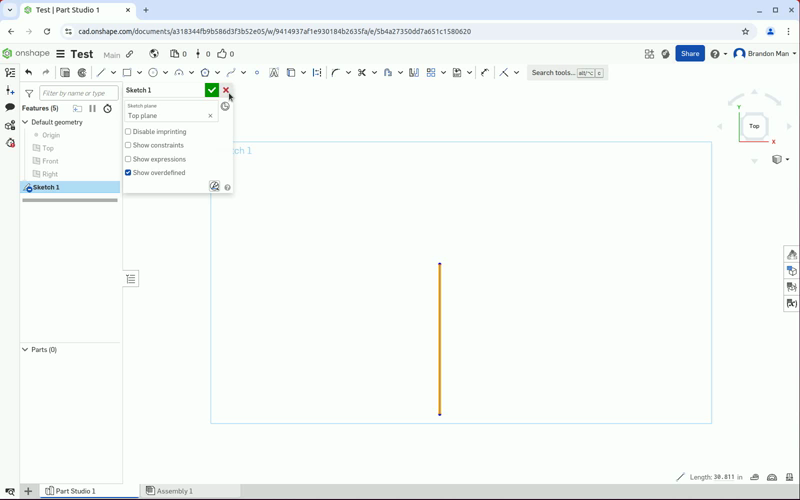
key(shift+h)
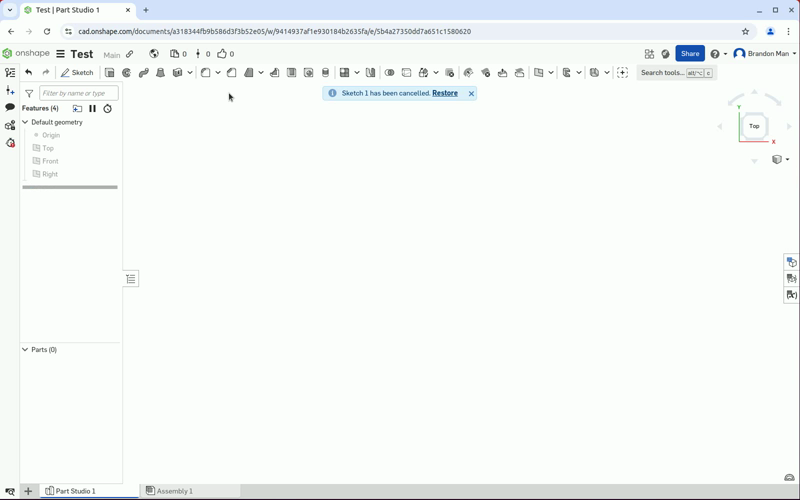
mouse_move(73, 352)
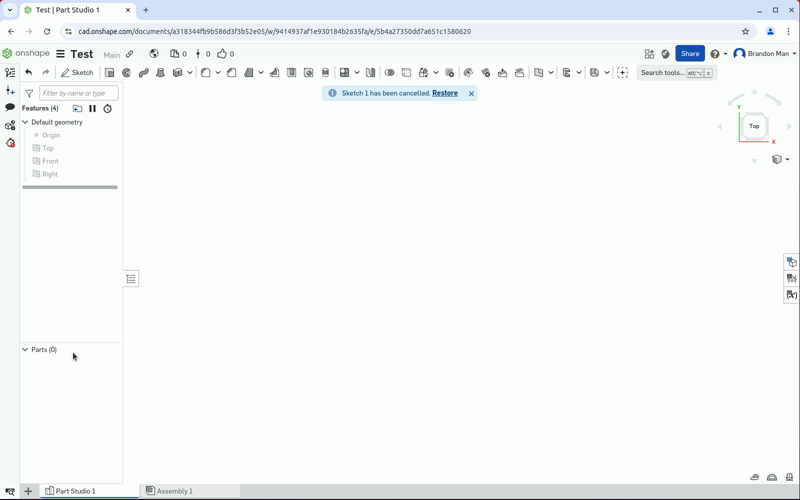
key(y)
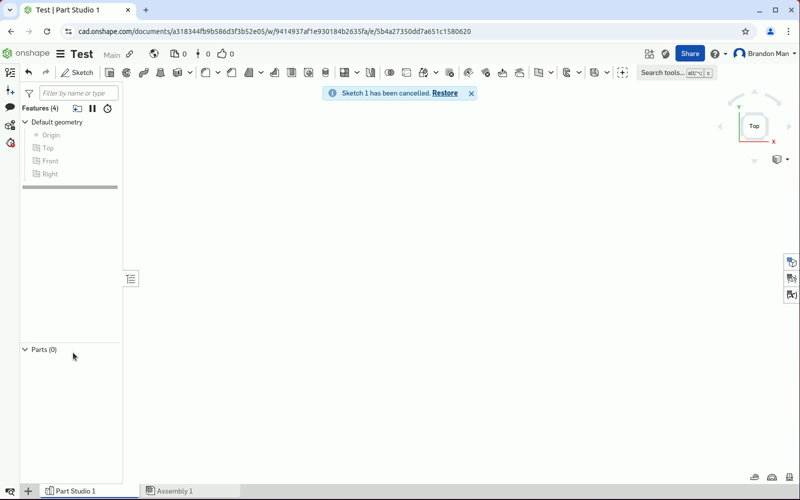
key(shift+p)
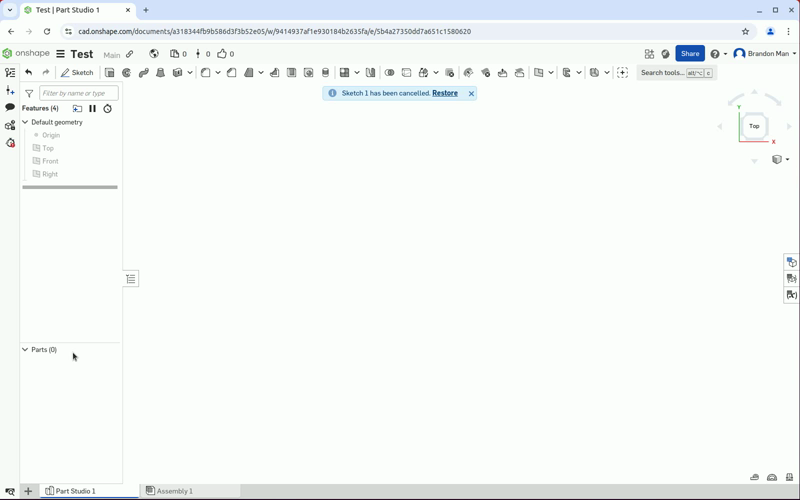
key(space)
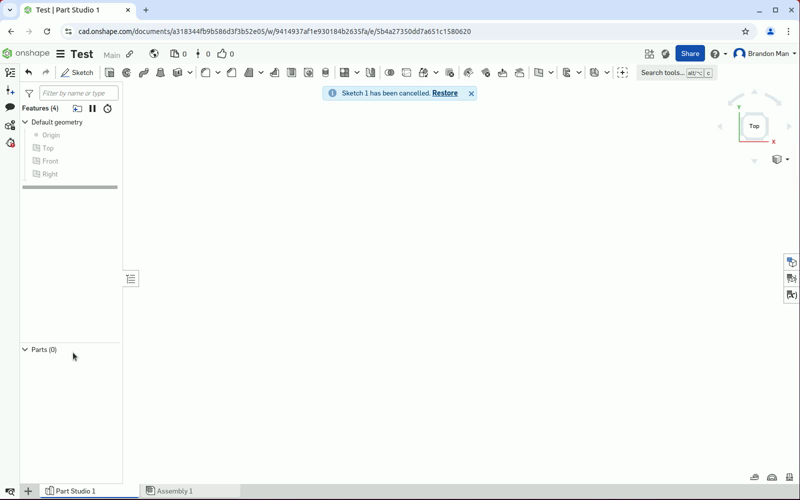
key_down(shift)
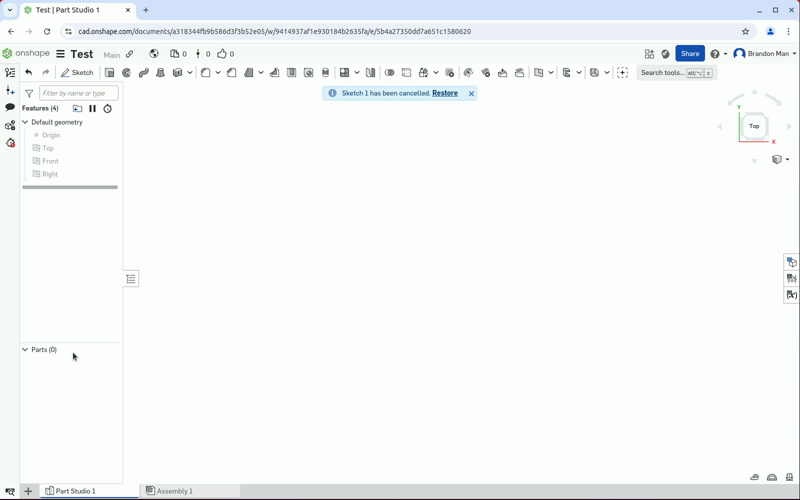
key(up)
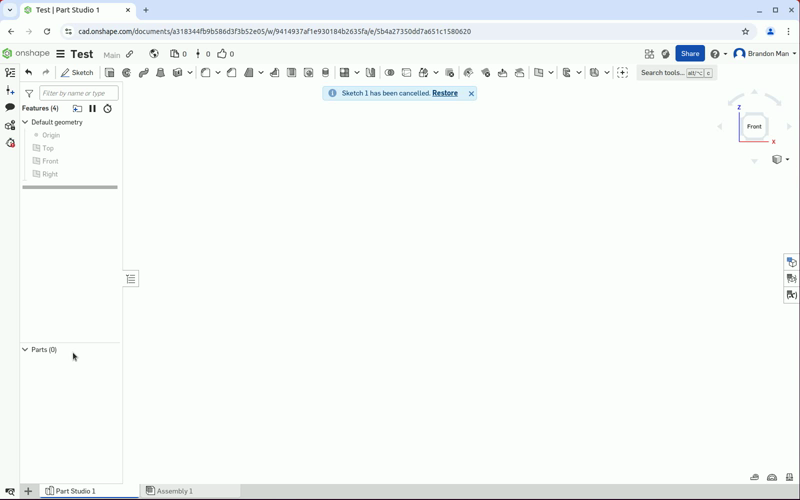
key_up(shift)
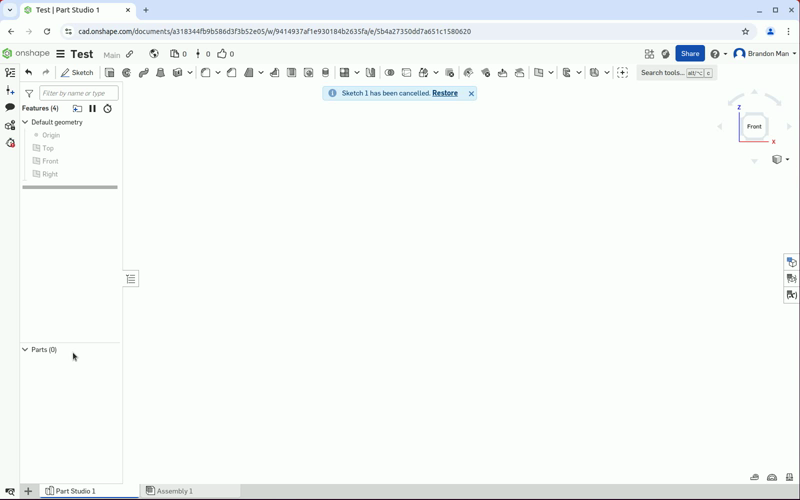
mouse_move(73, 352)
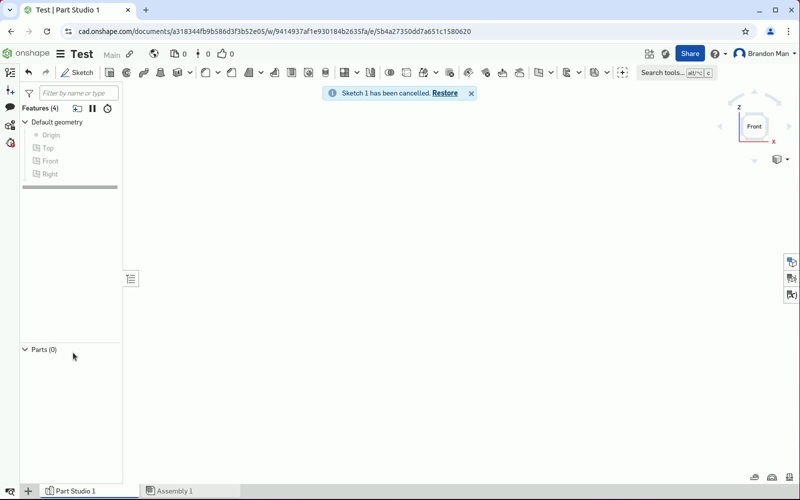
key(shift+y)
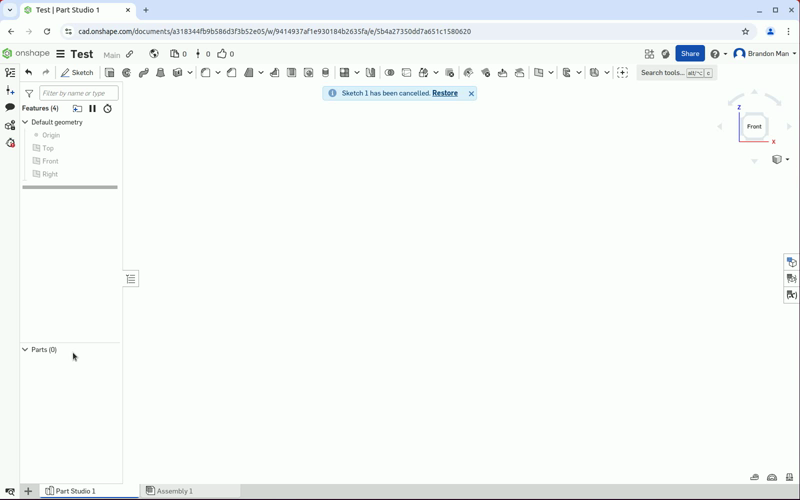
key(shift+s)
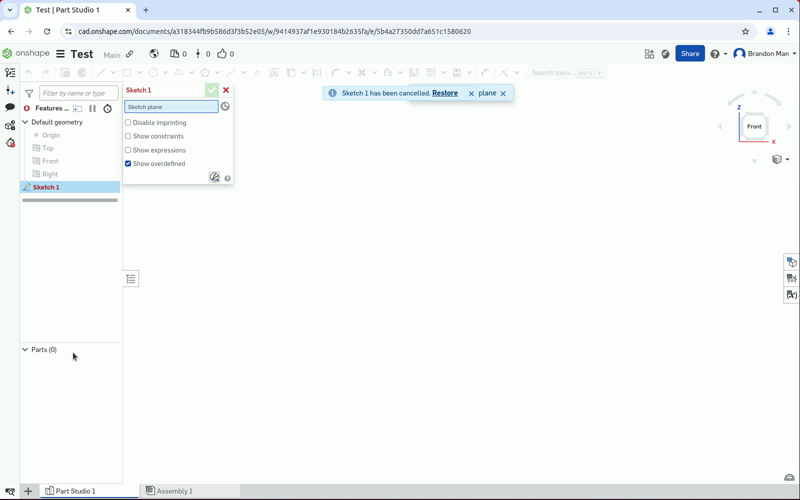
mouse_move(73, 163)
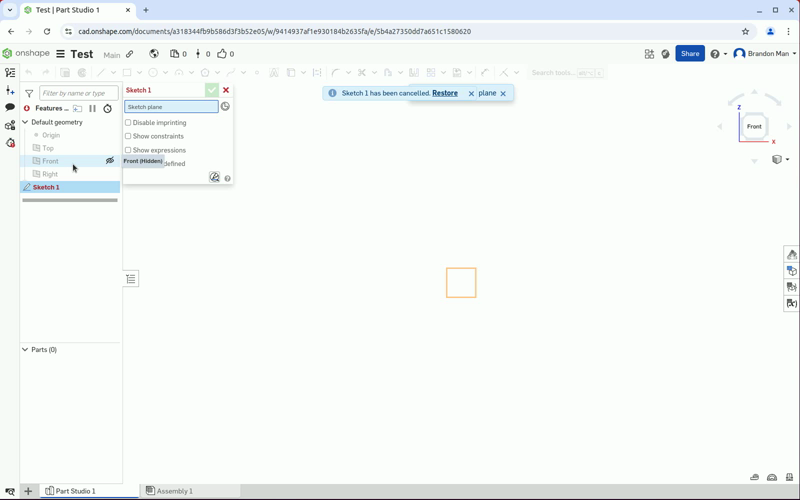
click(73, 163)
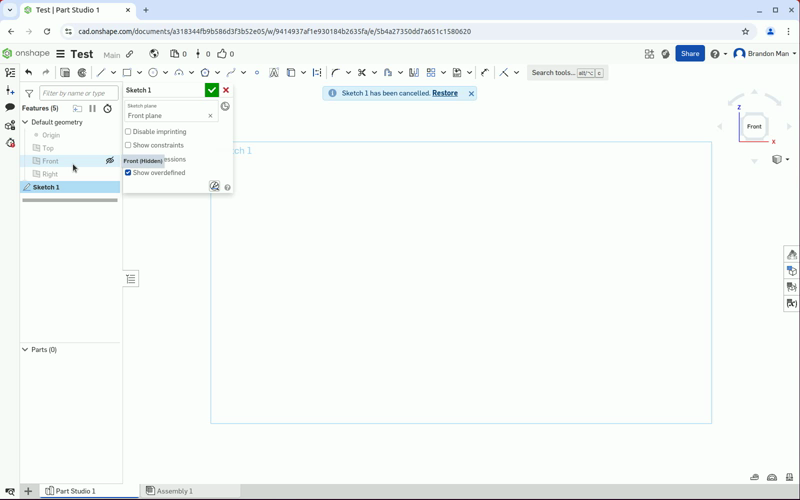
mouse_move(73, 352)
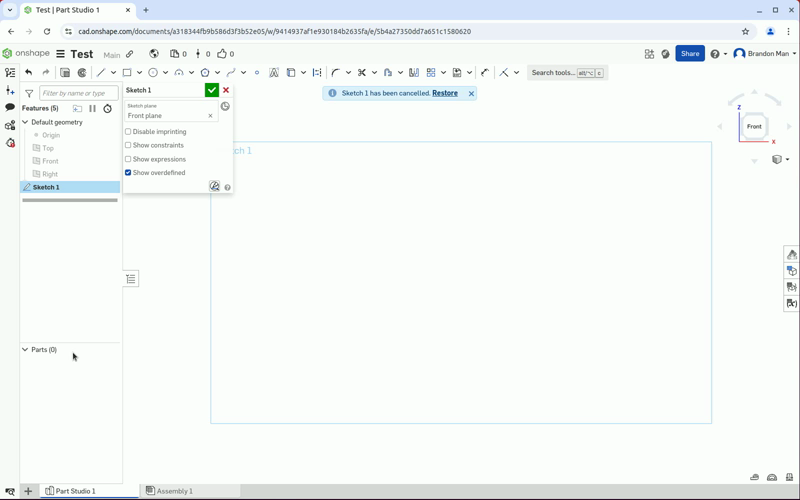
key(y)
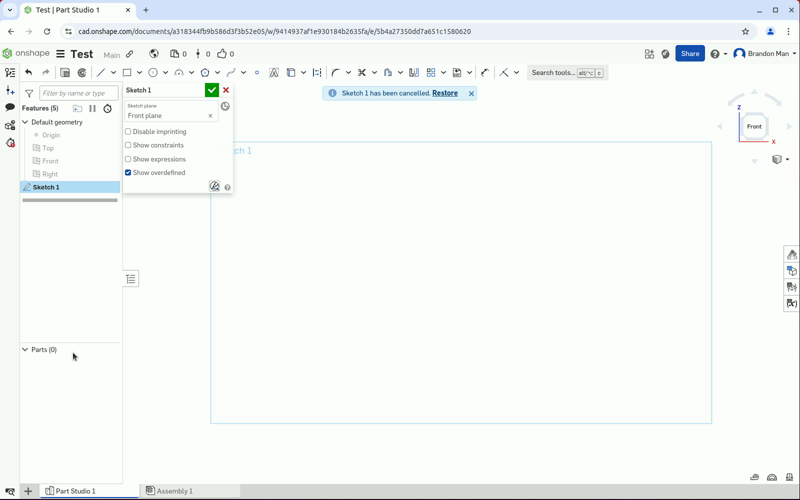
key(c)
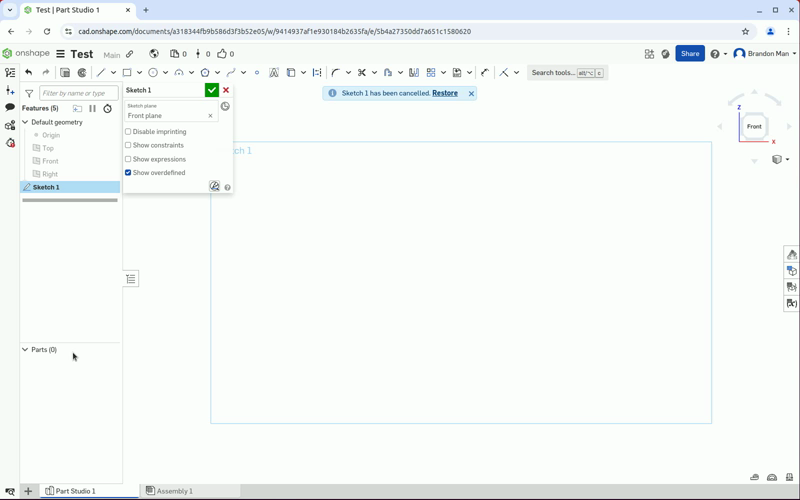
key_down(shift)
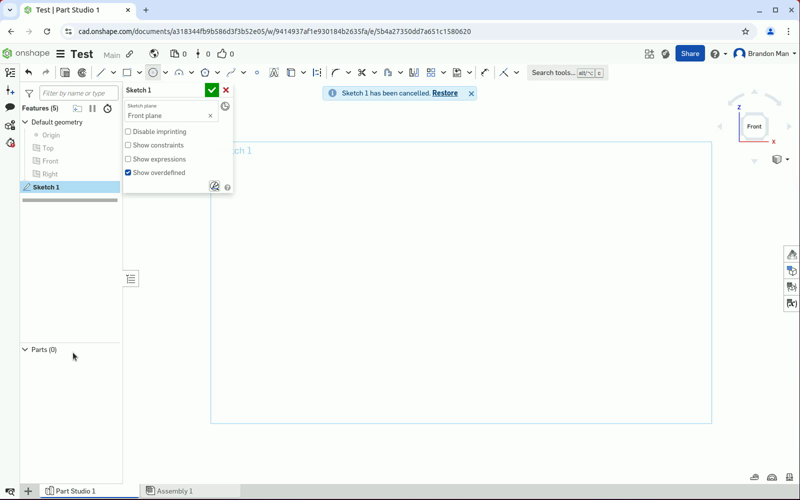
mouse_move(461, 178)
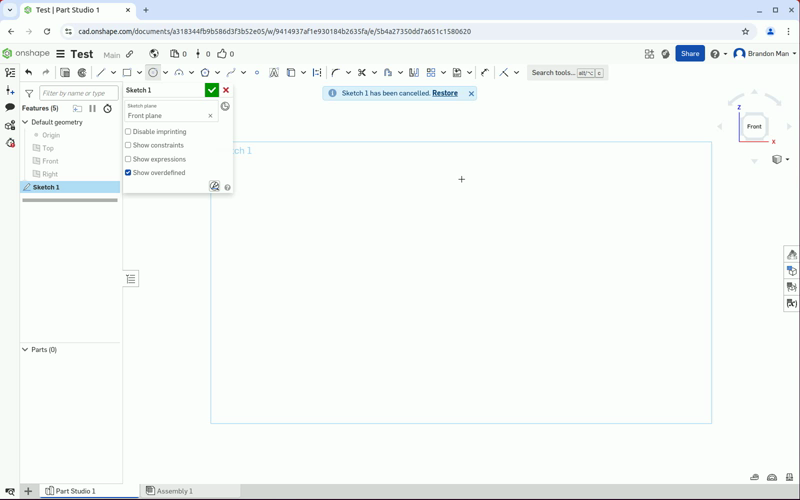
click(461, 178)
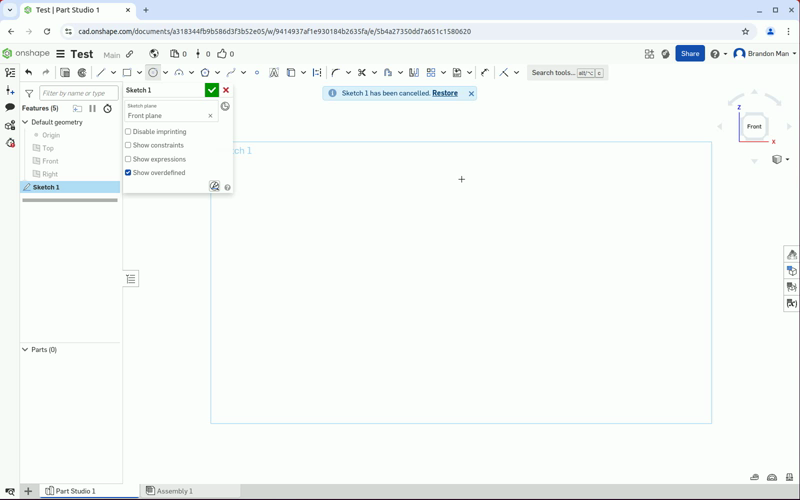
key_up(shift)
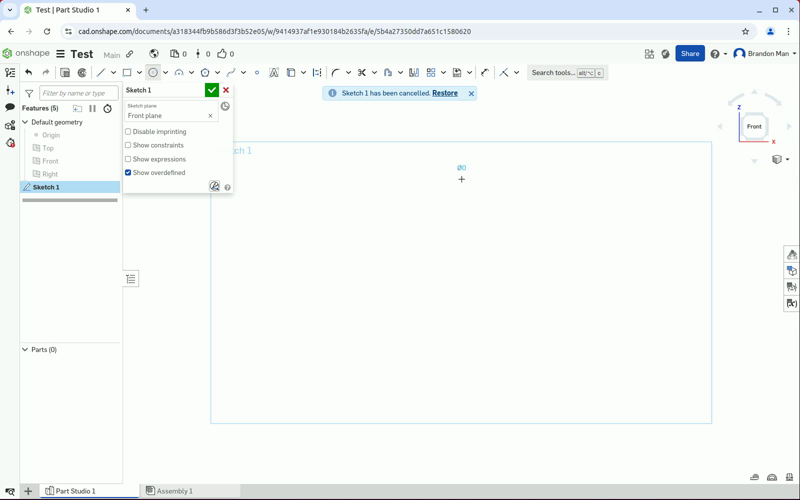
mouse_move(471, 178)
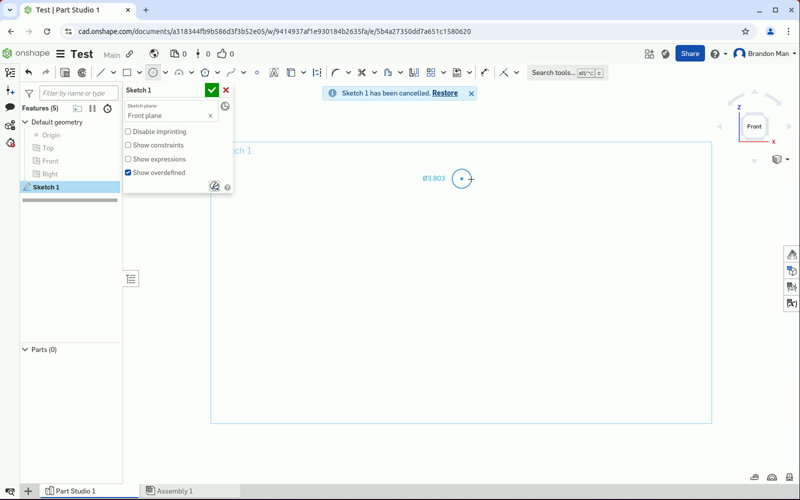
click(471, 178)
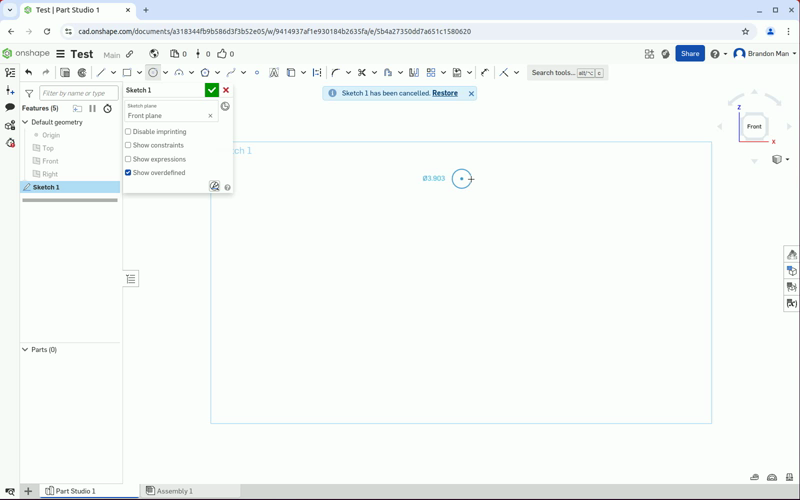
key(esc)
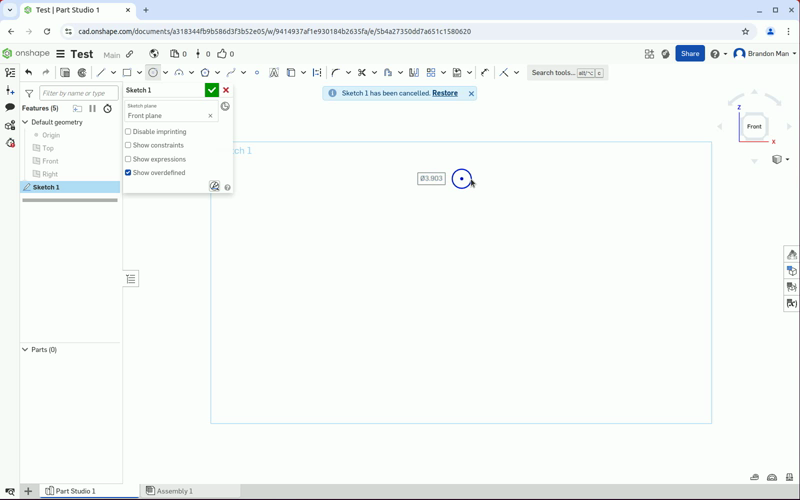
key(c)
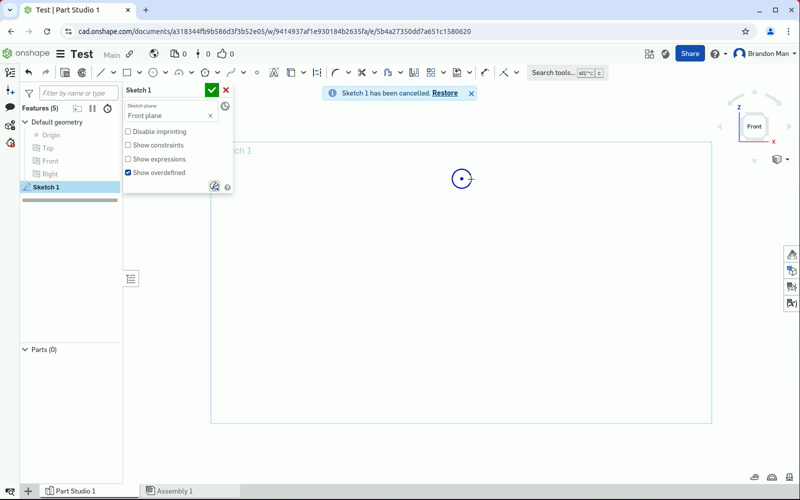
key_down(shift)
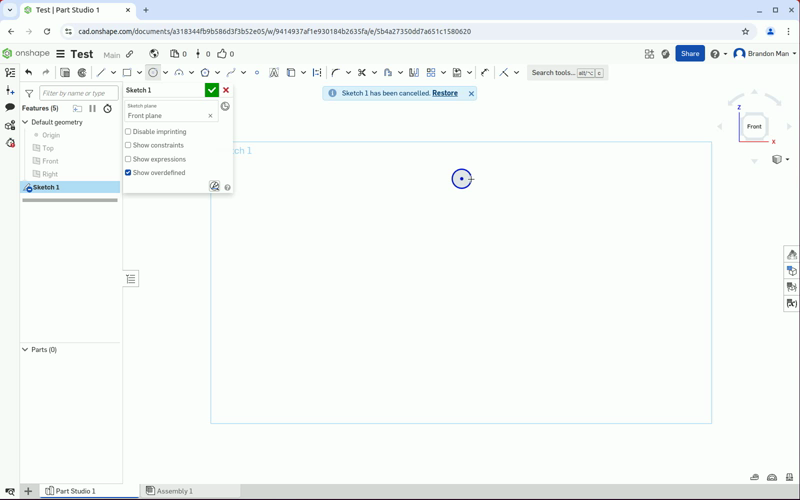
mouse_move(461, 178)
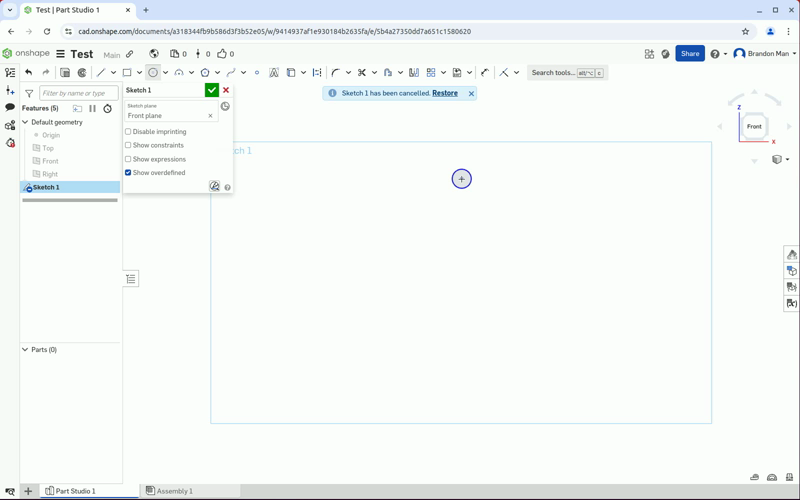
click(461, 178)
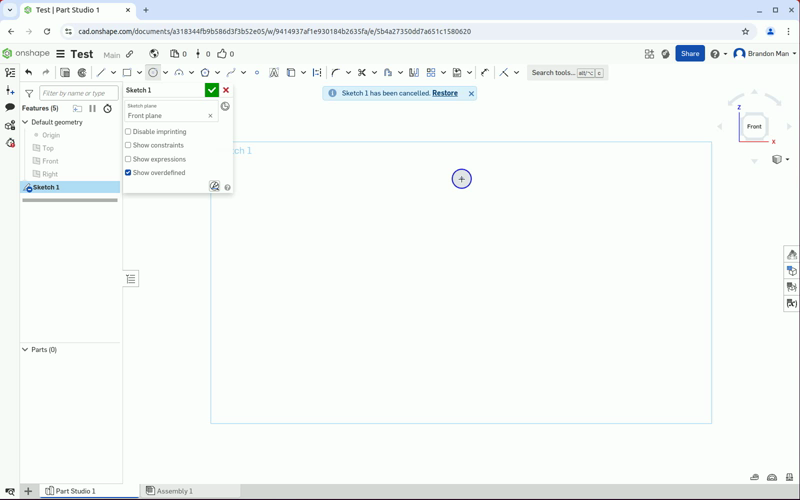
key_up(shift)
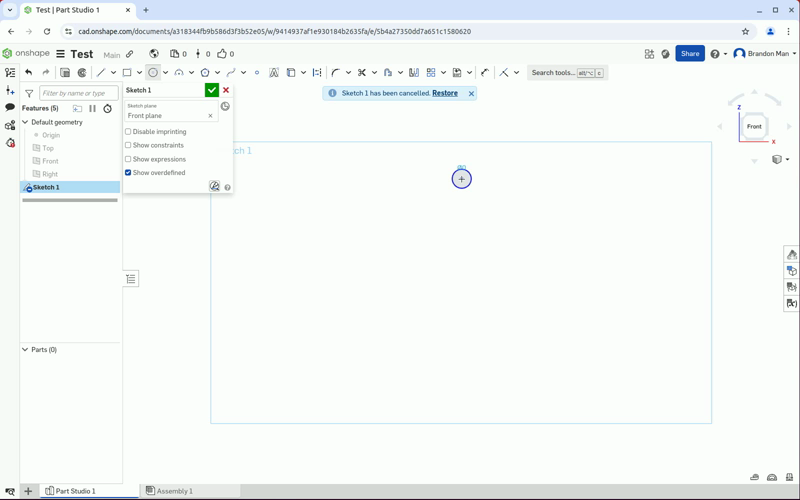
mouse_move(464, 178)
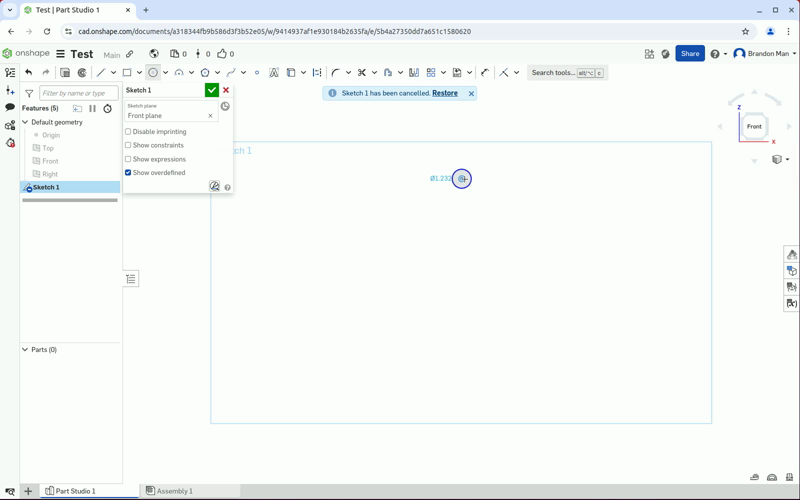
scroll(6)
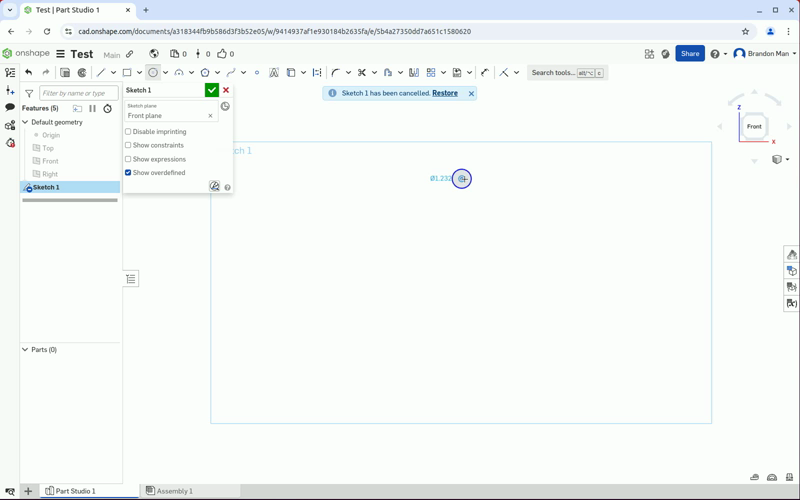
scroll(6)
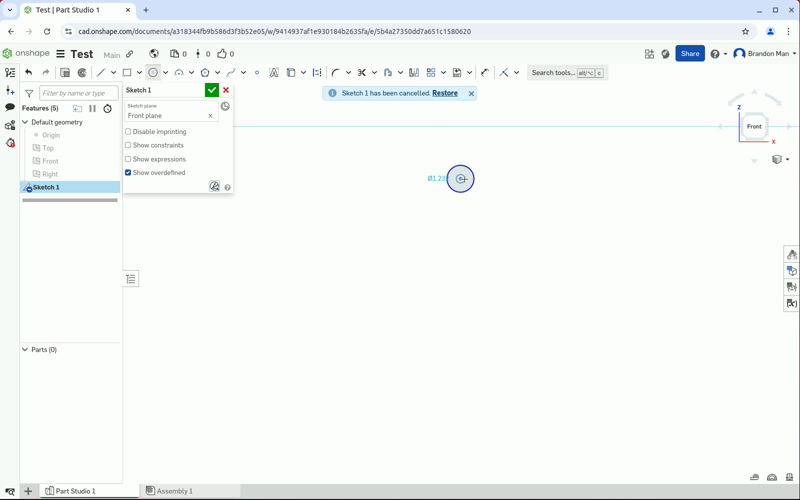
scroll(6)
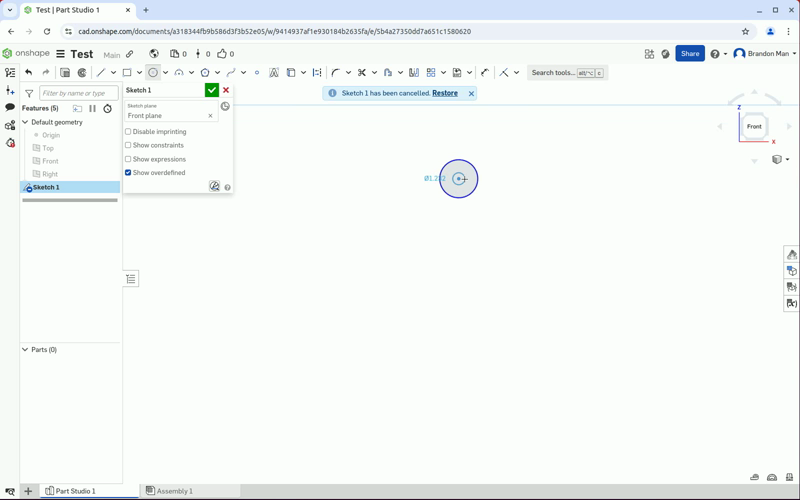
scroll(6)
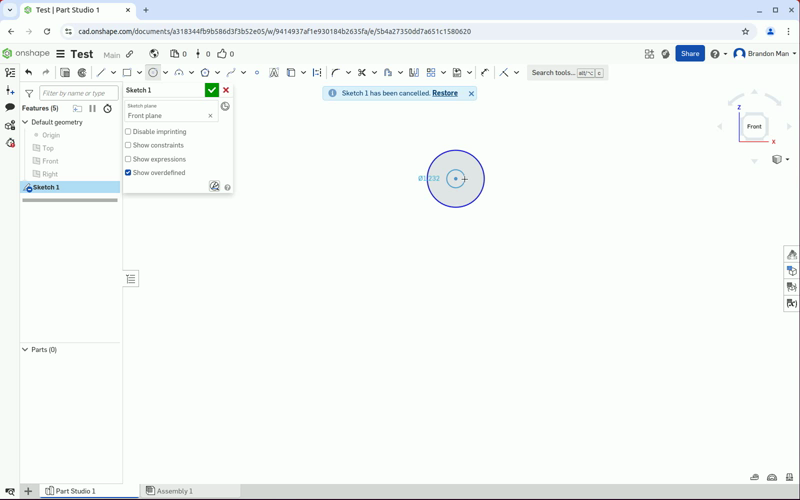
scroll(6)
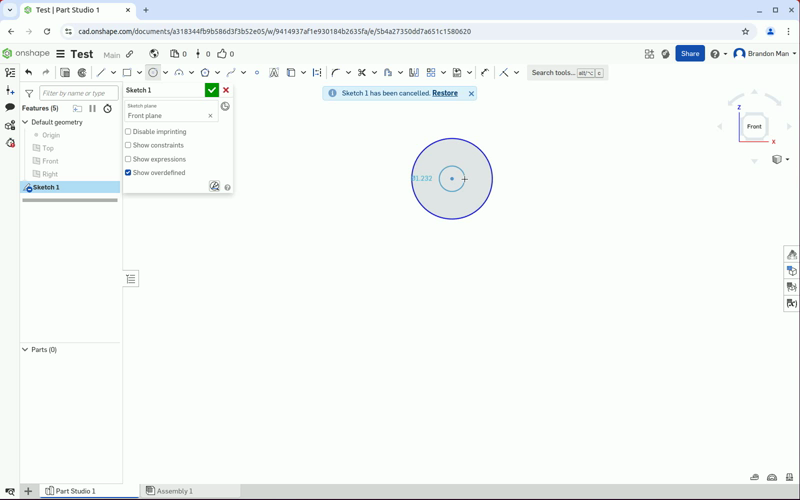
scroll(6)
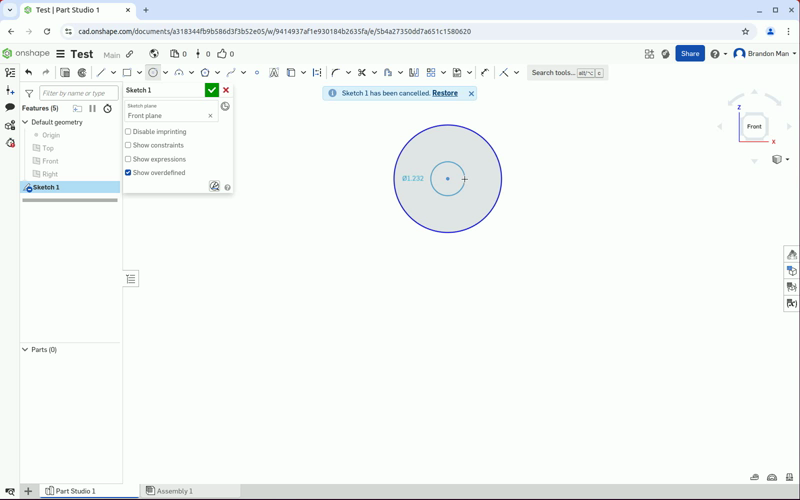
scroll(6)
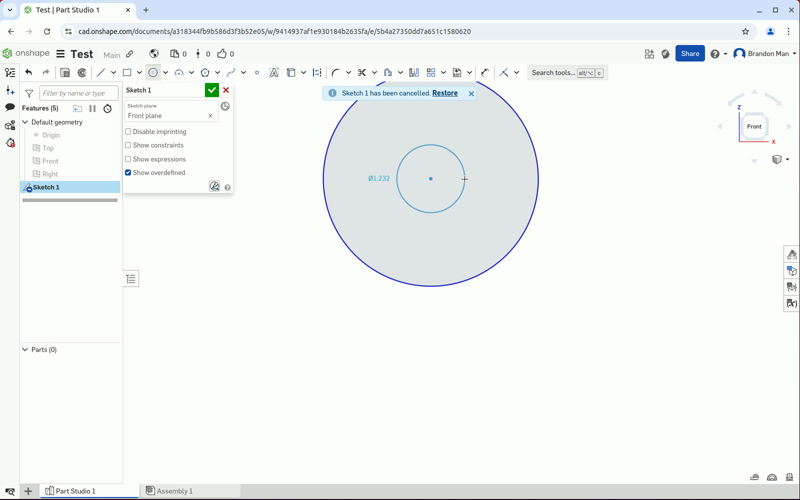
click(464, 178)
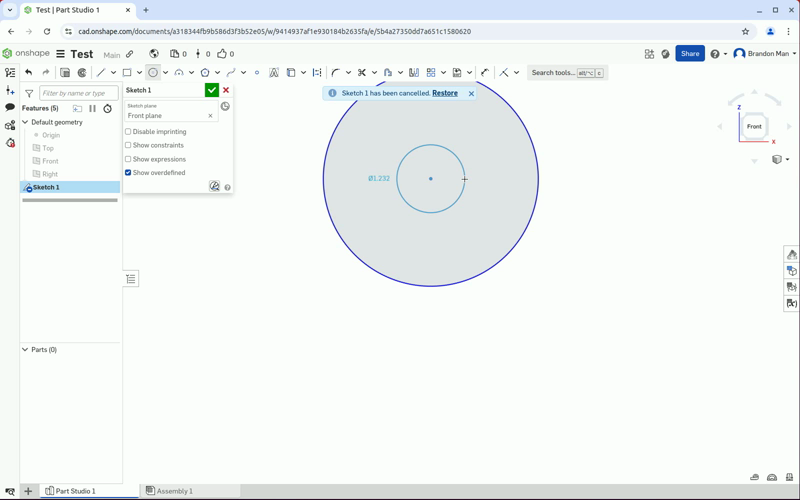
scroll(-6)
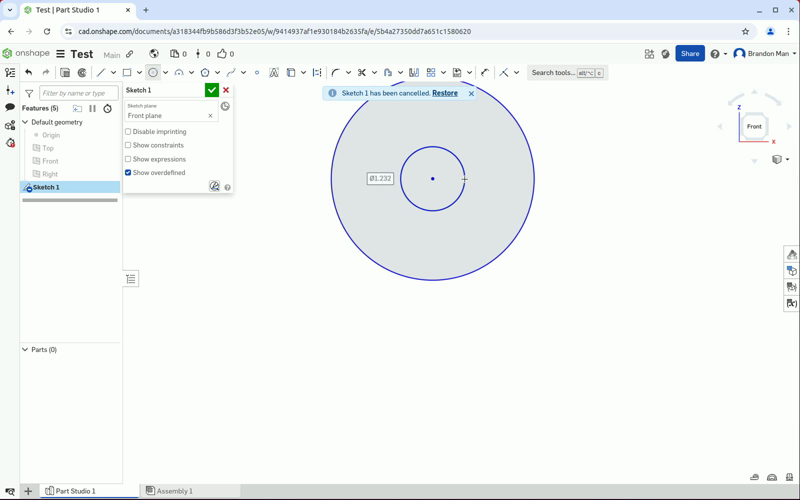
scroll(-6)
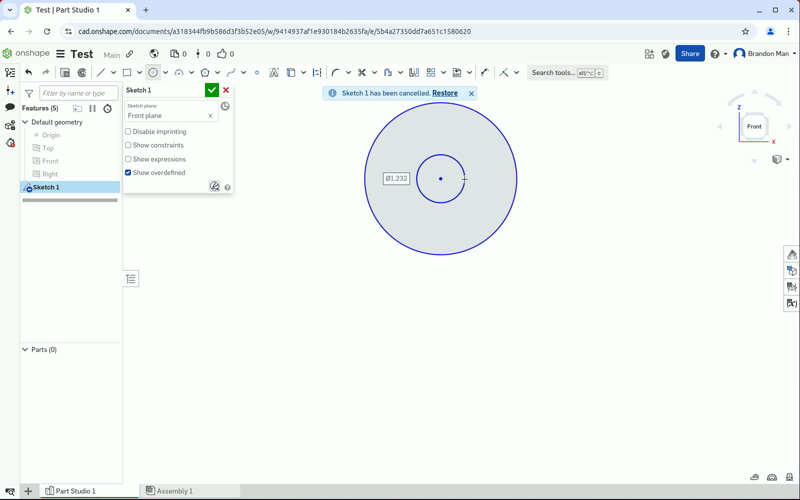
scroll(-6)
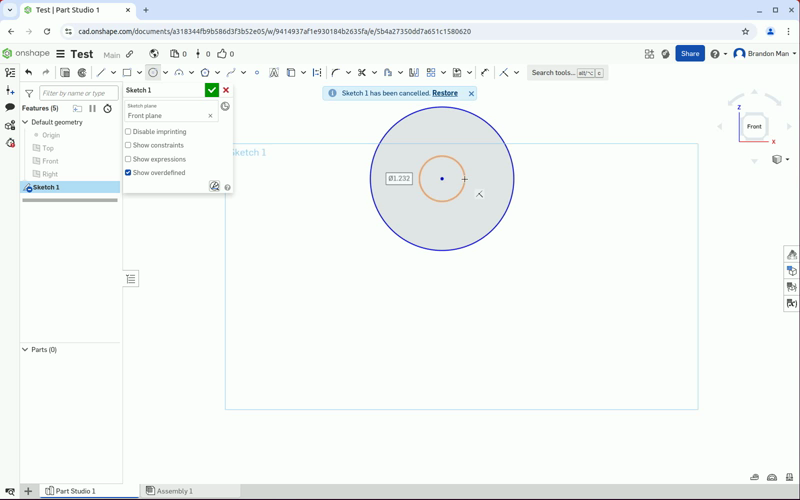
scroll(-6)
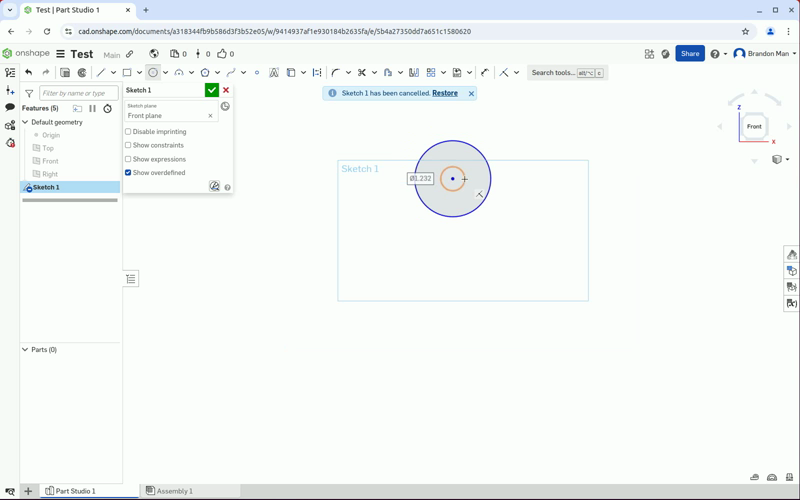
scroll(-6)
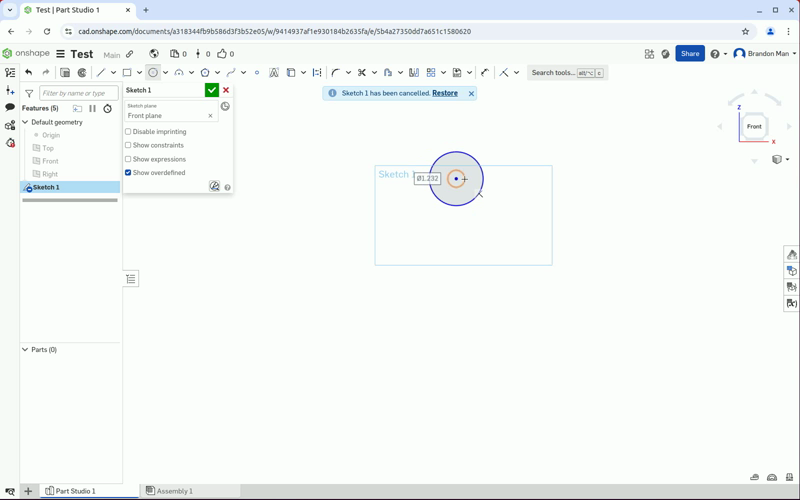
scroll(-6)
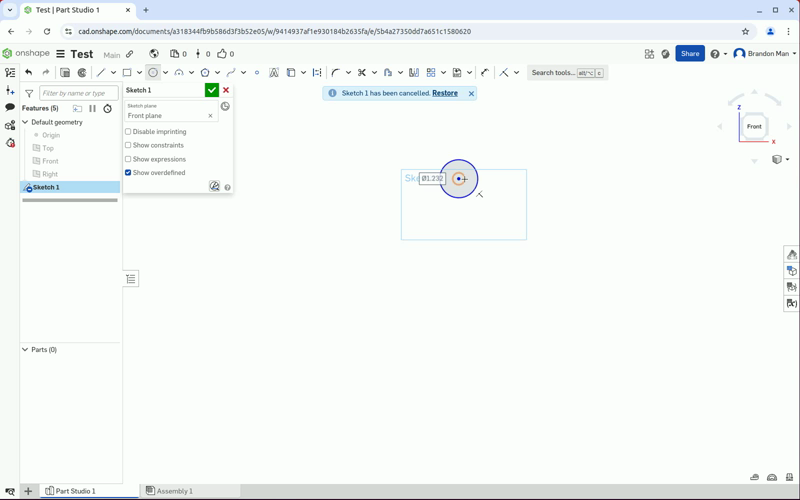
scroll(-6)
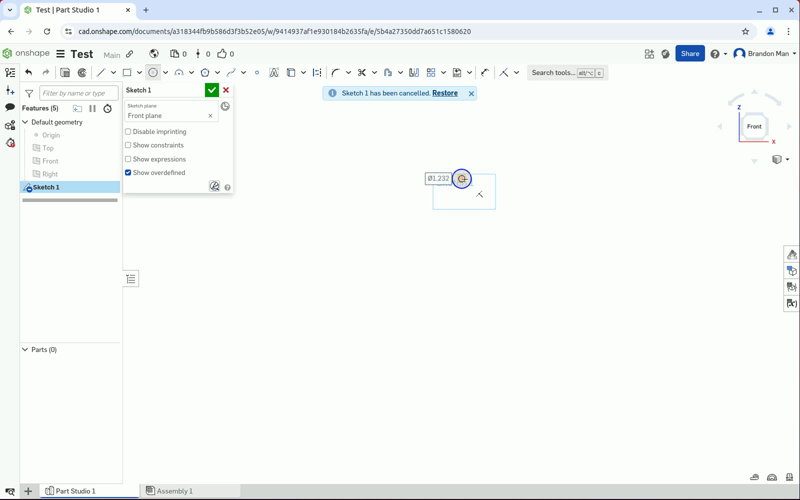
key(esc)
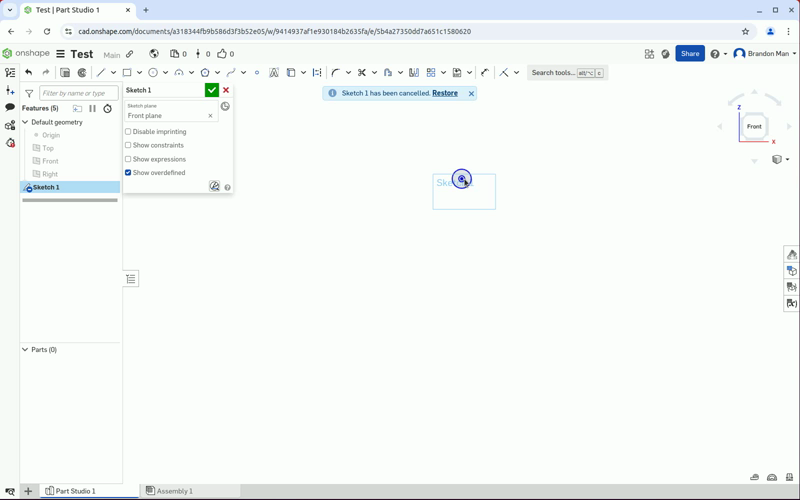
mouse_move(454, 179)
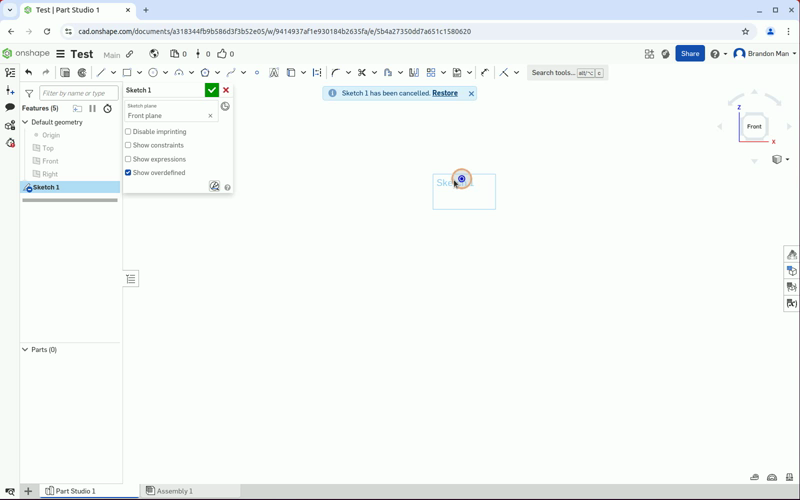
scroll(6)
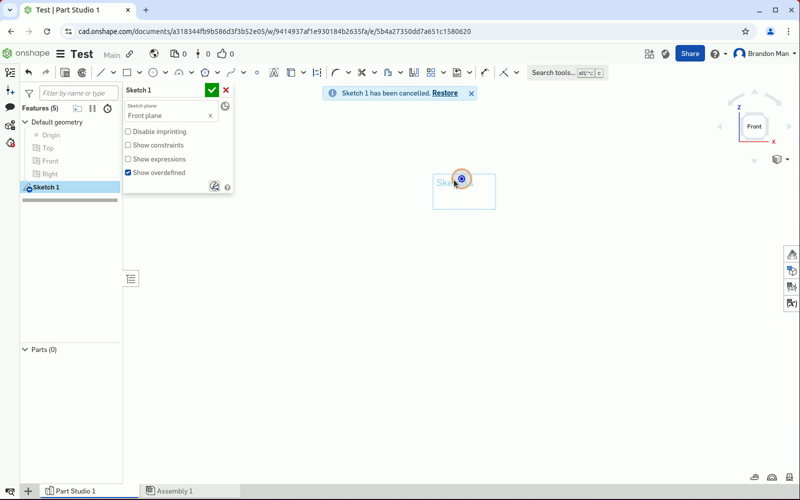
scroll(6)
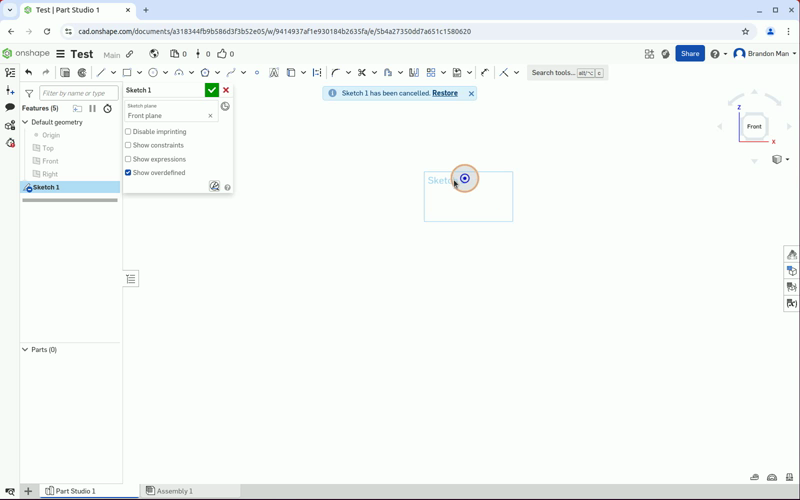
scroll(6)
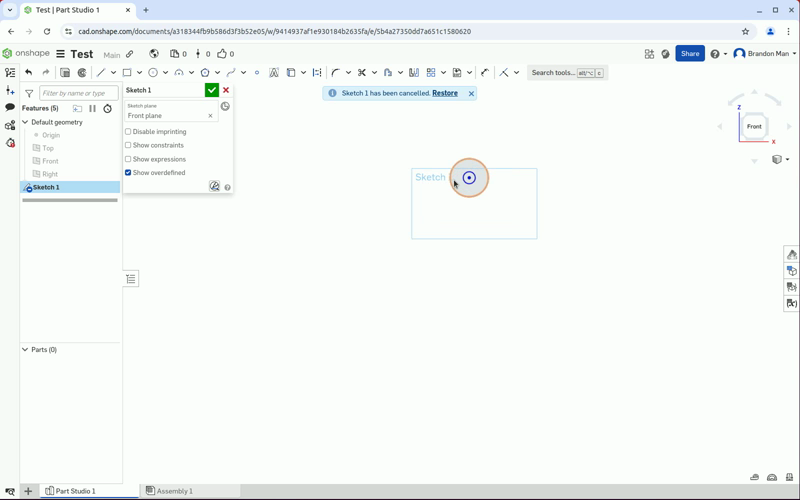
scroll(6)
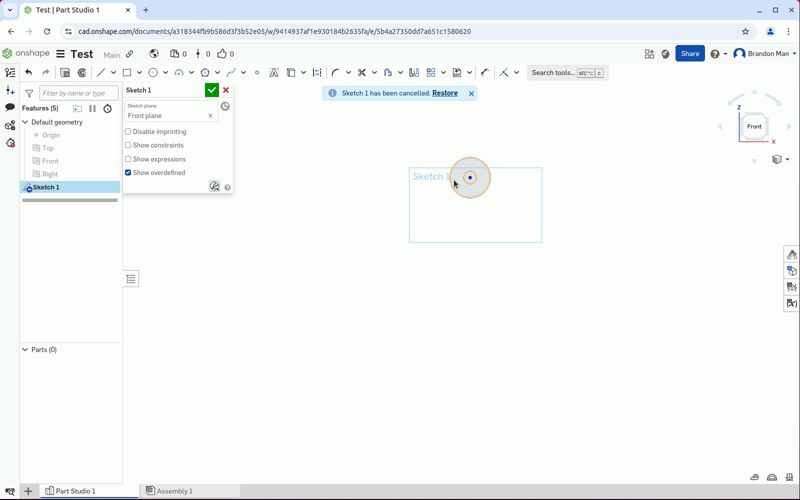
scroll(6)
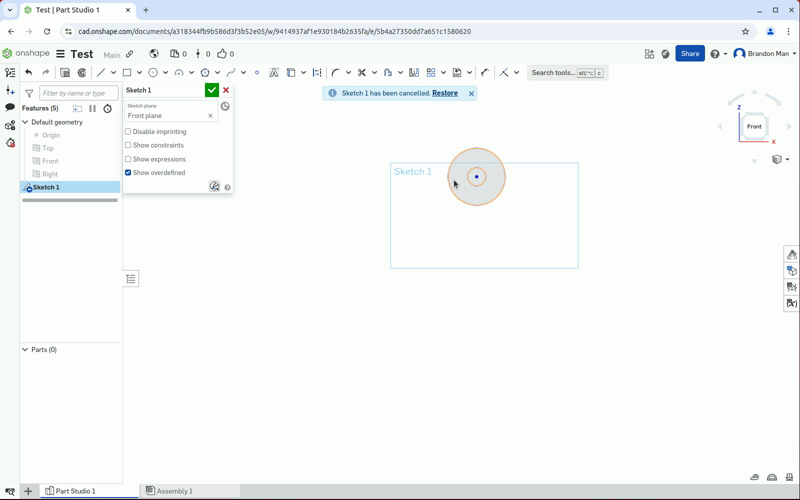
scroll(6)
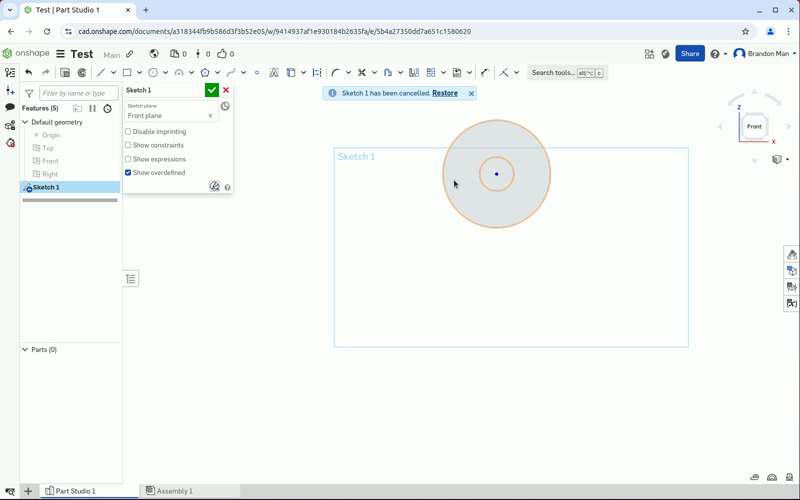
scroll(6)
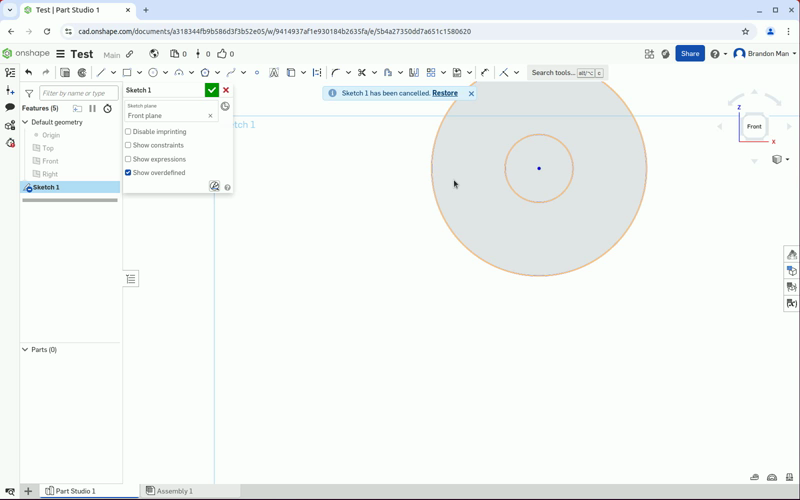
click(454, 179)
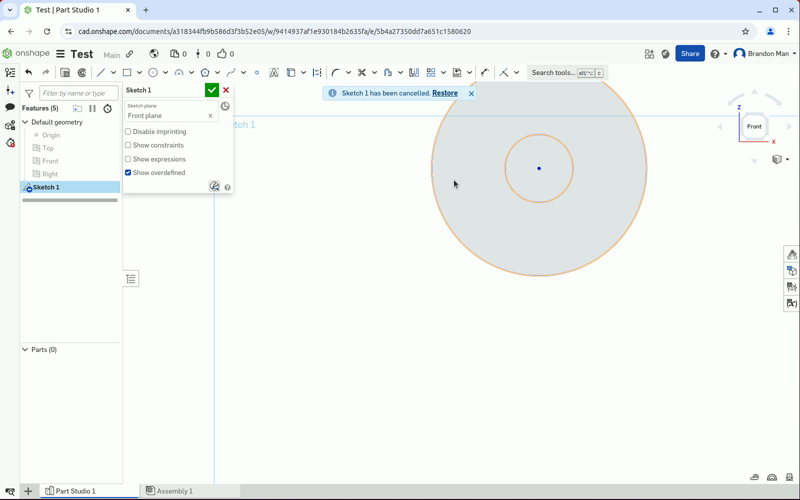
scroll(-6)
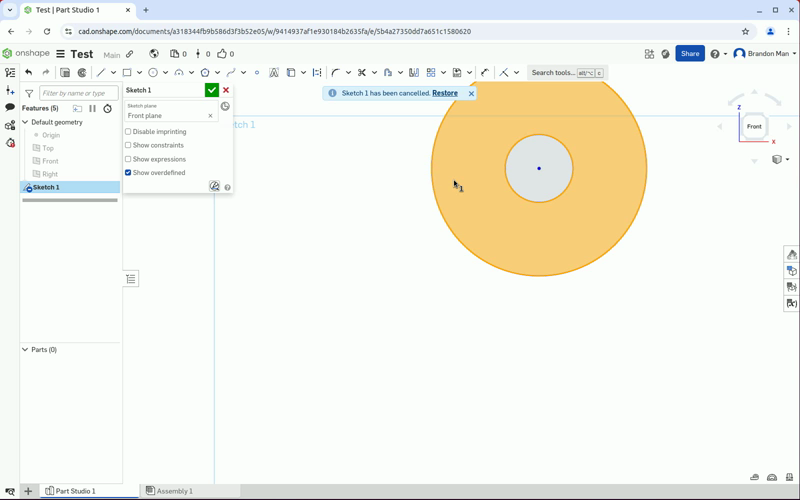
scroll(-6)
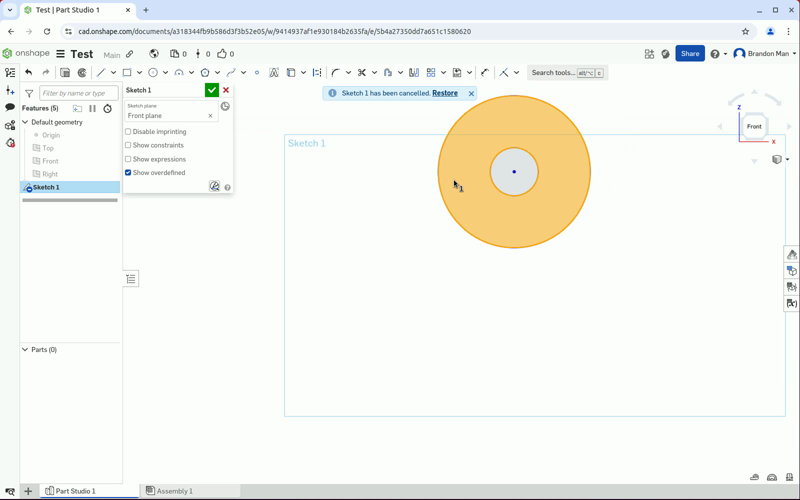
scroll(-6)
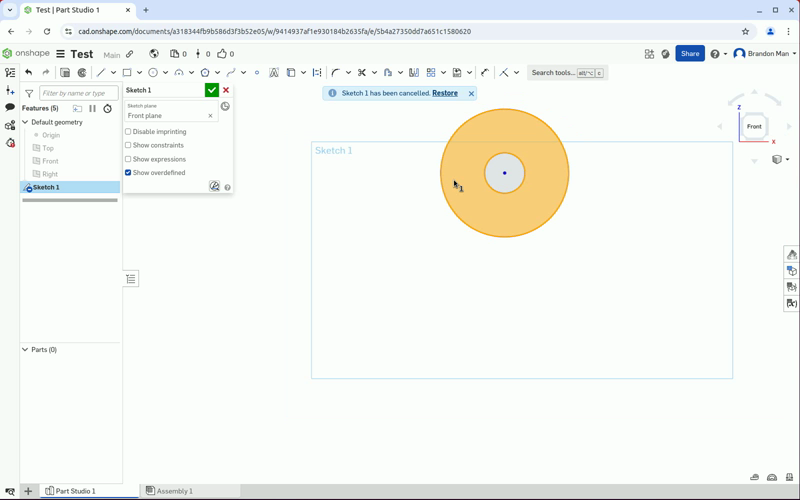
scroll(-6)
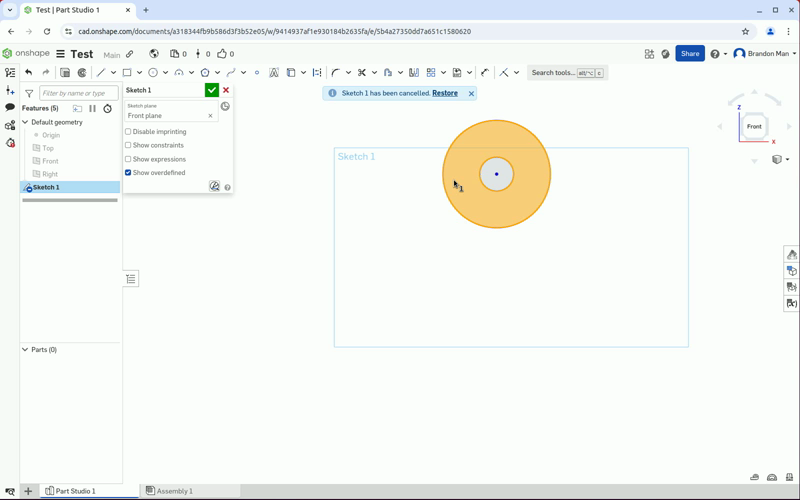
scroll(-6)
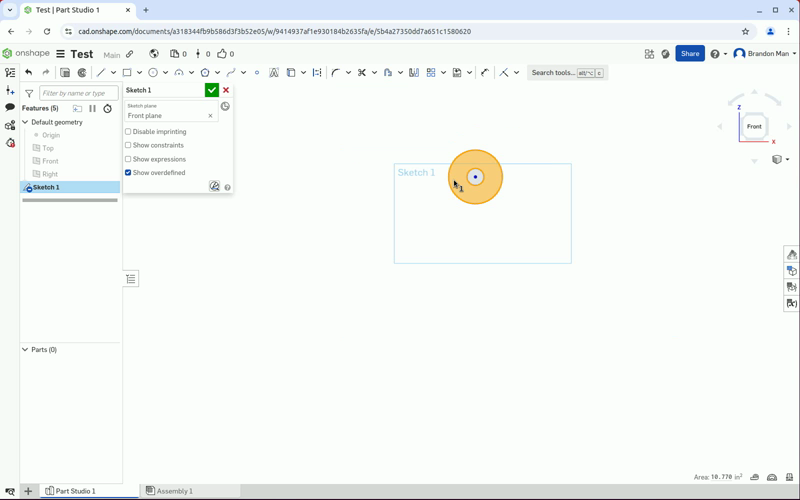
scroll(-6)
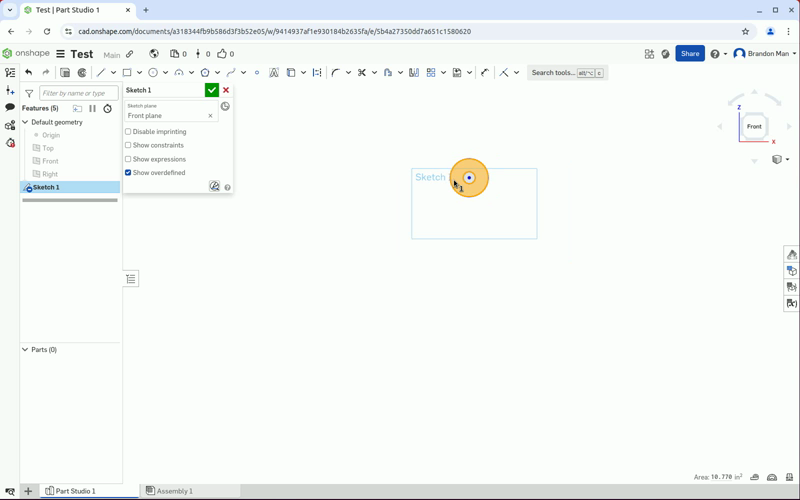
scroll(-6)
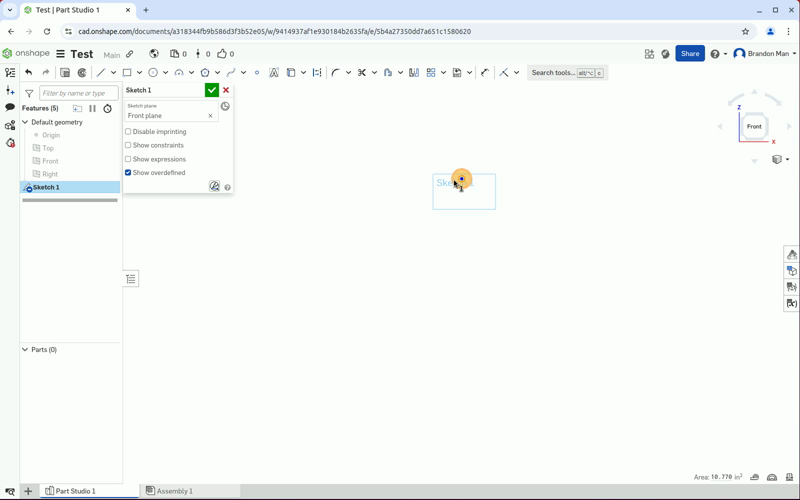
mouse_move(73, 352)
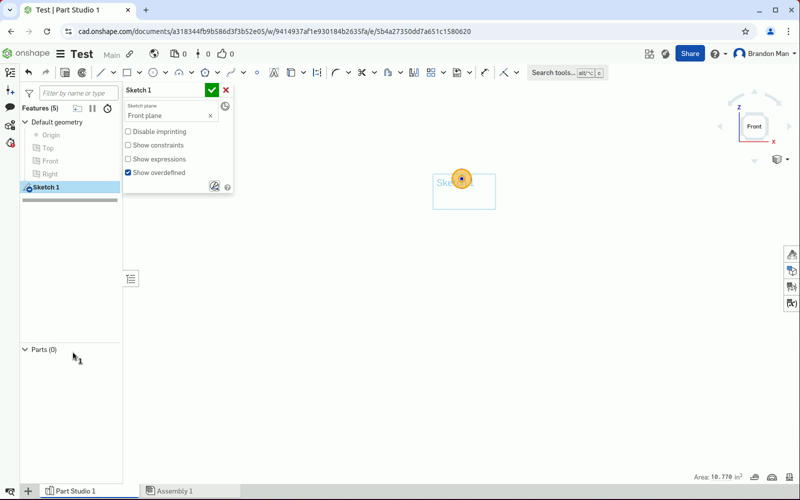
key(shift+y)
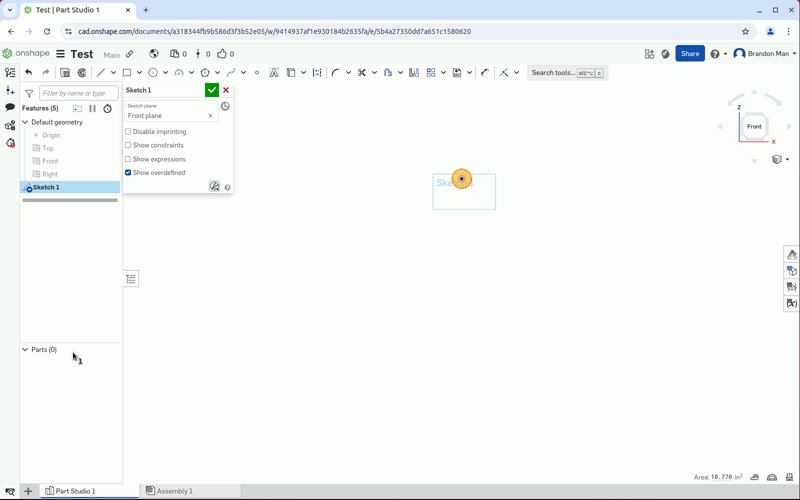
key(shift+e)
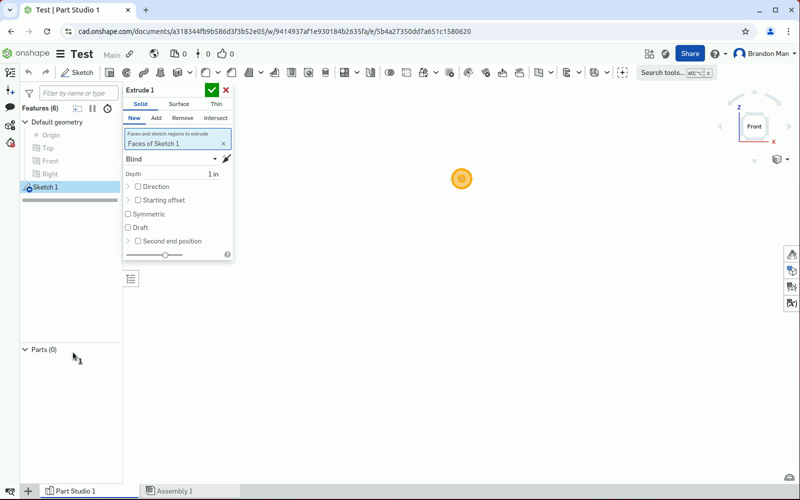
mouse_move(143, 106)
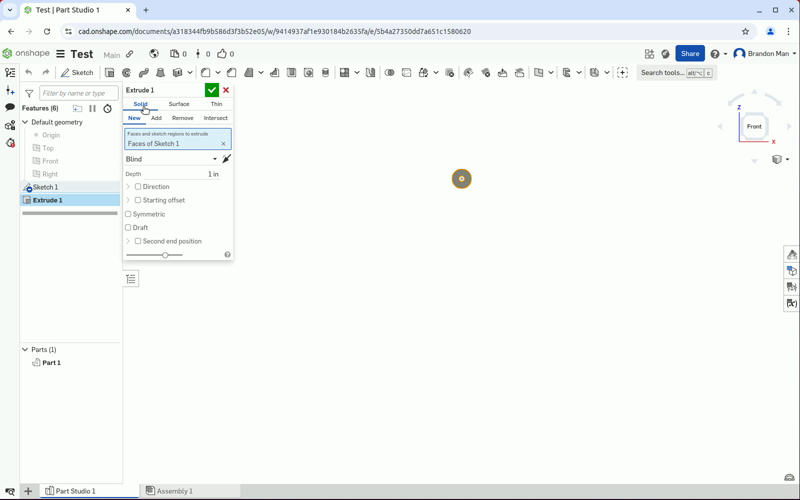
click(143, 106)
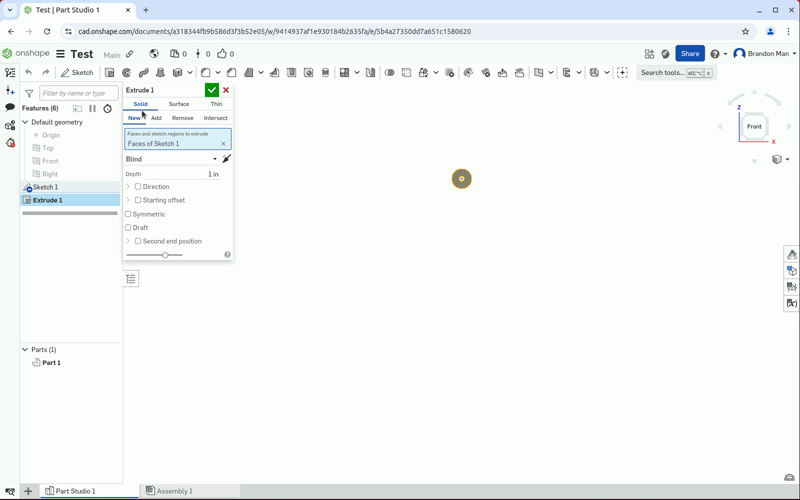
mouse_move(137, 120)
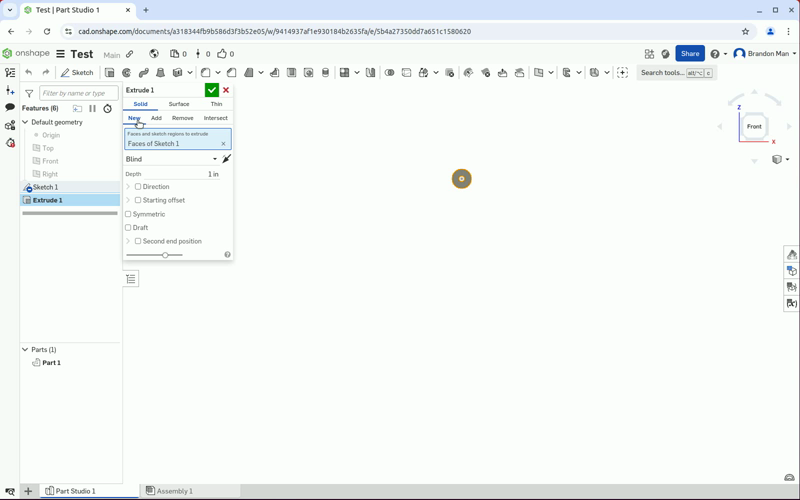
click(137, 120)
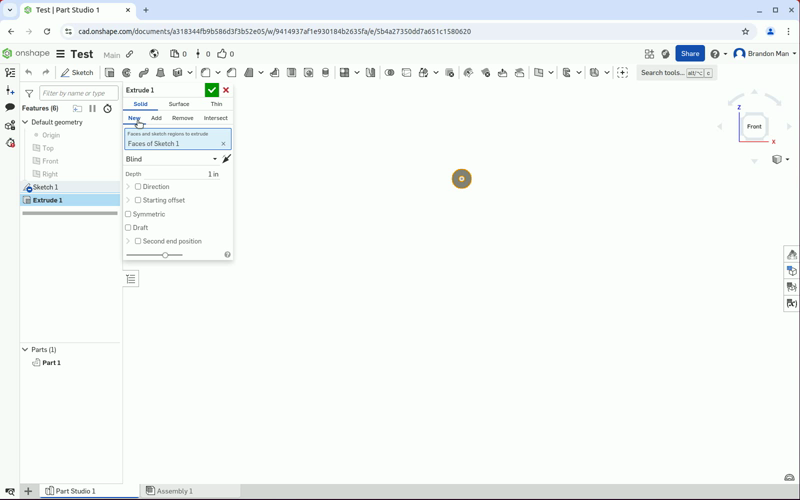
key(tab, 4)
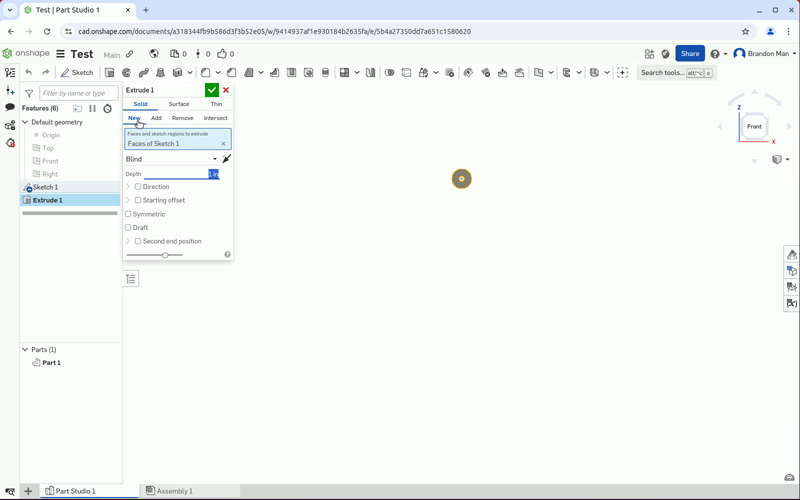
text(0.481)
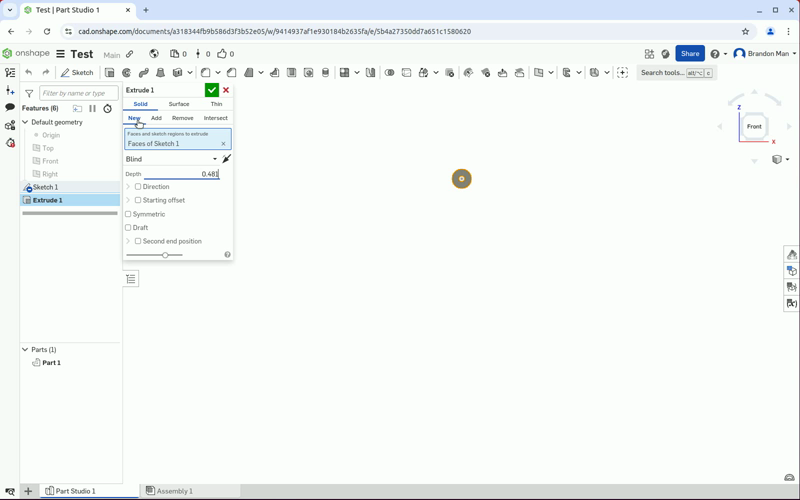
key(enter)
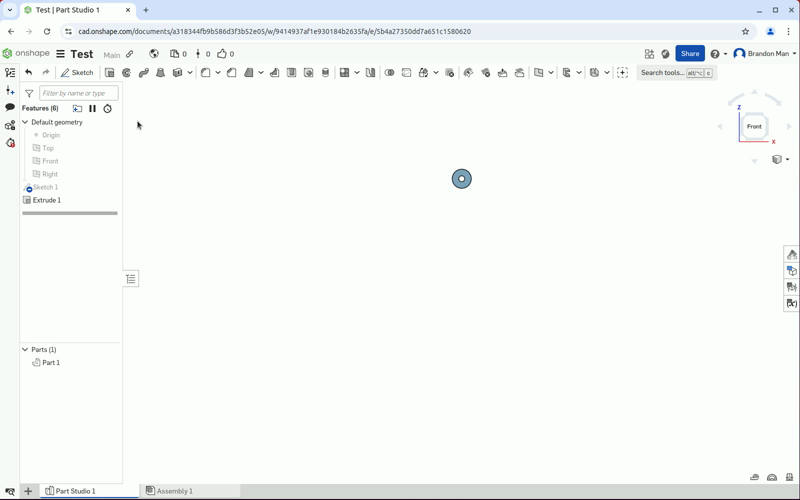
key(shift+h)
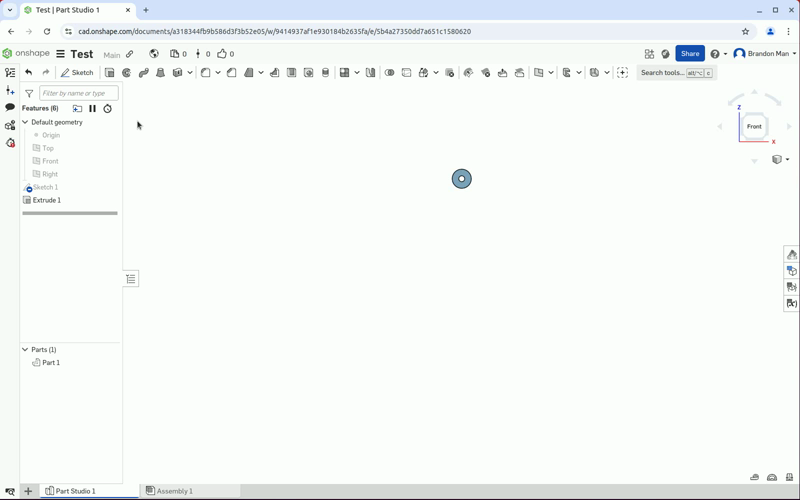
key(shift+h)
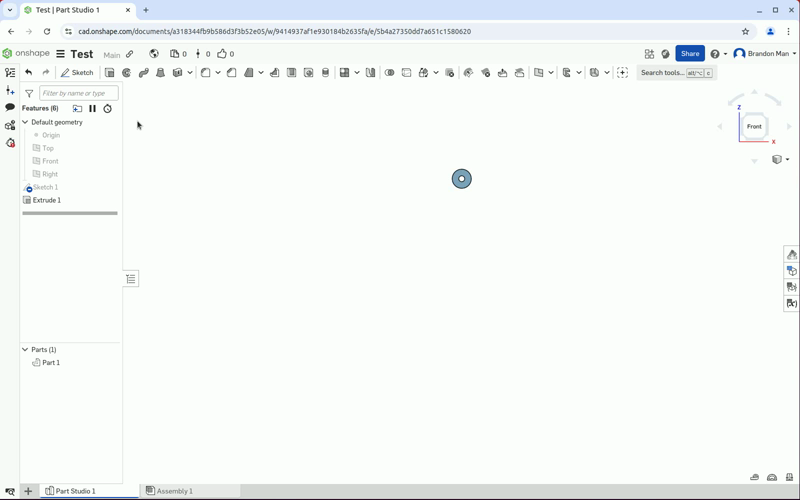
mouse_move(73, 189)
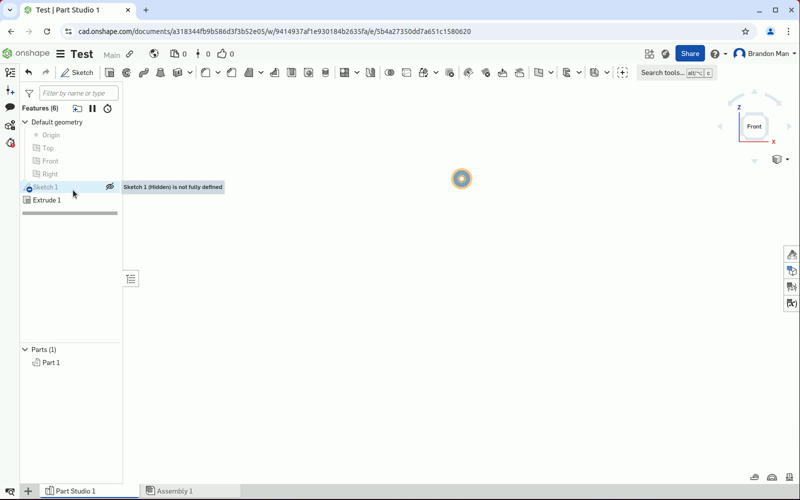
click(73, 189)
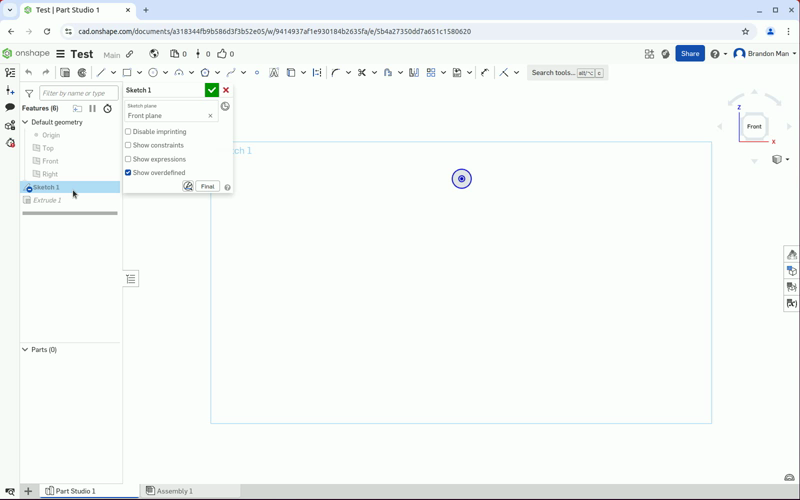
mouse_move(229, 92)
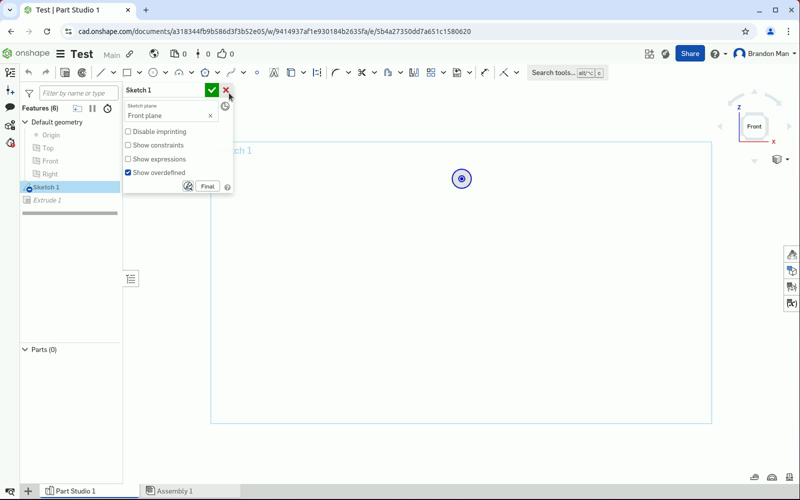
click(229, 92)
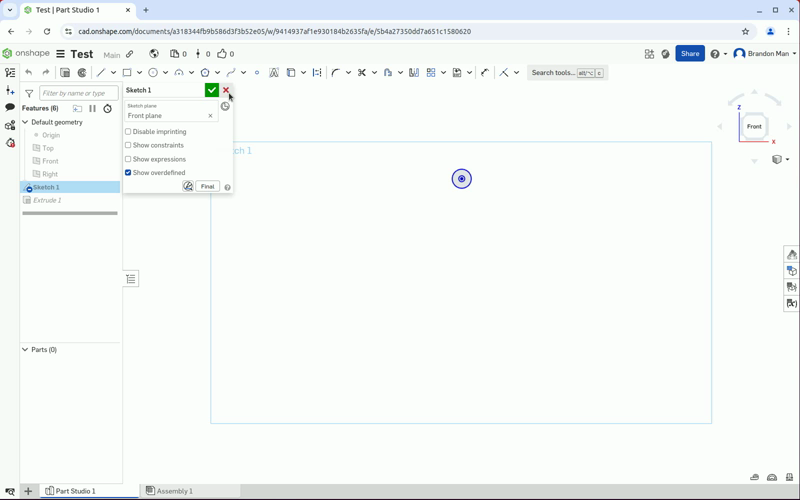
key(shift+s)
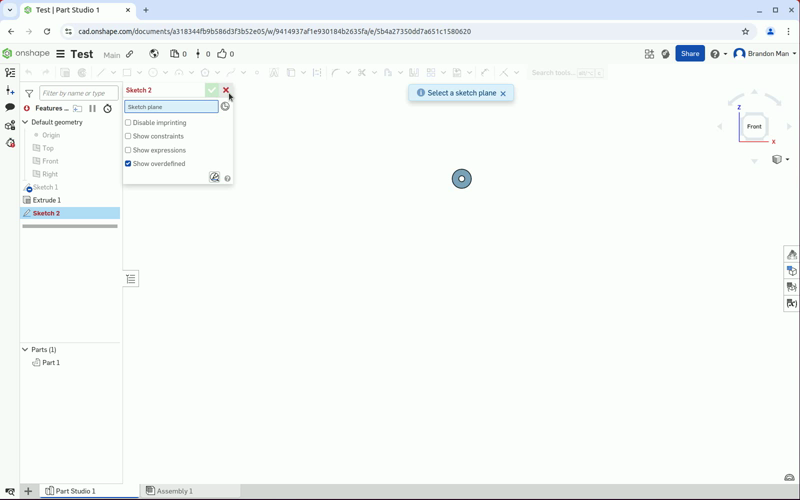
mouse_move(73, 163)
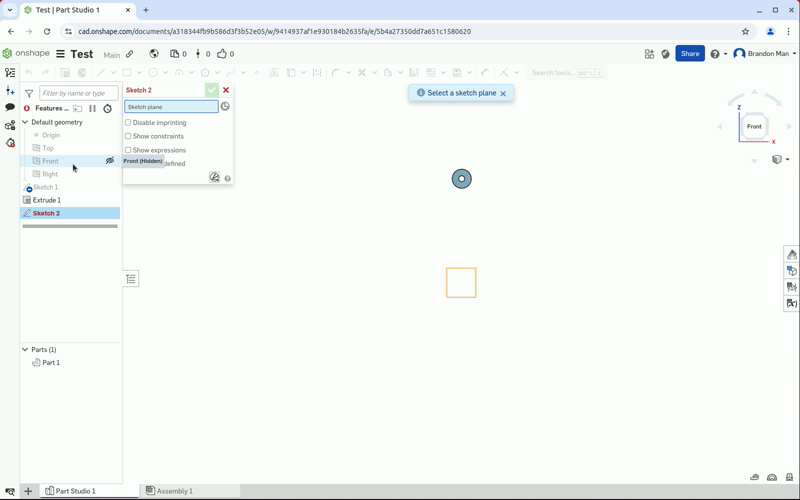
click(73, 163)
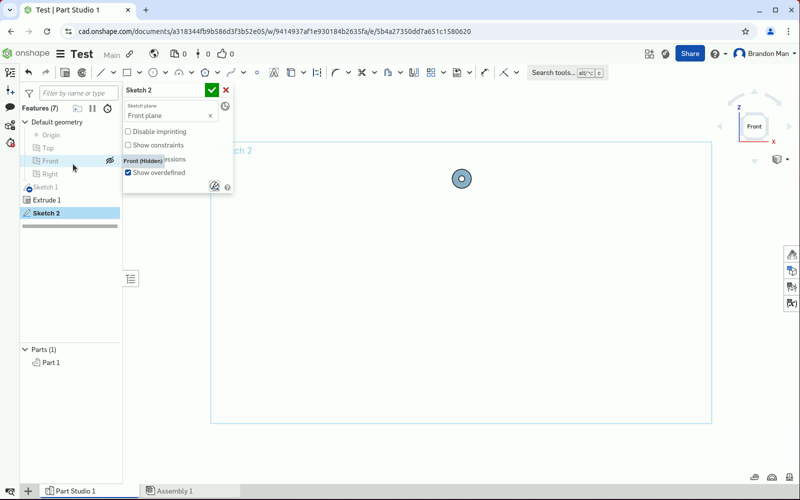
mouse_move(73, 352)
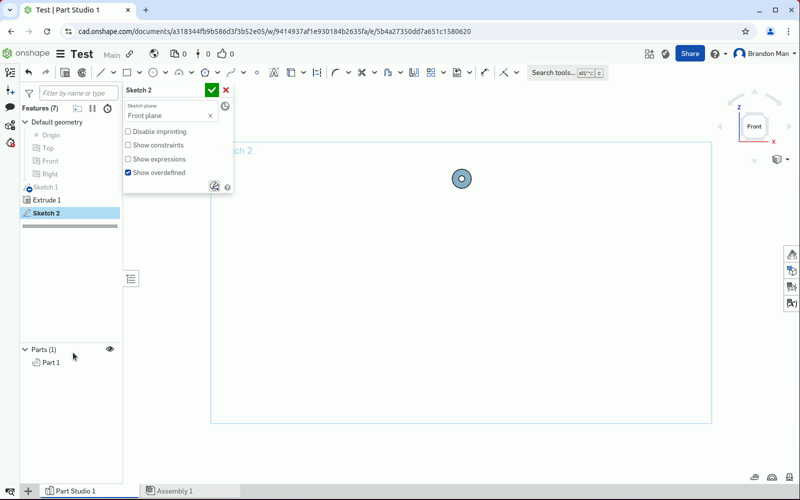
key(y)
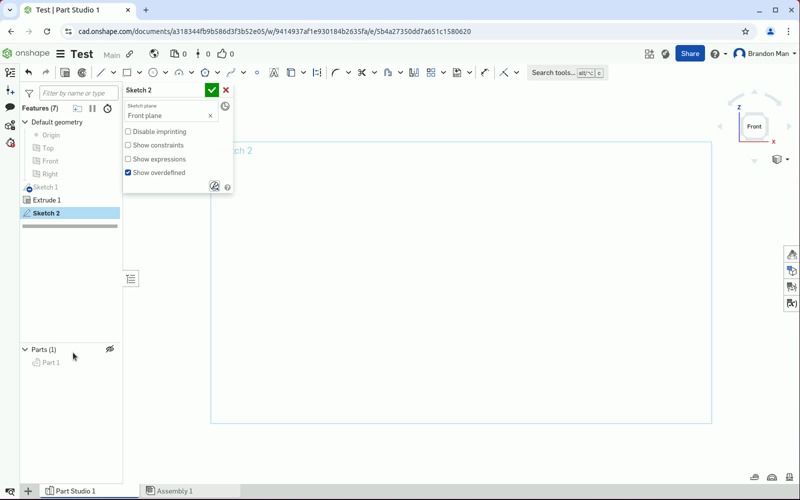
key(a)
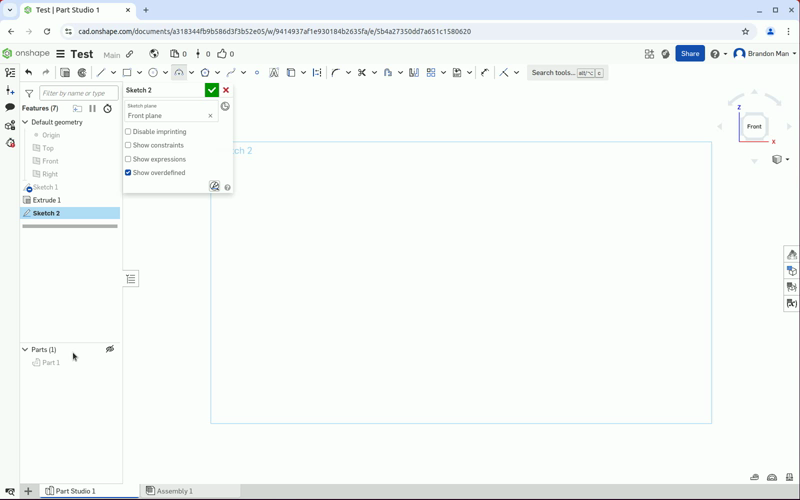
key_down(shift)
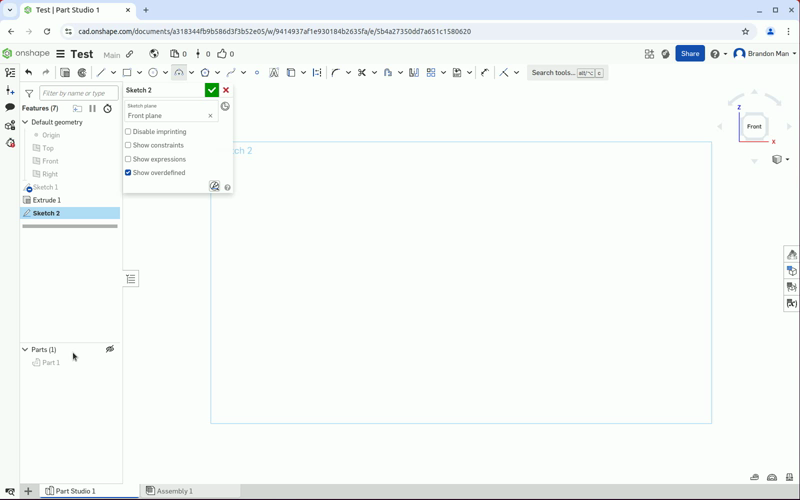
mouse_move(446, 223)
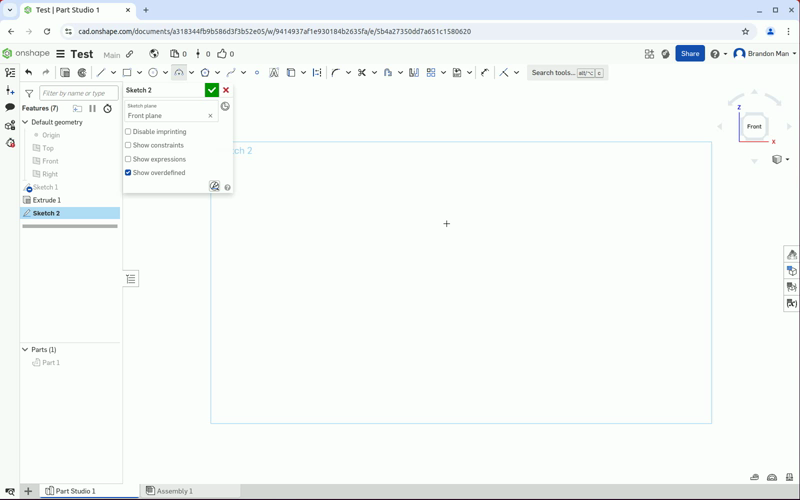
click(446, 223)
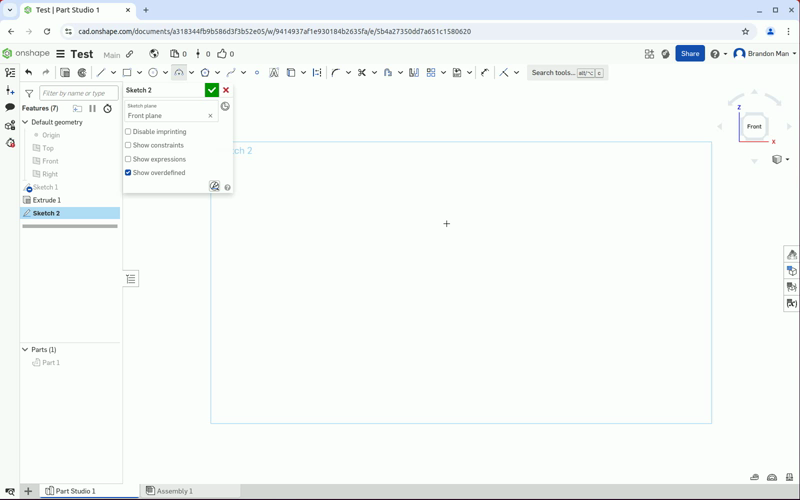
key_up(shift)
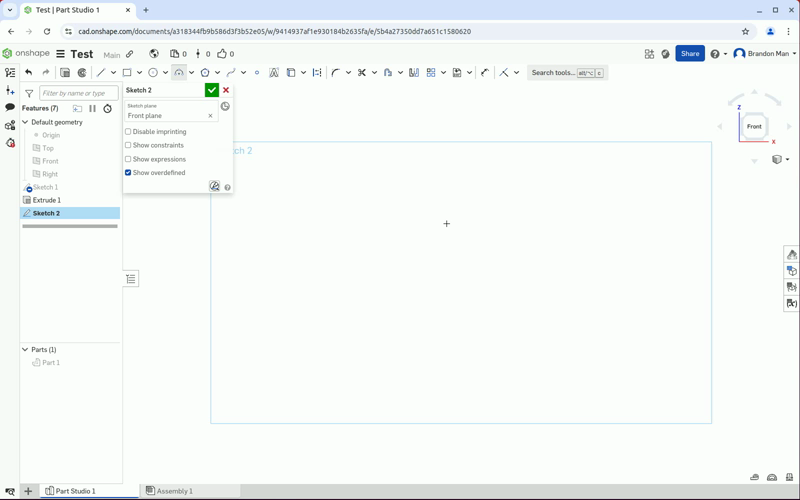
key_down(shift)
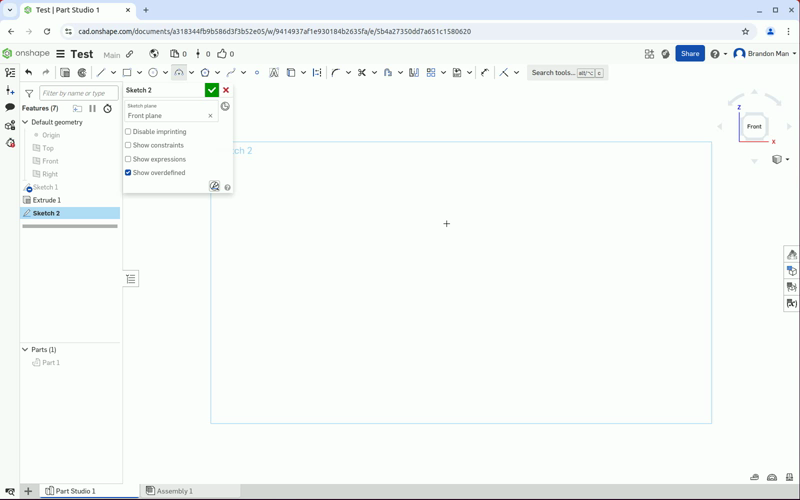
mouse_move(476, 223)
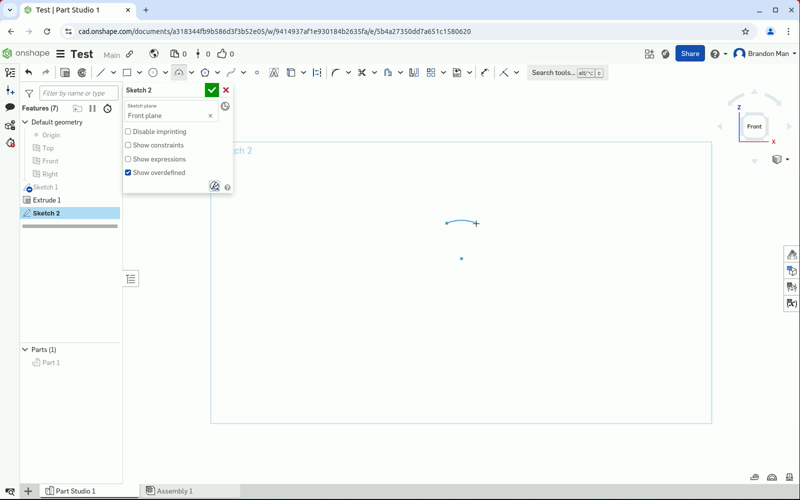
click(476, 223)
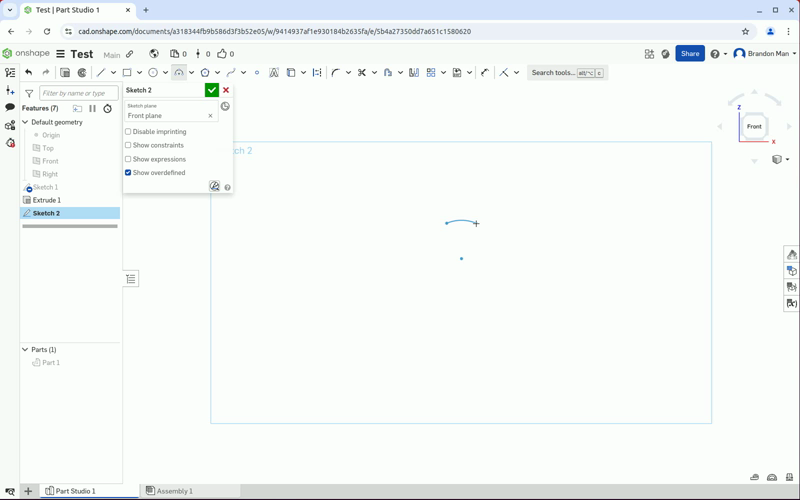
mouse_move(461, 210)
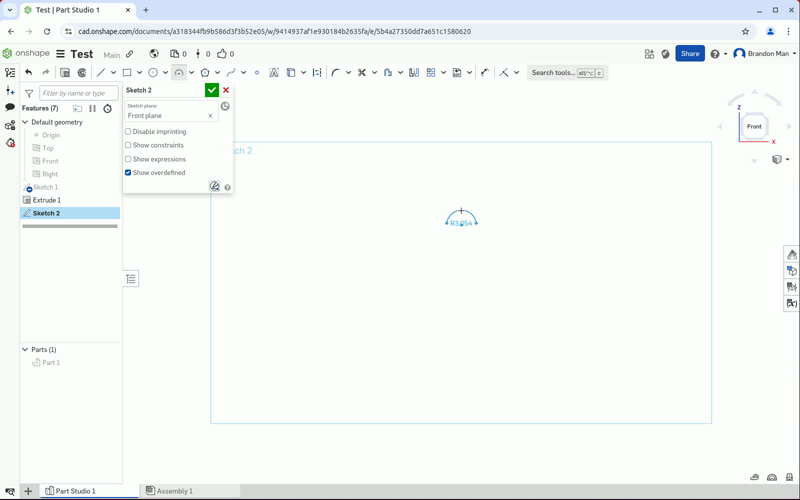
click(461, 210)
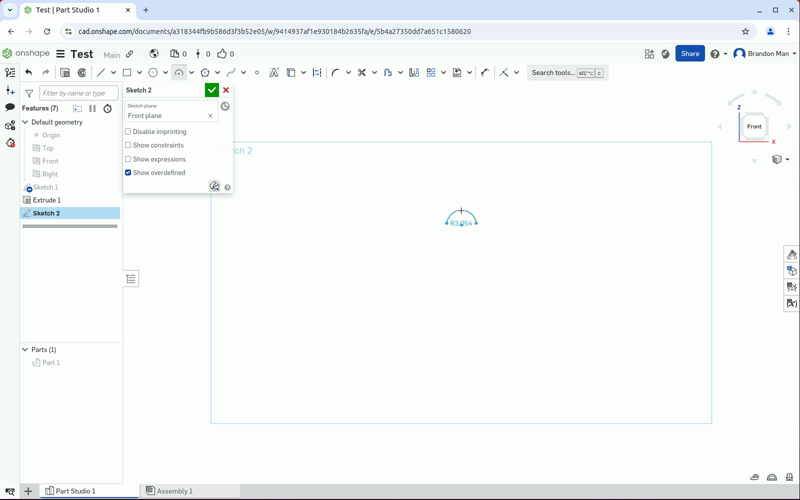
key_up(shift)
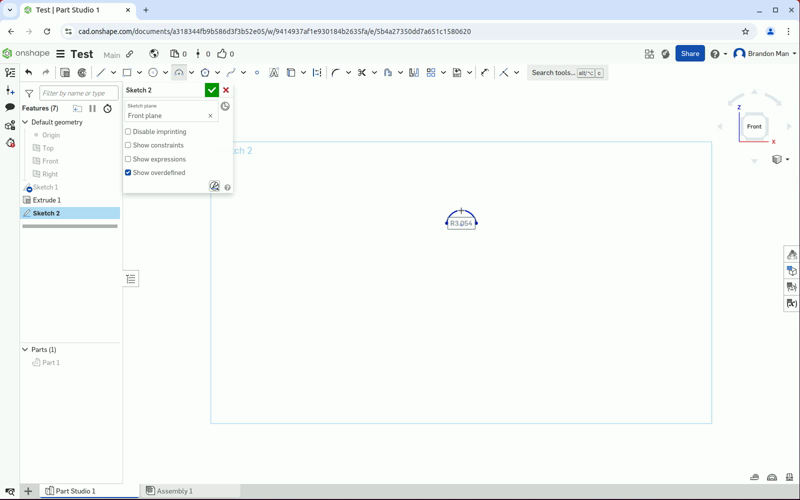
key(esc)
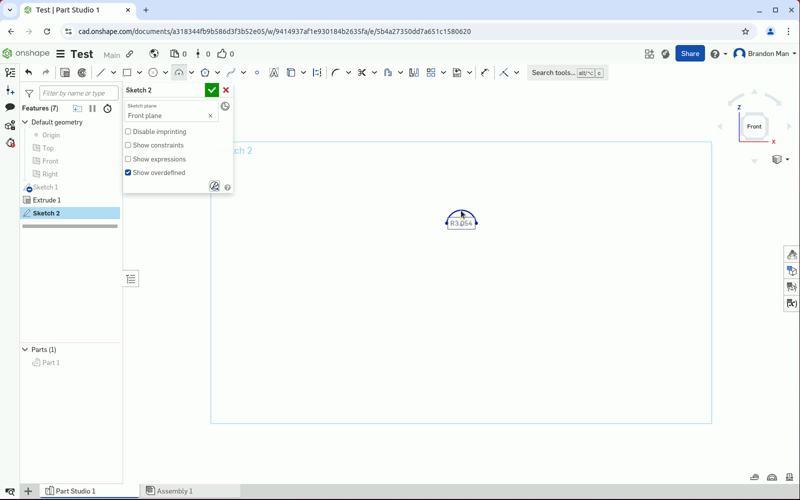
key(l)
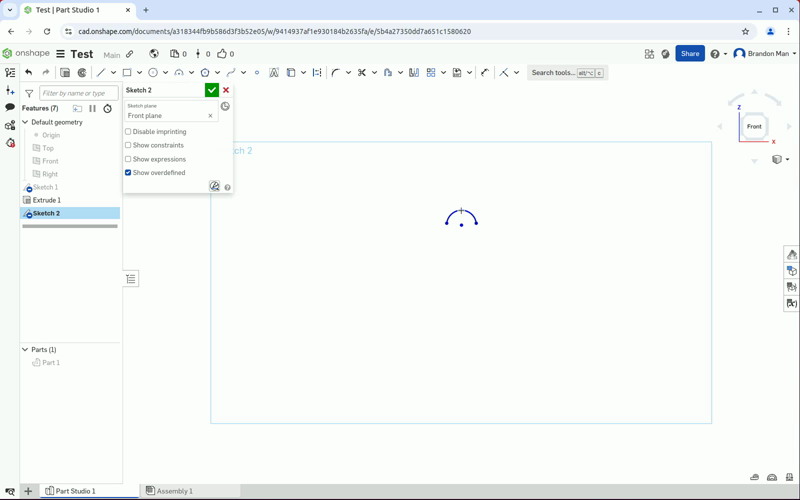
mouse_move(476, 223)
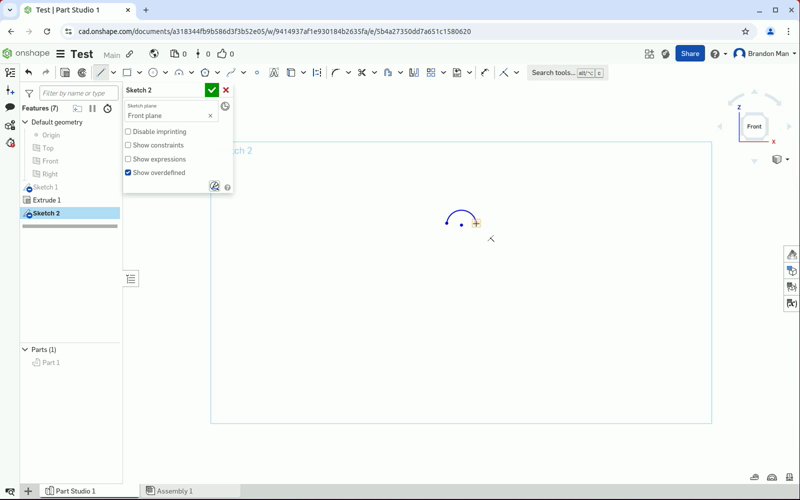
click(476, 223)
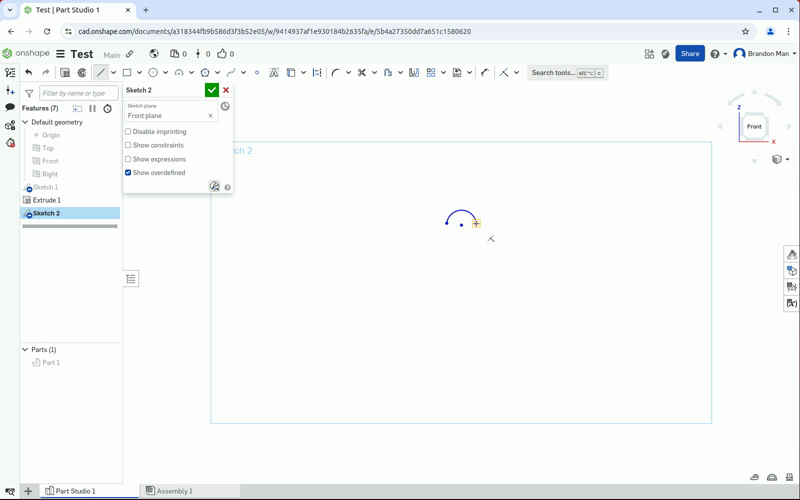
key_down(shift)
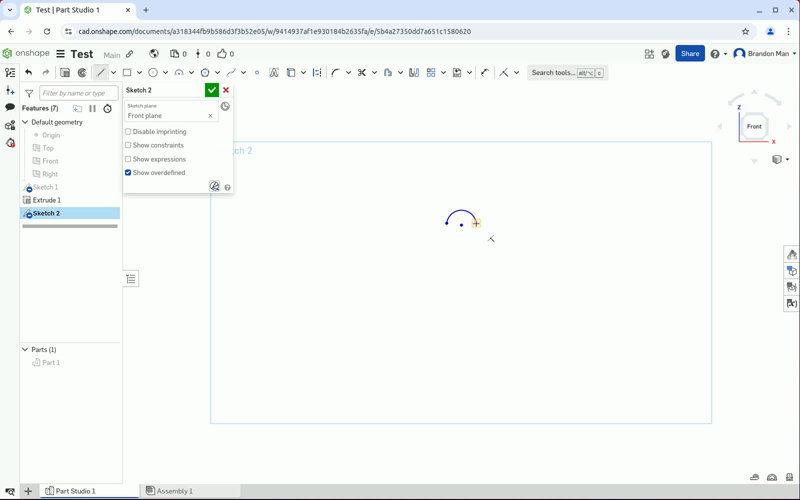
mouse_move(506, 223)
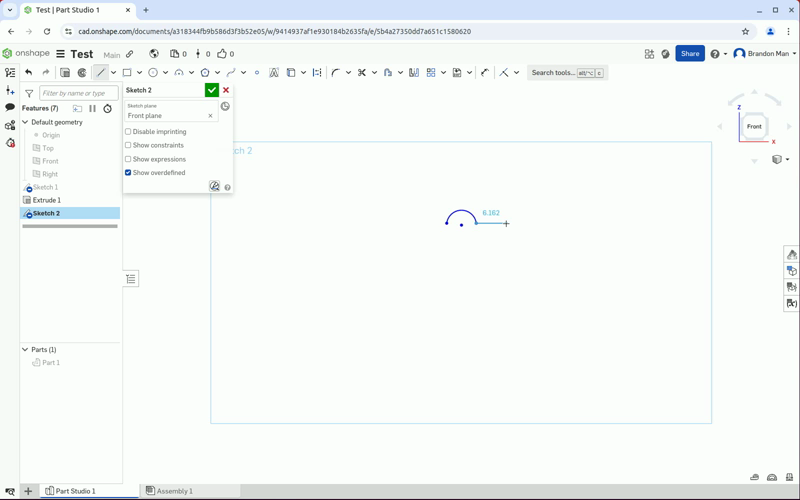
mouse_move(470, 177)
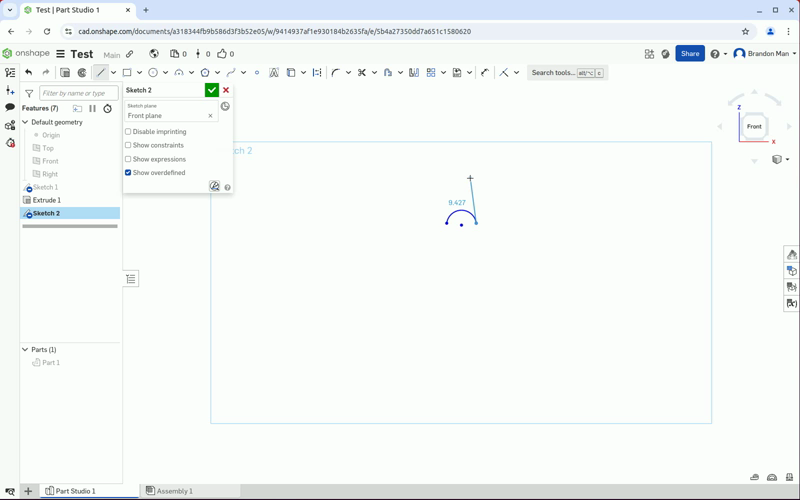
click(470, 177)
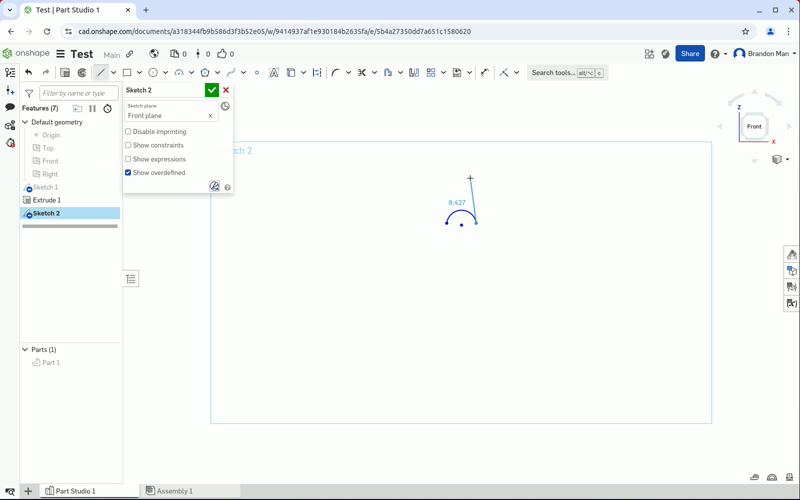
key_up(shift)
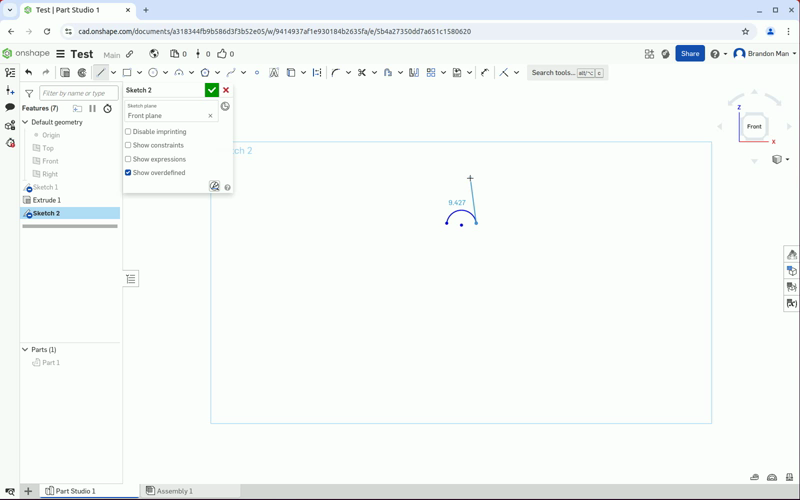
key(esc)
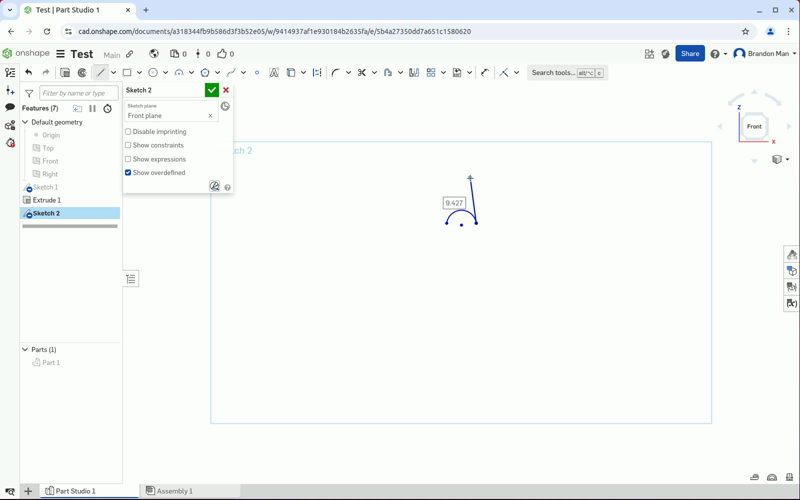
key(a)
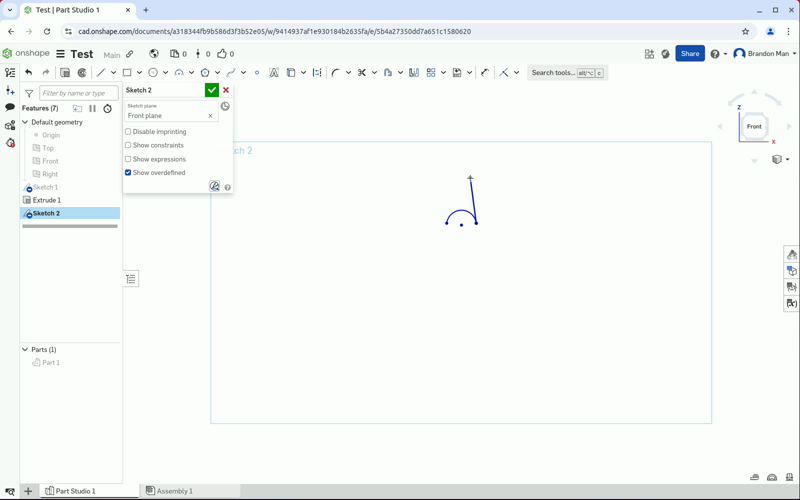
mouse_move(470, 177)
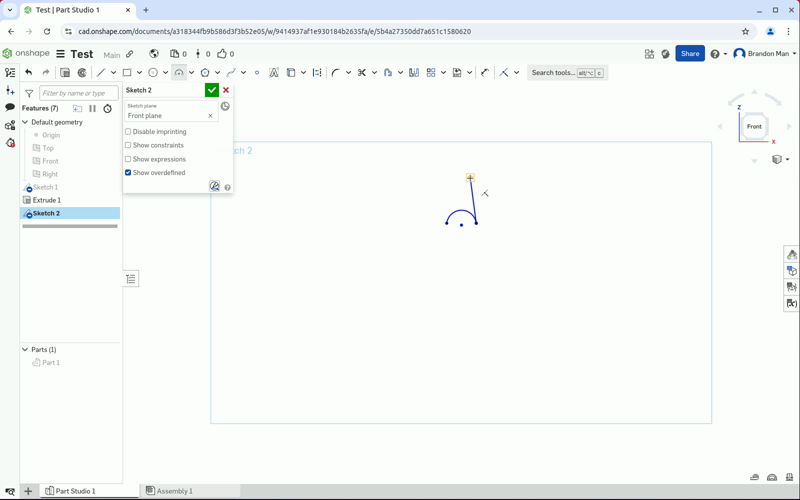
click(470, 177)
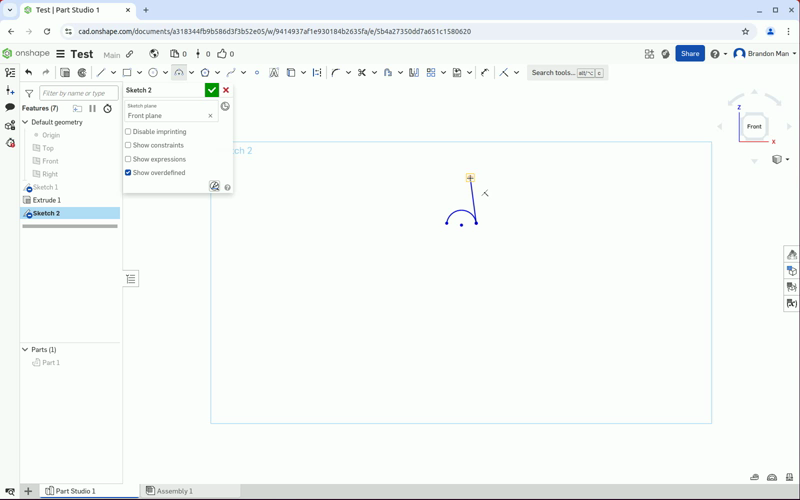
key_down(shift)
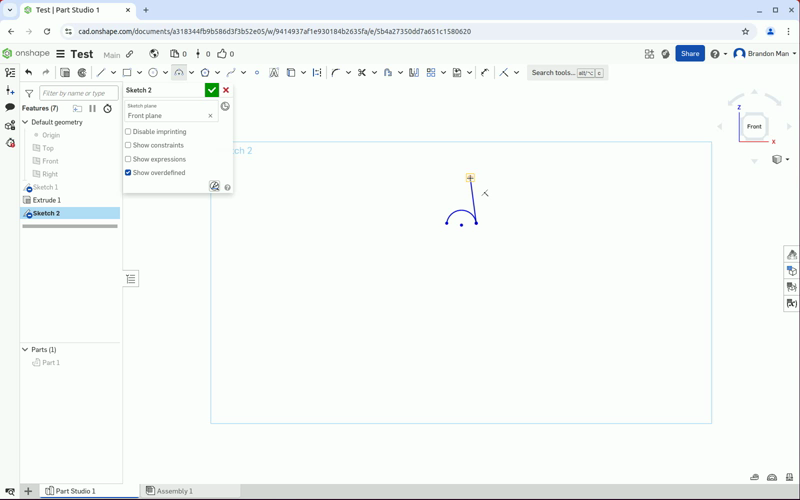
mouse_move(452, 176)
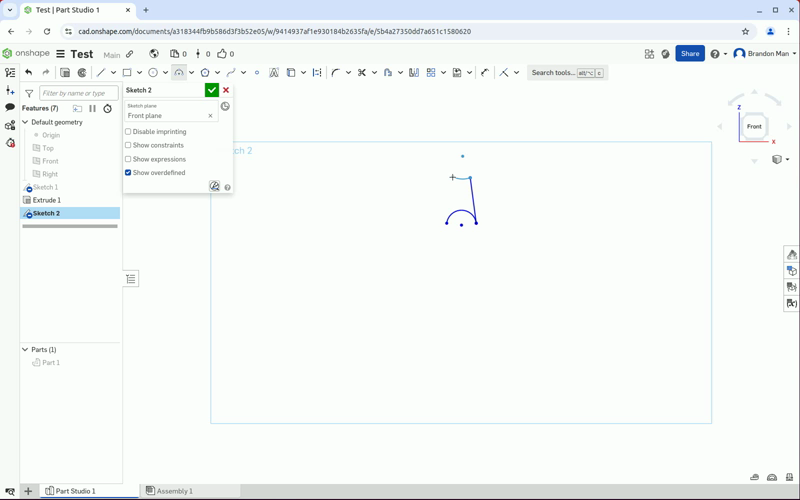
click(452, 176)
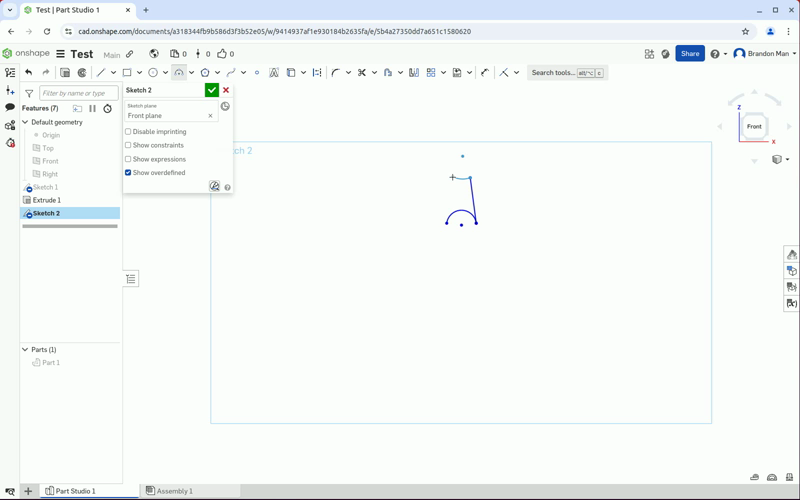
mouse_move(460, 186)
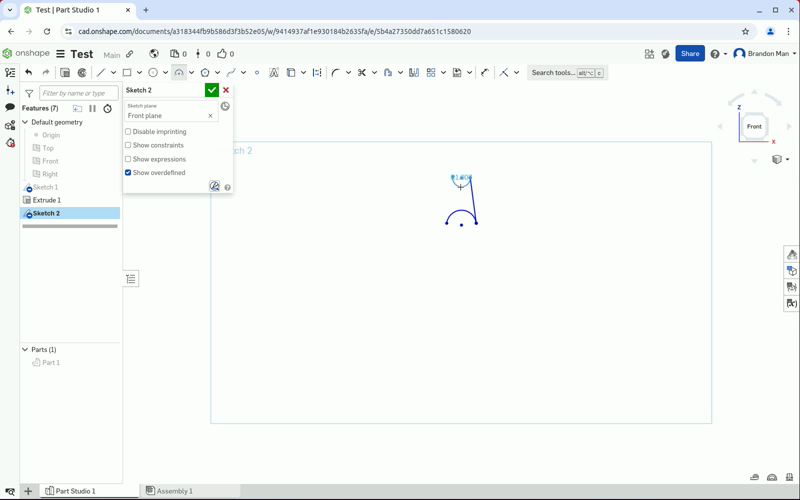
click(460, 186)
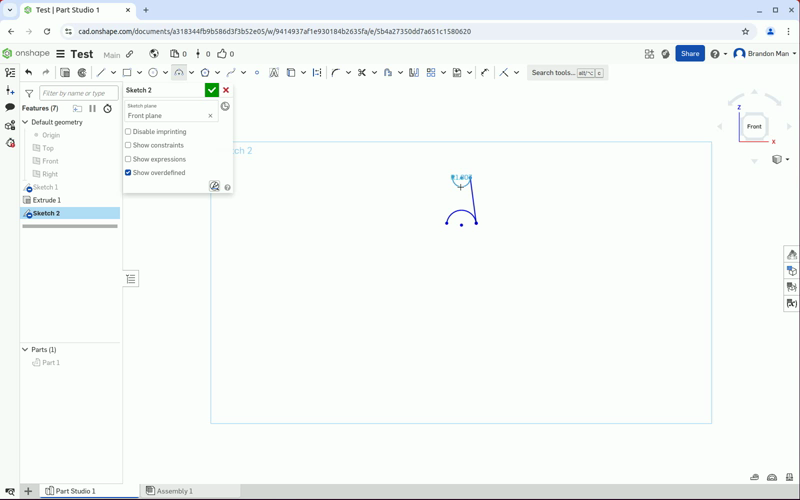
key_up(shift)
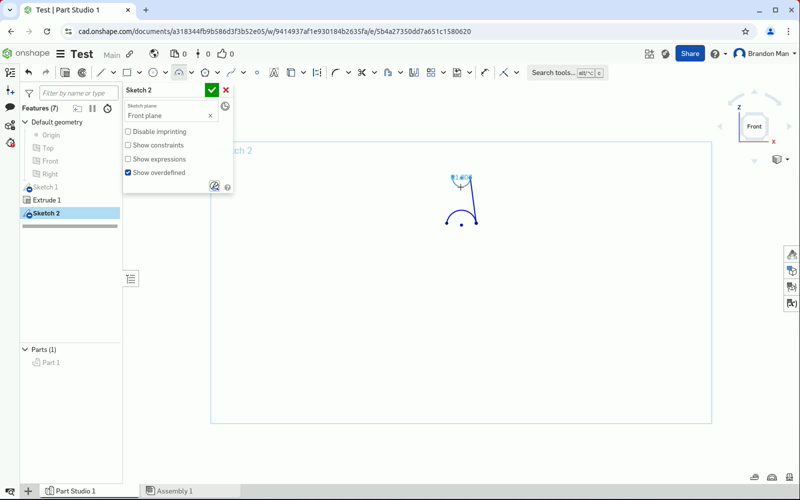
key(esc)
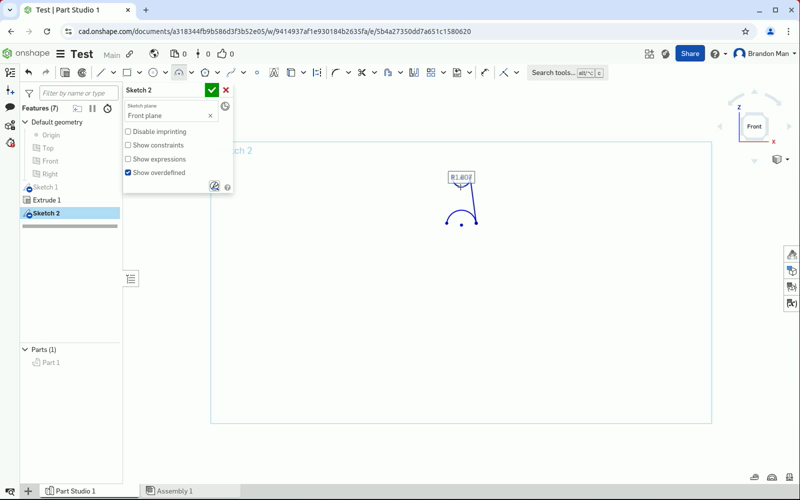
key(l)
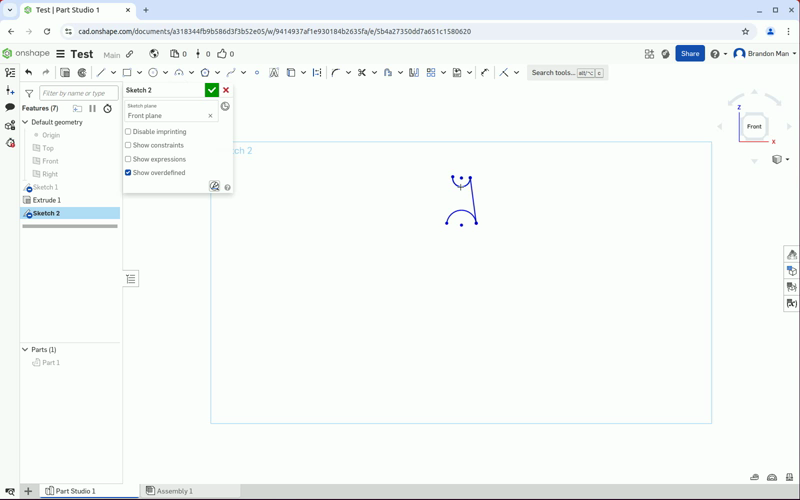
mouse_move(452, 176)
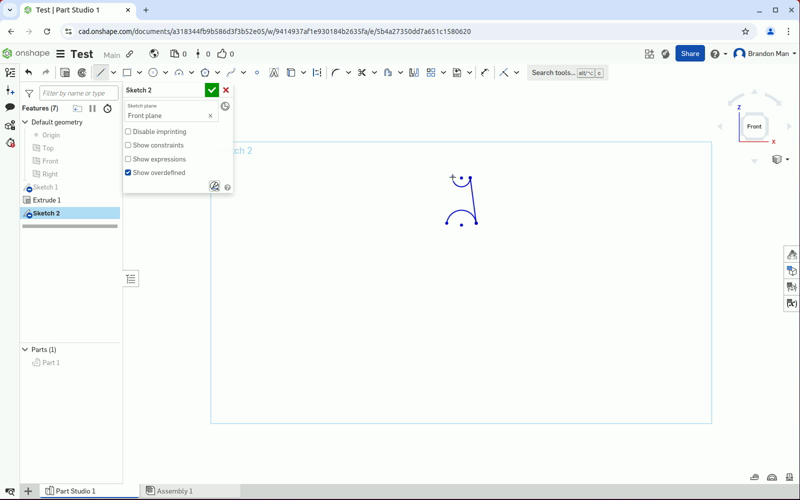
click(452, 176)
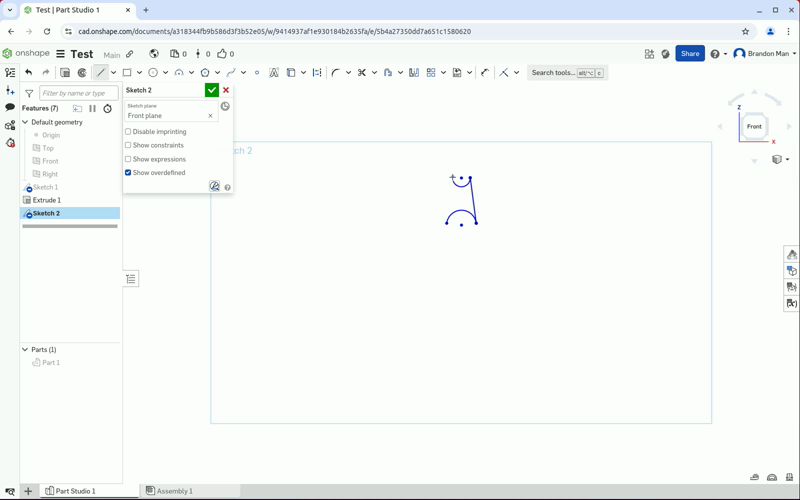
mouse_move(482, 176)
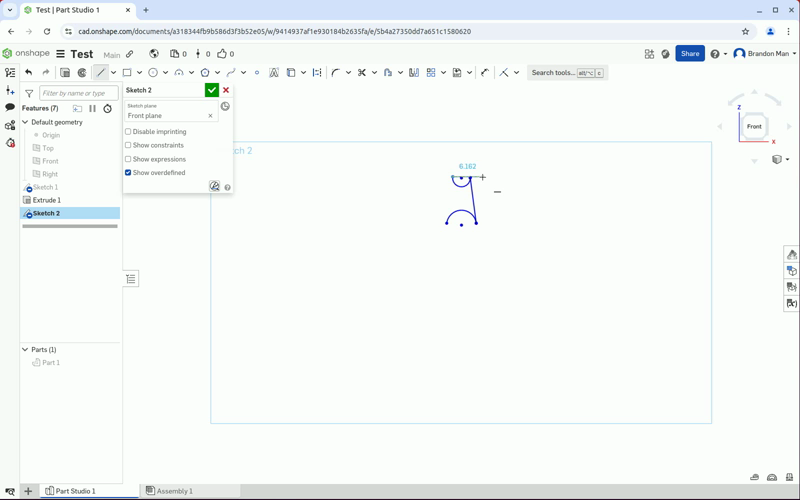
key_down(shift)
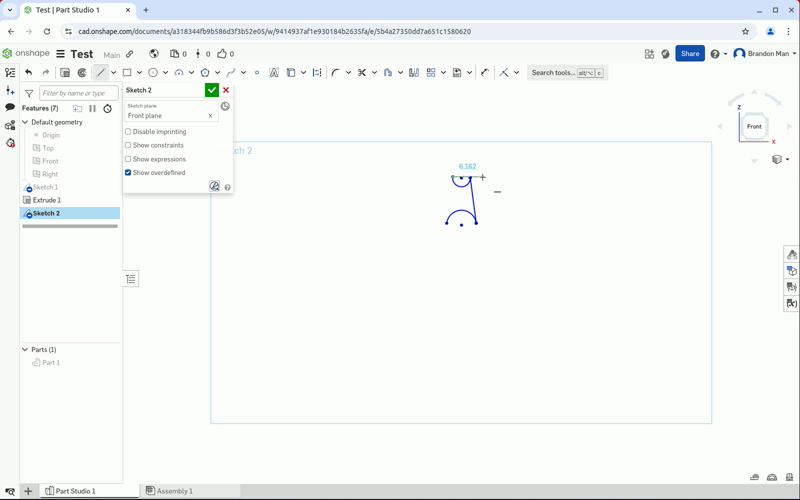
mouse_move(446, 223)
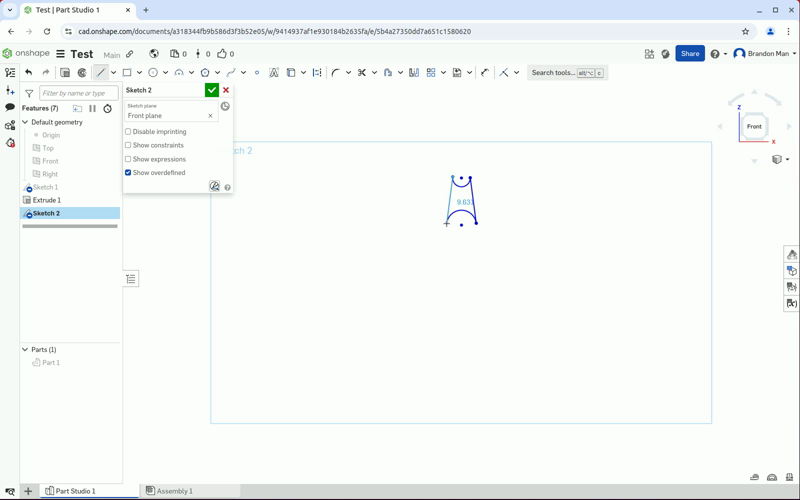
key_up(shift)
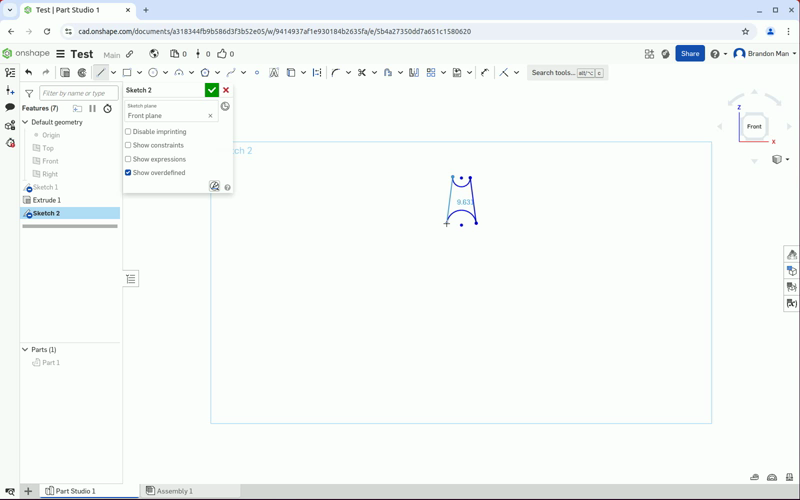
click(446, 223)
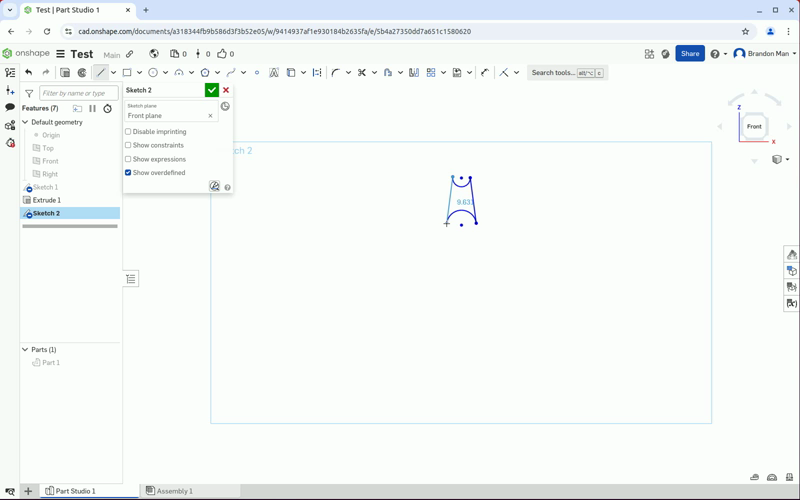
key(esc)
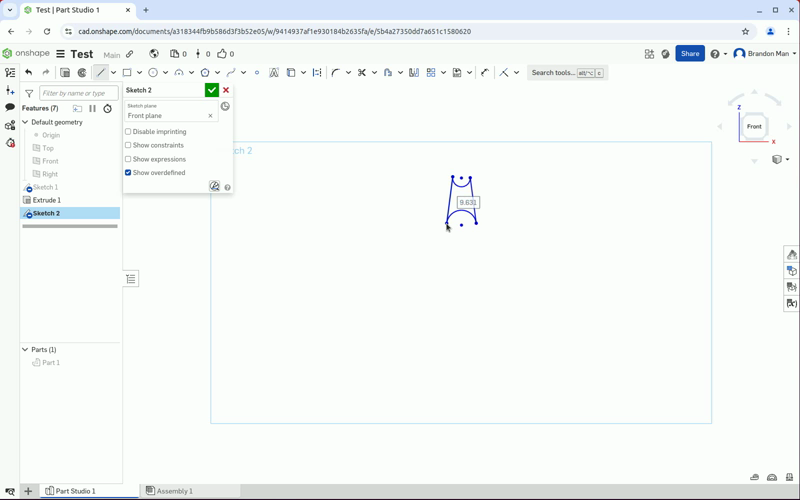
key(c)
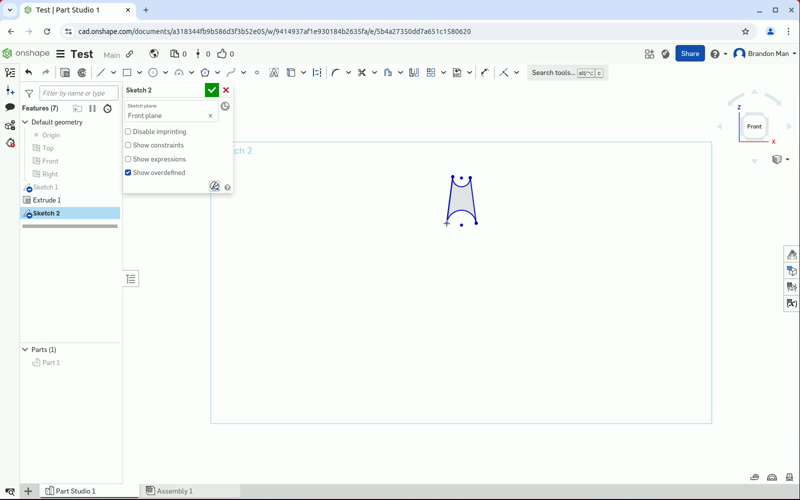
key_down(shift)
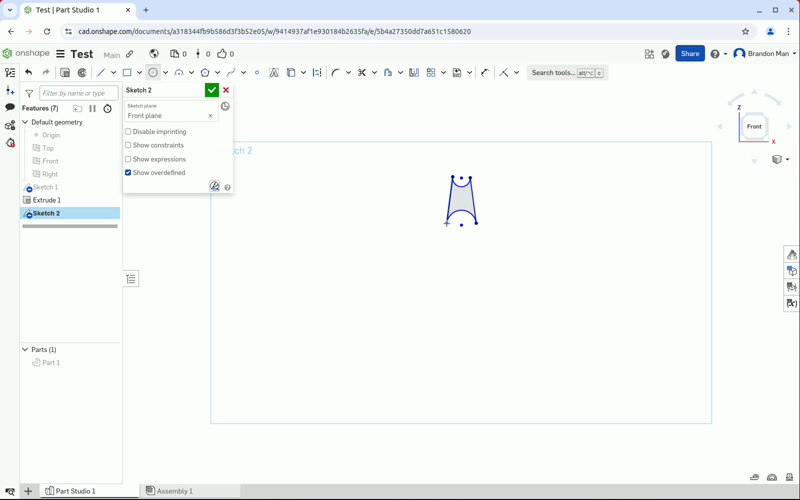
mouse_move(458, 191)
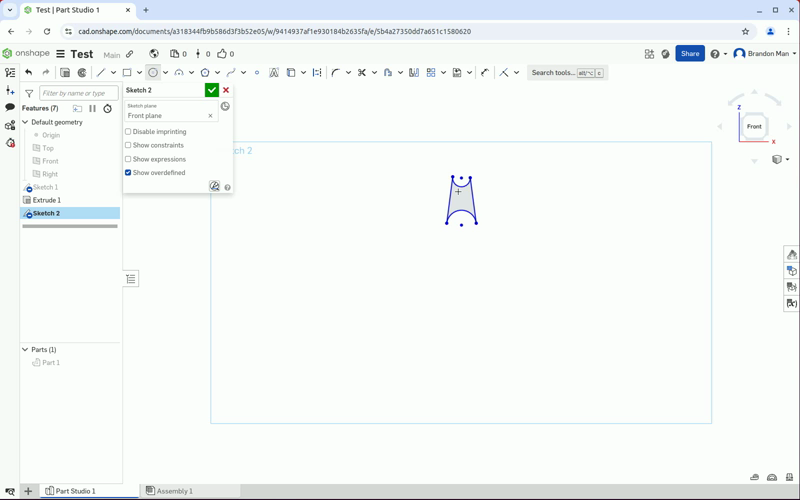
click(458, 191)
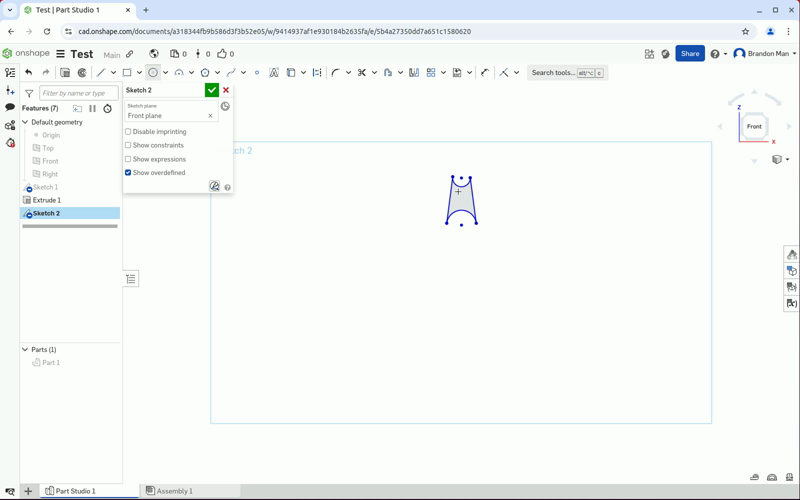
key_up(shift)
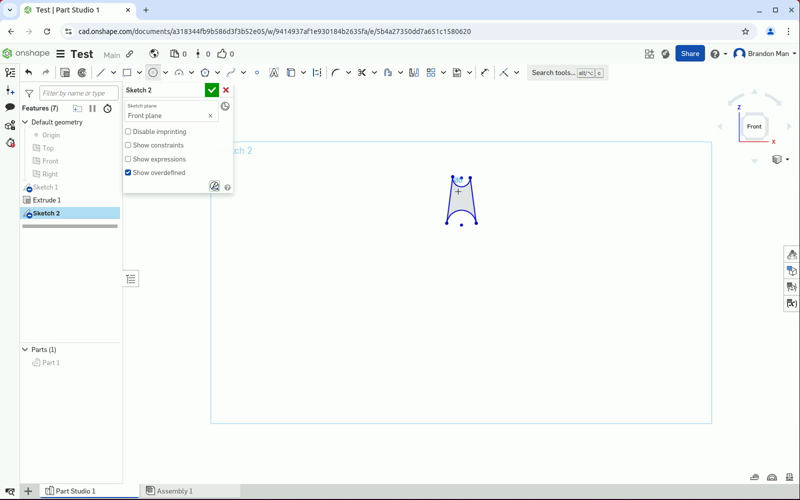
mouse_move(461, 191)
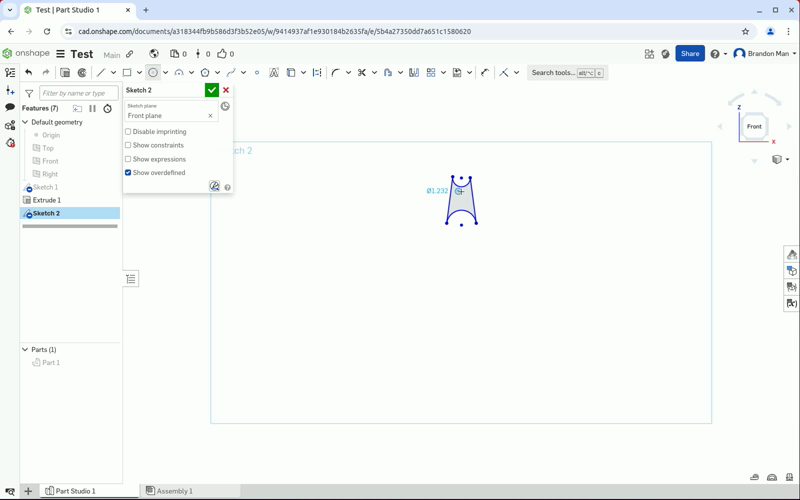
click(461, 191)
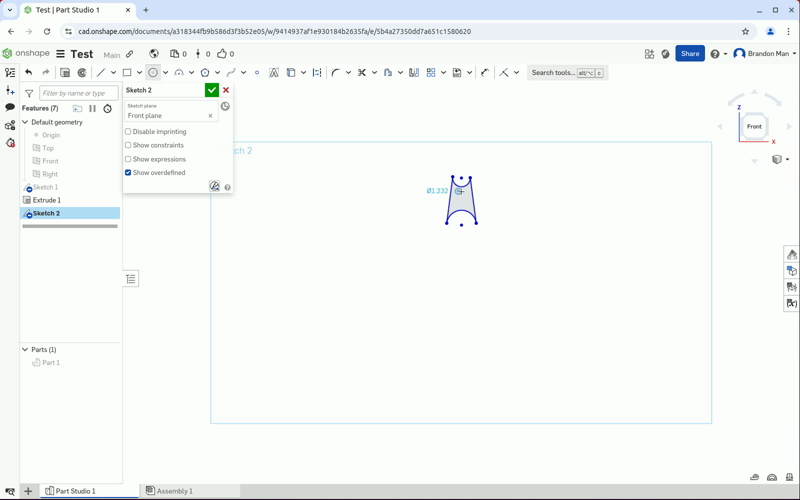
key(esc)
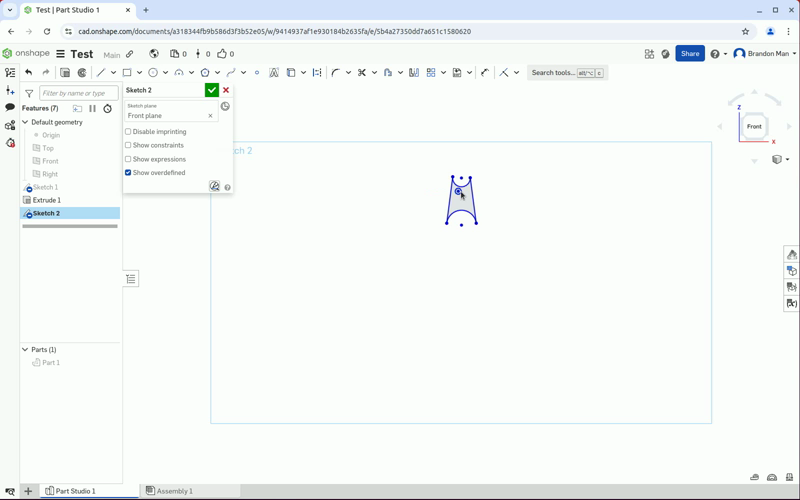
mouse_move(461, 198)
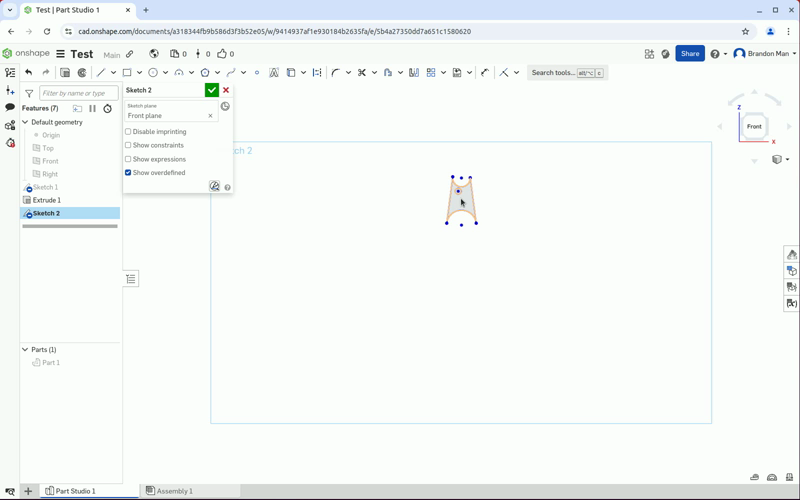
scroll(6)
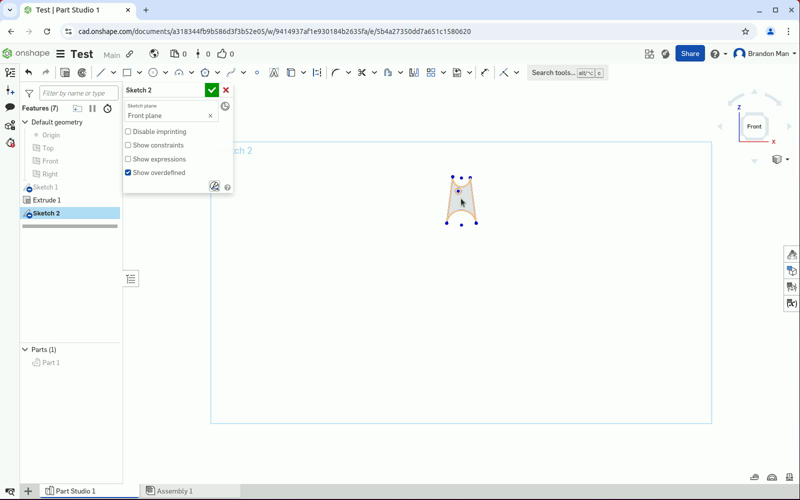
scroll(6)
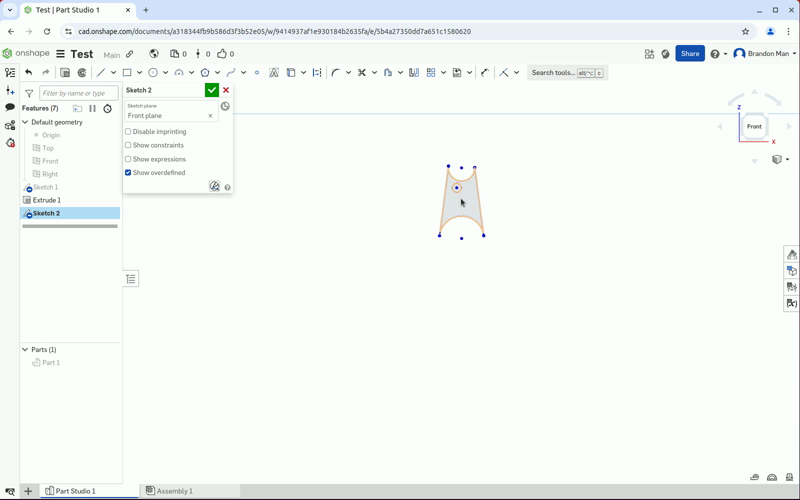
scroll(6)
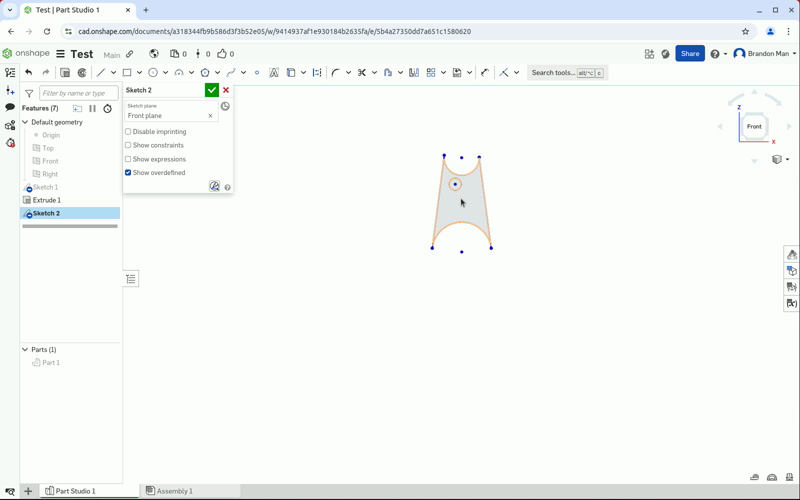
scroll(6)
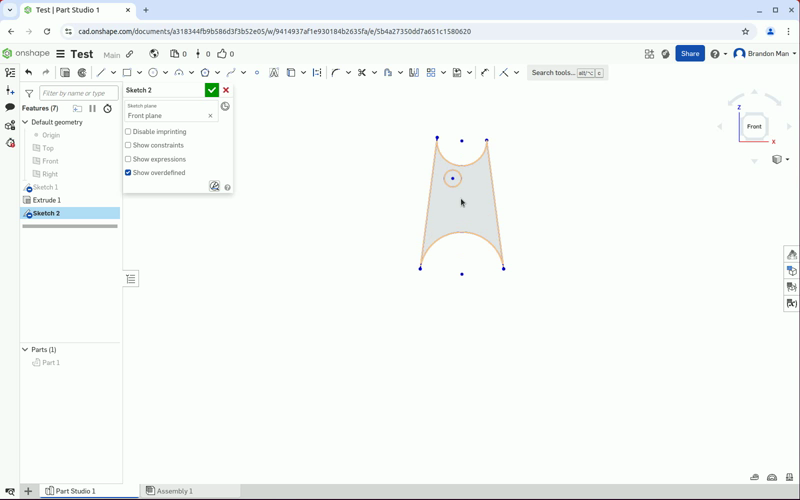
scroll(6)
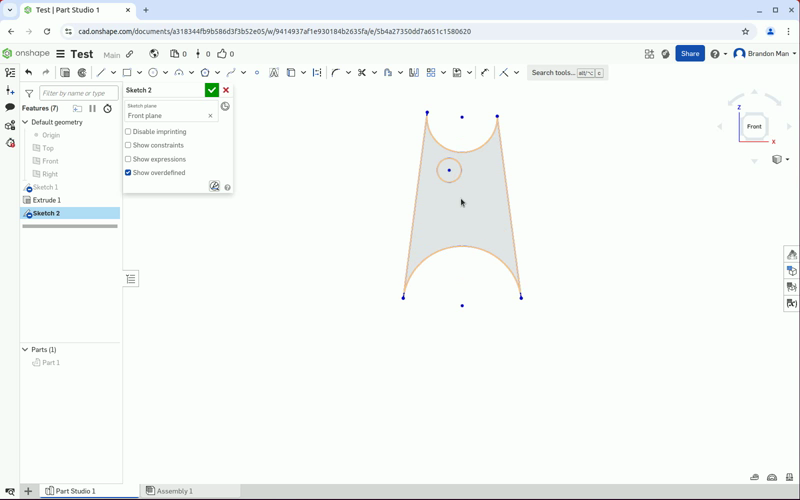
scroll(6)
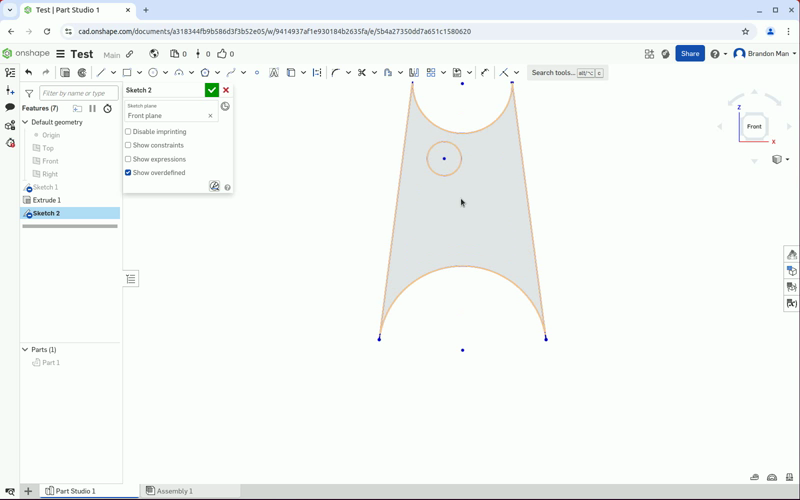
scroll(6)
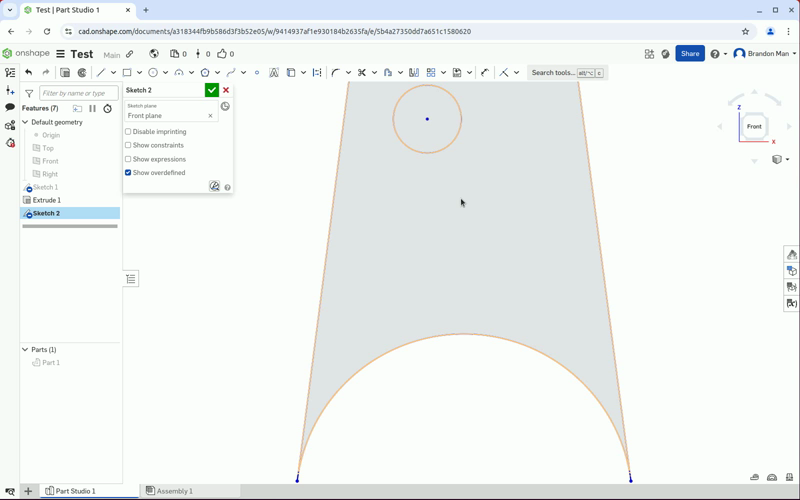
click(461, 198)
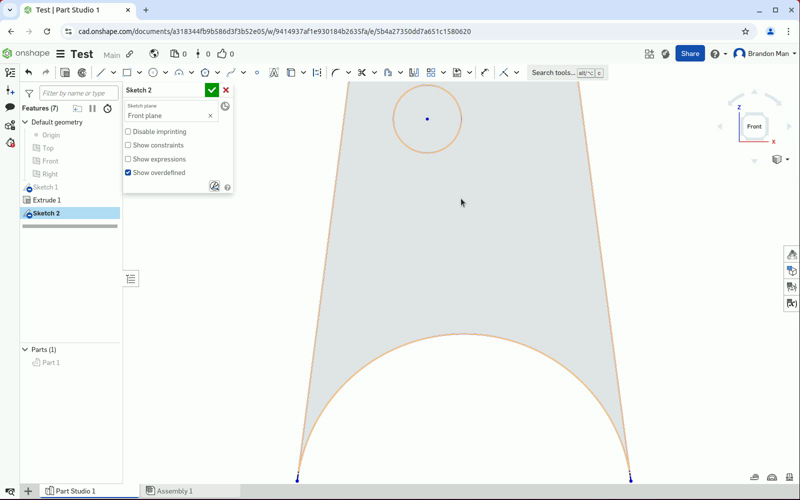
scroll(-6)
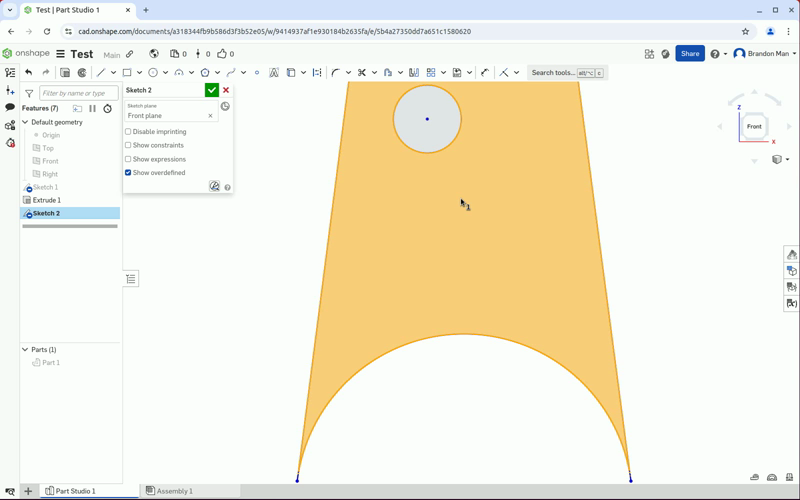
scroll(-6)
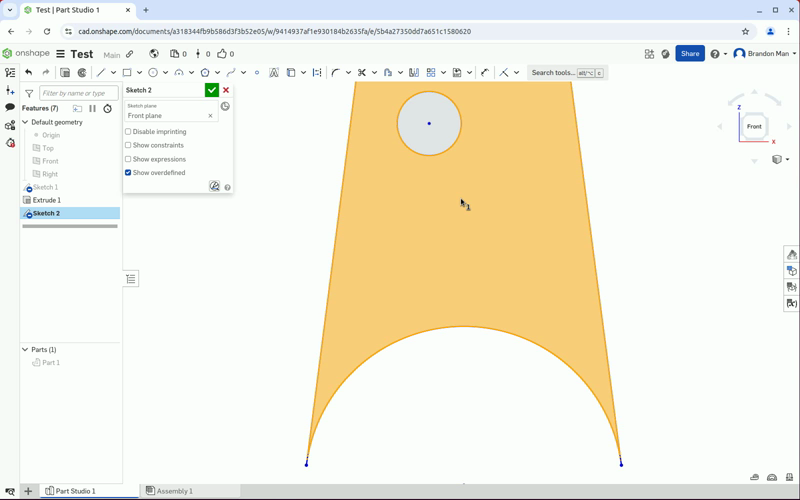
scroll(-6)
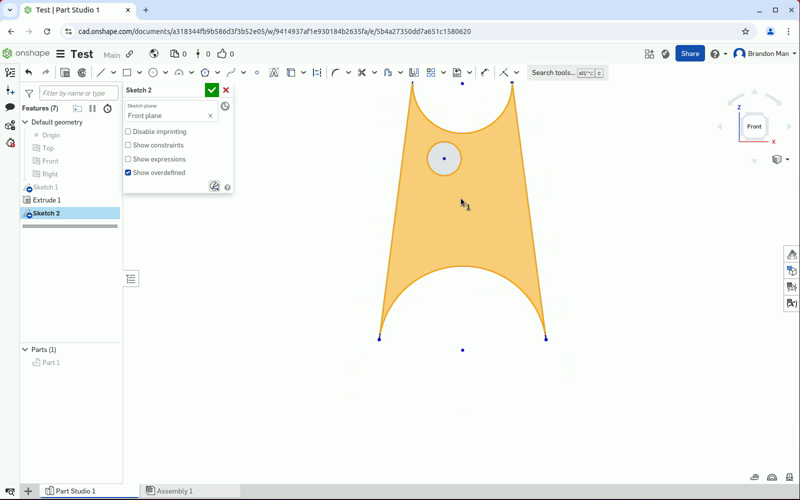
scroll(-6)
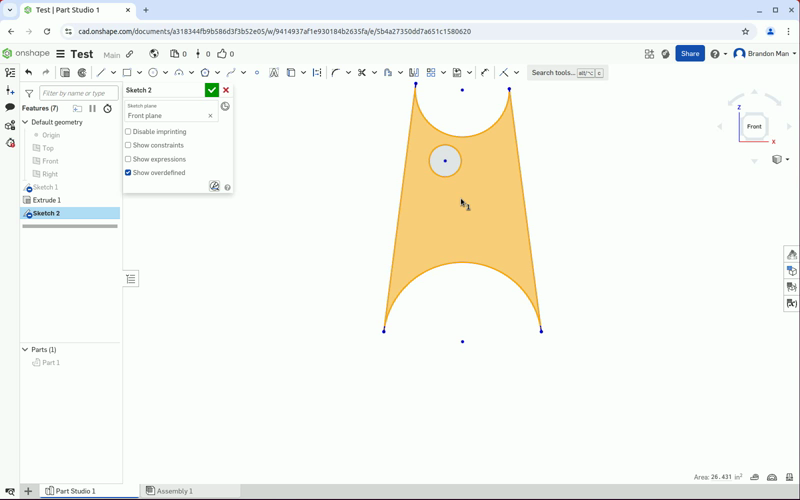
scroll(-6)
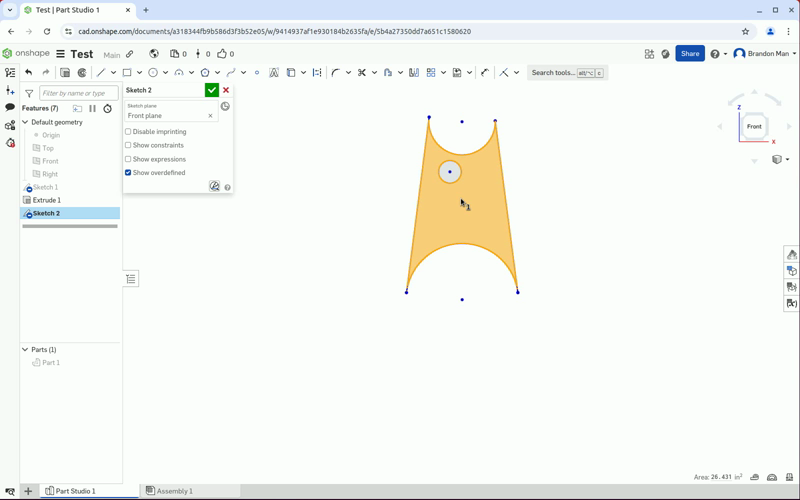
scroll(-6)
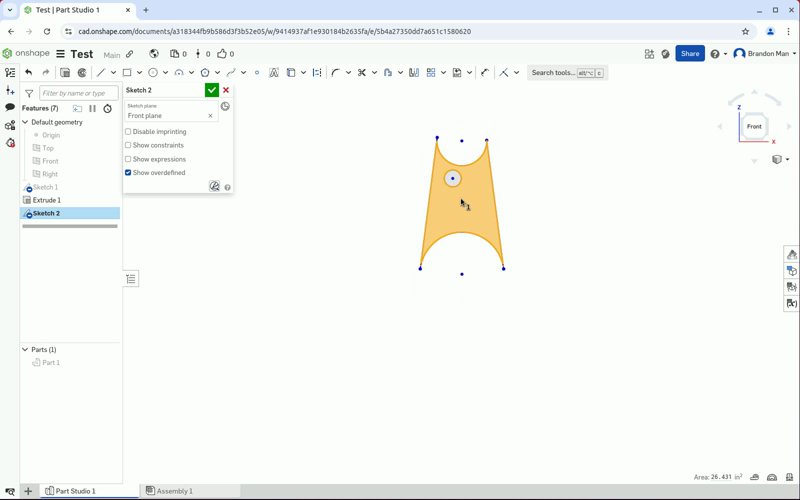
scroll(-6)
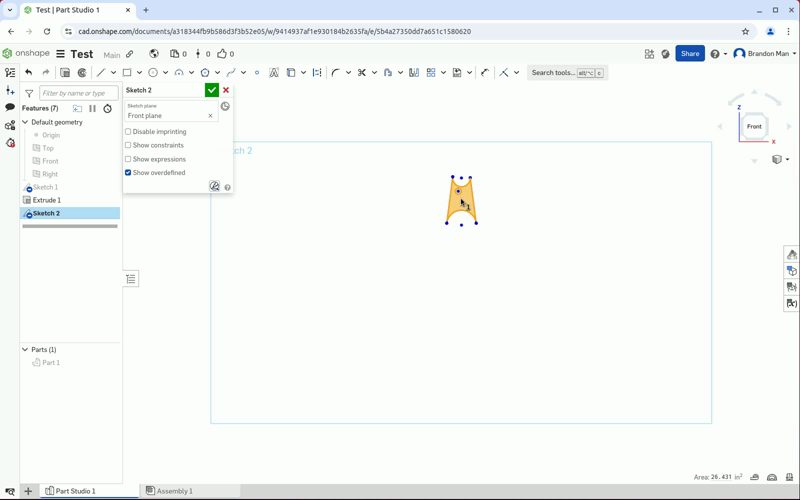
mouse_move(73, 352)
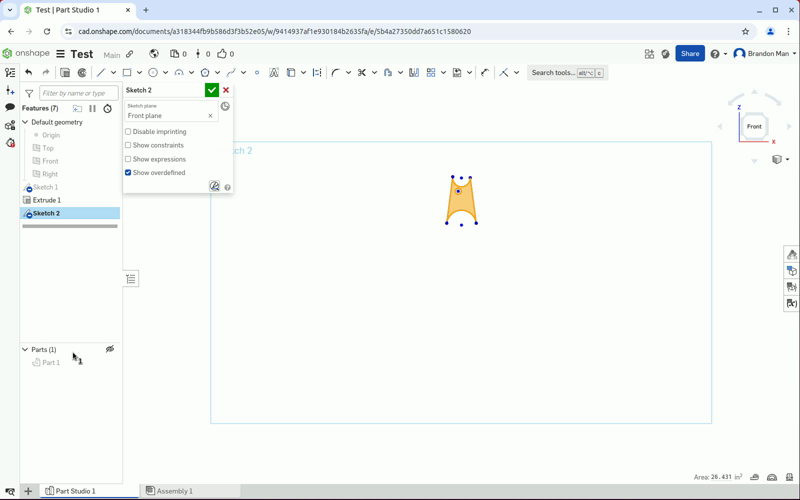
key(shift+y)
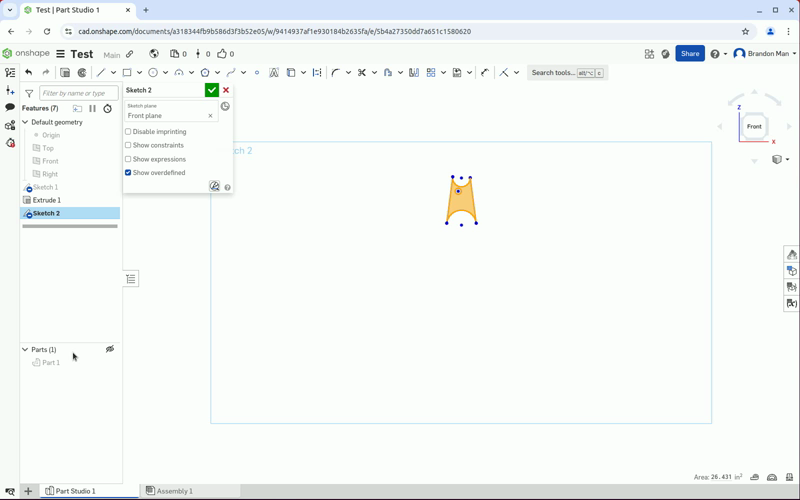
key(shift+e)
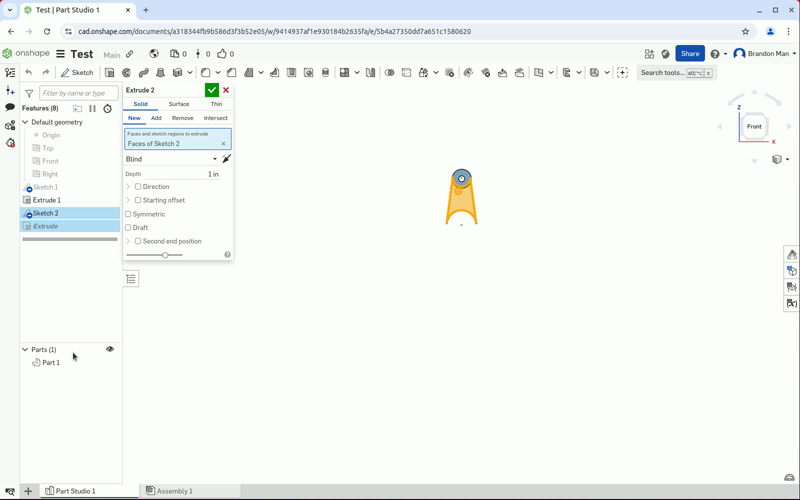
mouse_move(143, 106)
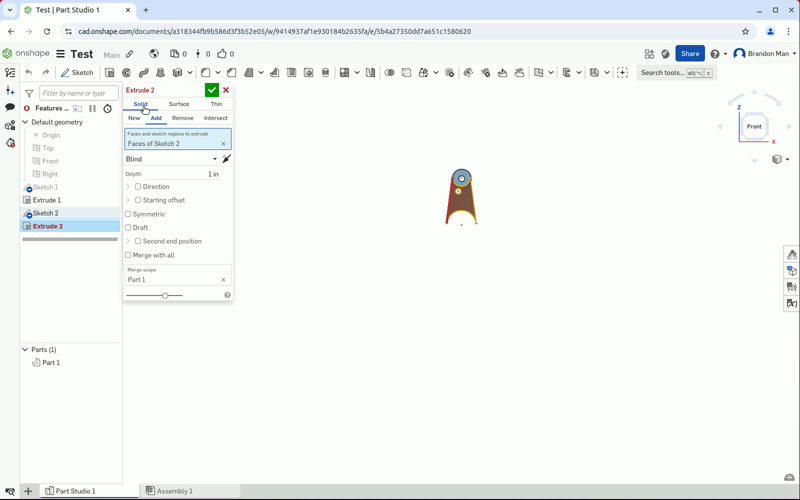
click(143, 106)
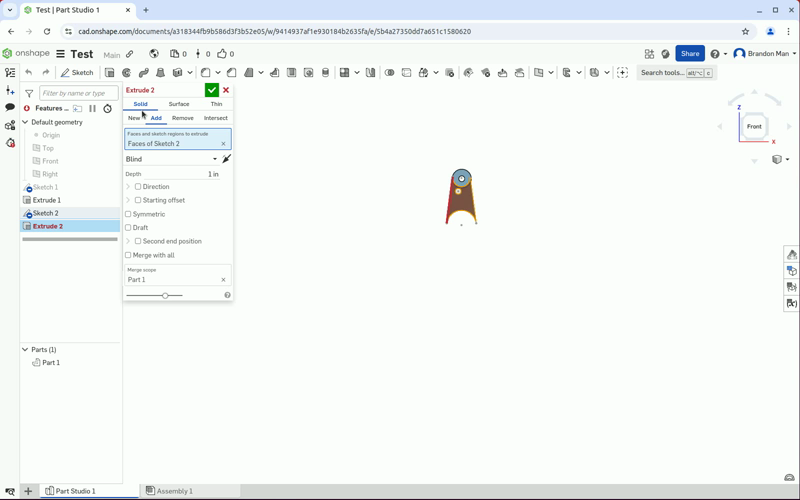
mouse_move(137, 120)
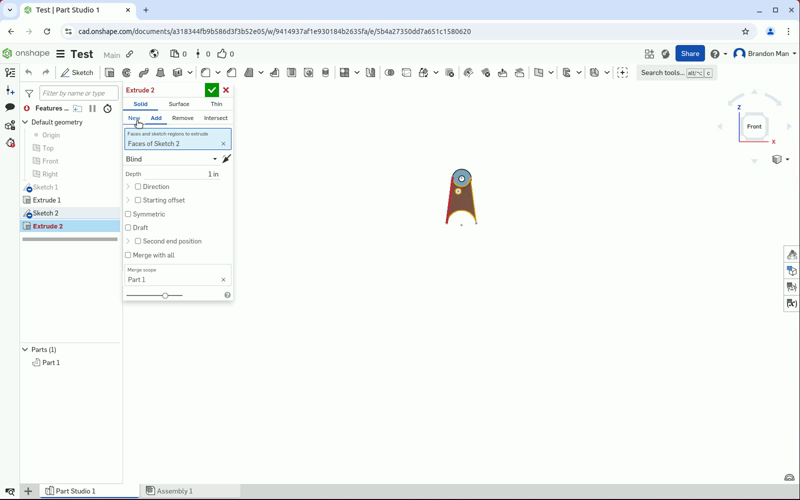
click(137, 120)
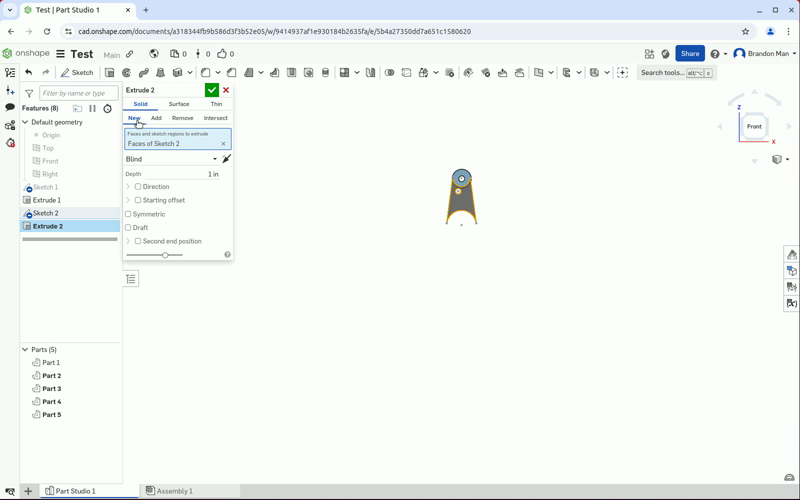
key(tab, 4)
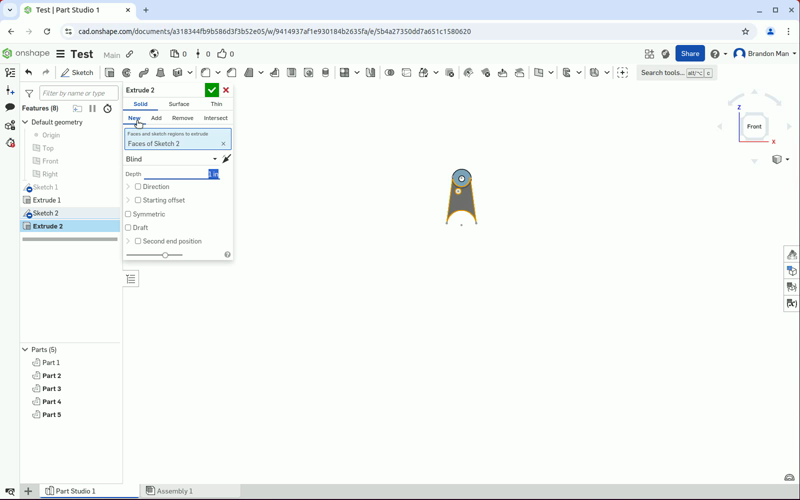
text(0.481)
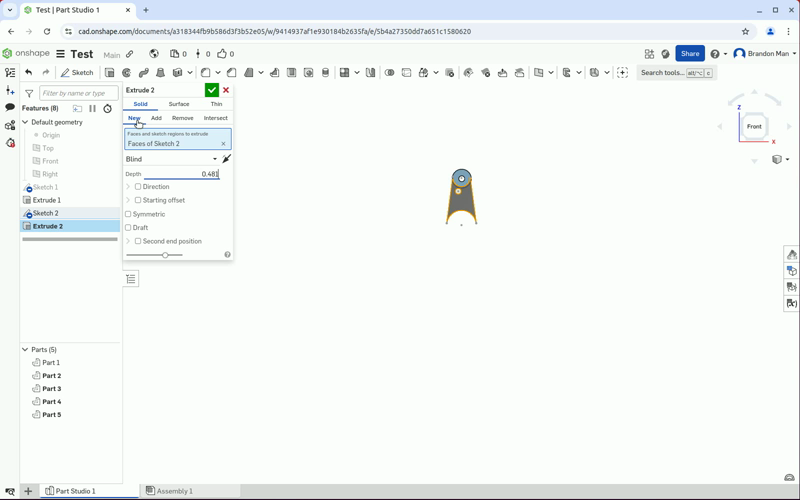
key(enter)
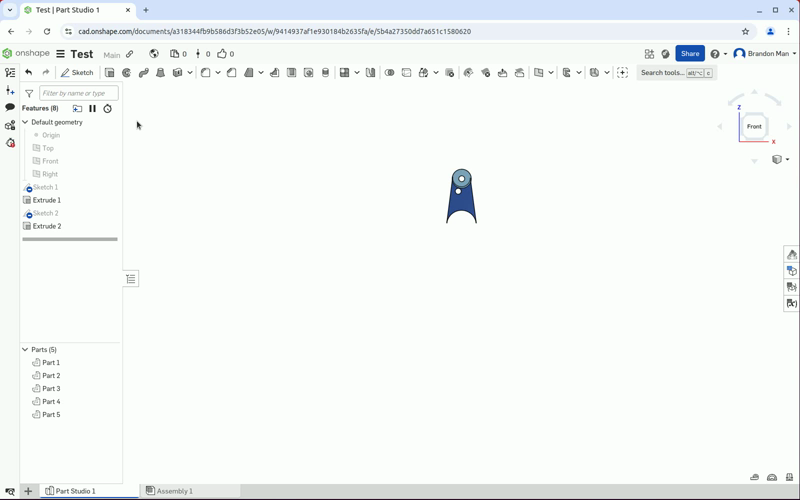
key(shift+h)
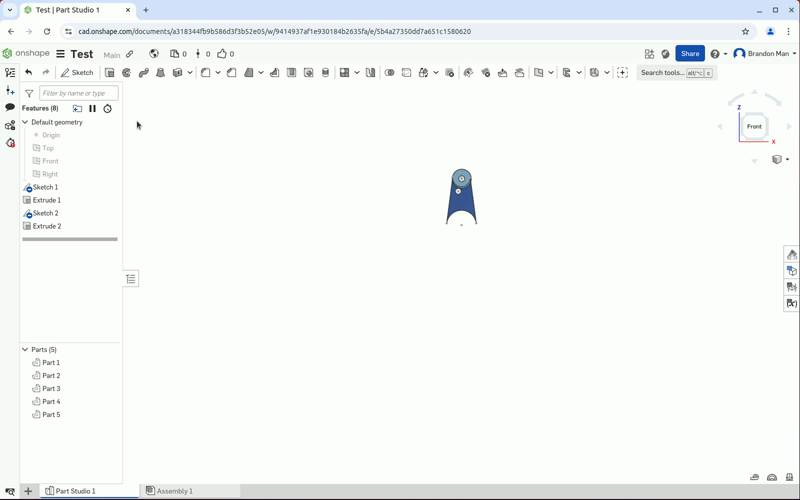
key(shift+h)
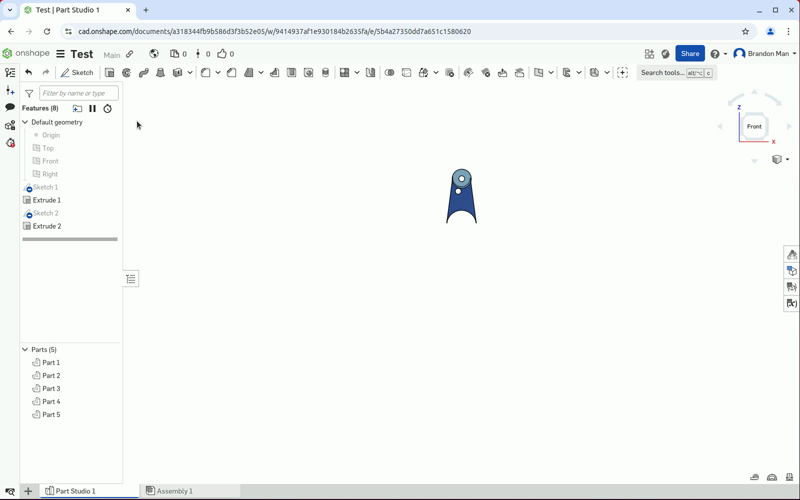
mouse_move(73, 189)
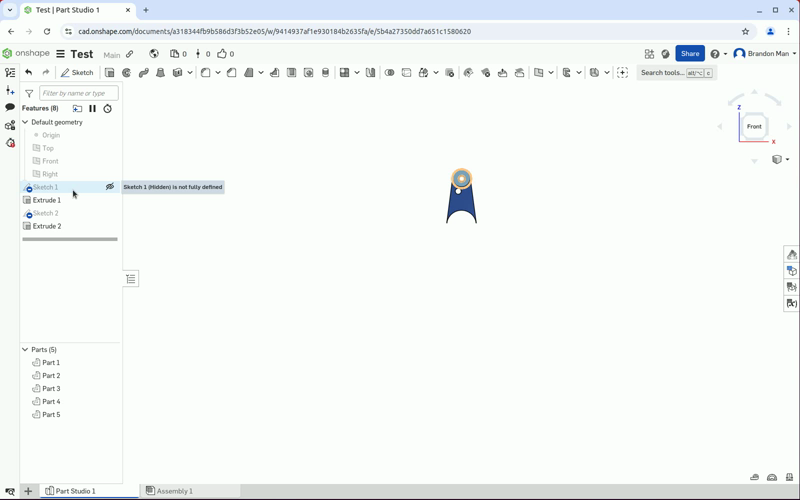
click(73, 189)
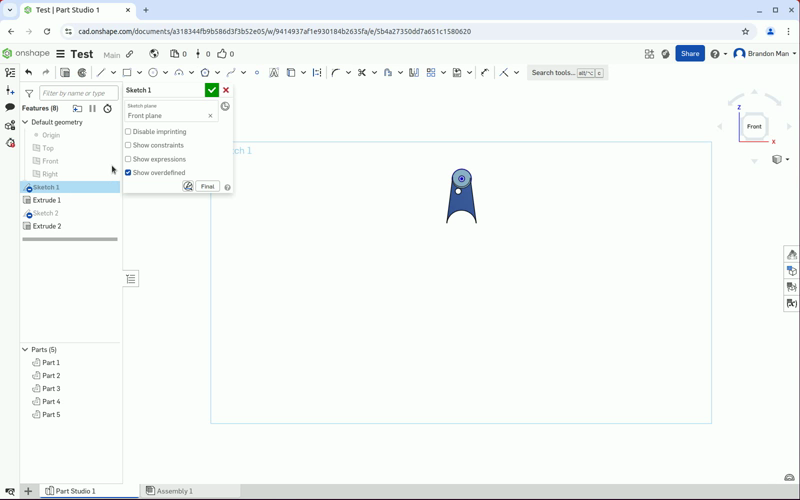
mouse_move(229, 92)
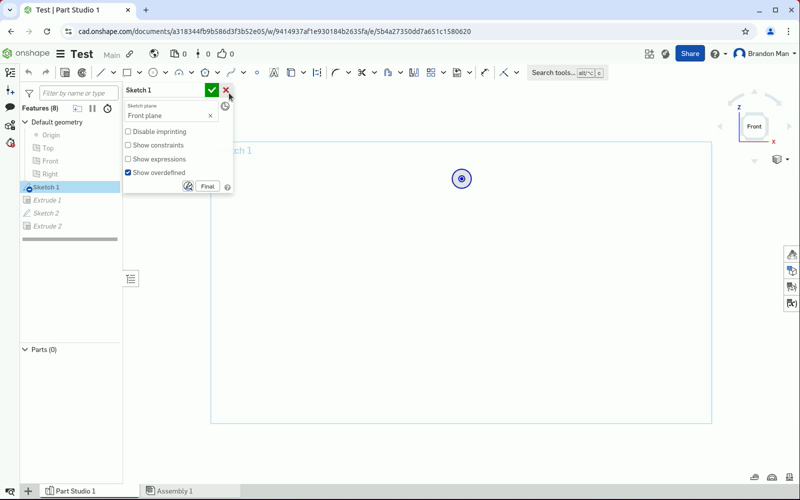
click(229, 92)
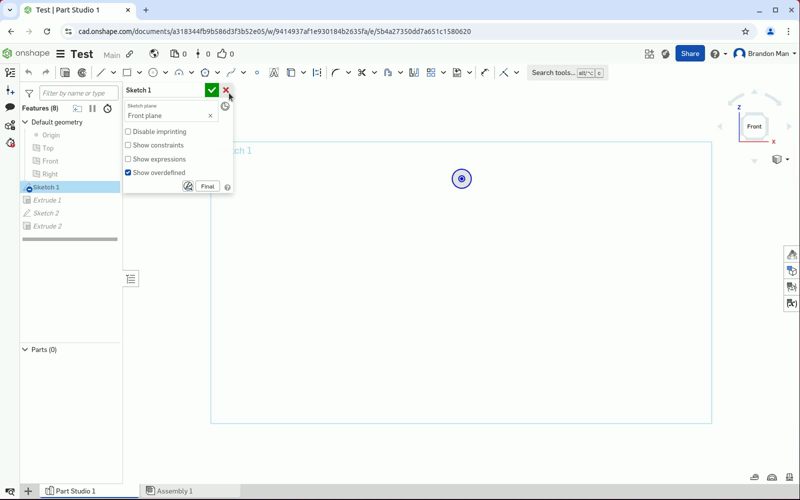
key(shift+s)
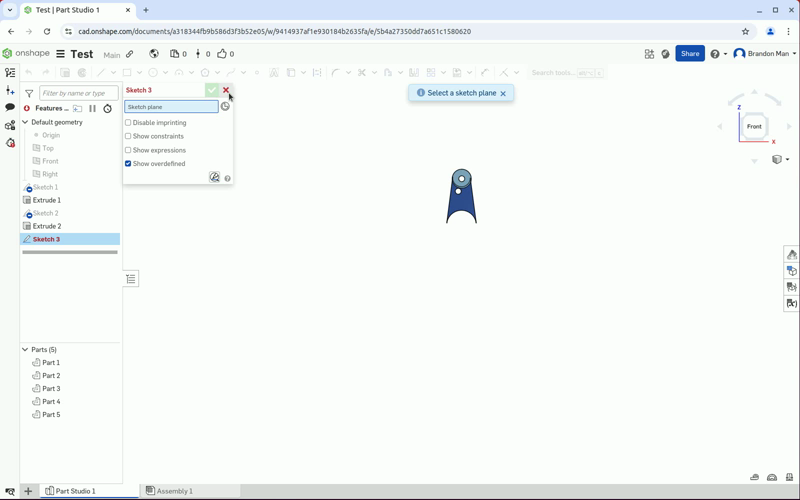
mouse_move(73, 163)
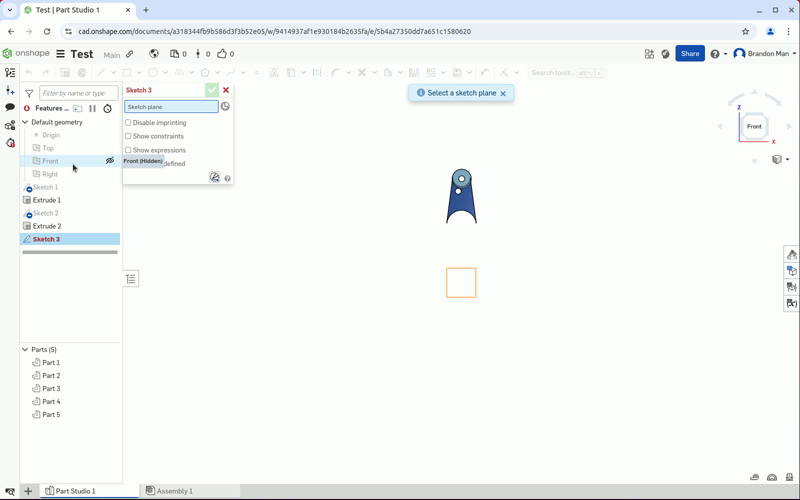
click(73, 163)
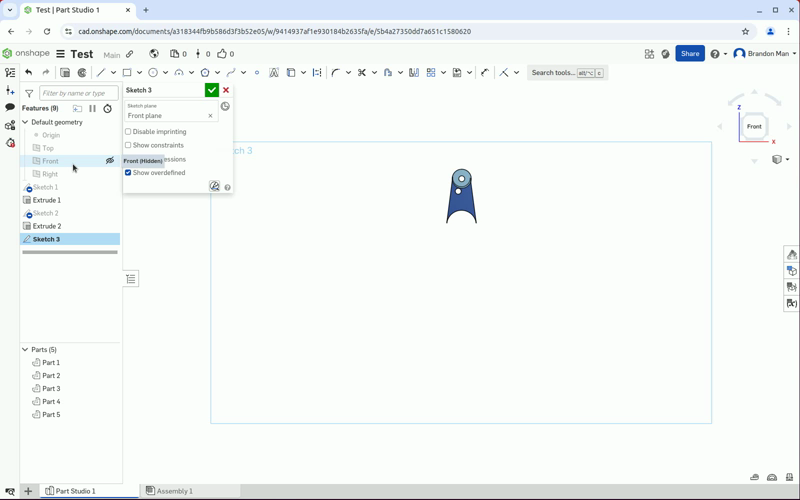
mouse_move(73, 352)
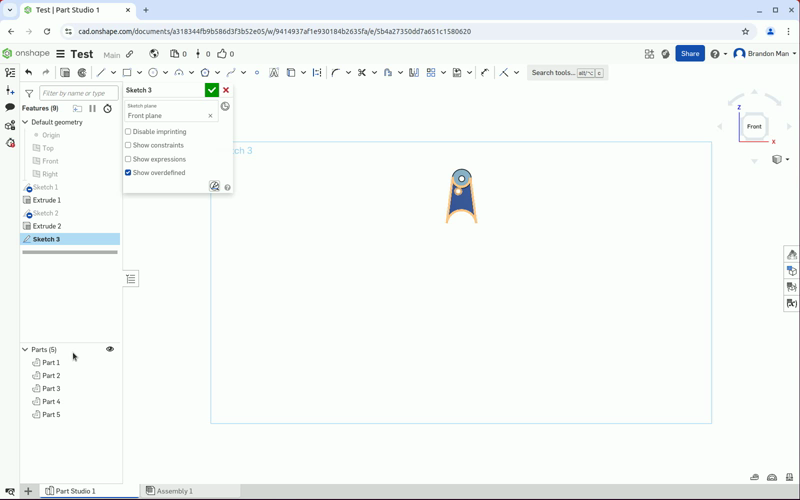
key(y)
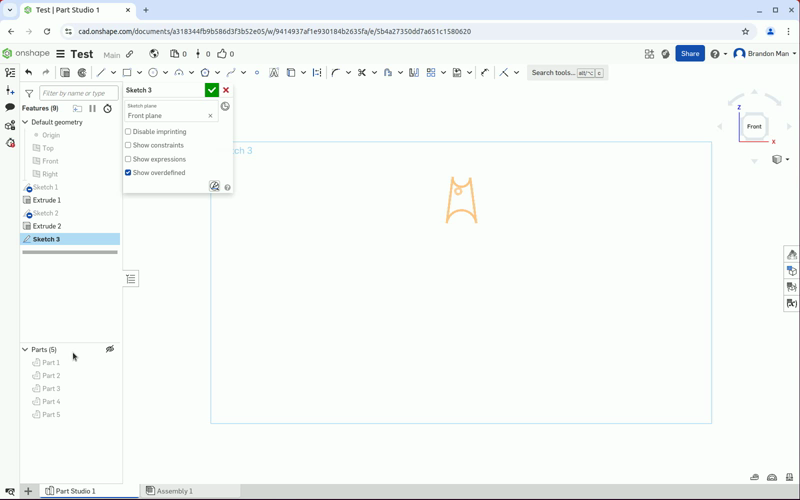
key(c)
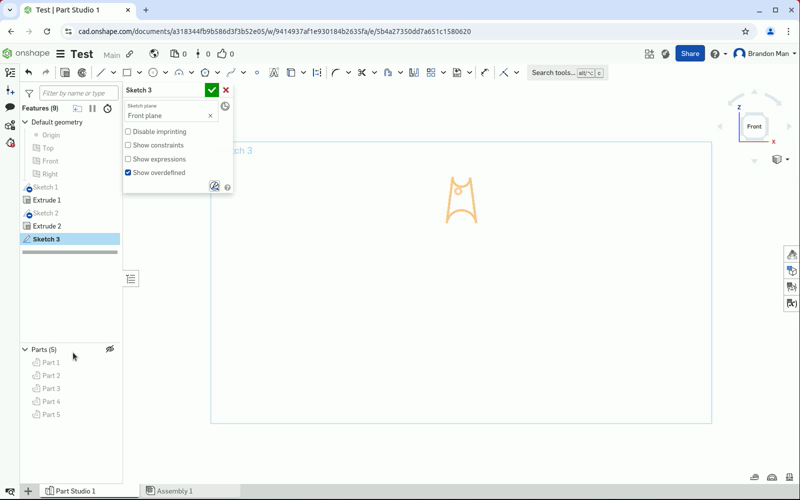
key_down(shift)
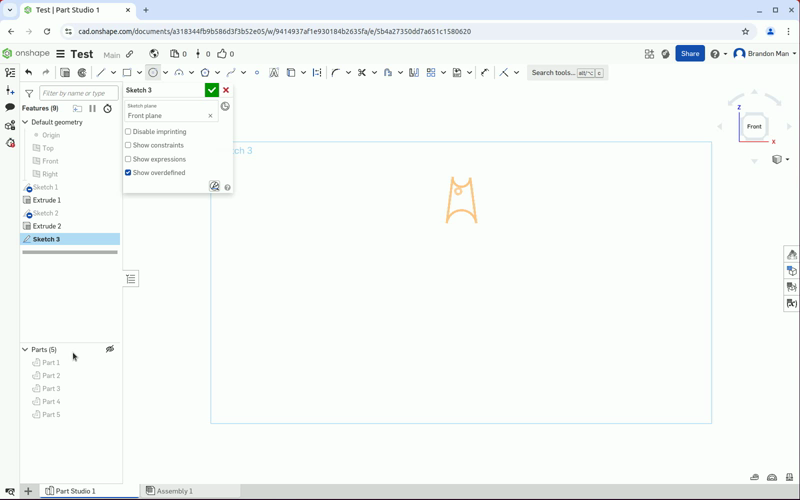
mouse_move(461, 225)
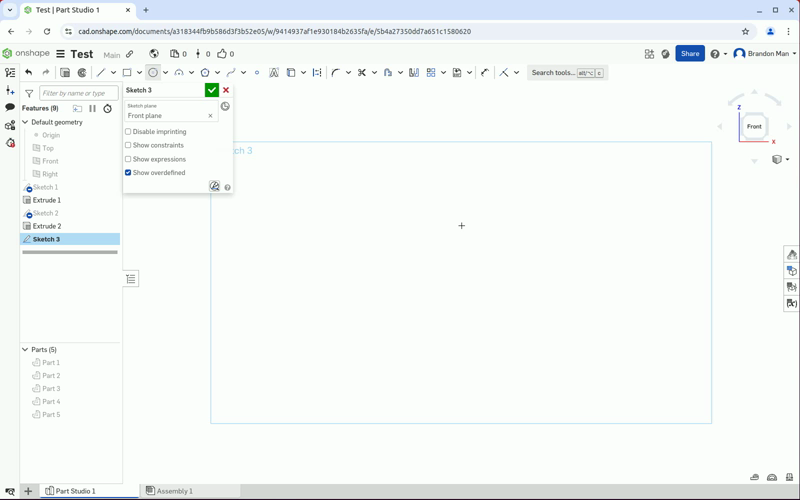
click(461, 225)
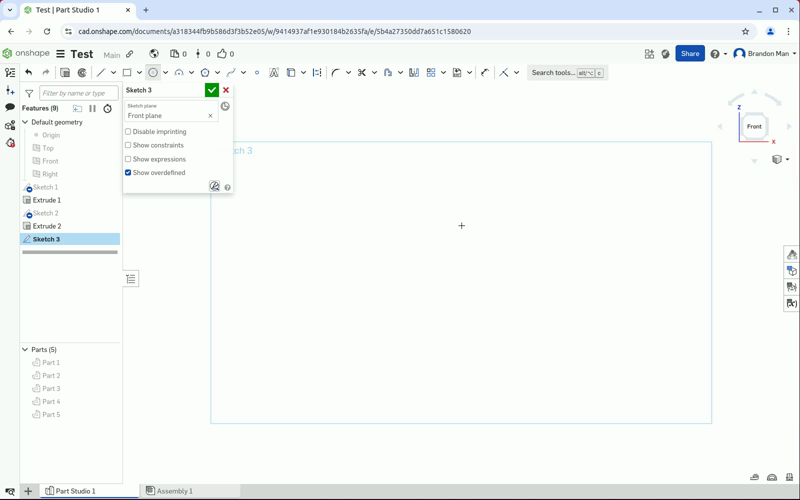
key_up(shift)
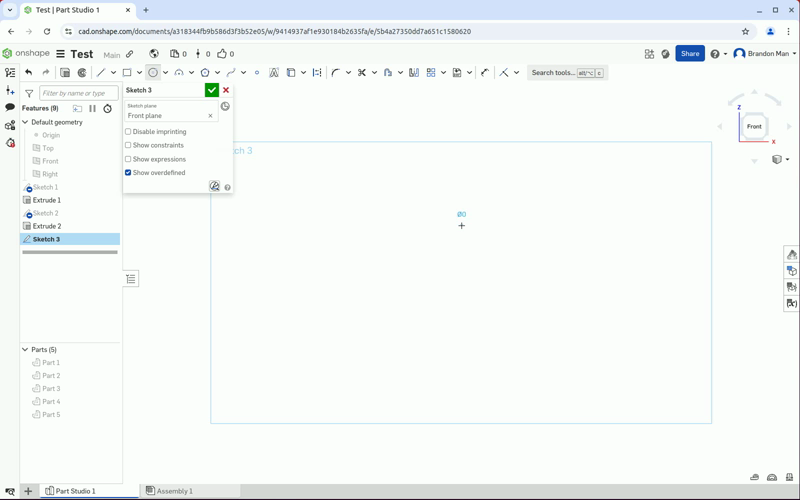
mouse_move(477, 225)
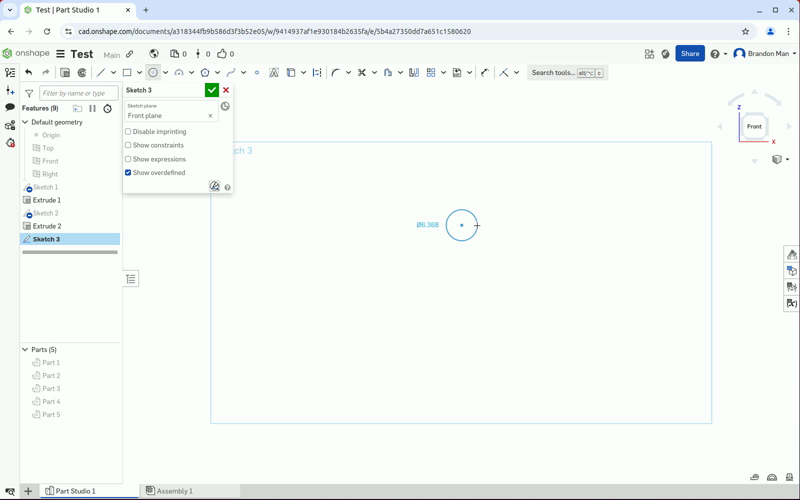
click(477, 225)
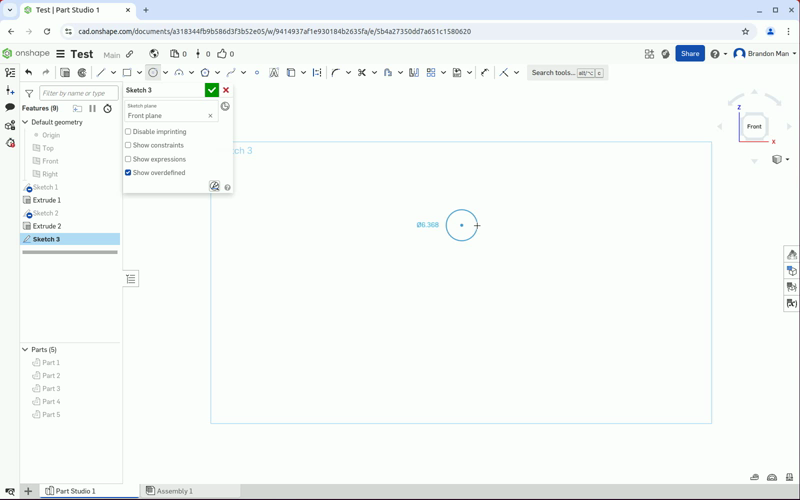
key(esc)
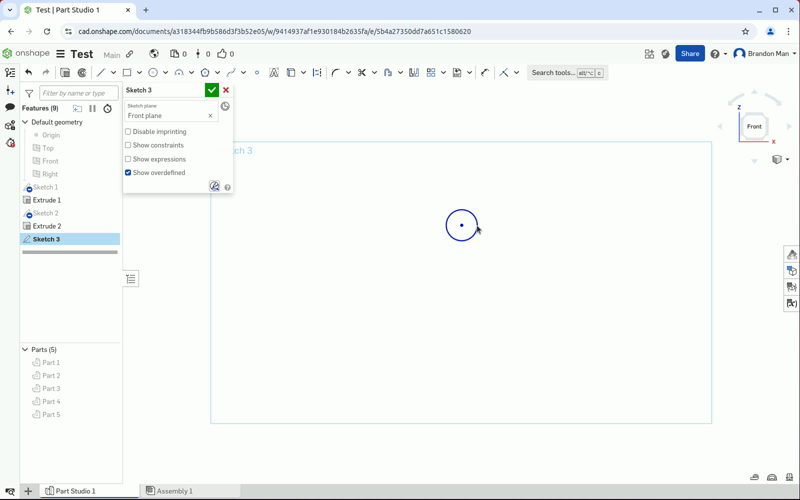
key(c)
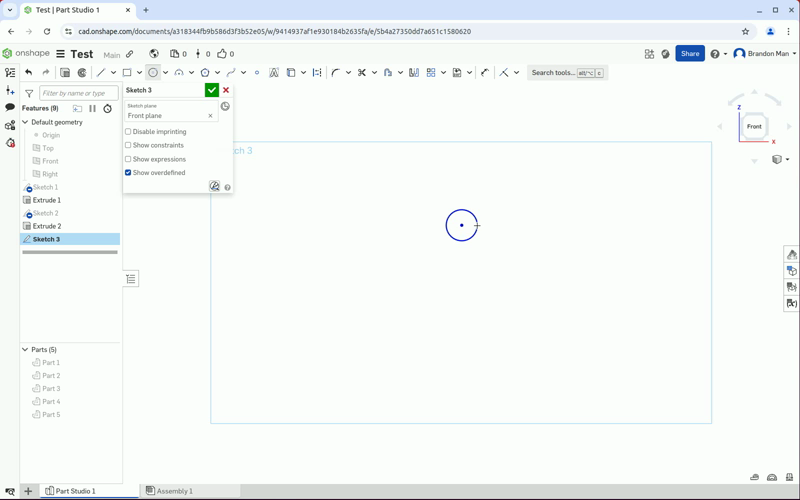
key_down(shift)
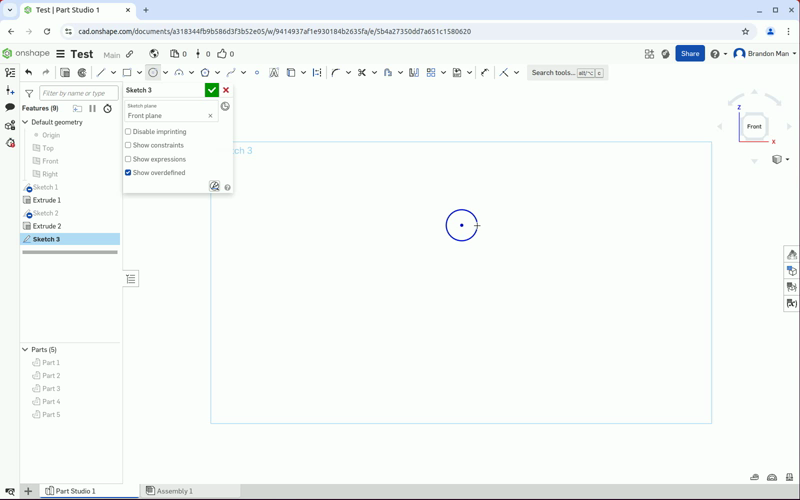
mouse_move(461, 225)
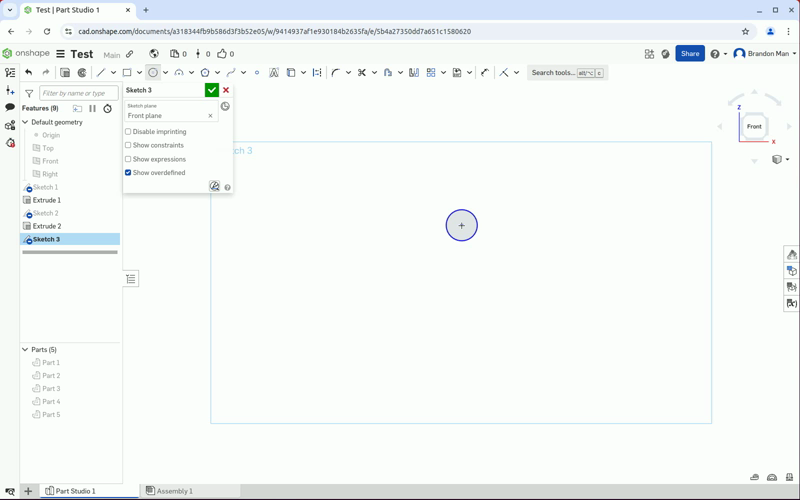
click(461, 225)
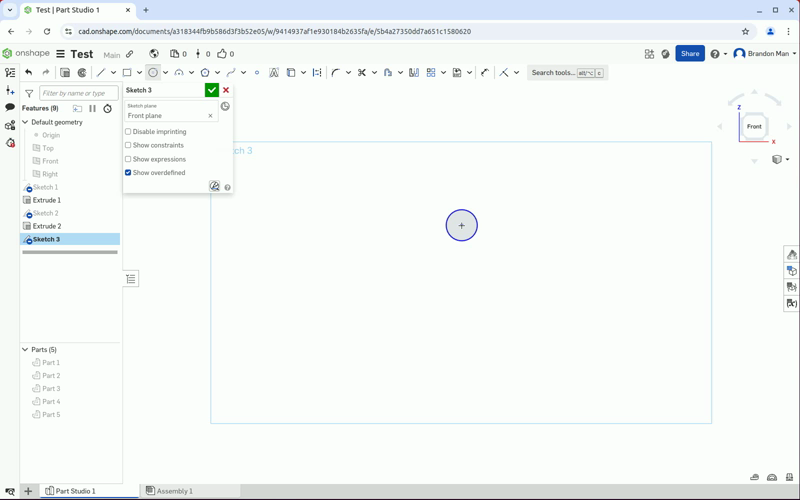
key_up(shift)
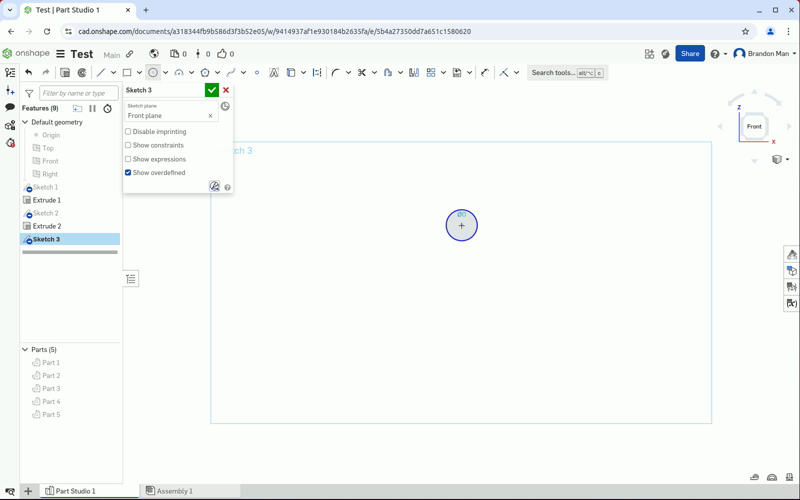
mouse_move(465, 225)
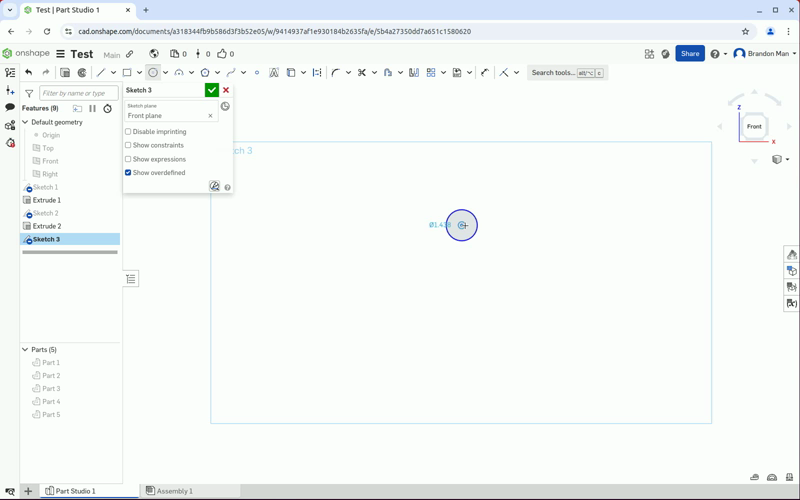
scroll(6)
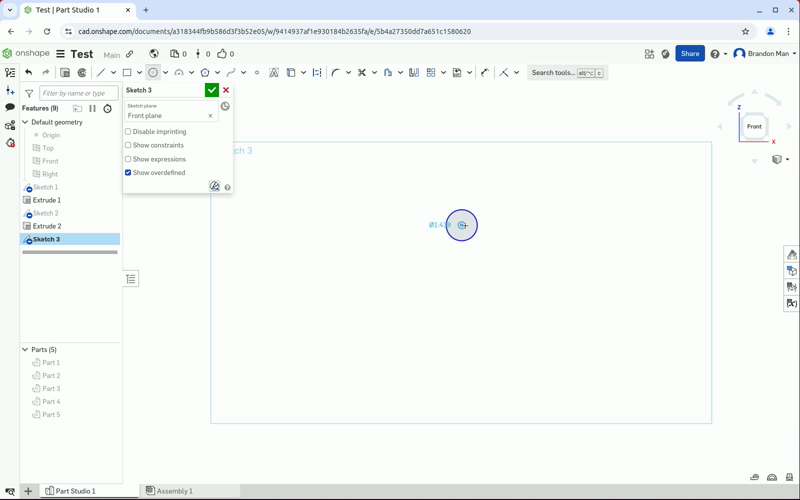
scroll(6)
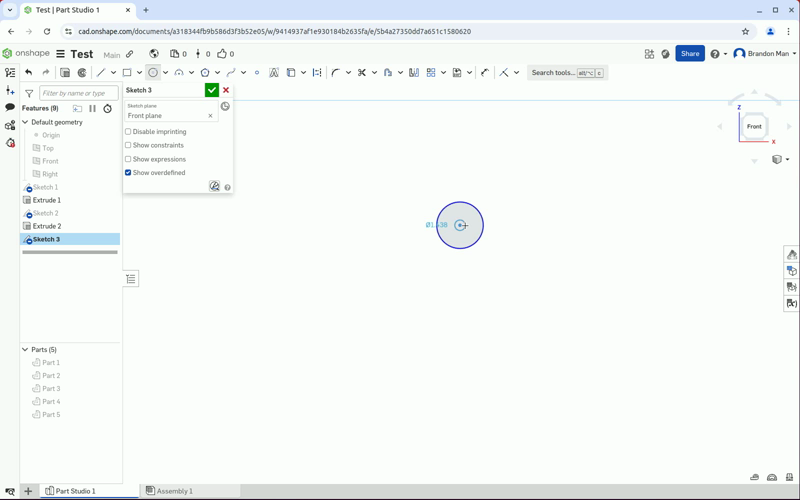
scroll(6)
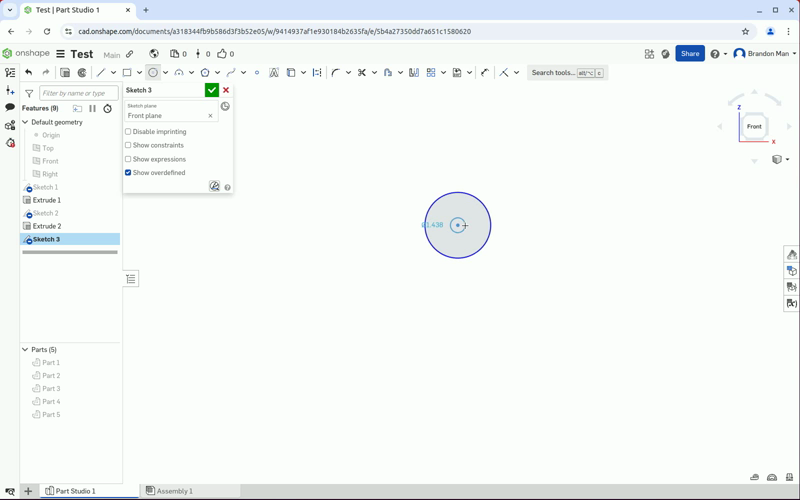
scroll(6)
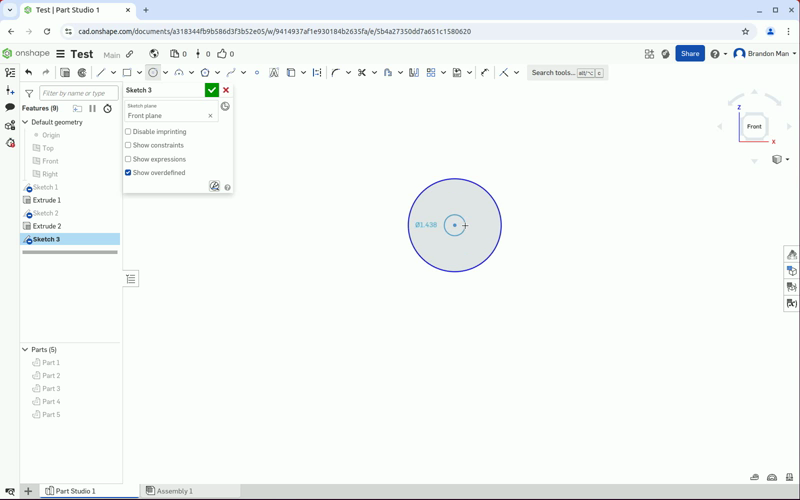
scroll(6)
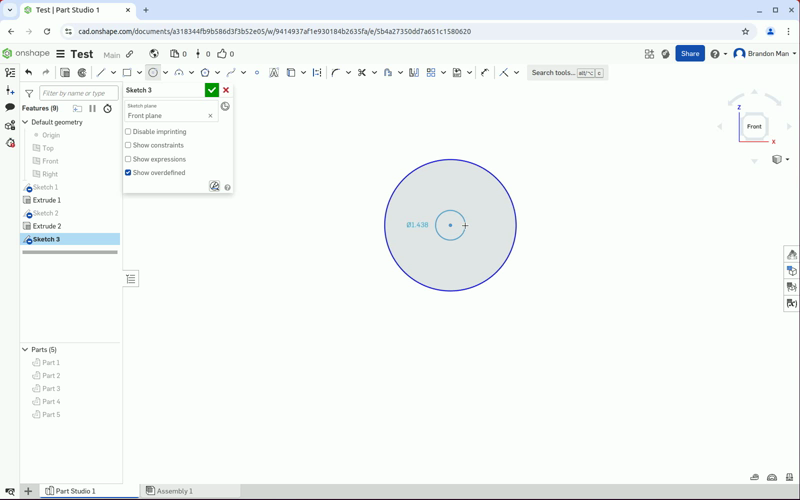
scroll(6)
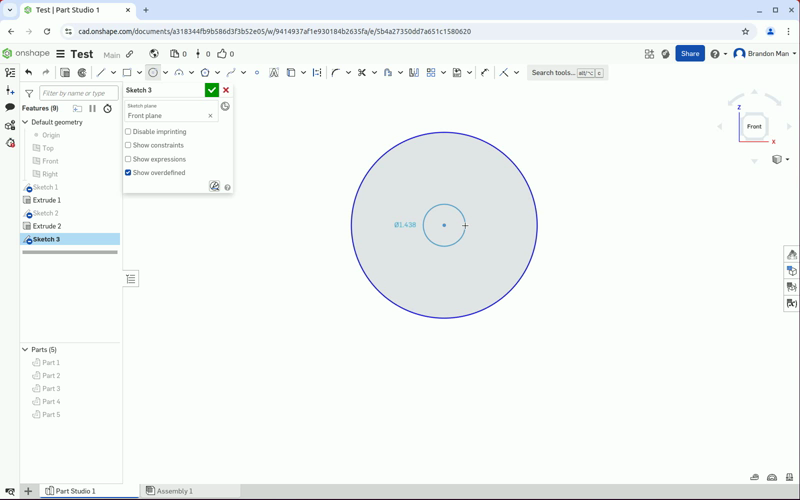
scroll(6)
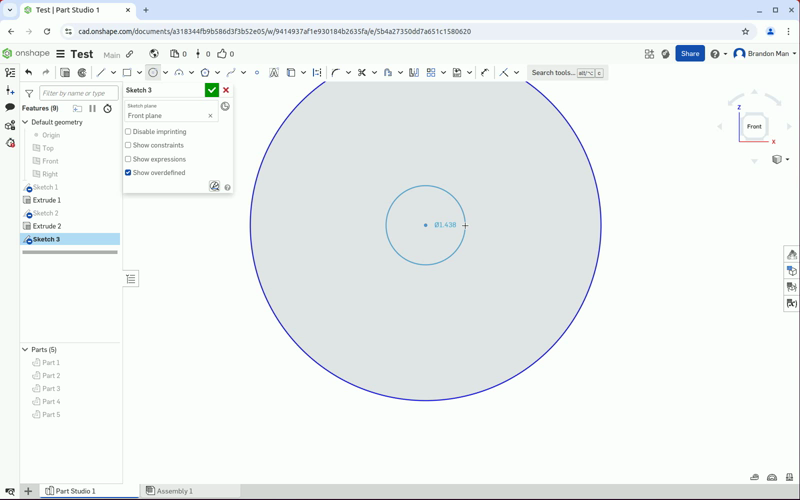
click(465, 225)
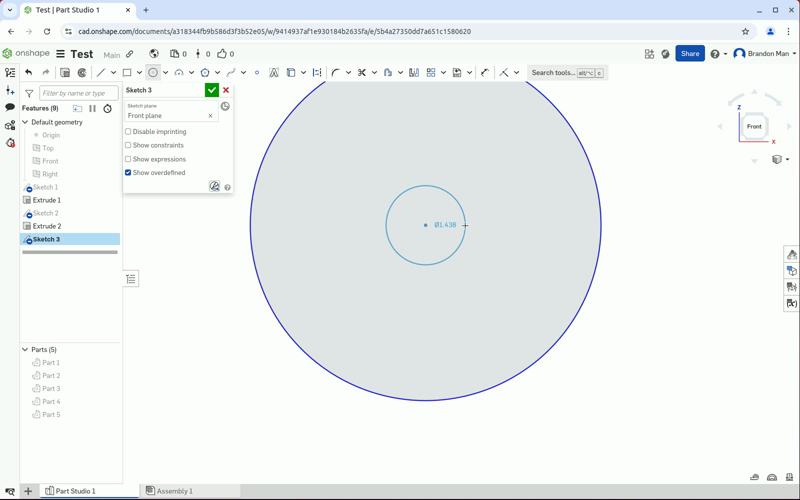
scroll(-6)
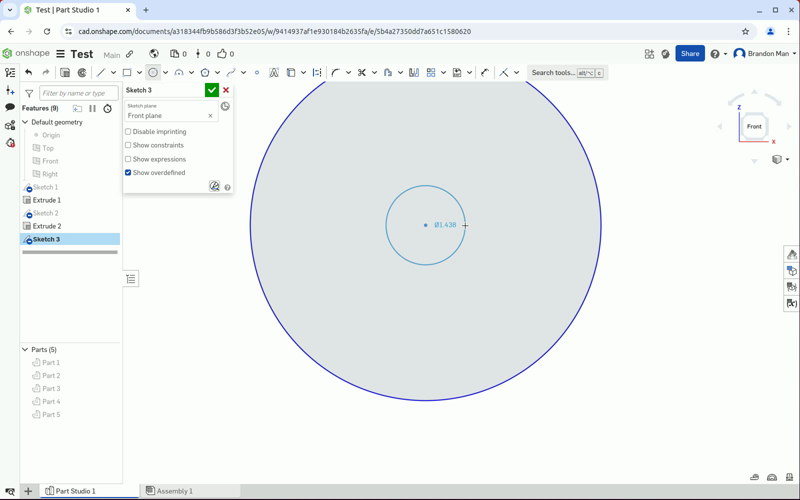
scroll(-6)
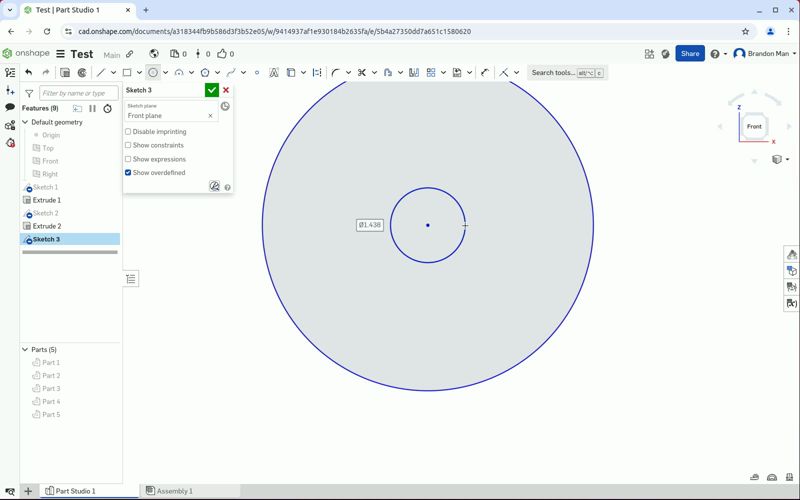
scroll(-6)
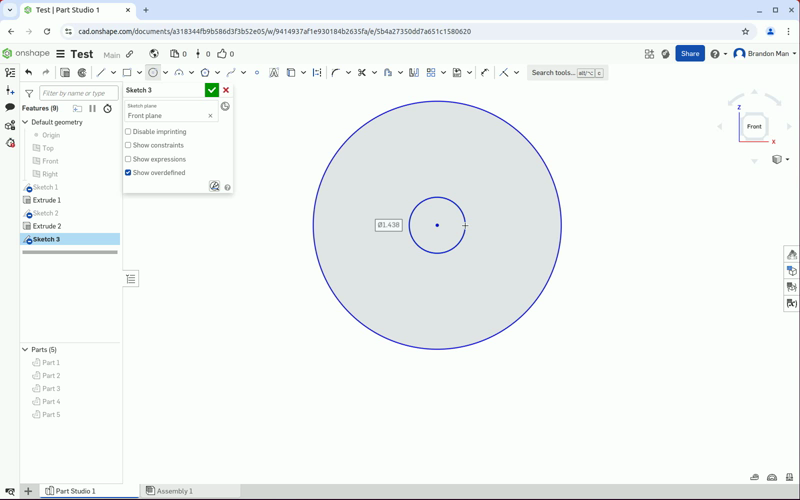
scroll(-6)
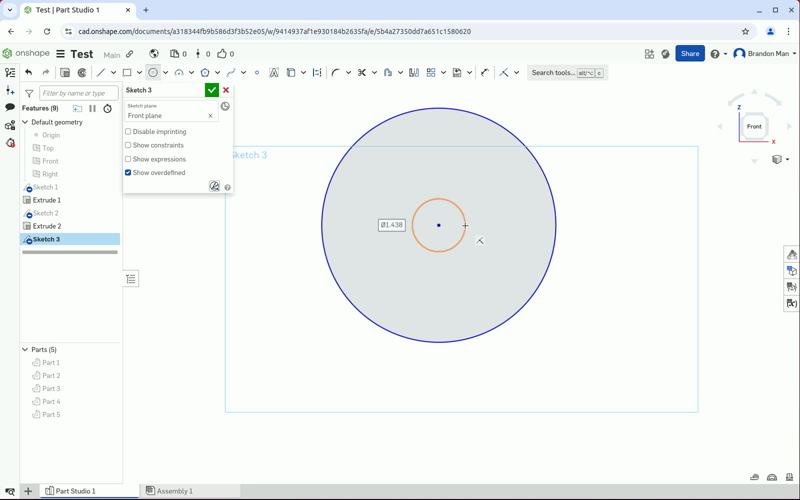
scroll(-6)
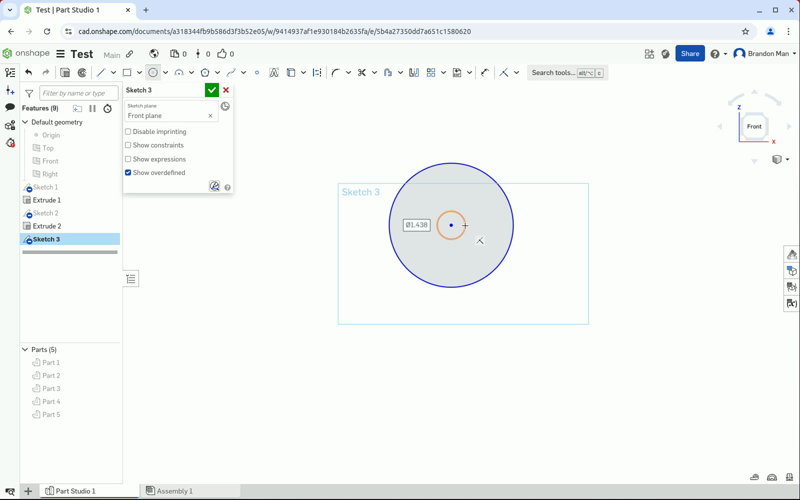
scroll(-6)
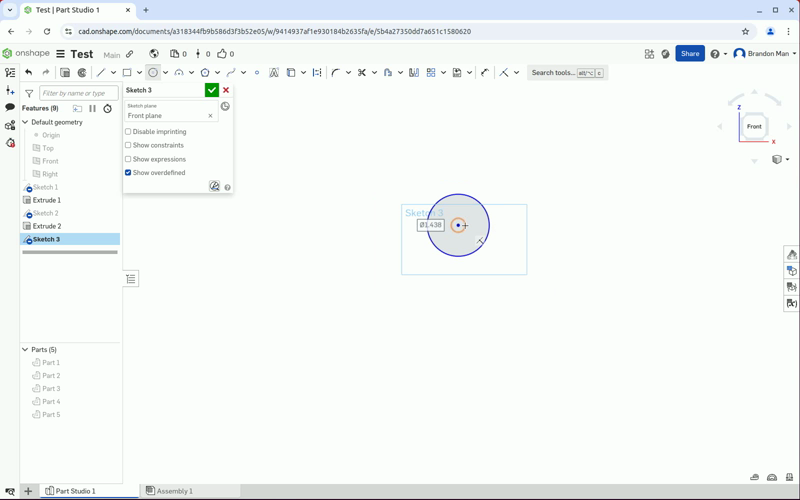
scroll(-6)
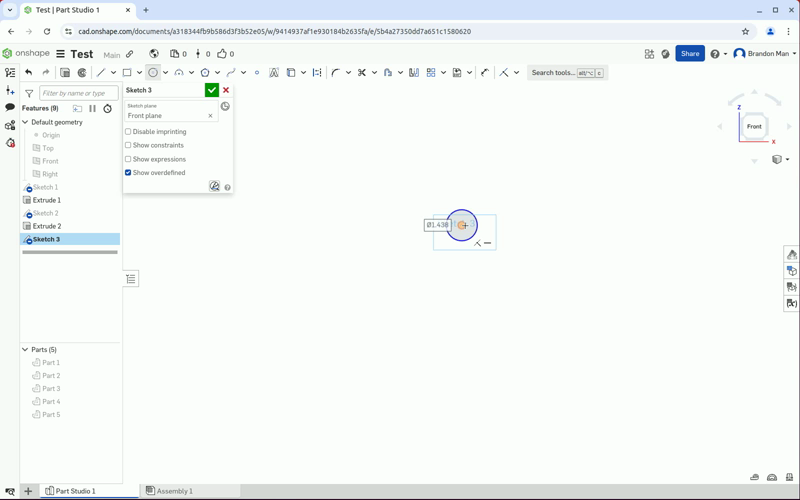
key(esc)
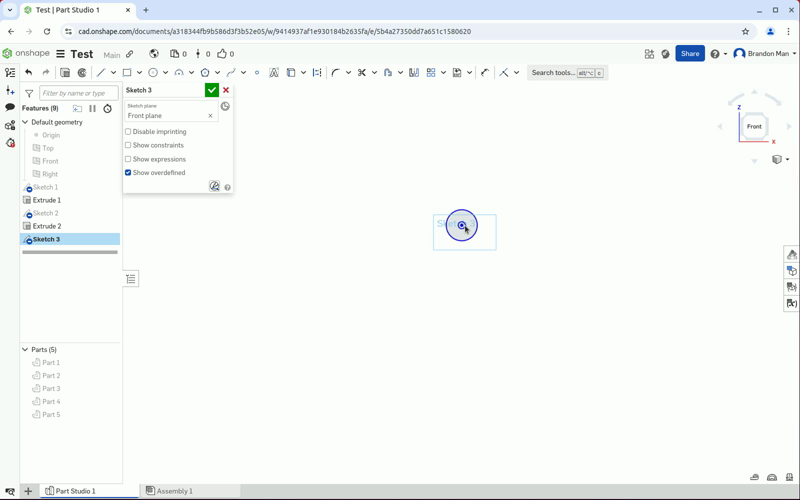
mouse_move(464, 238)
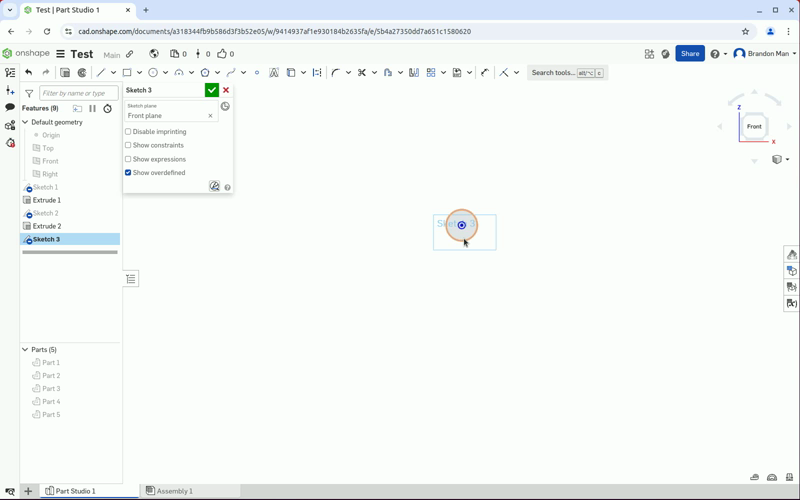
scroll(6)
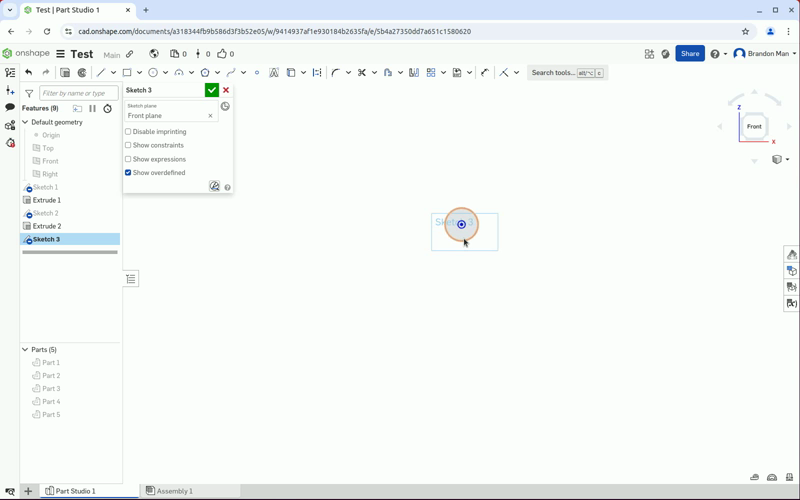
scroll(6)
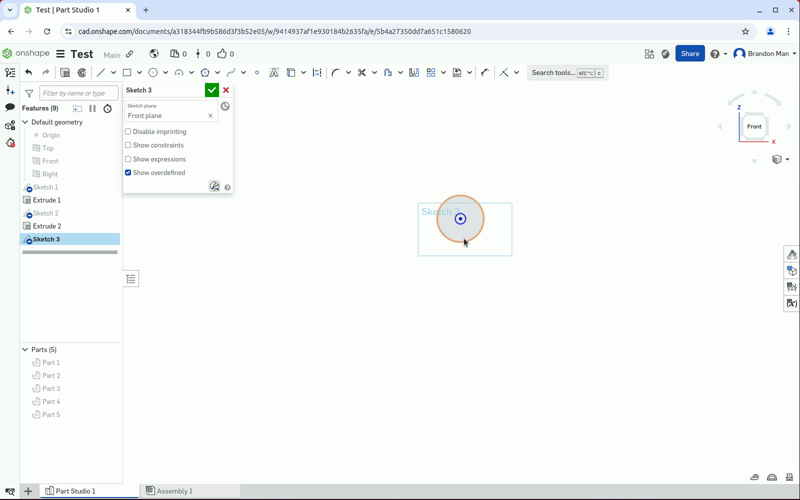
scroll(6)
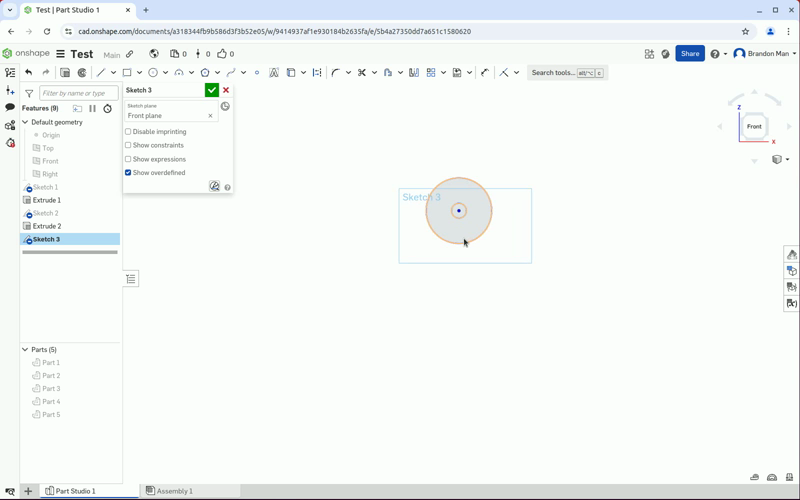
scroll(6)
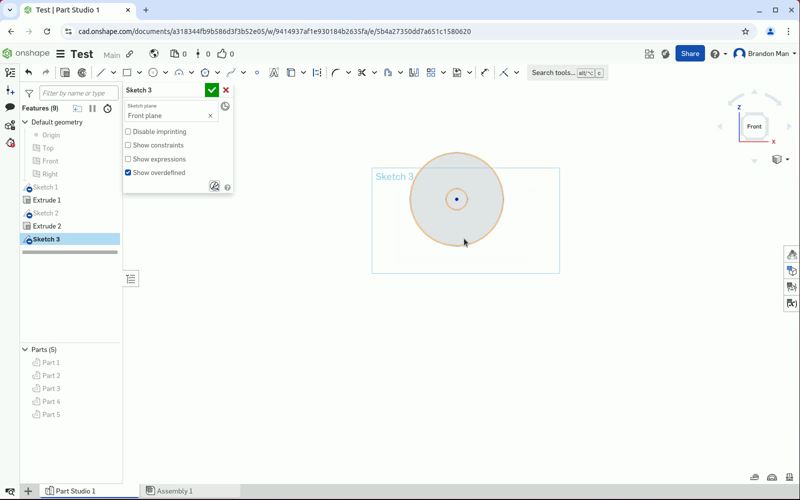
scroll(6)
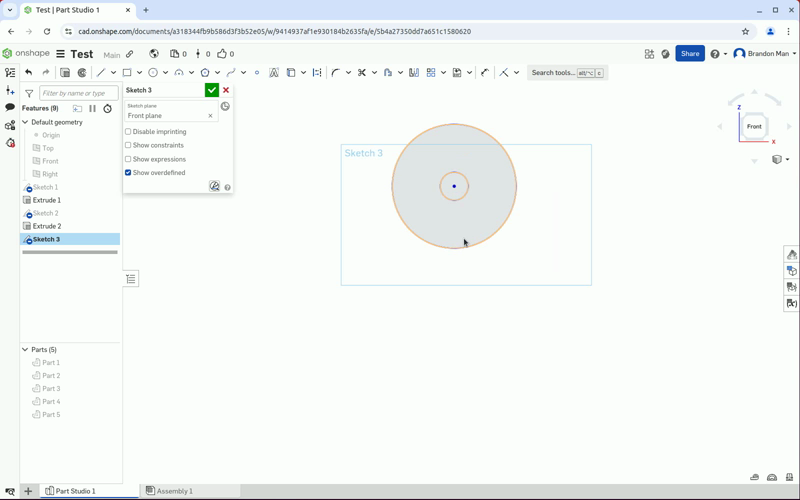
scroll(6)
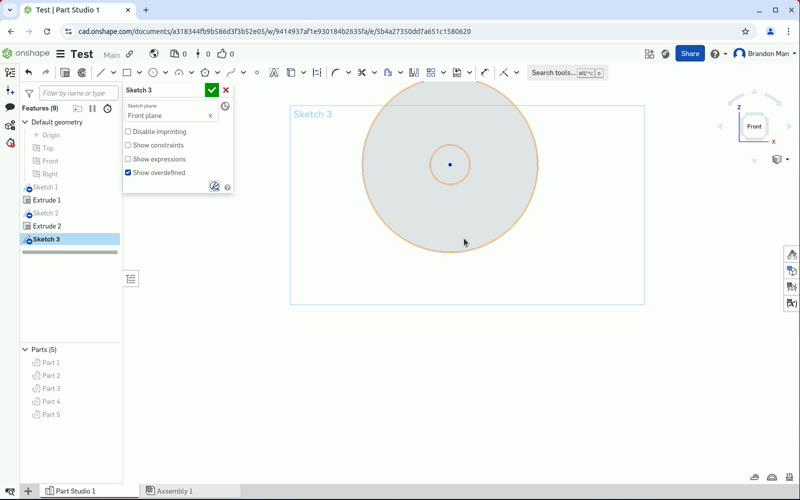
scroll(6)
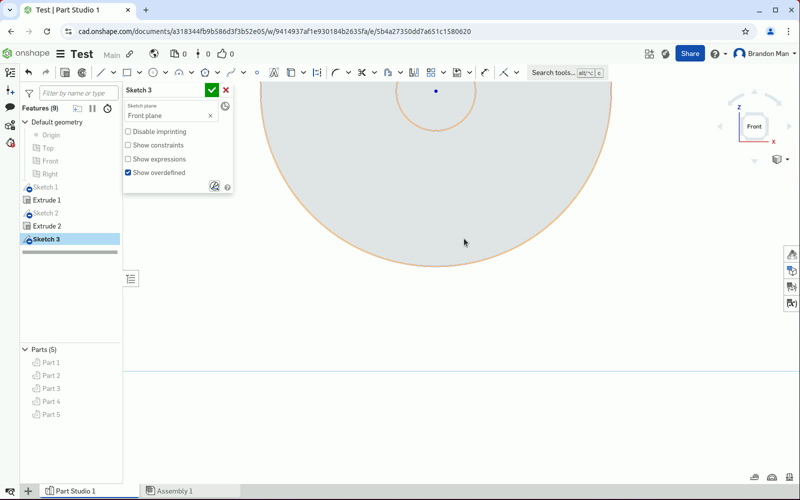
click(464, 238)
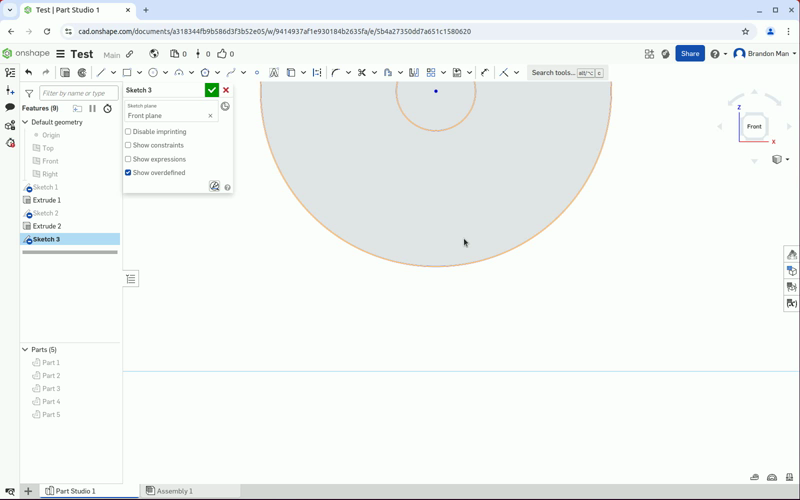
scroll(-6)
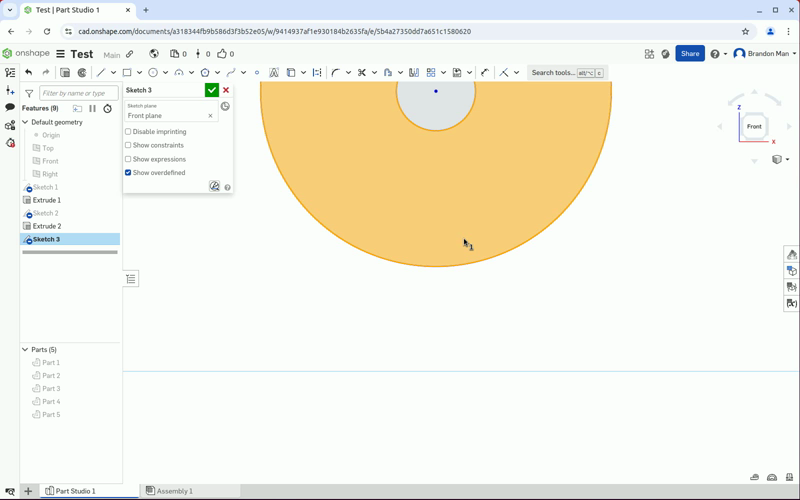
scroll(-6)
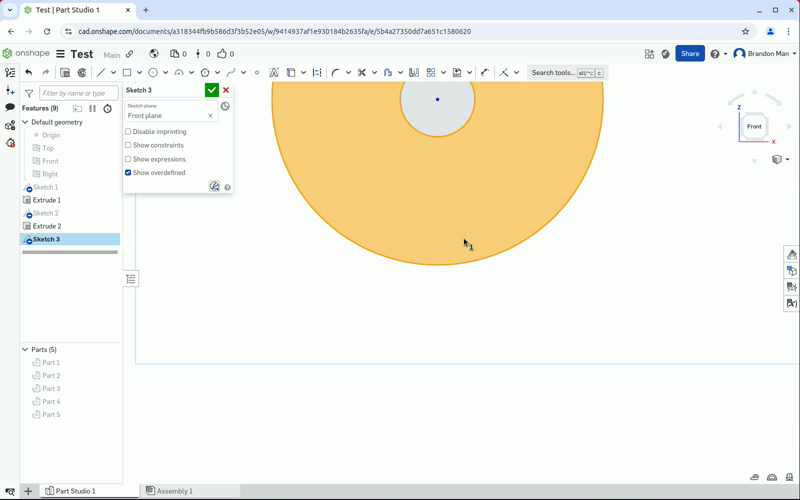
scroll(-6)
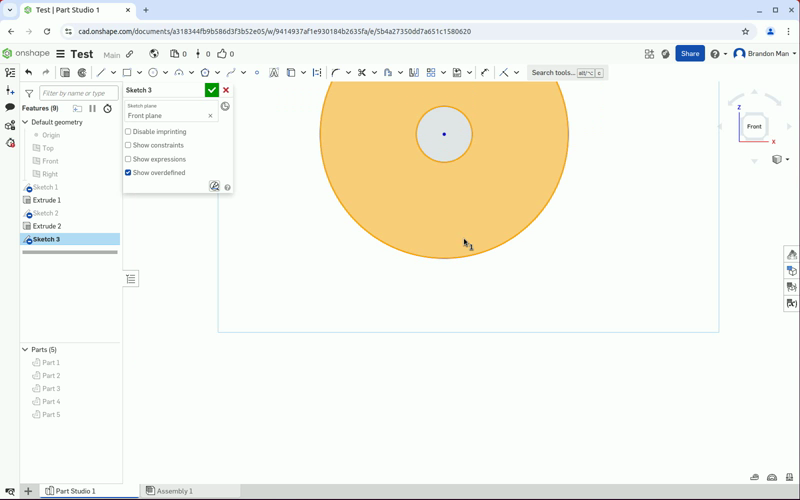
scroll(-6)
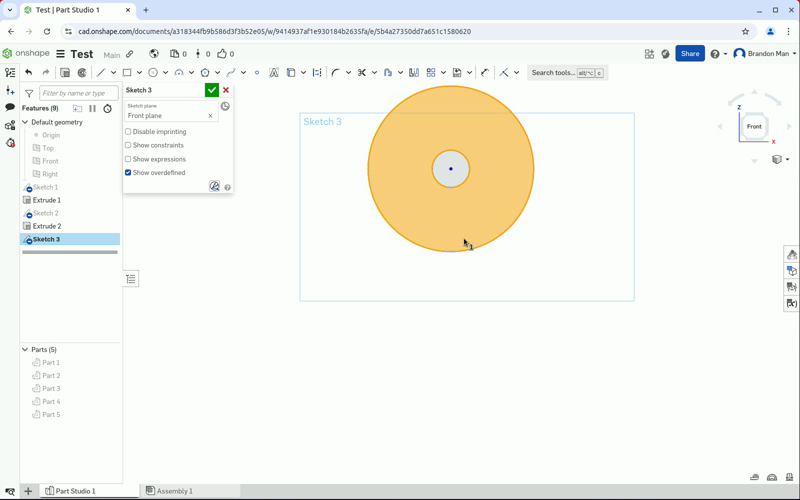
scroll(-6)
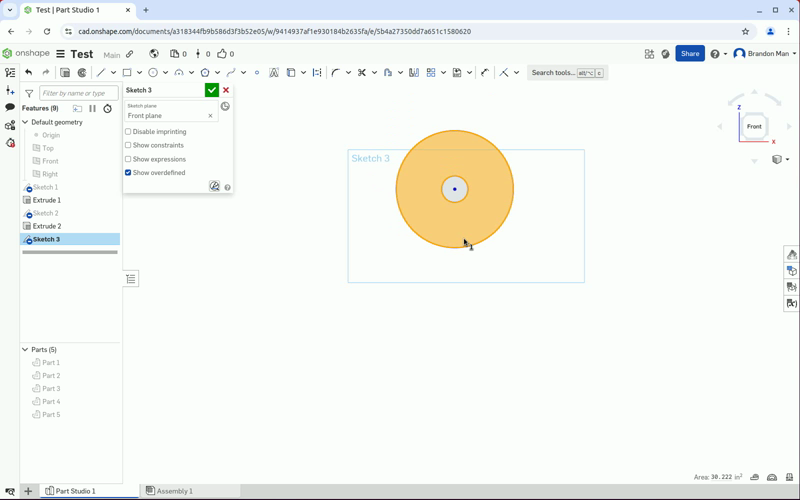
scroll(-6)
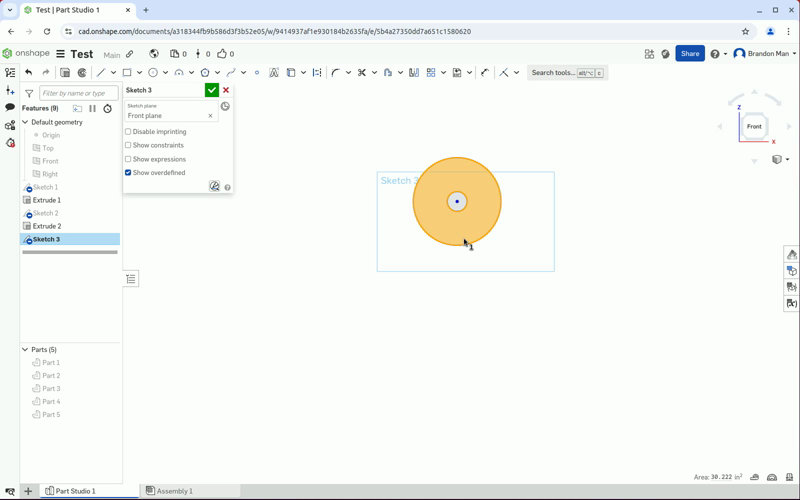
scroll(-6)
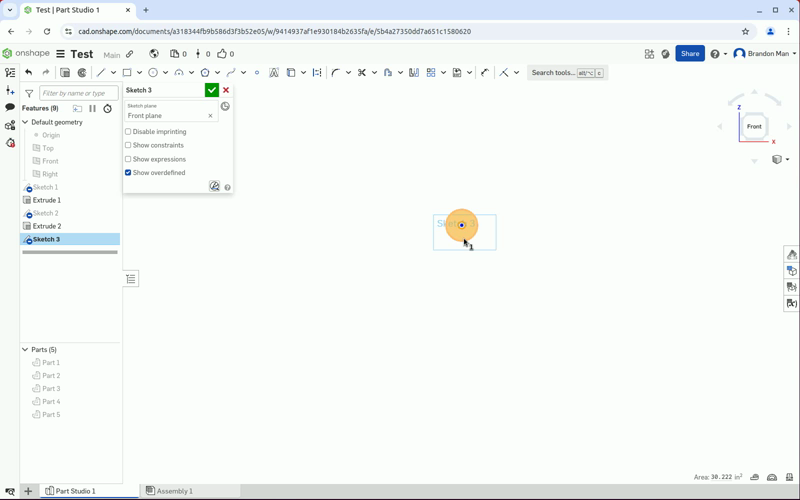
mouse_move(73, 352)
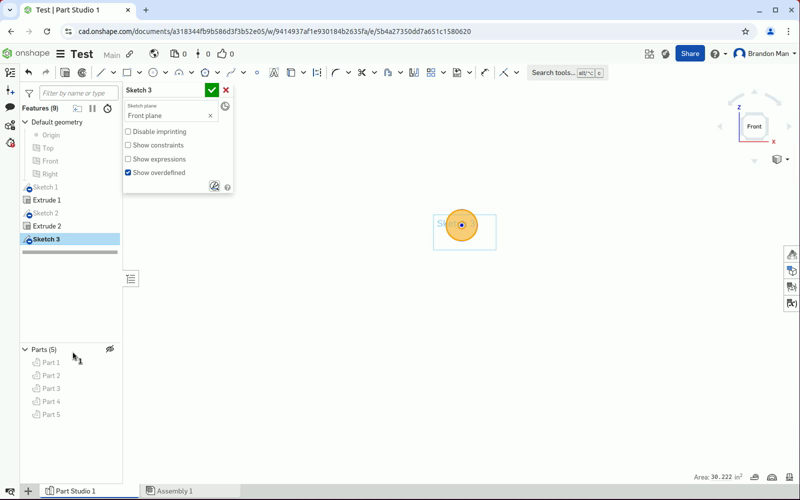
key(shift+y)
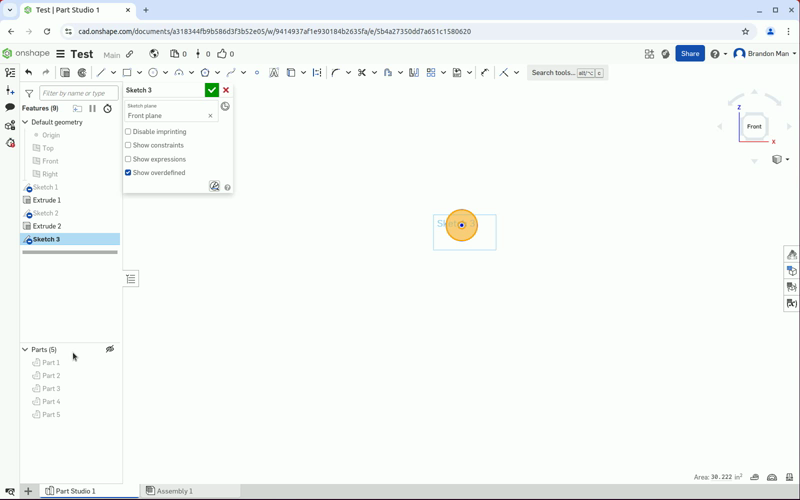
key(shift+e)
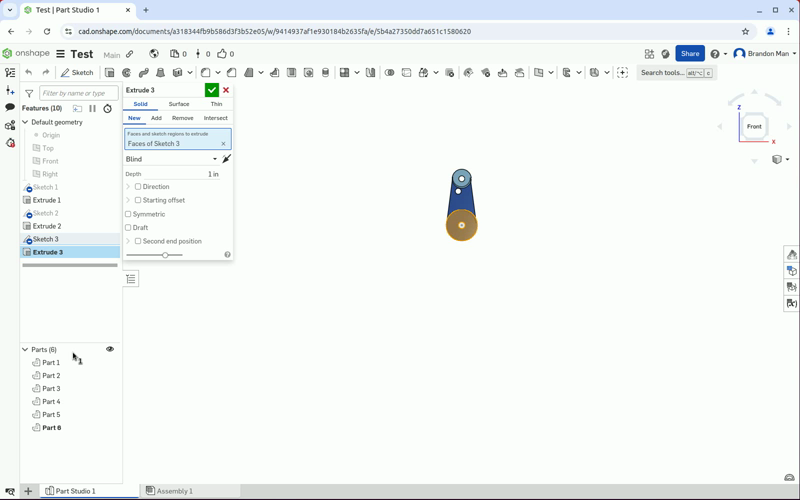
mouse_move(143, 106)
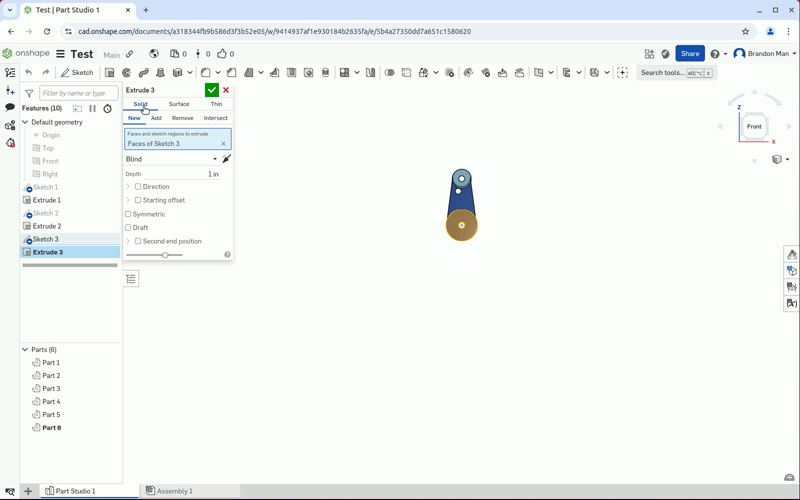
click(143, 106)
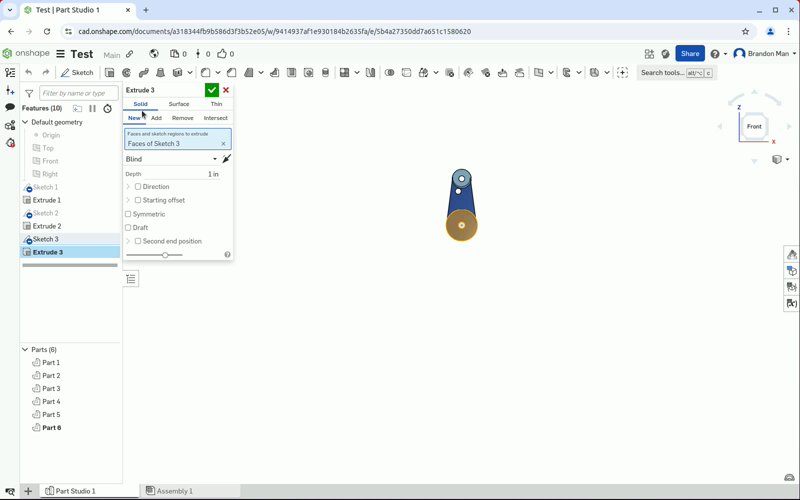
mouse_move(137, 120)
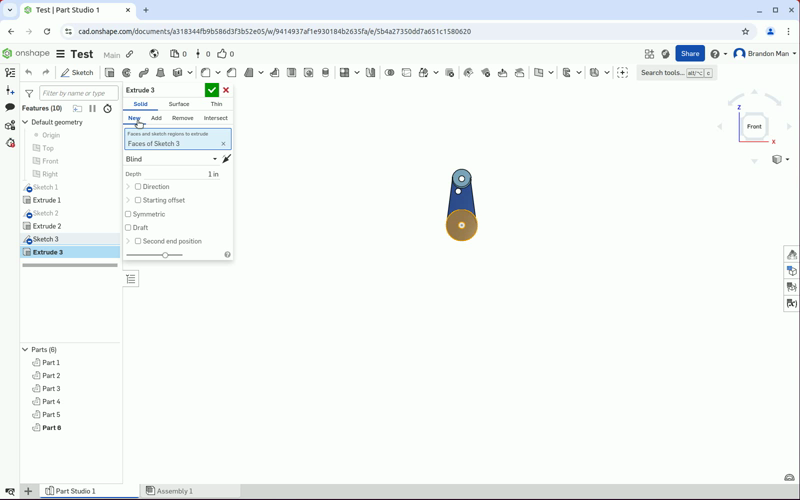
click(137, 120)
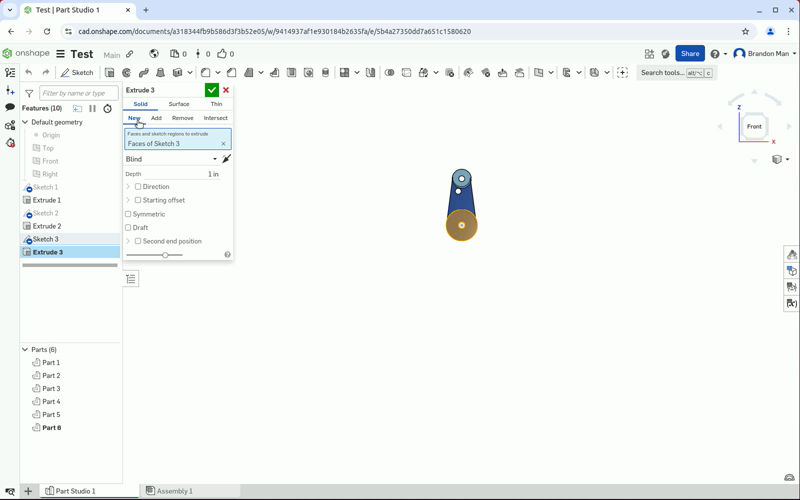
key(tab, 4)
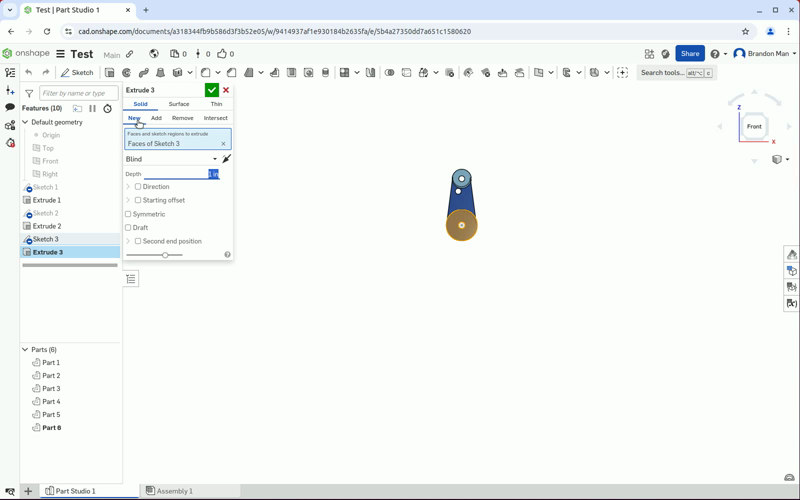
text(0.481)
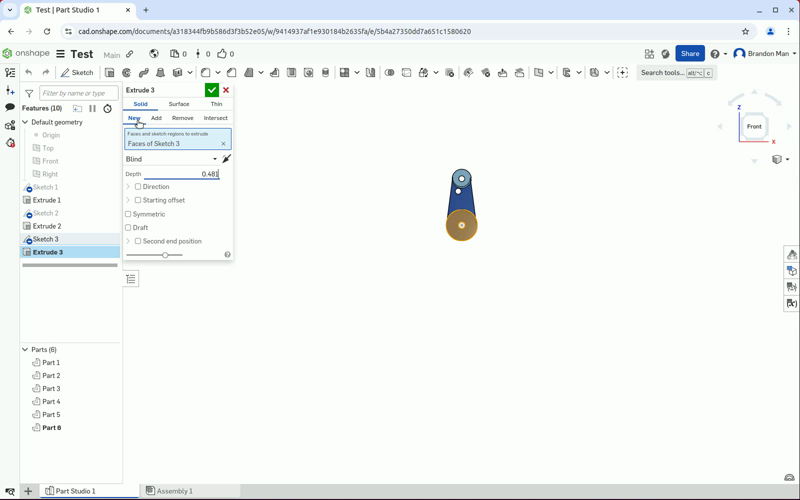
key(enter)
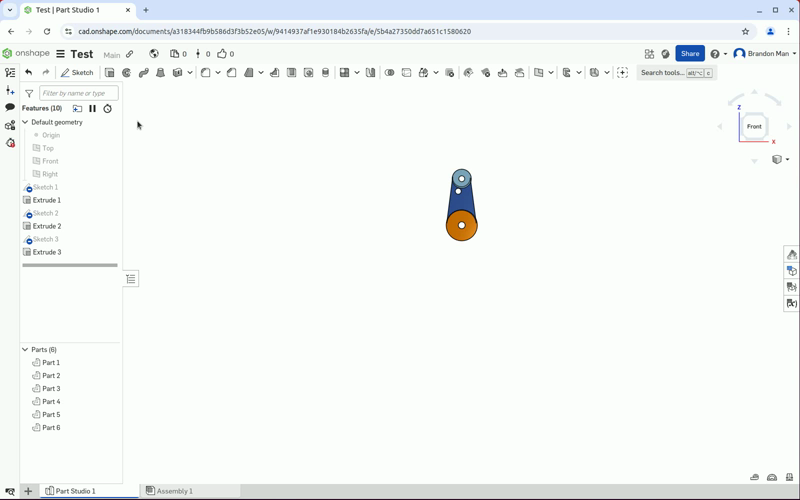
key(shift+h)
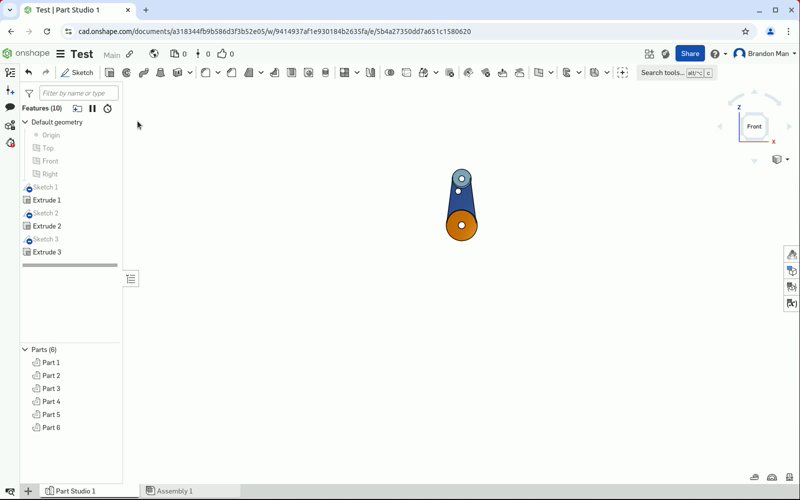
key(shift+h)
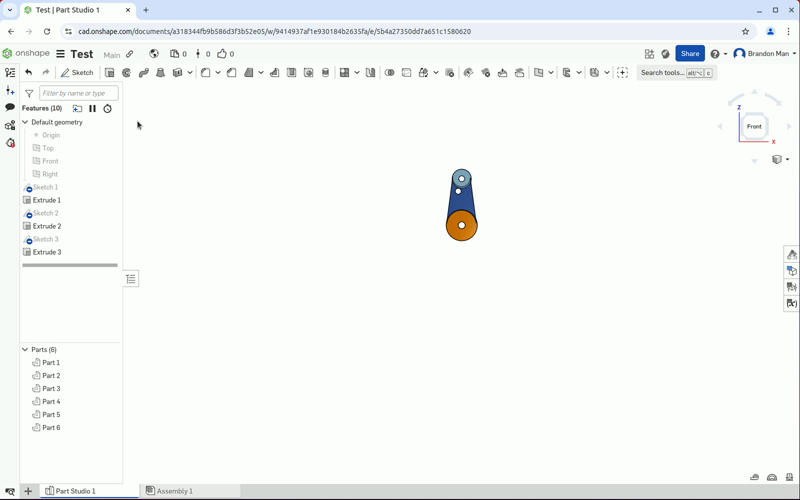
mouse_move(73, 189)
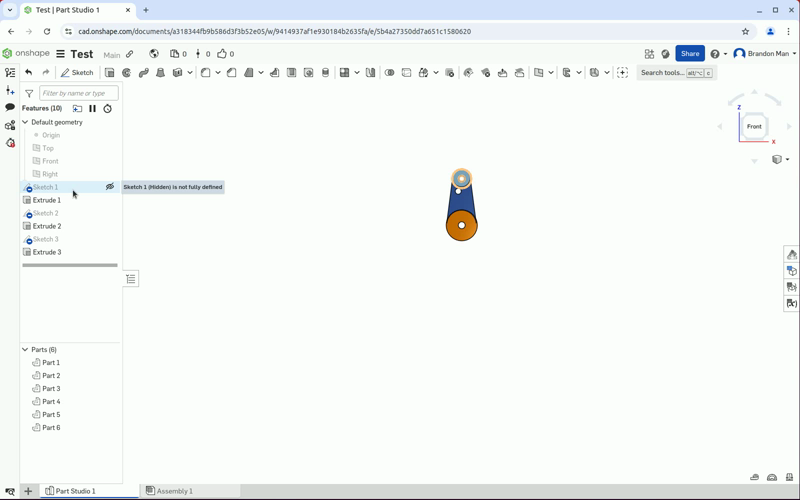
click(73, 189)
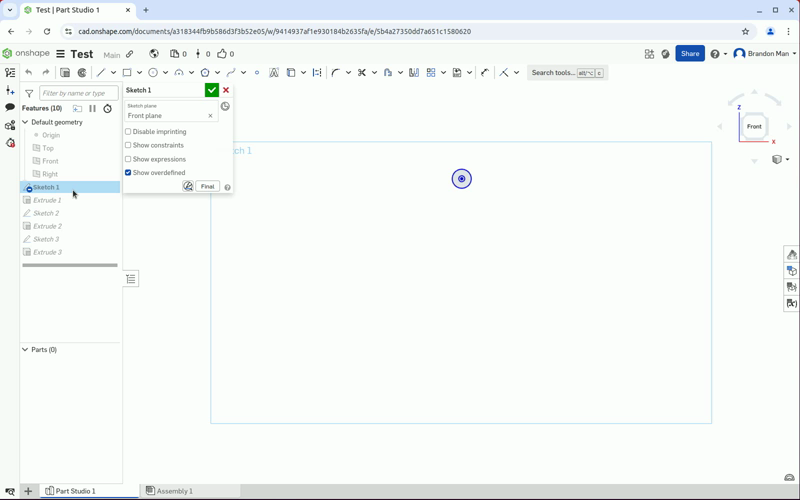
mouse_move(229, 92)
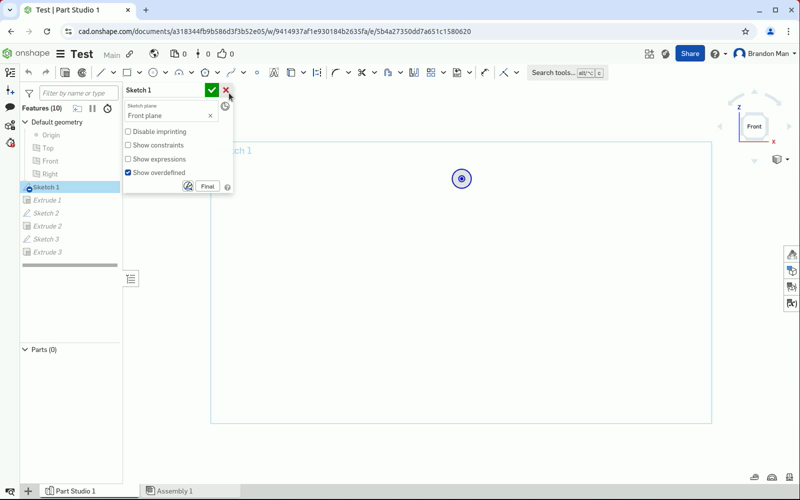
click(229, 92)
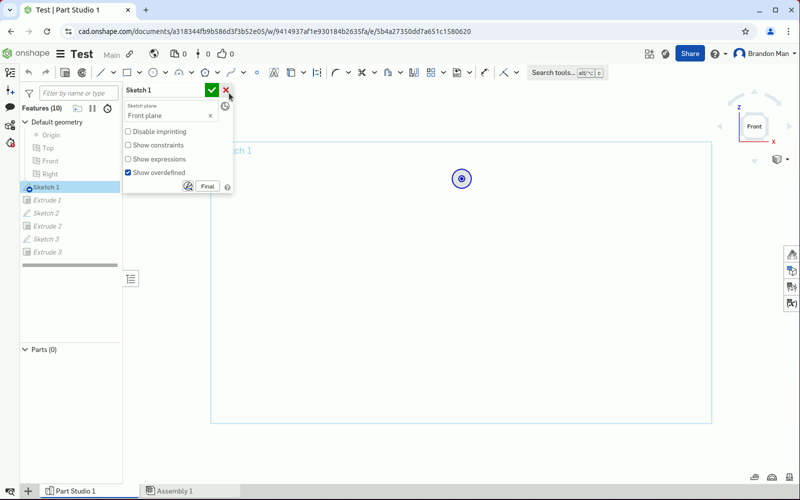
key(shift+s)
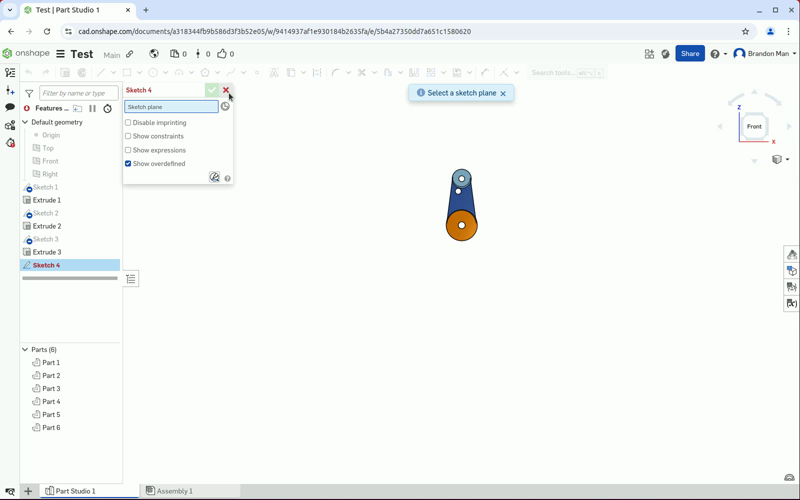
mouse_move(73, 163)
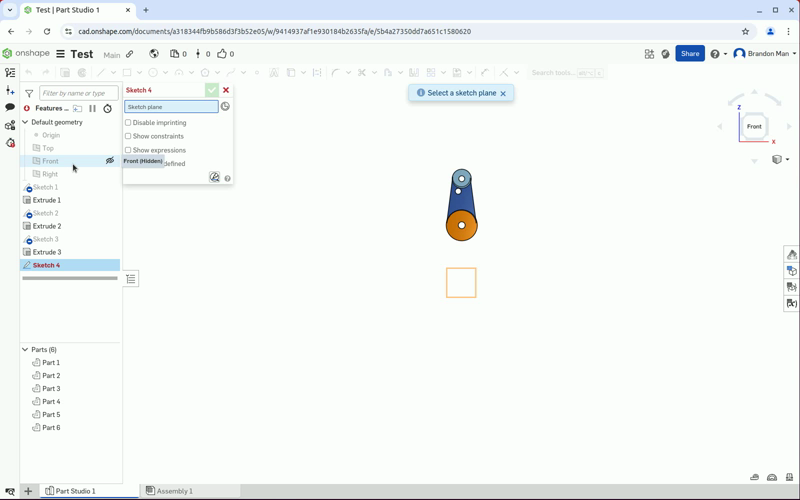
click(73, 163)
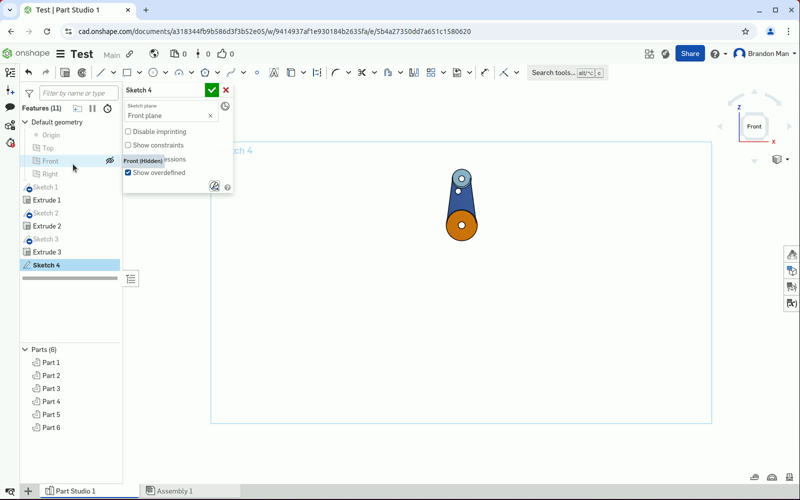
mouse_move(73, 352)
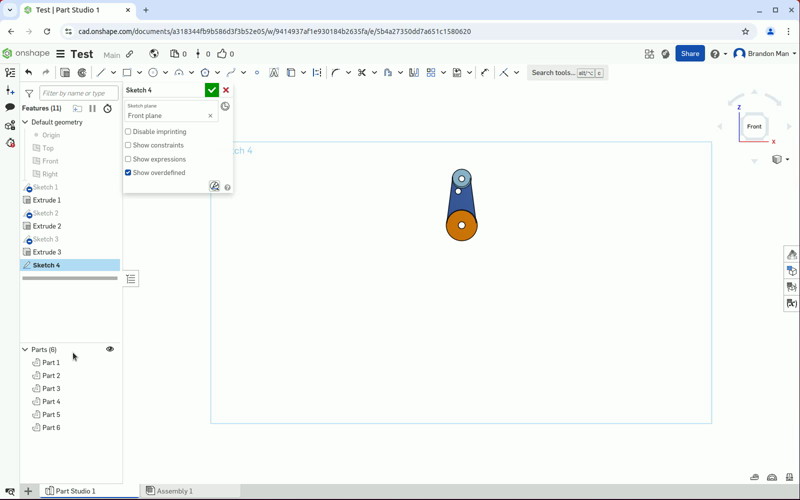
key(y)
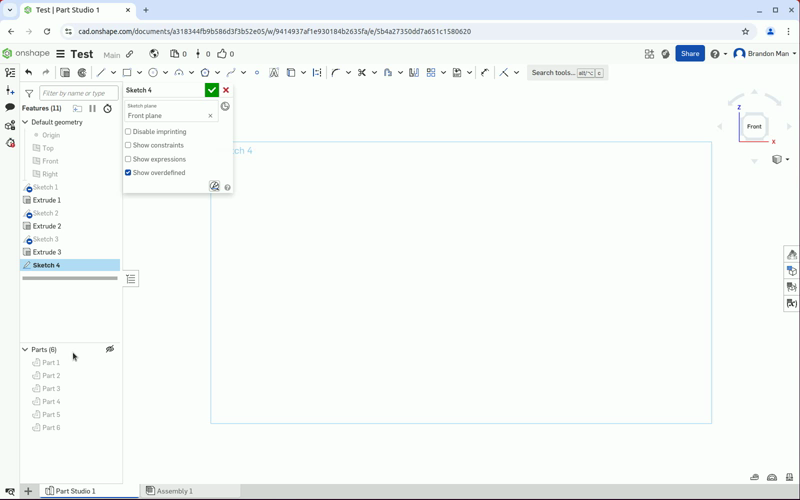
key(l)
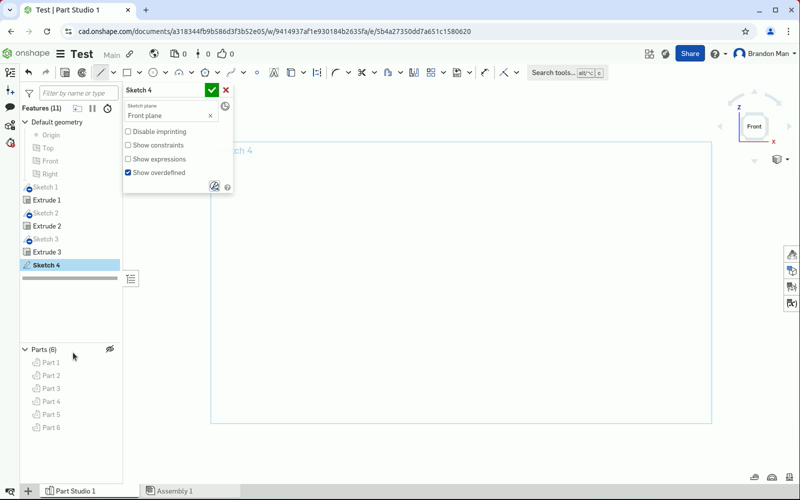
key_down(shift)
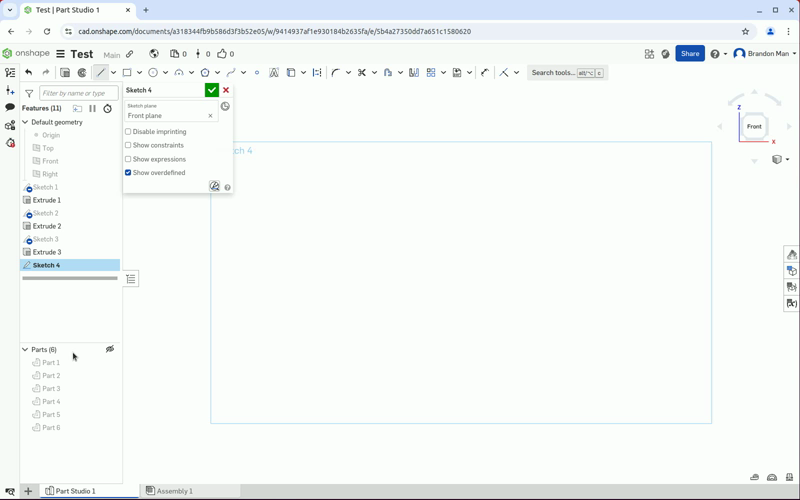
mouse_move(446, 226)
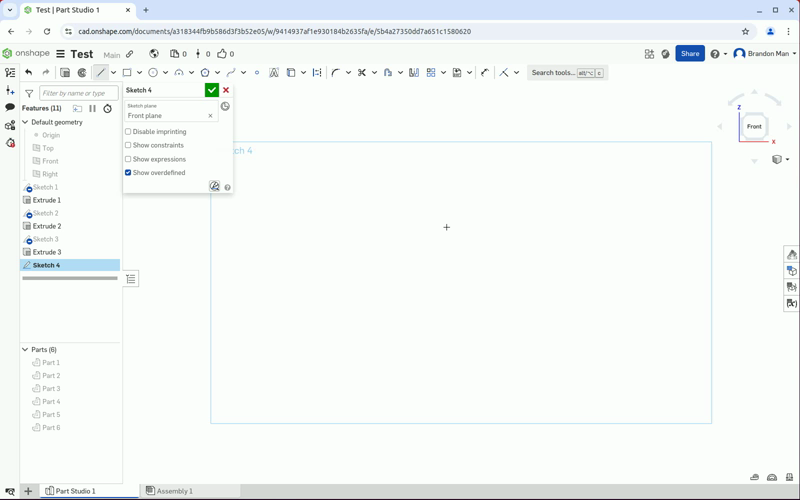
click(446, 226)
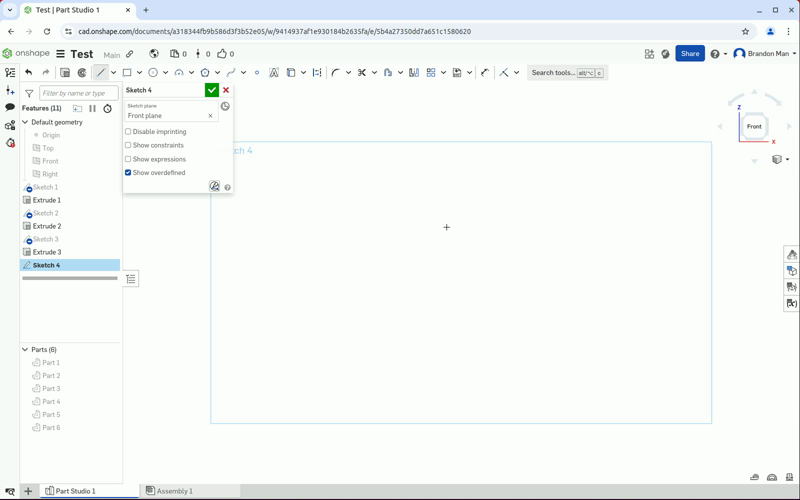
key_up(shift)
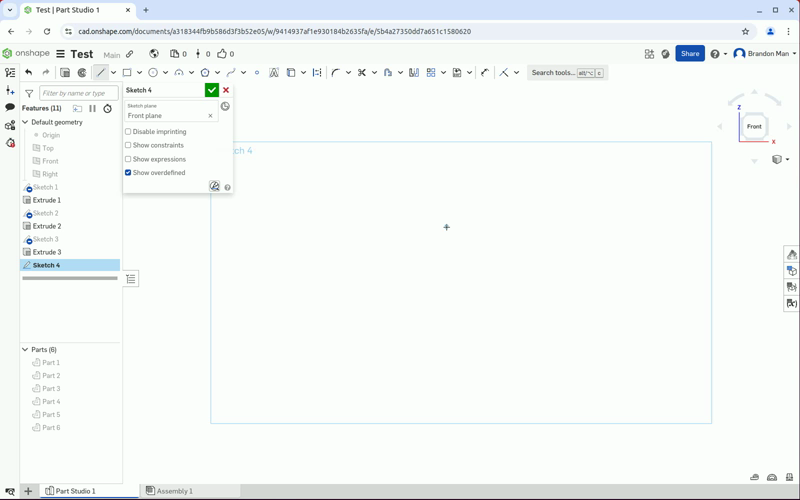
key_down(shift)
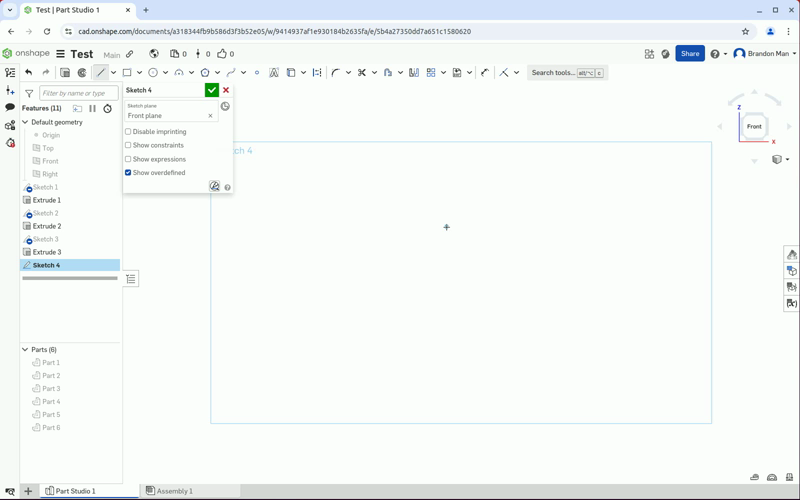
mouse_move(476, 226)
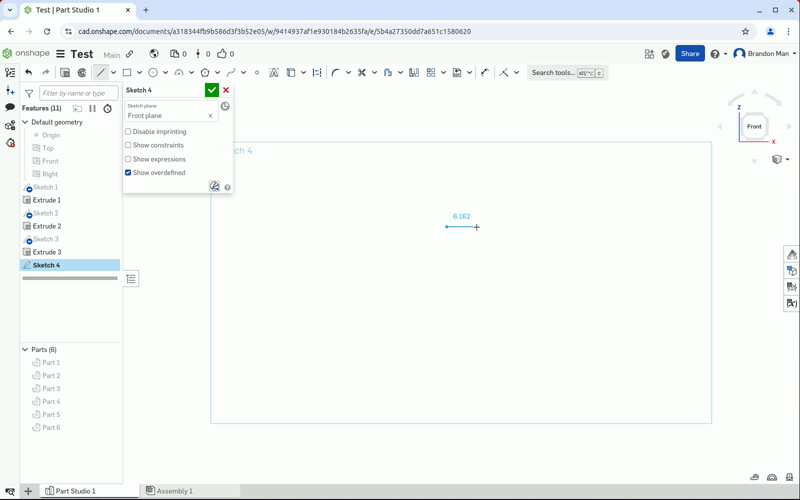
mouse_move(452, 282)
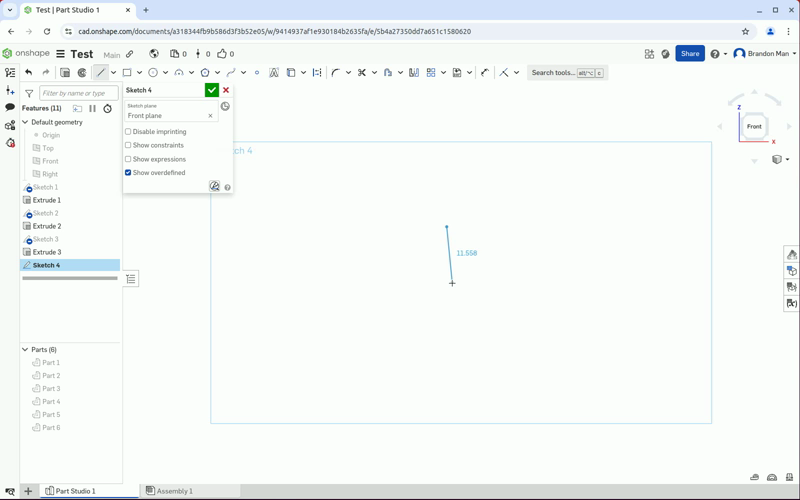
click(452, 282)
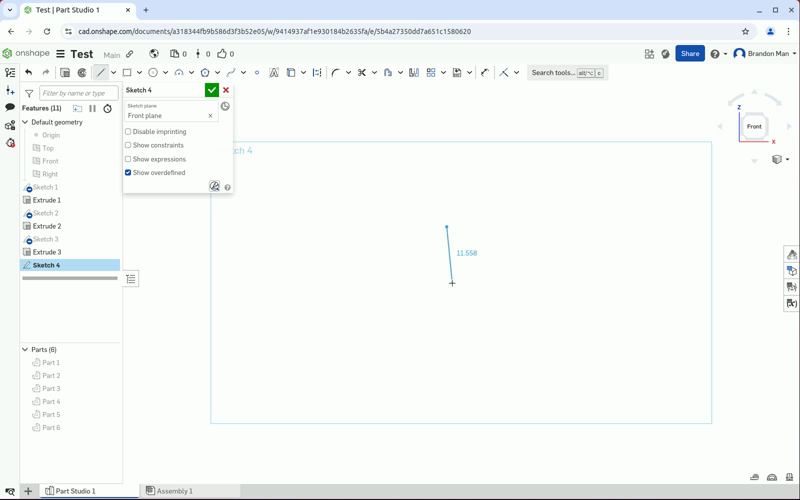
key_up(shift)
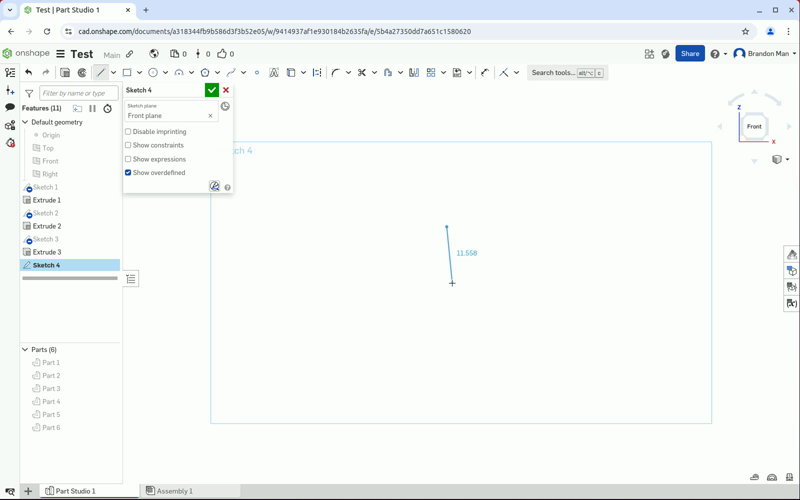
key(esc)
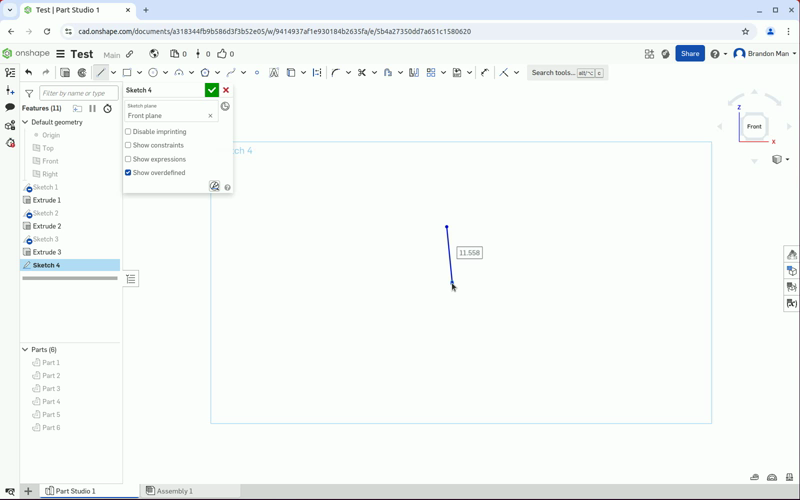
key(a)
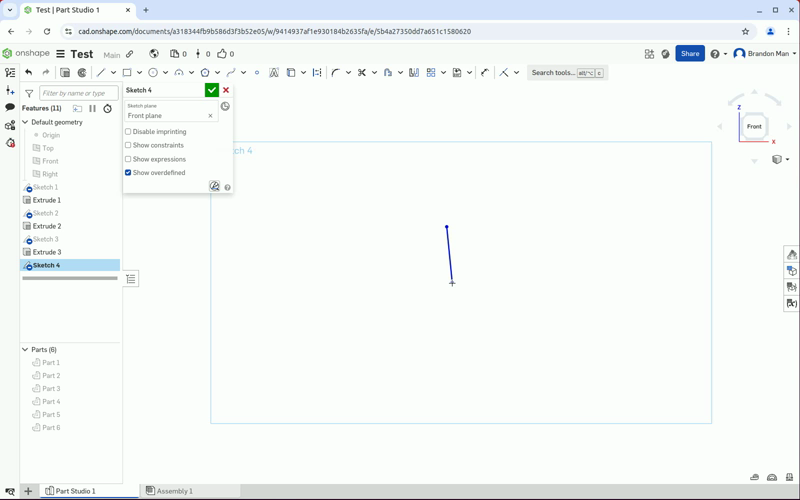
mouse_move(452, 282)
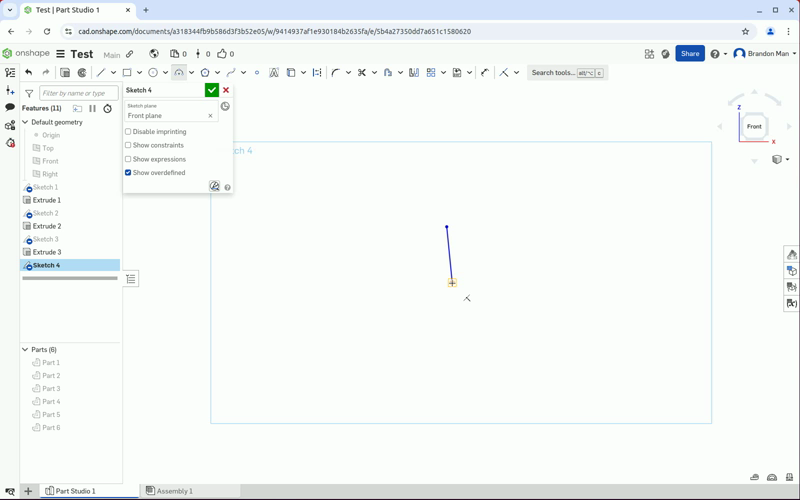
click(452, 282)
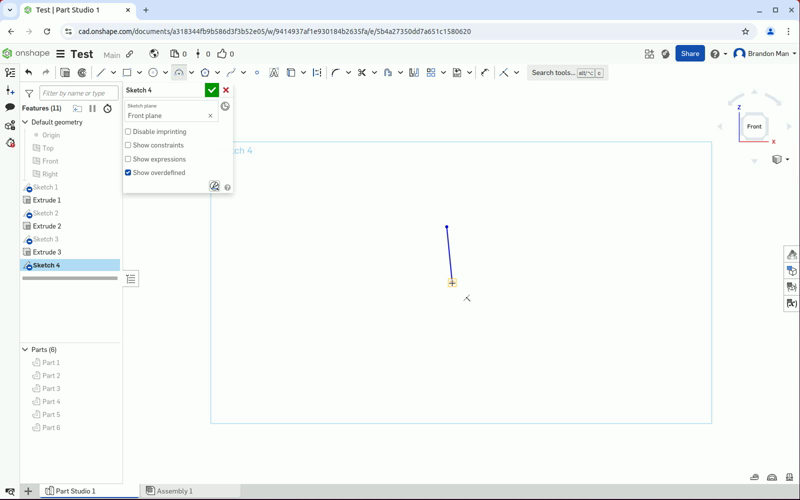
key_down(shift)
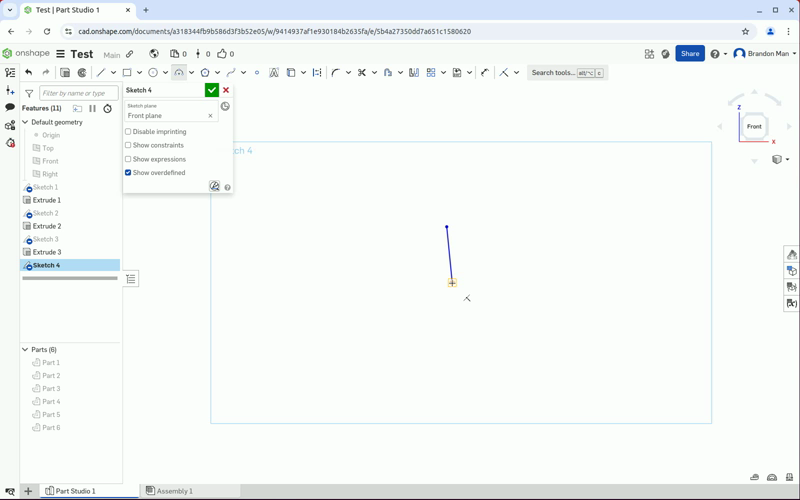
mouse_move(461, 291)
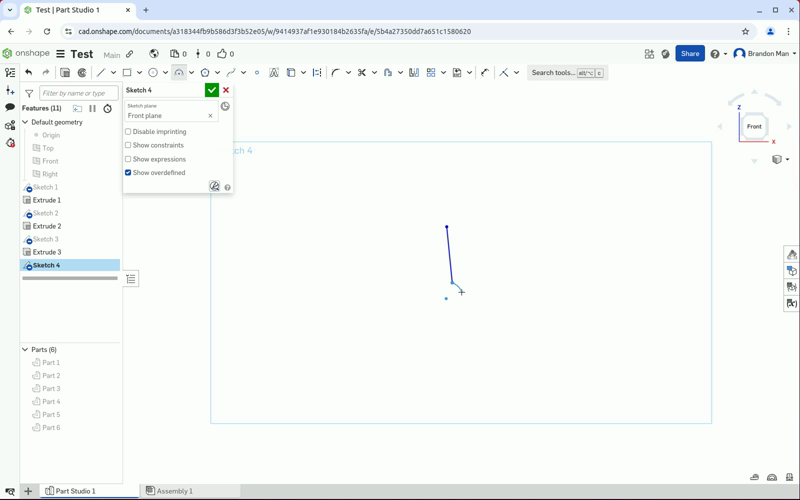
click(461, 291)
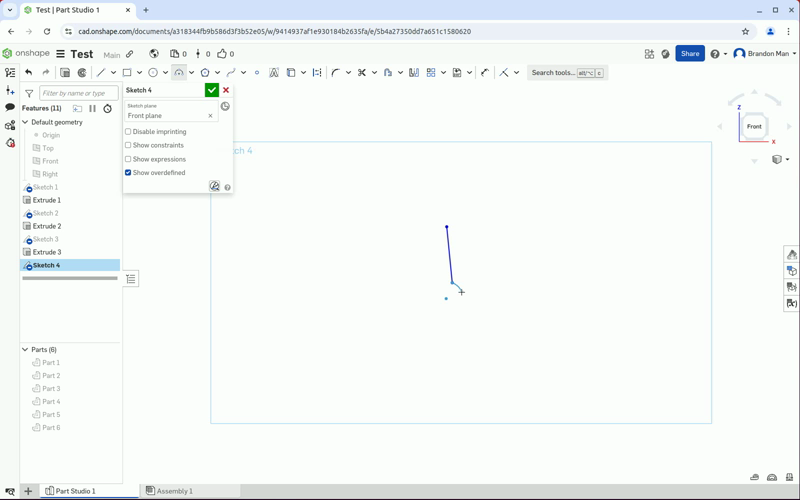
mouse_move(467, 276)
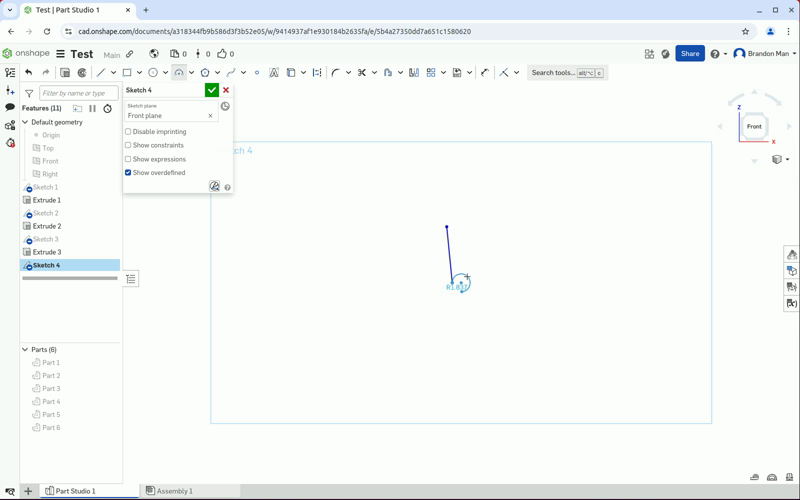
click(467, 276)
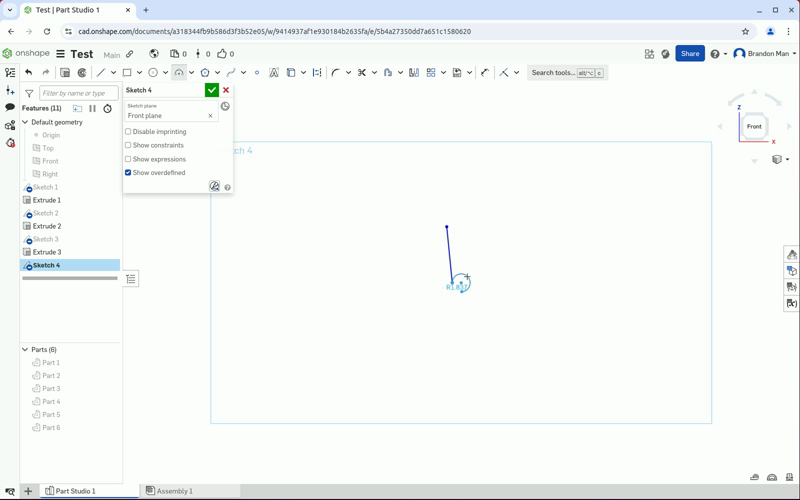
key_up(shift)
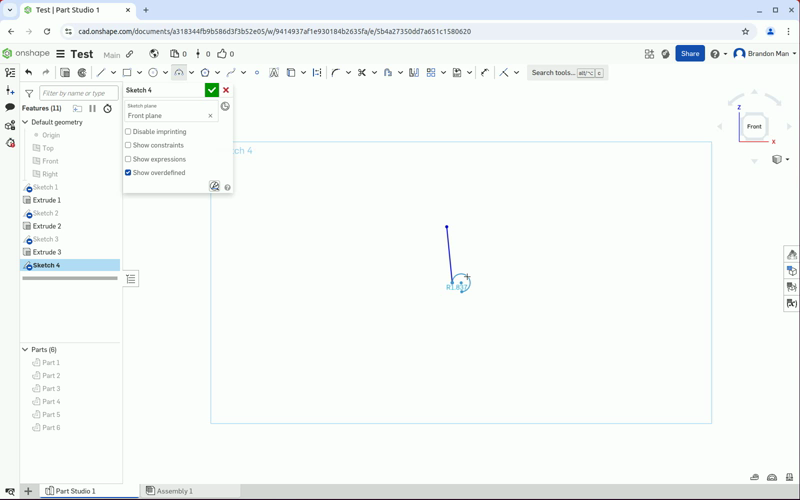
key(esc)
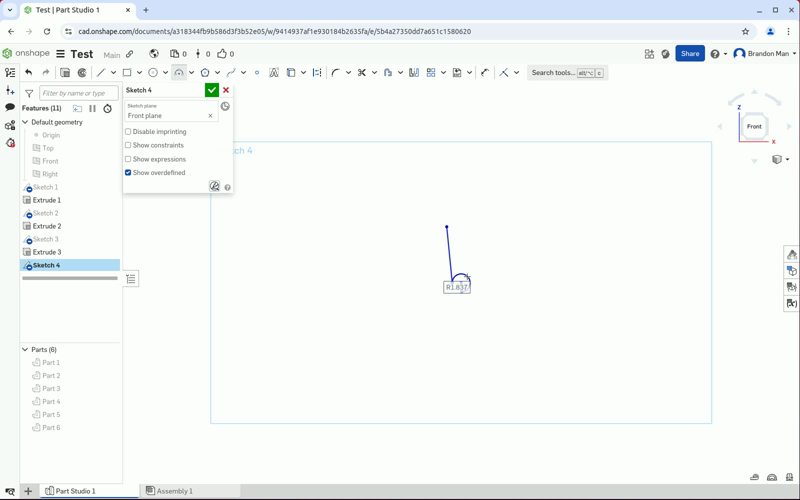
key(l)
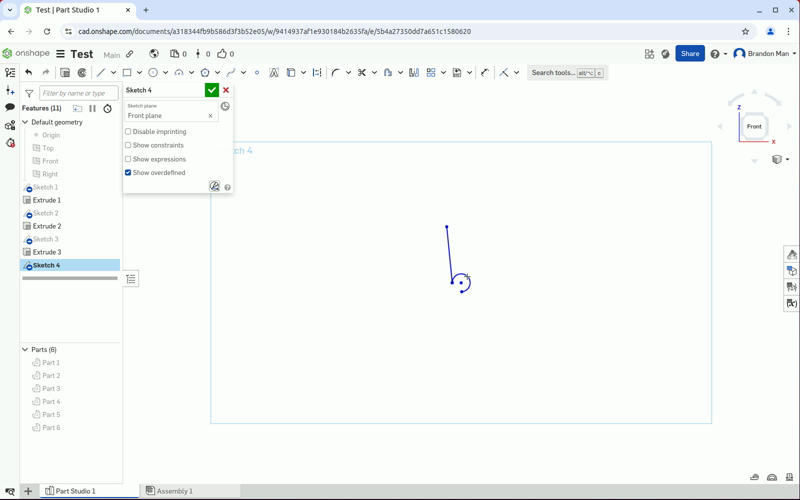
mouse_move(461, 291)
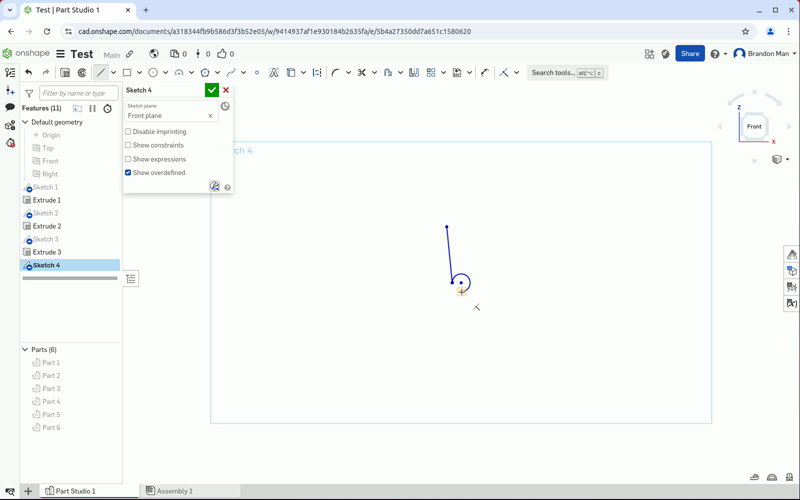
click(461, 291)
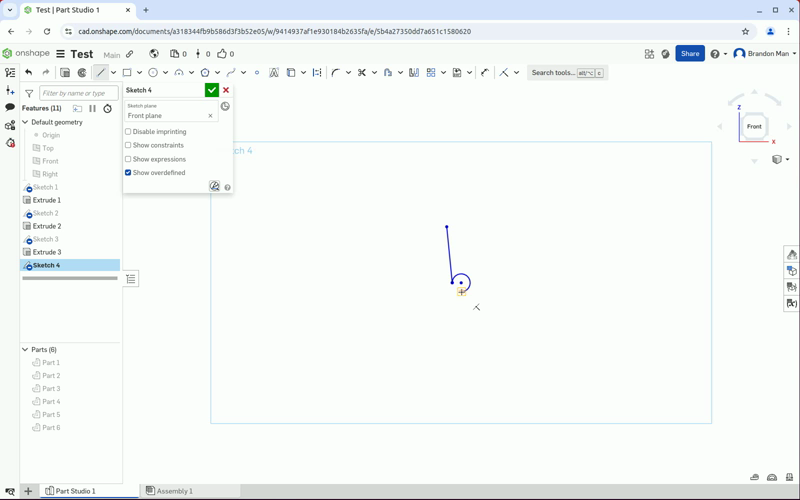
key_down(shift)
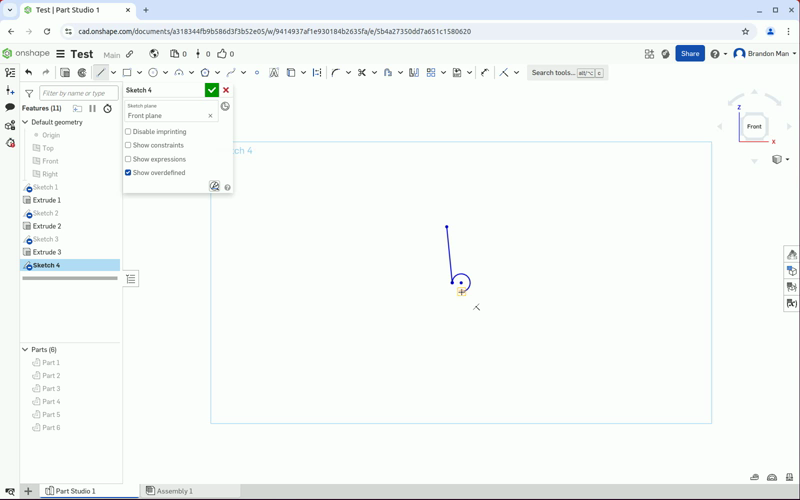
mouse_move(491, 291)
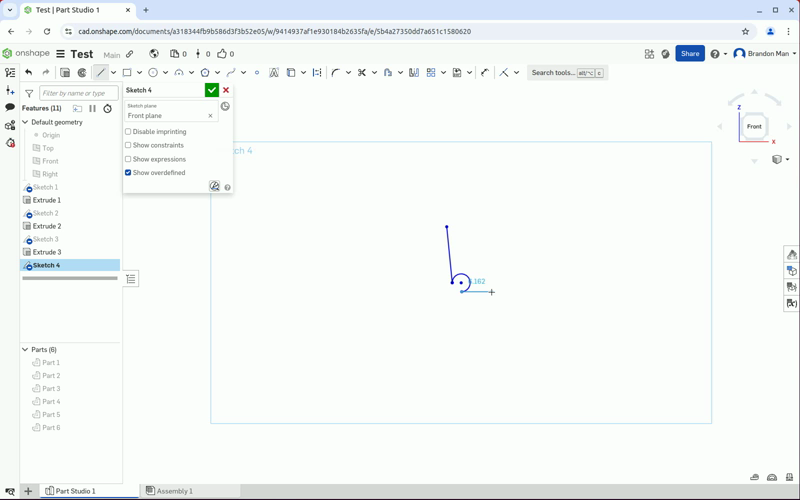
mouse_move(502, 290)
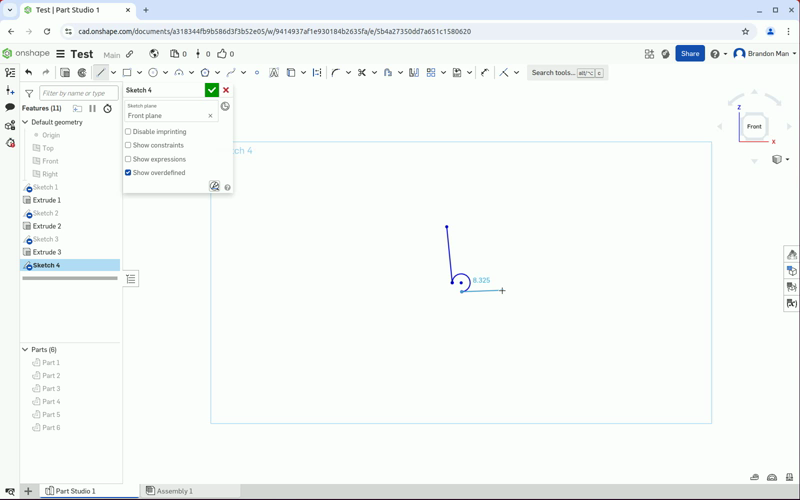
click(502, 290)
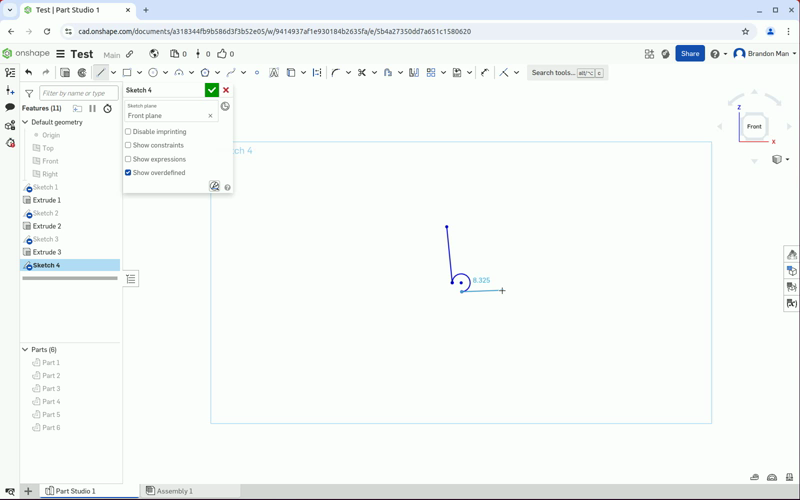
key_up(shift)
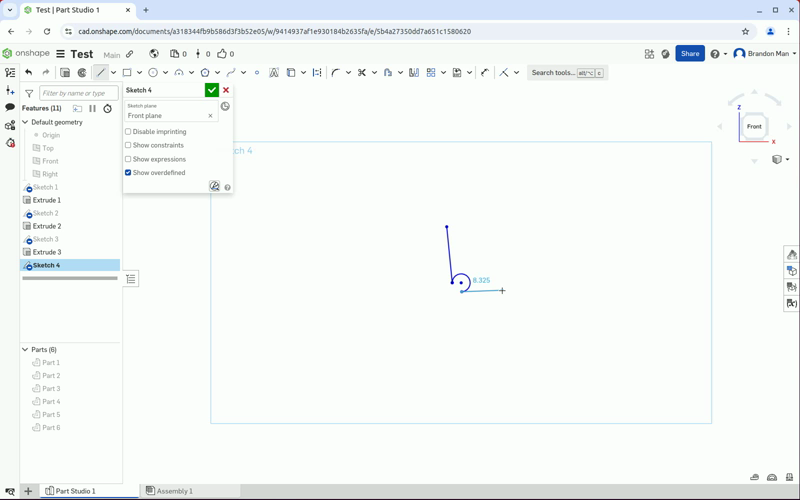
key(esc)
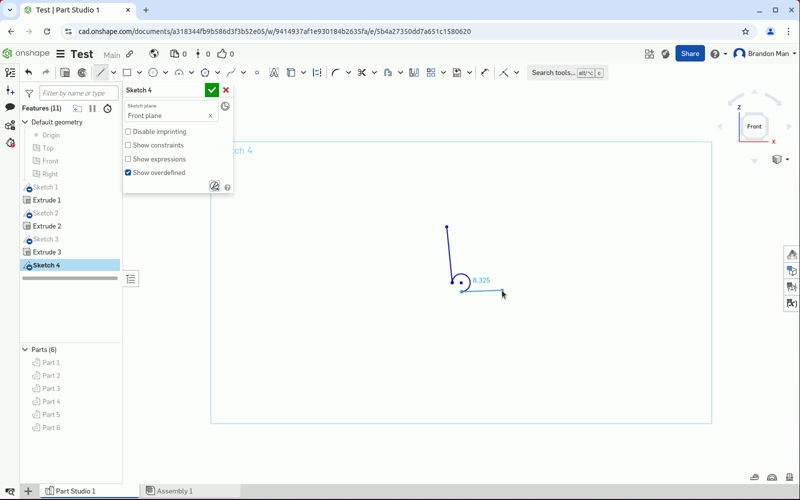
key(a)
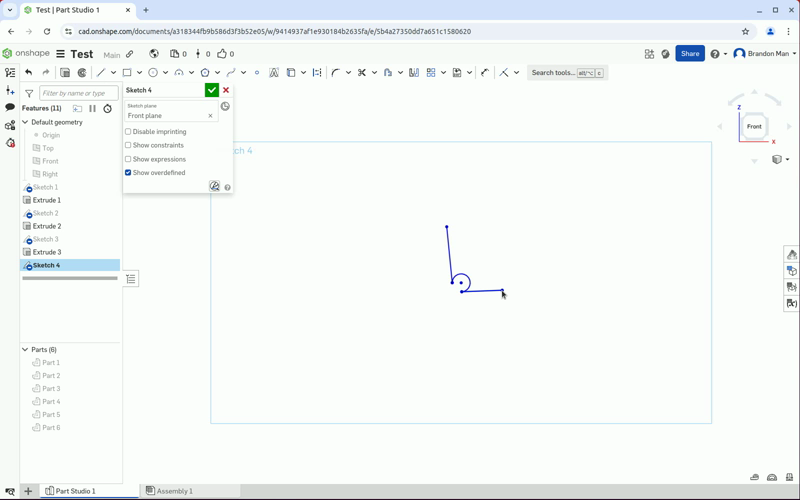
mouse_move(502, 290)
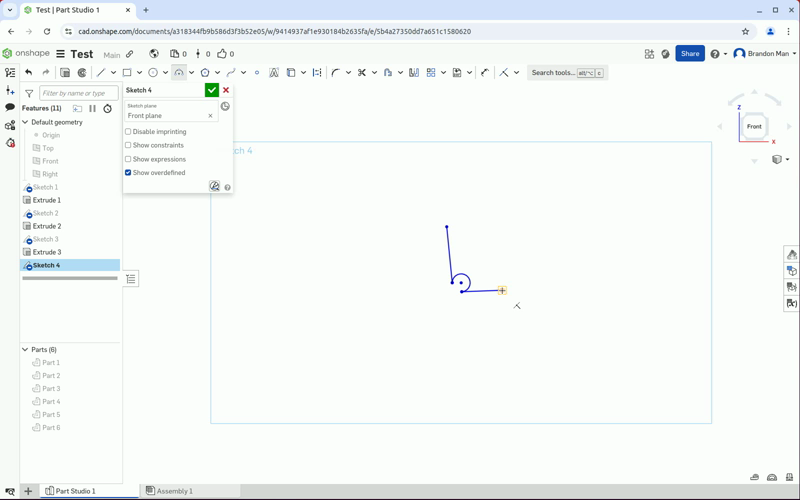
click(502, 290)
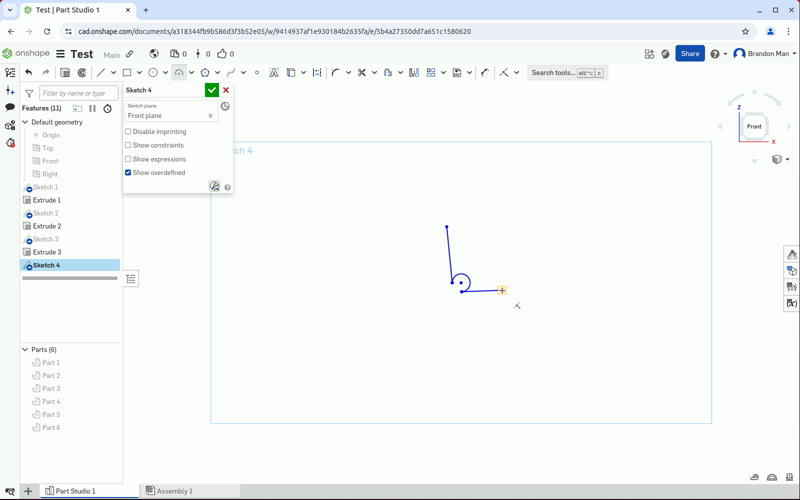
key_down(shift)
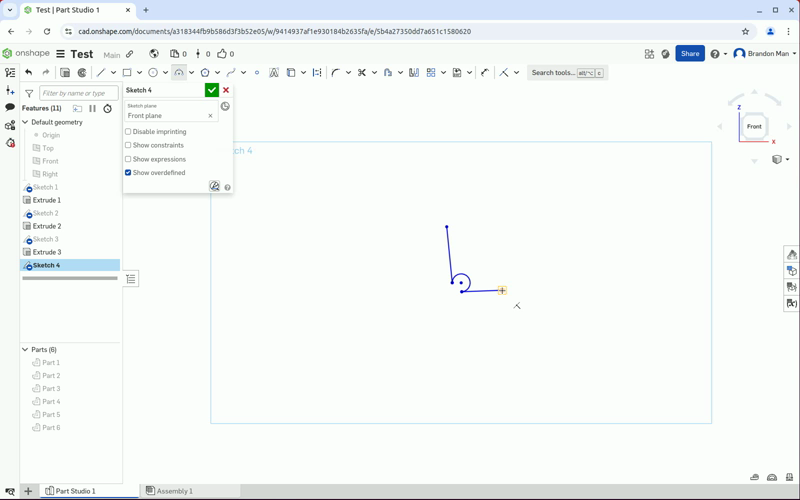
mouse_move(502, 276)
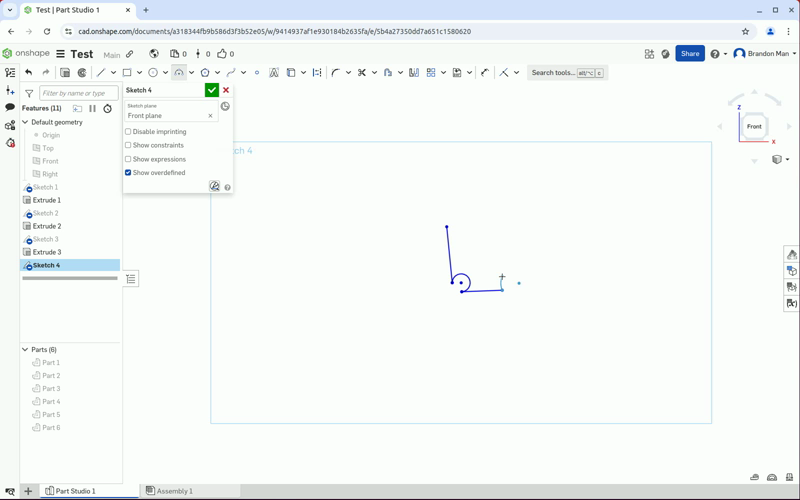
click(502, 276)
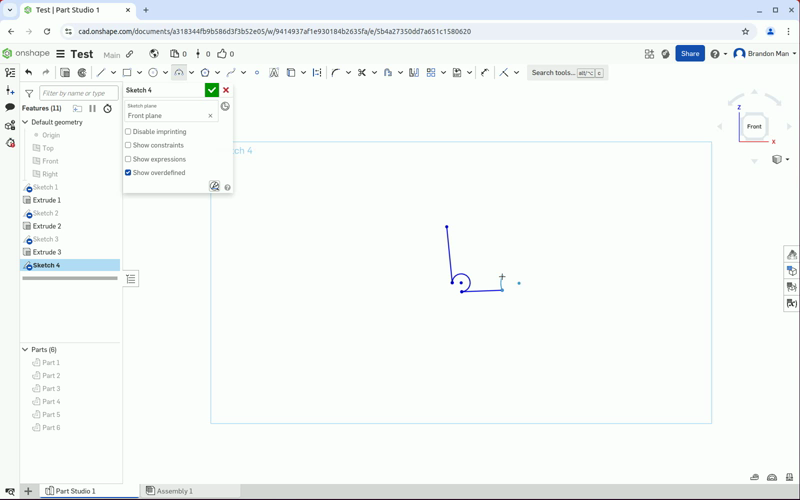
mouse_move(494, 282)
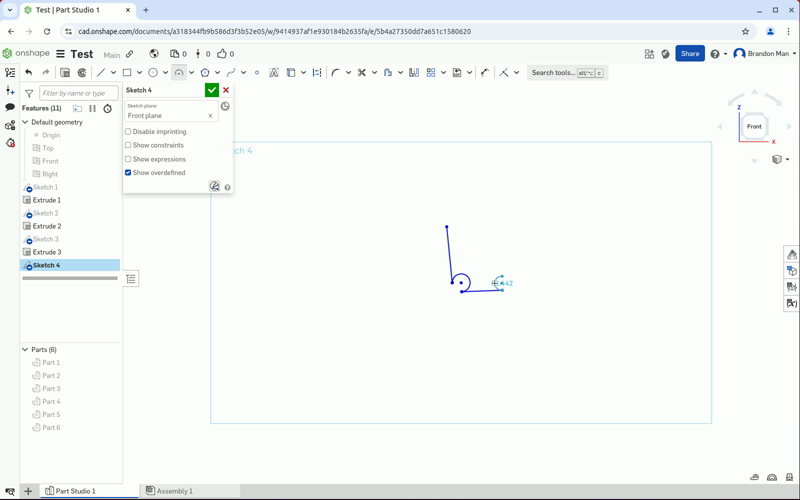
click(494, 282)
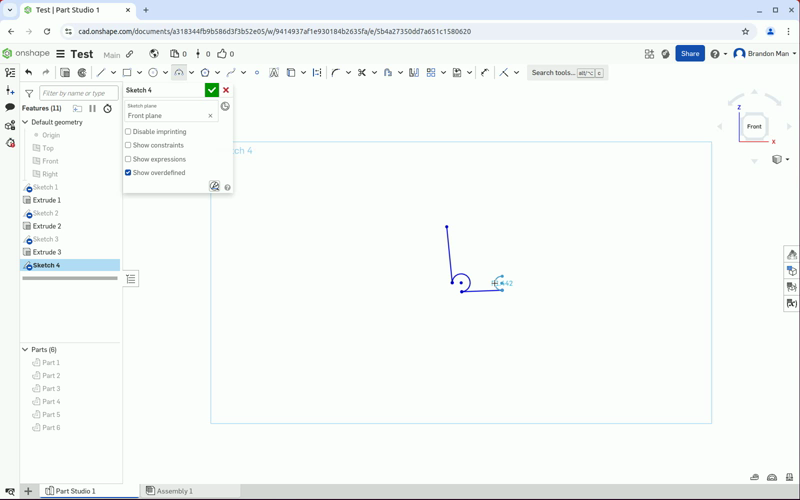
key_up(shift)
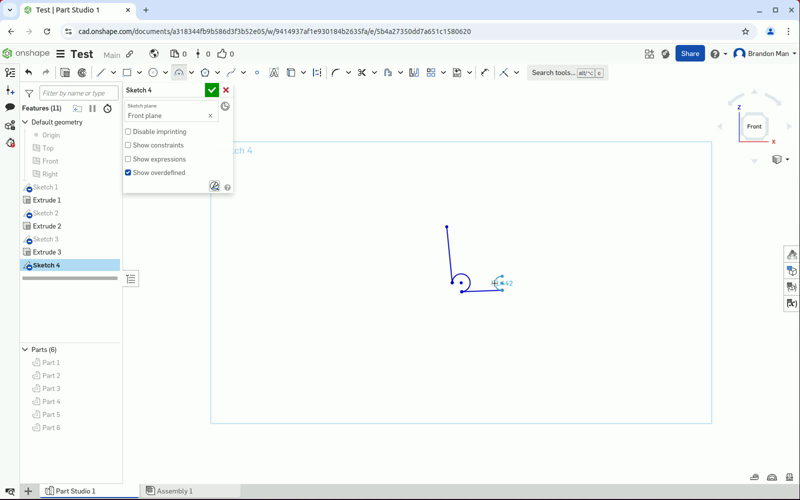
key(esc)
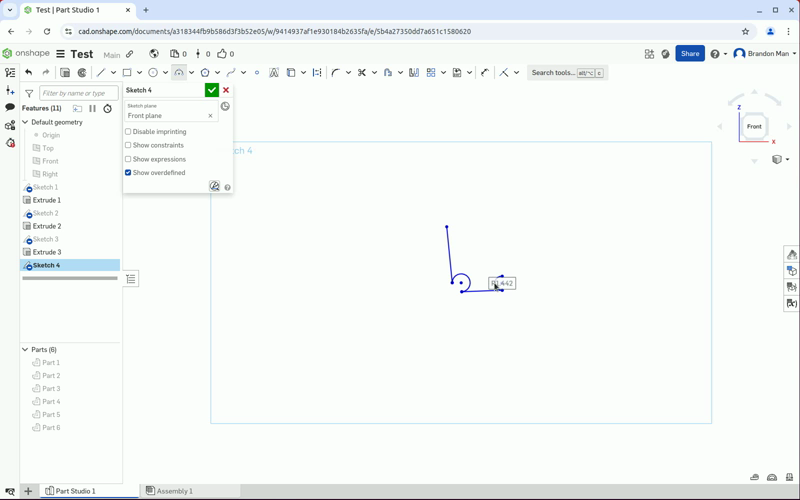
key(l)
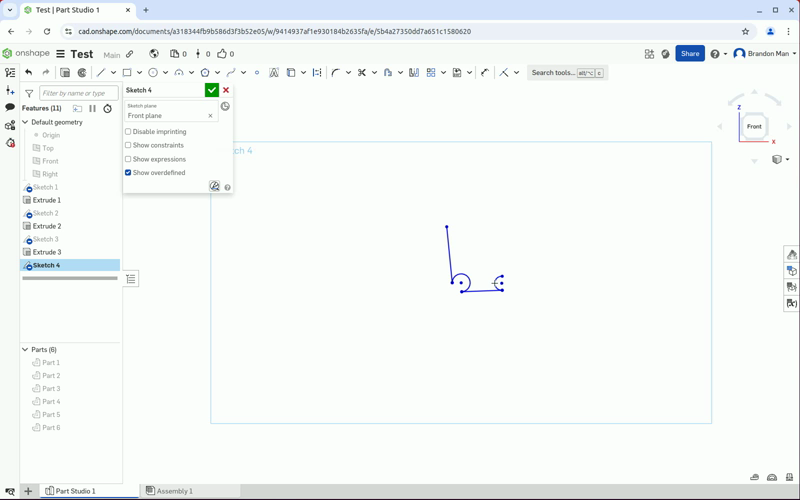
mouse_move(502, 276)
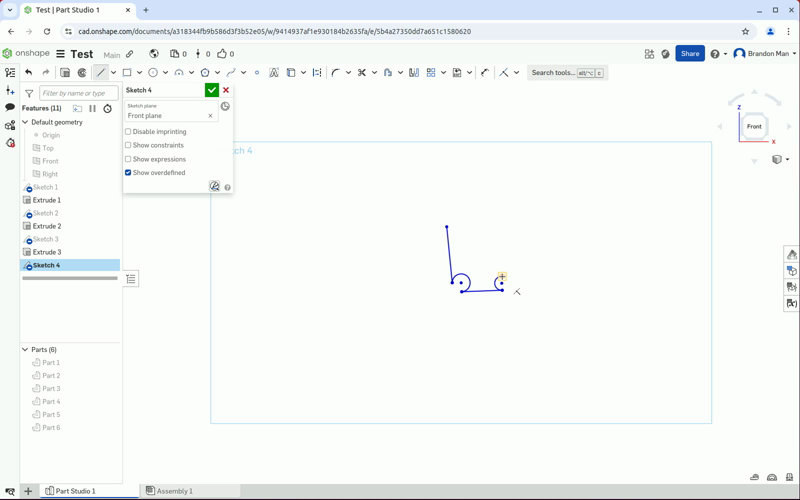
click(502, 276)
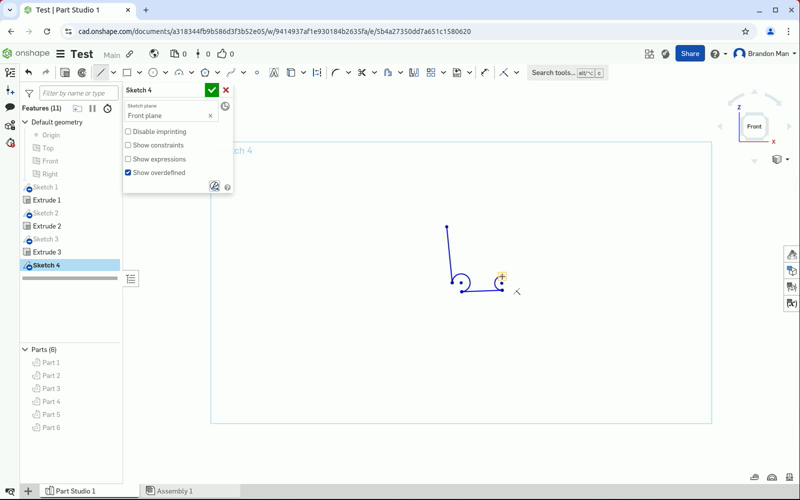
key_down(shift)
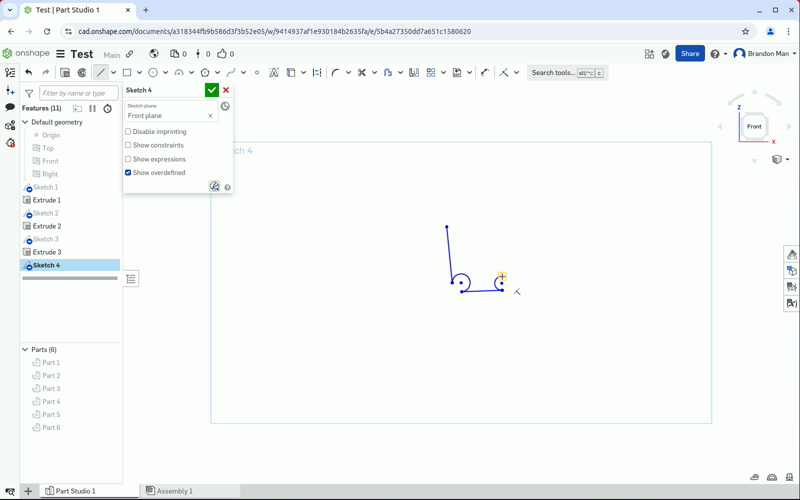
mouse_move(532, 276)
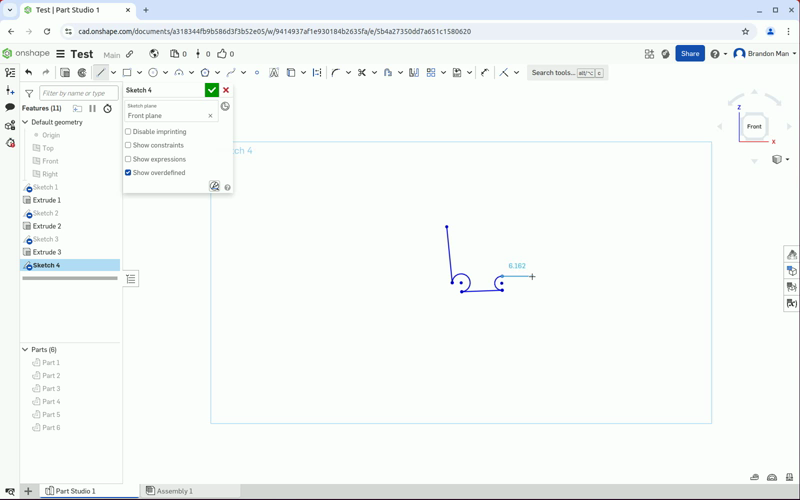
mouse_move(478, 275)
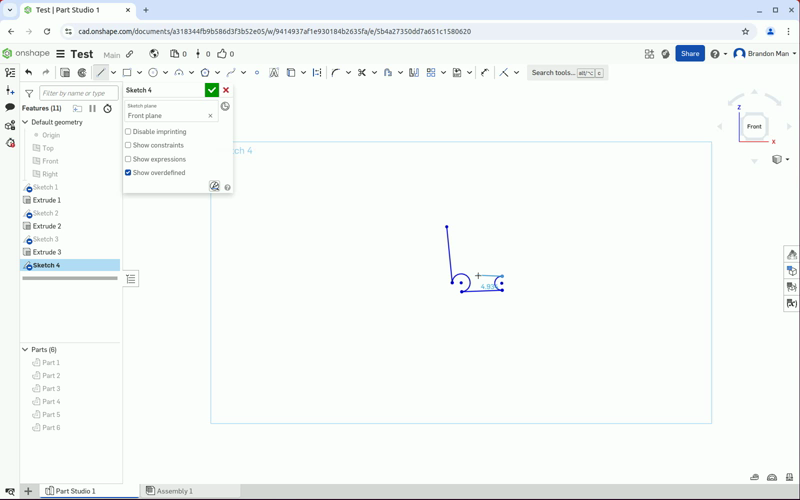
click(478, 275)
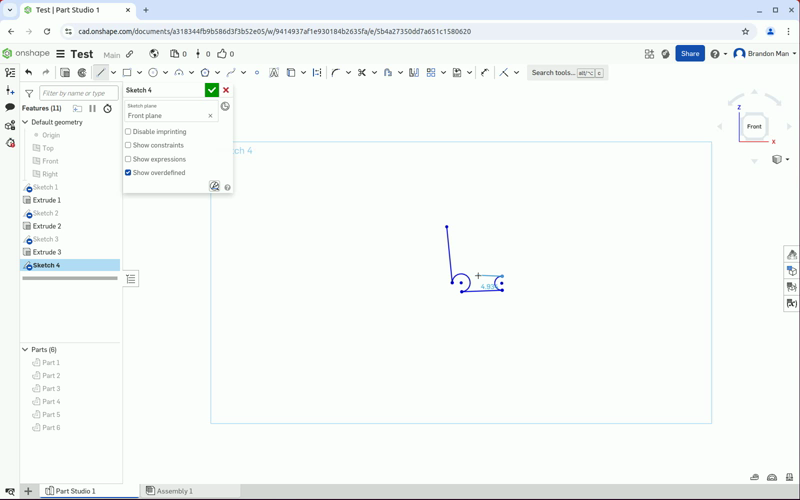
key_up(shift)
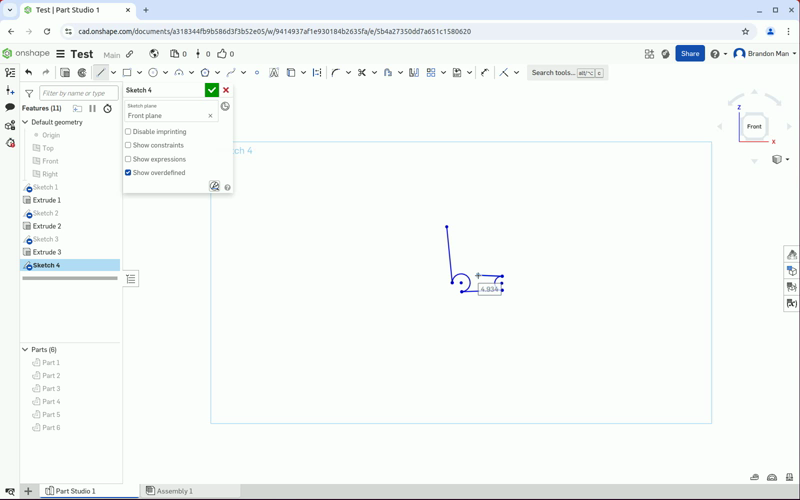
key(esc)
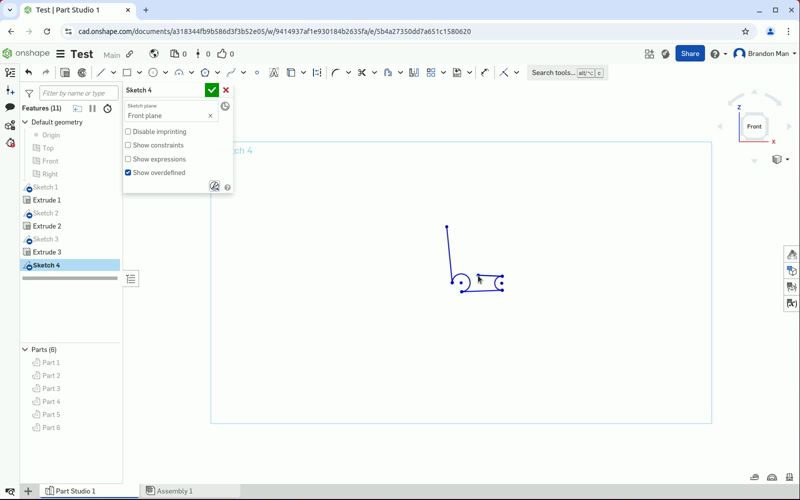
key(a)
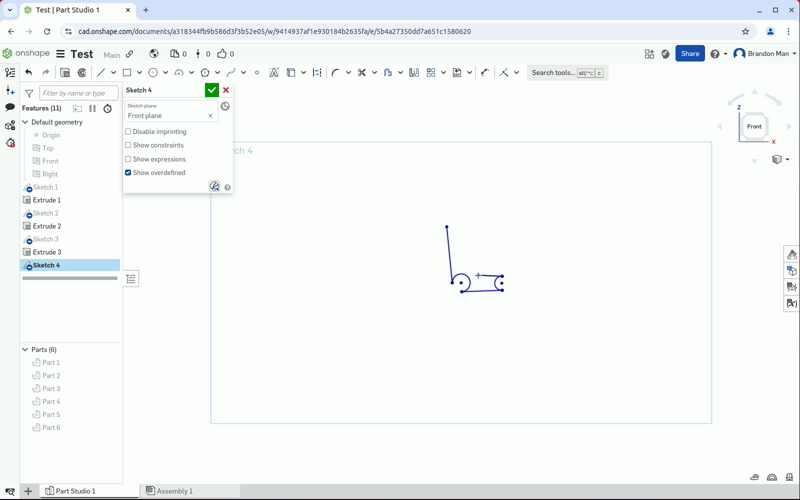
mouse_move(478, 275)
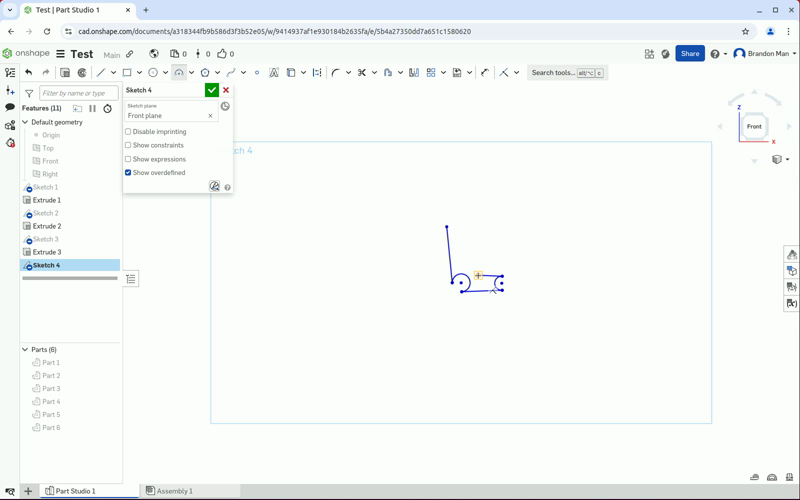
click(478, 275)
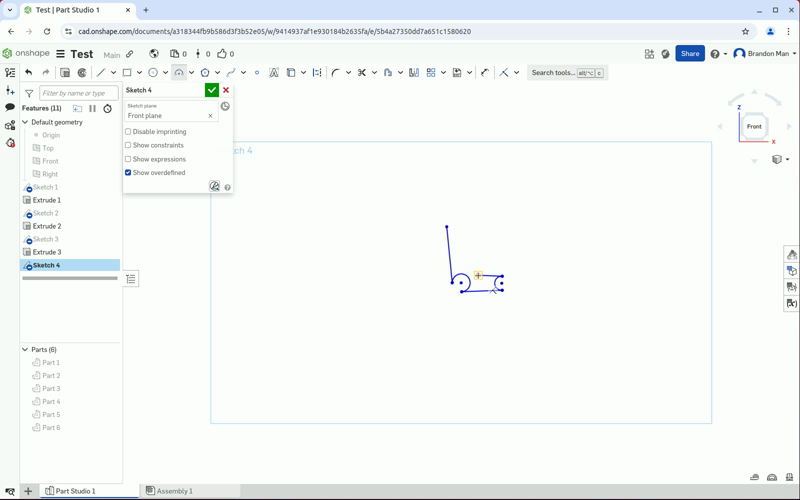
key_down(shift)
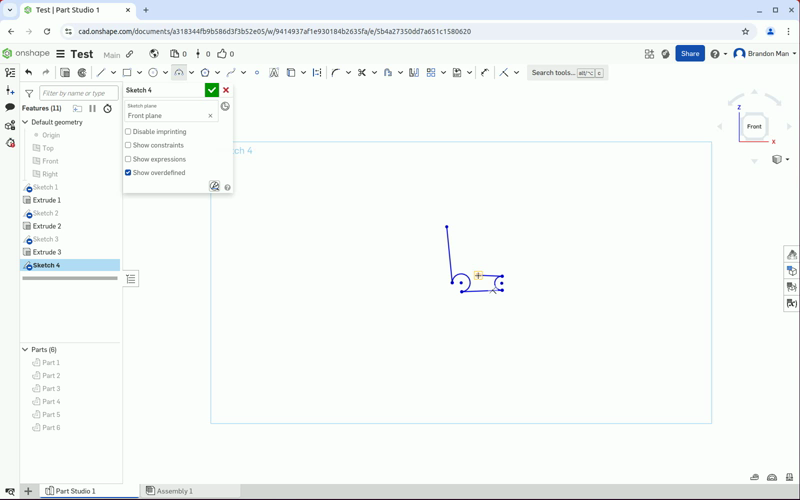
mouse_move(471, 267)
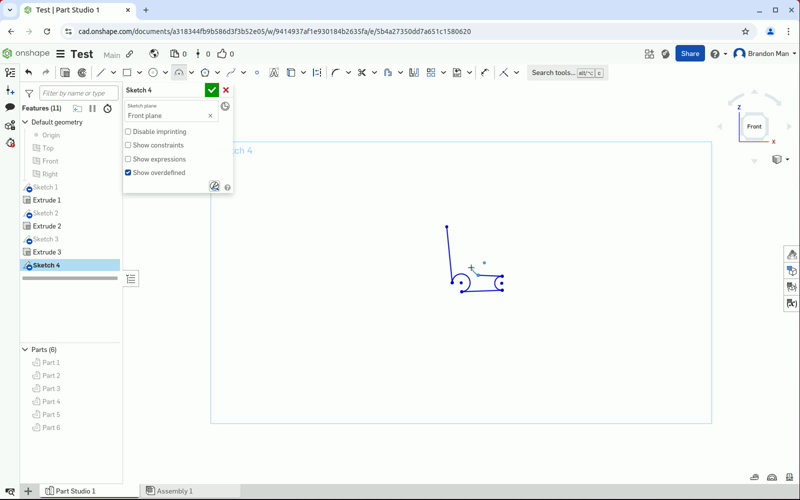
click(471, 267)
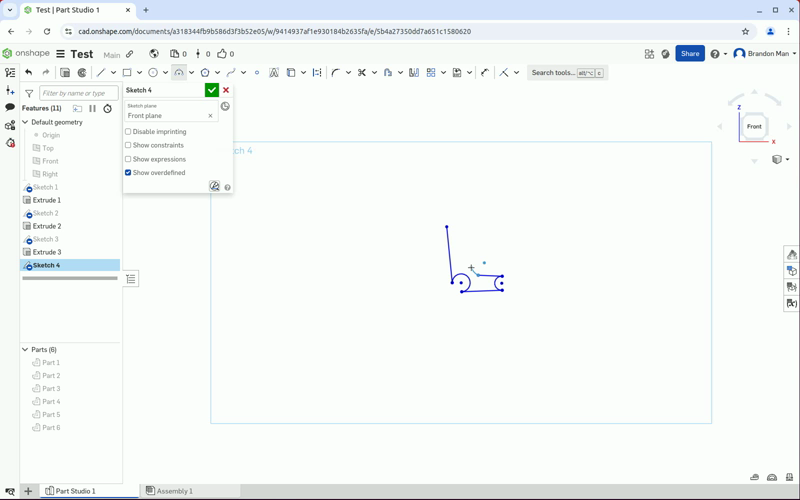
mouse_move(472, 272)
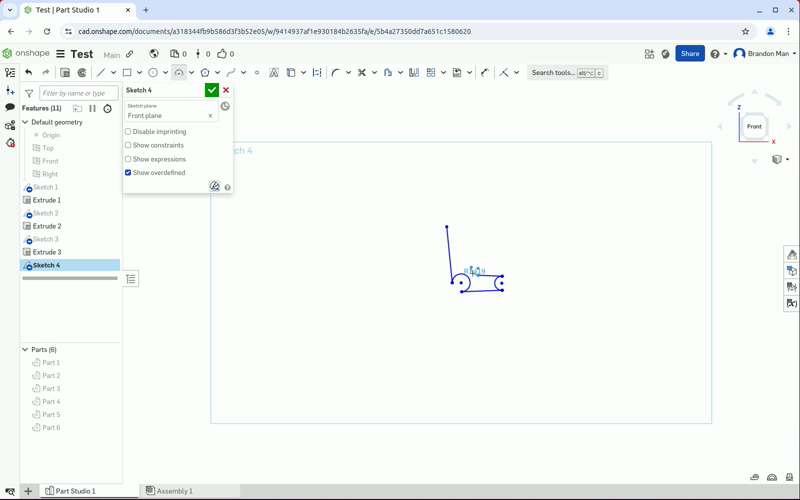
click(472, 272)
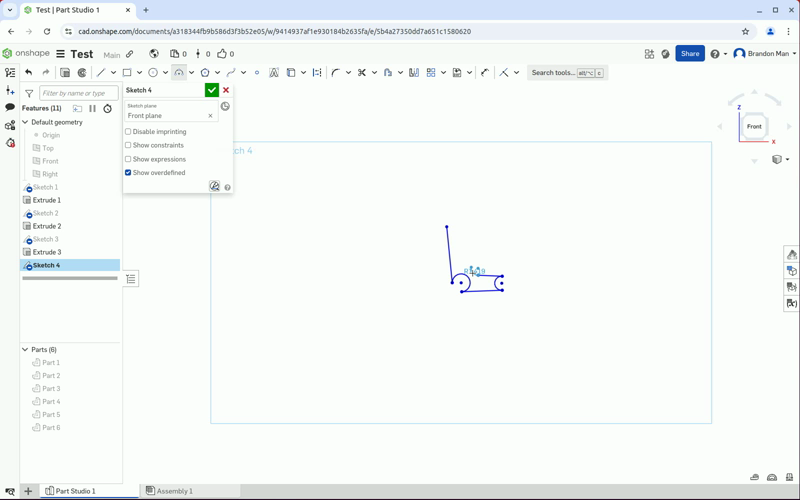
key_up(shift)
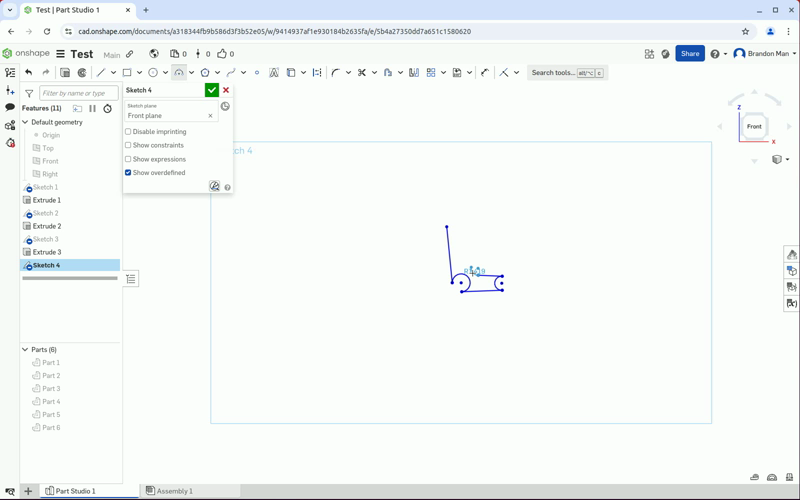
key(esc)
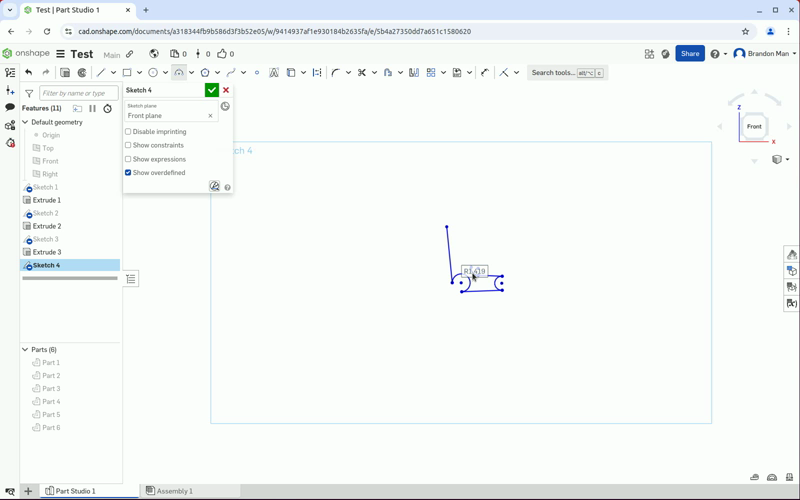
key(l)
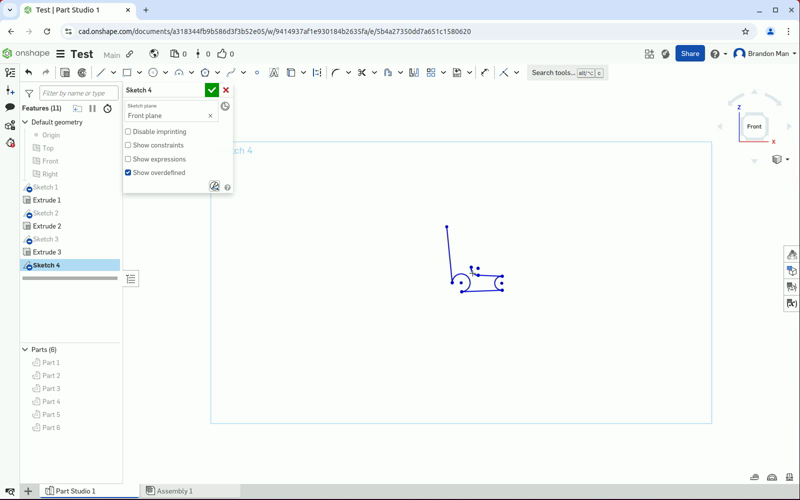
mouse_move(471, 267)
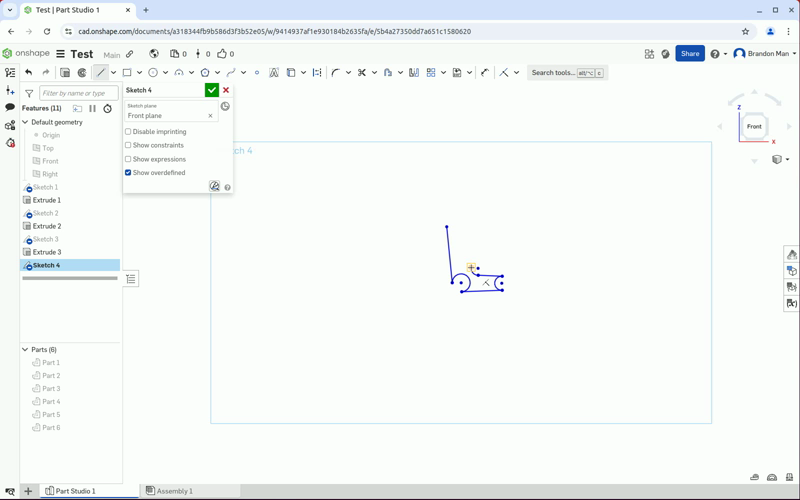
click(471, 267)
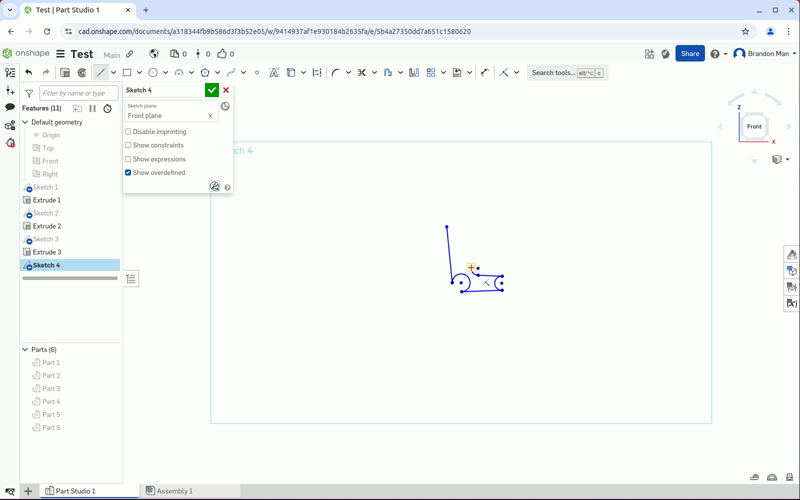
key_down(shift)
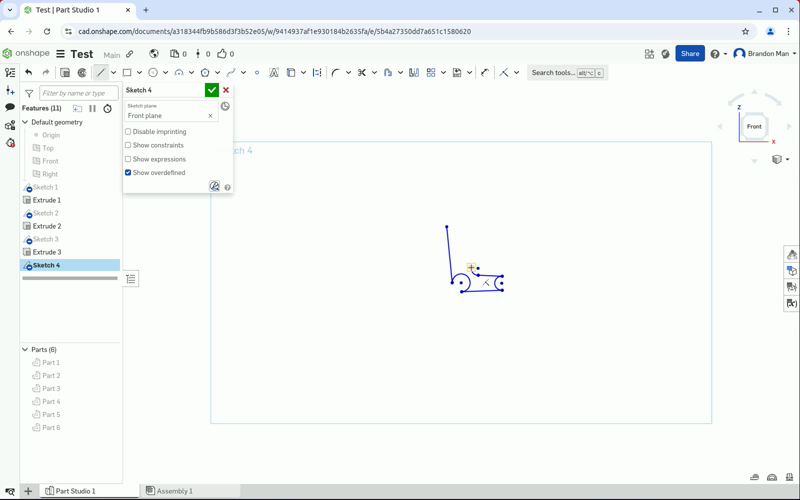
mouse_move(501, 267)
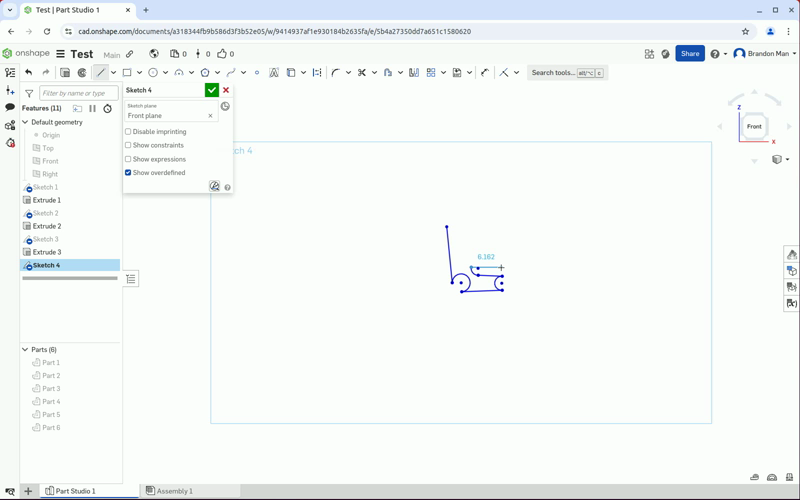
mouse_move(475, 226)
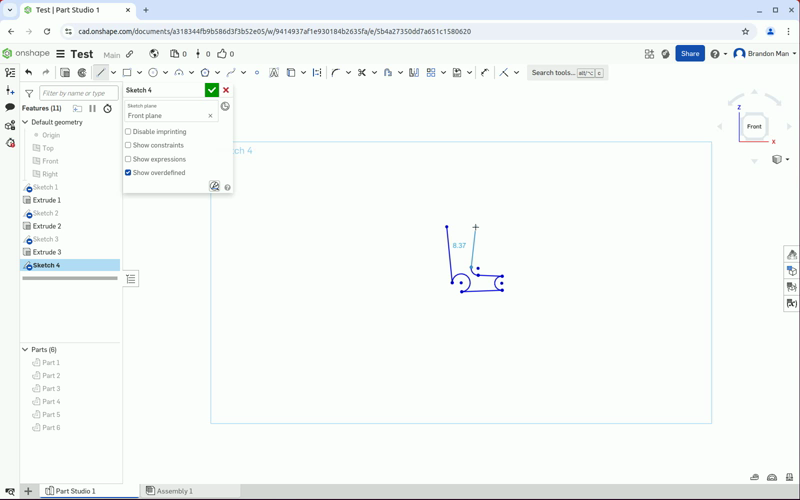
click(475, 226)
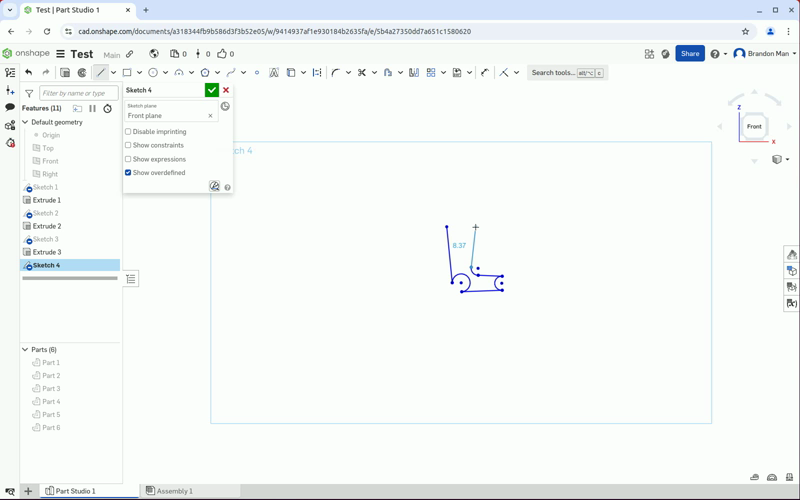
key_up(shift)
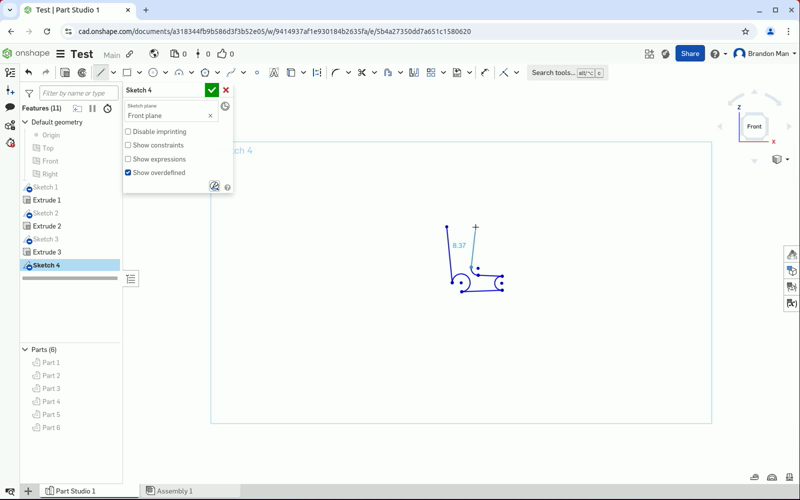
key(esc)
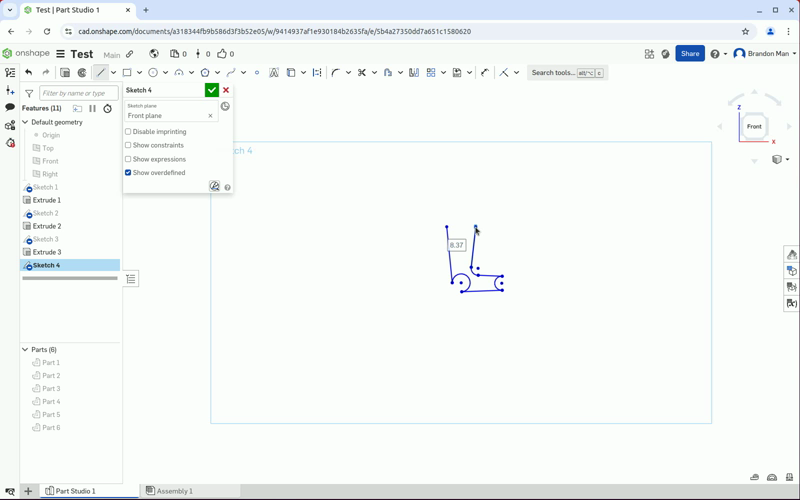
key(a)
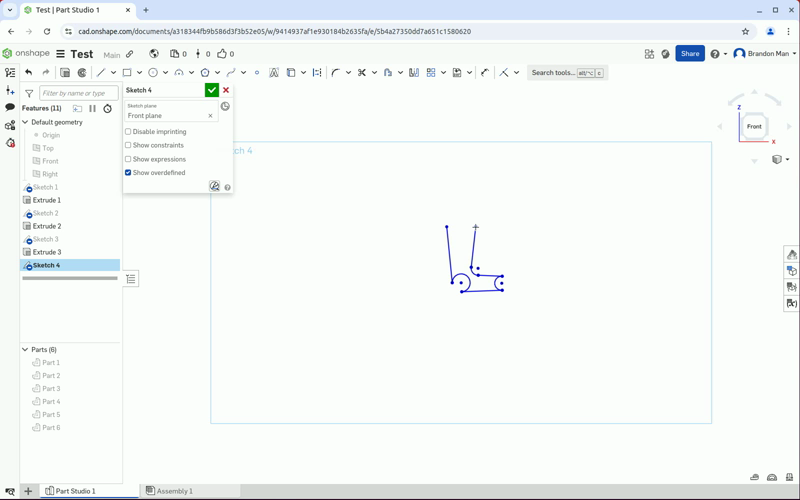
mouse_move(475, 226)
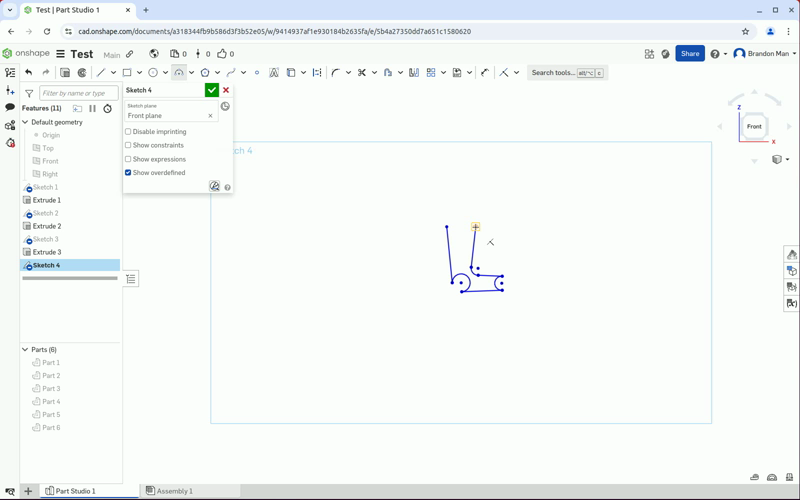
click(475, 226)
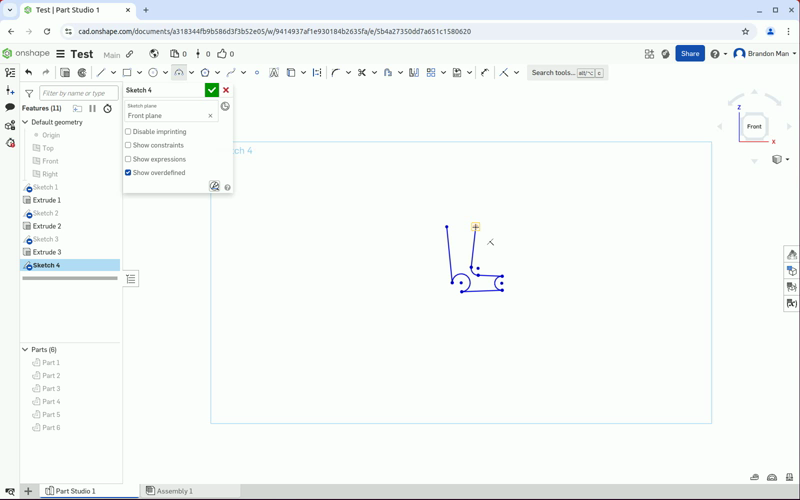
mouse_move(446, 226)
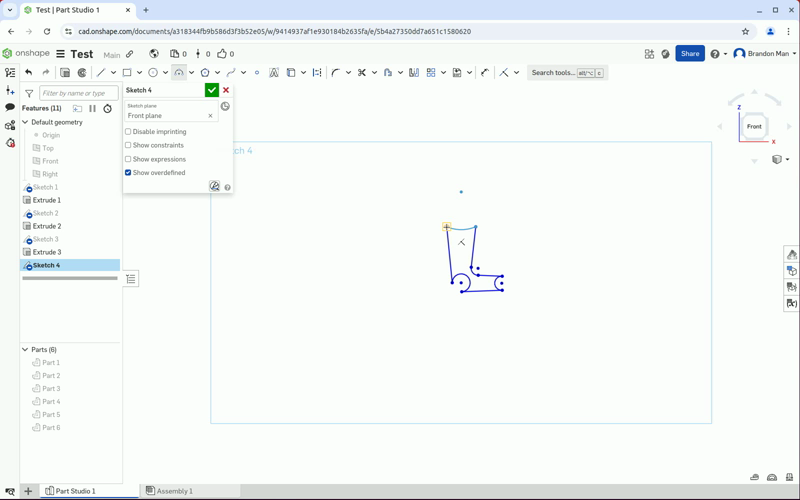
click(446, 226)
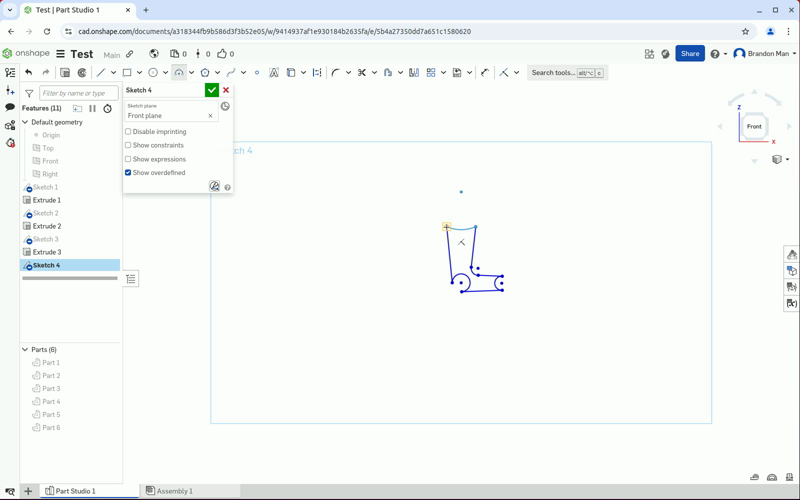
key_down(shift)
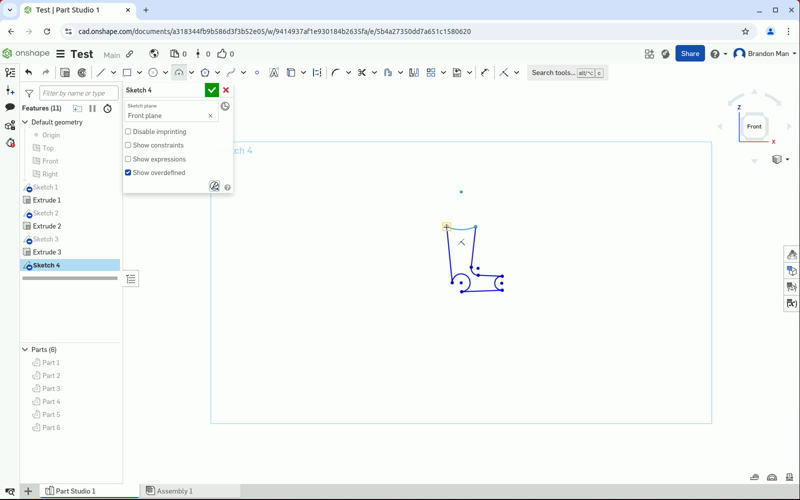
mouse_move(461, 239)
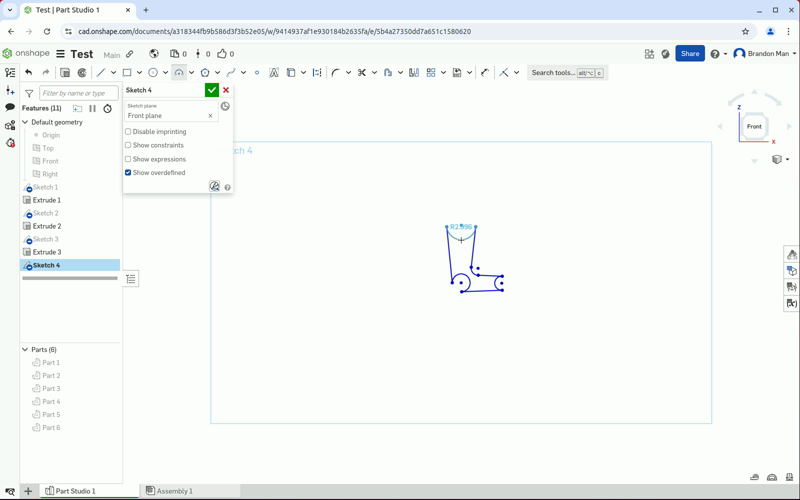
click(461, 239)
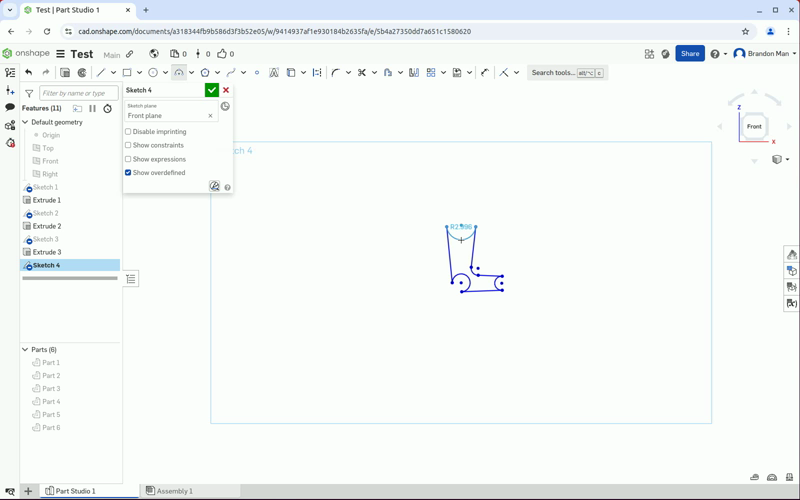
key_up(shift)
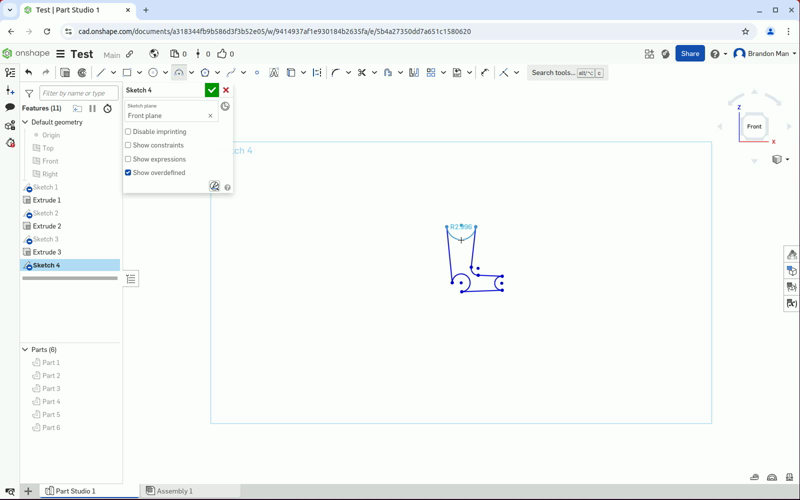
key(esc)
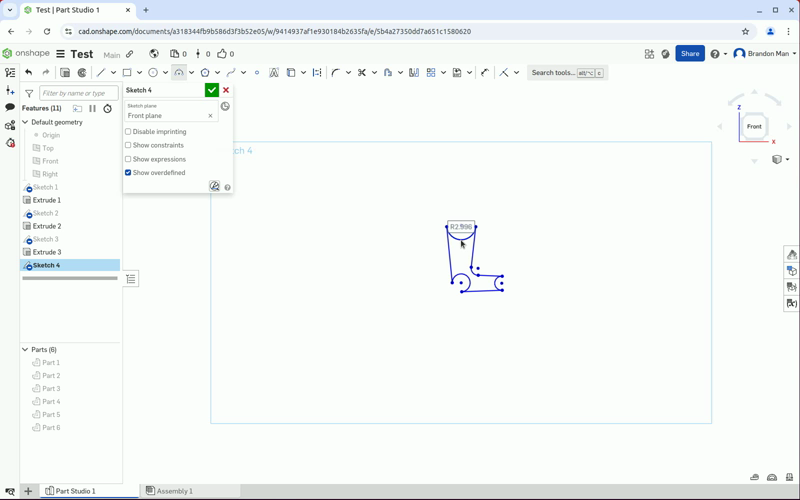
mouse_move(469, 247)
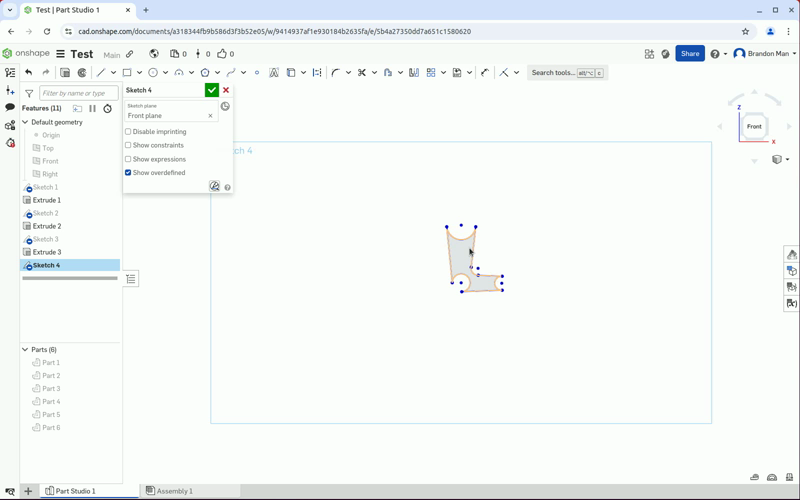
scroll(6)
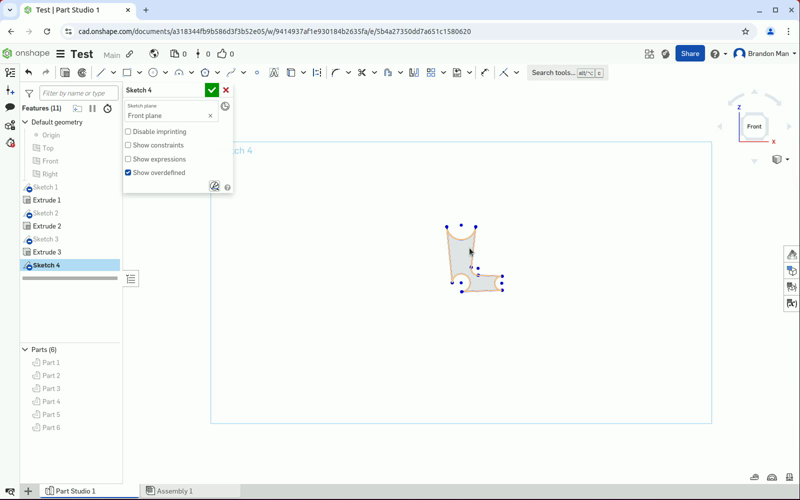
scroll(6)
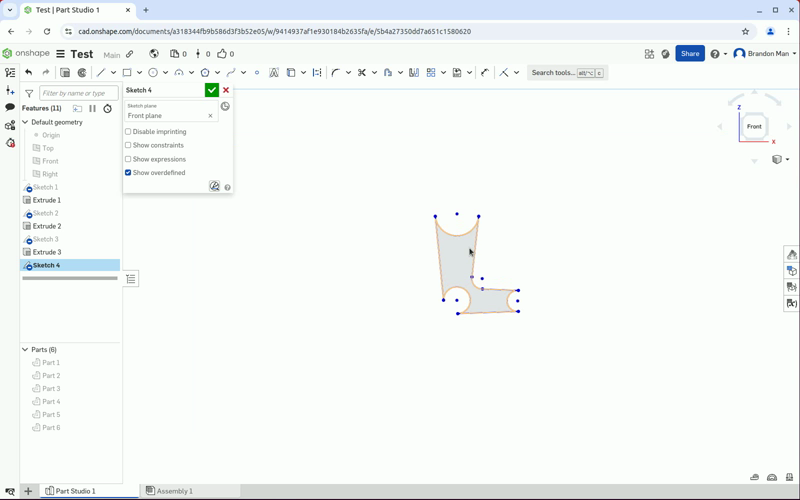
scroll(6)
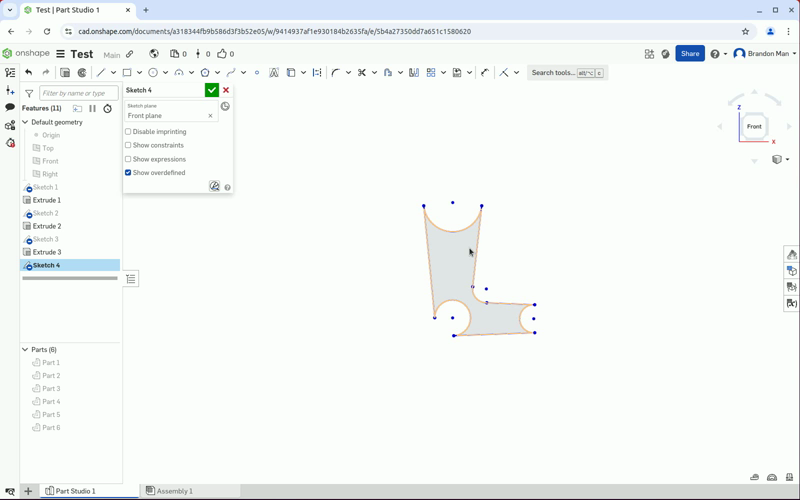
scroll(6)
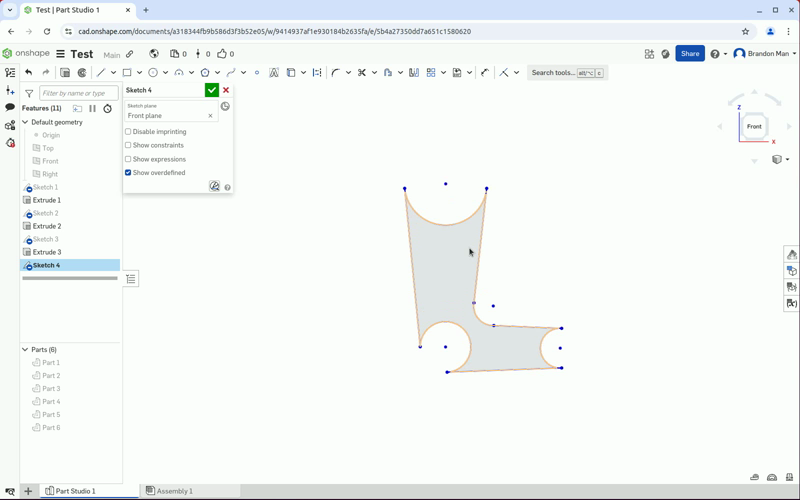
scroll(6)
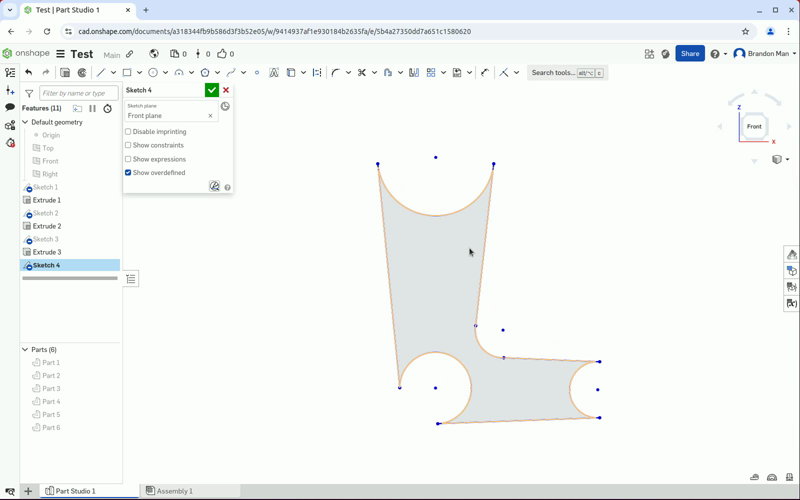
scroll(6)
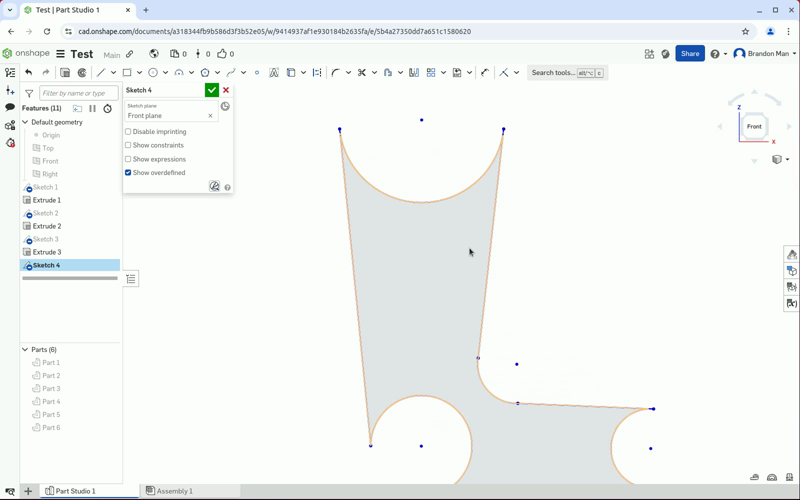
scroll(6)
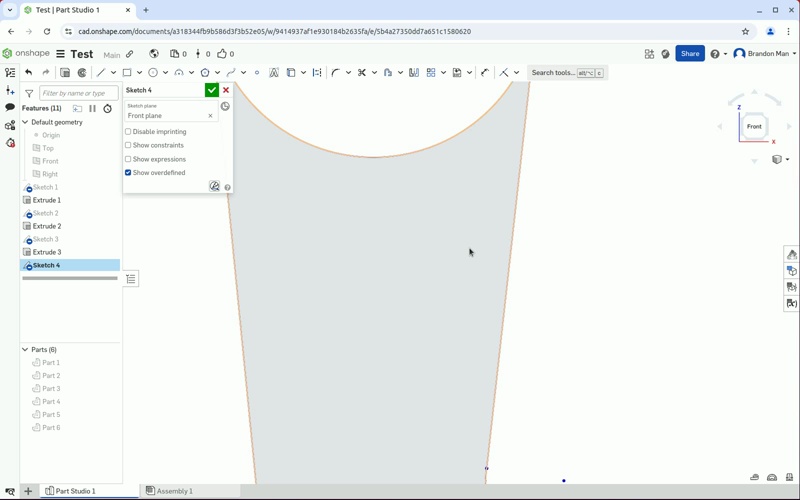
click(469, 247)
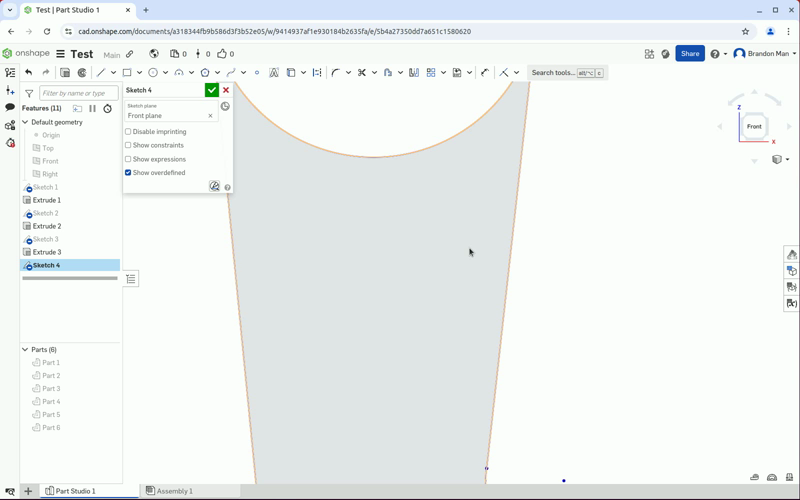
scroll(-6)
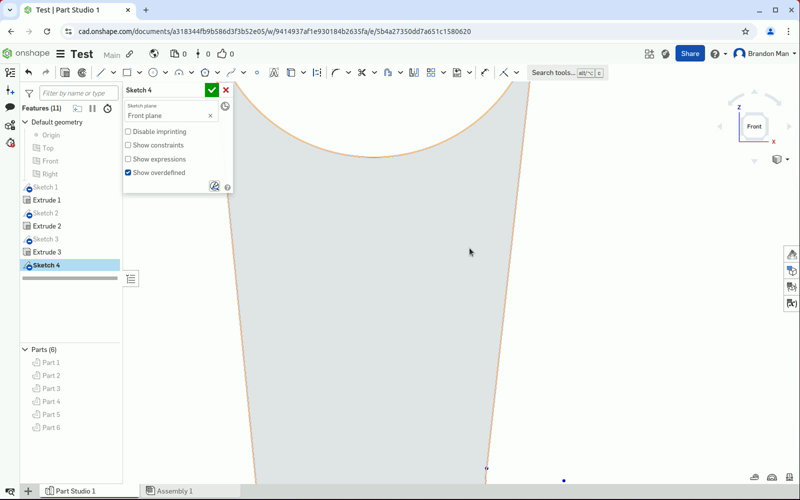
scroll(-6)
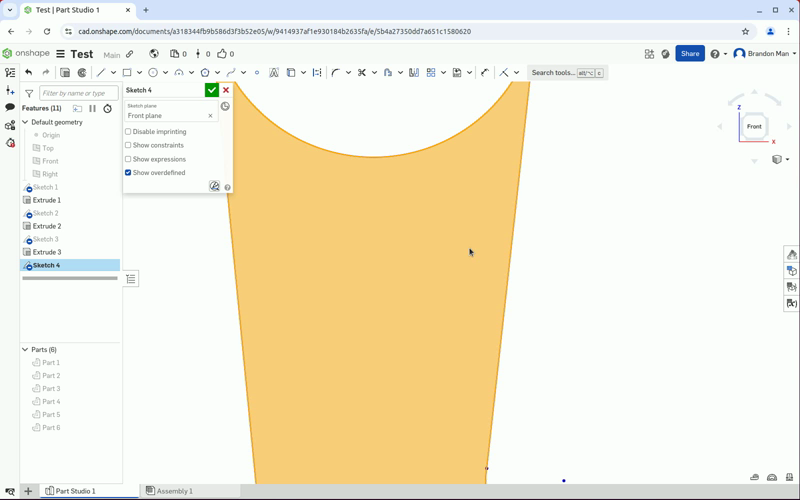
scroll(-6)
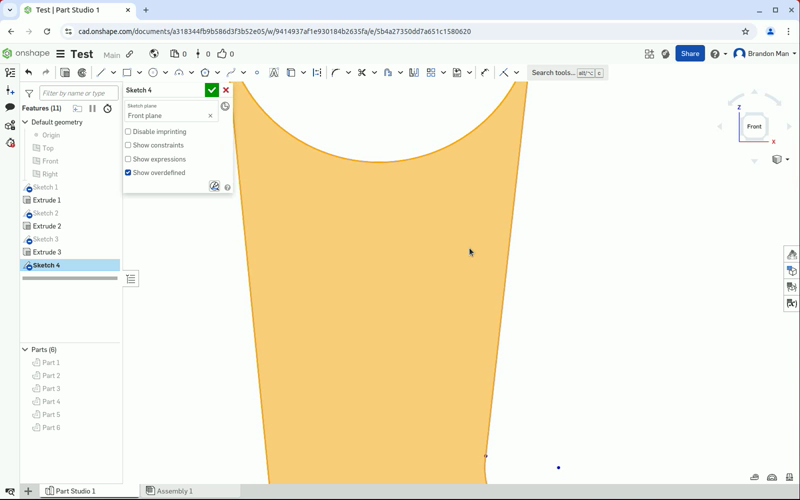
scroll(-6)
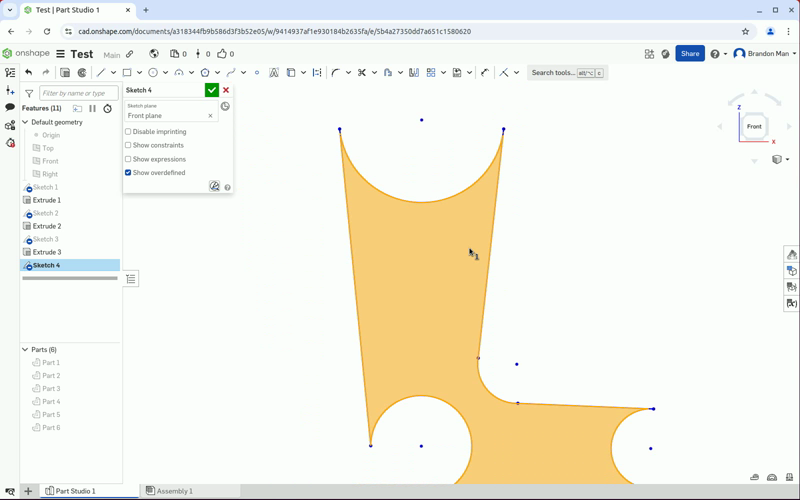
scroll(-6)
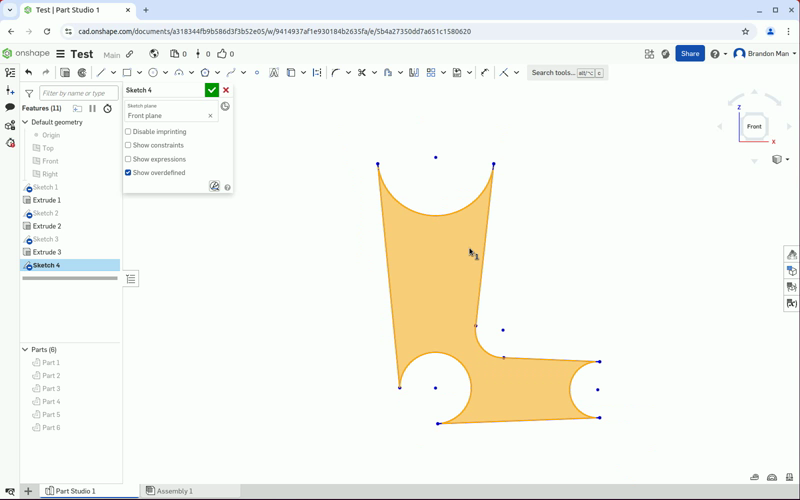
scroll(-6)
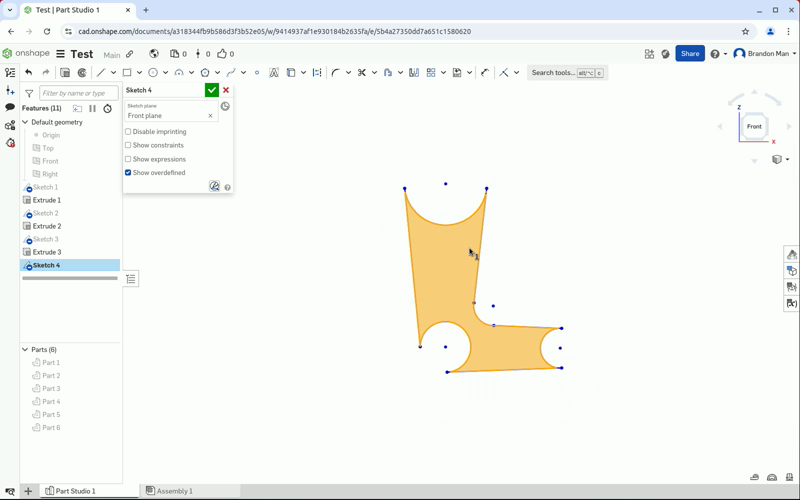
scroll(-6)
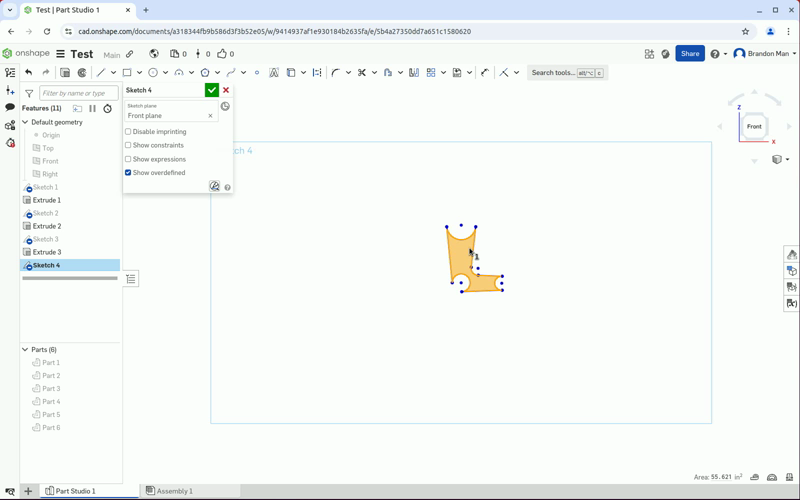
mouse_move(73, 352)
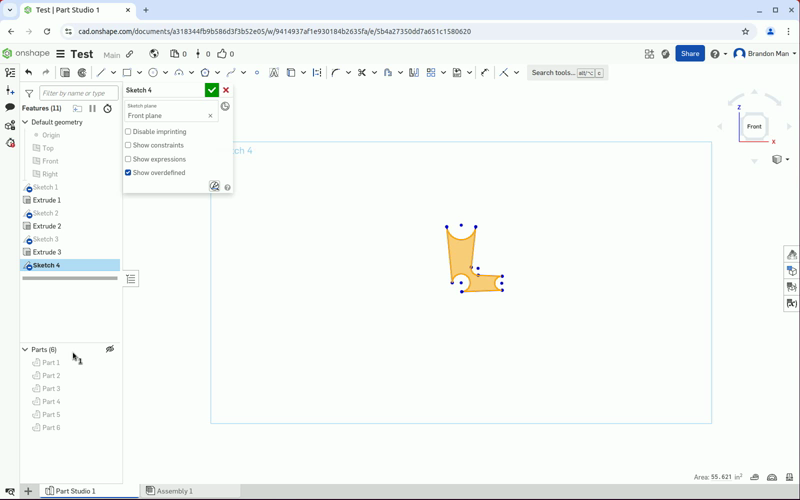
key(shift+y)
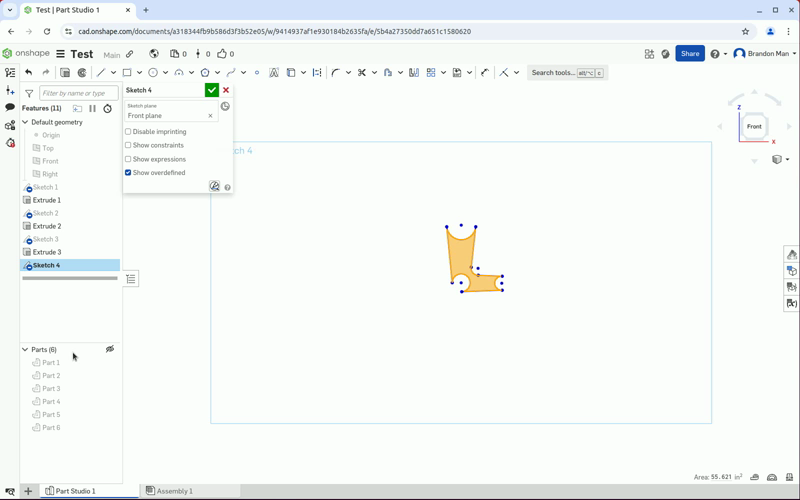
key(shift+e)
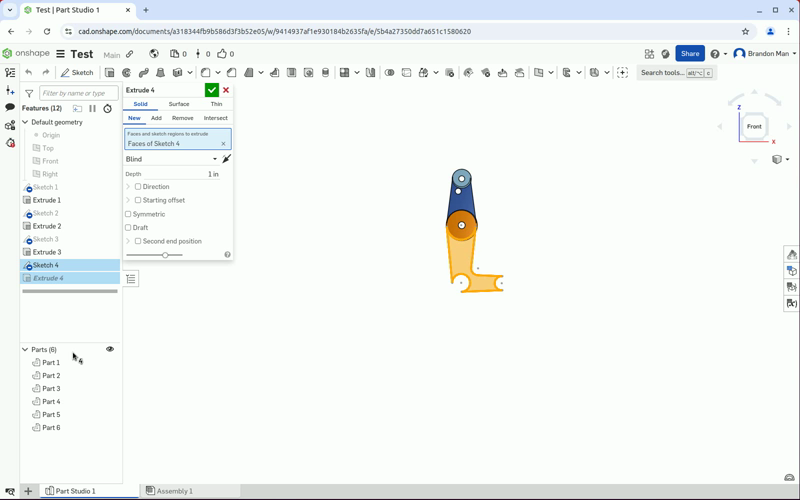
mouse_move(143, 106)
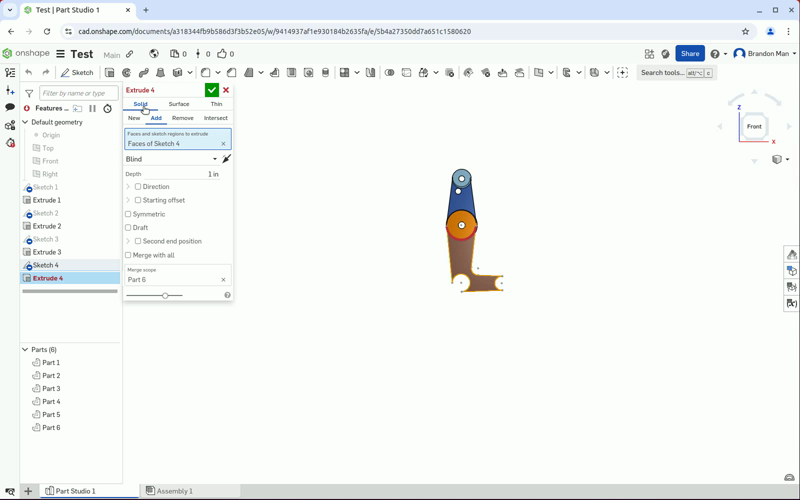
click(143, 106)
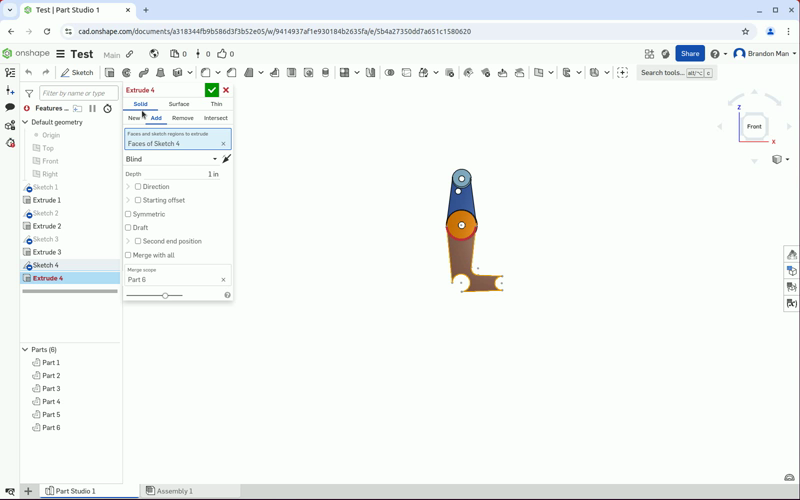
mouse_move(137, 120)
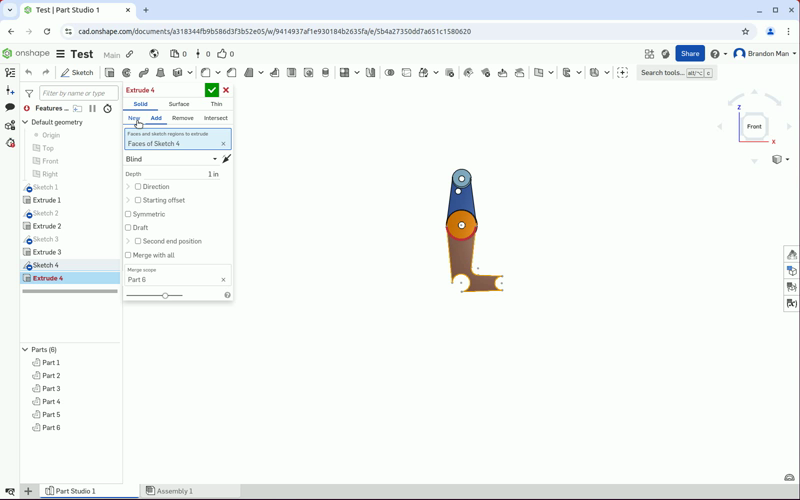
click(137, 120)
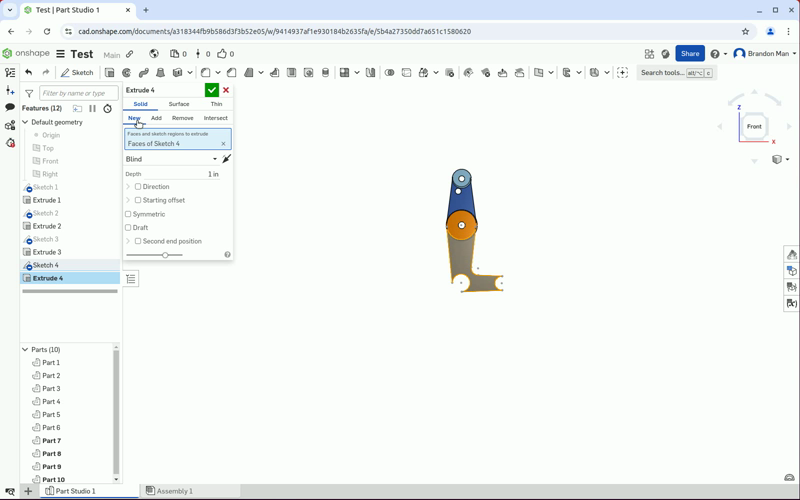
key(tab, 4)
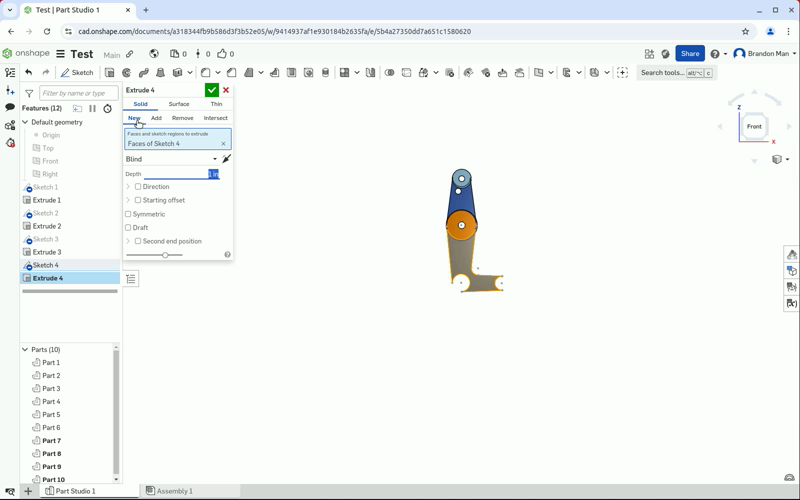
text(0.481)
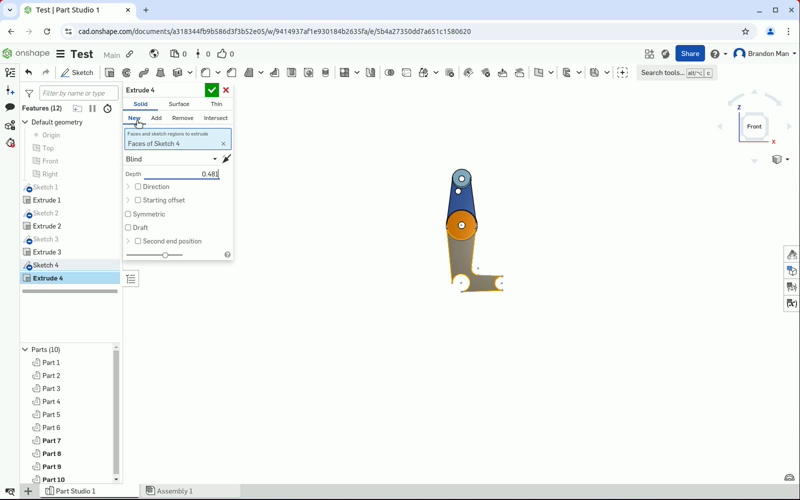
key(enter)
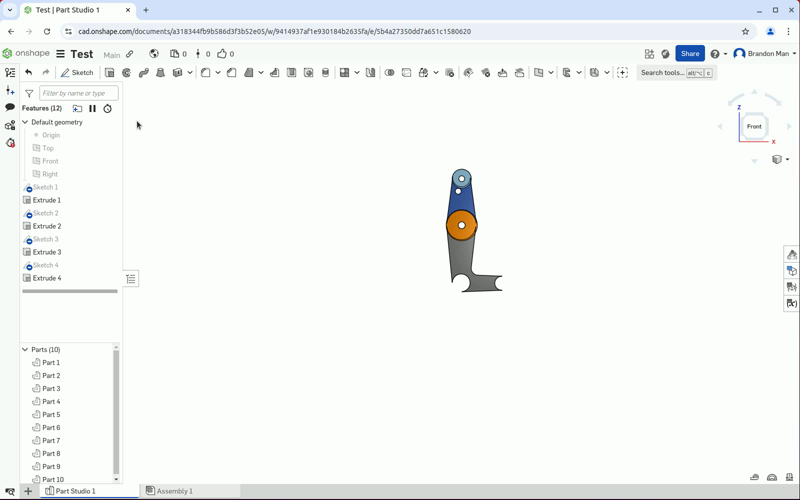
key(shift+h)
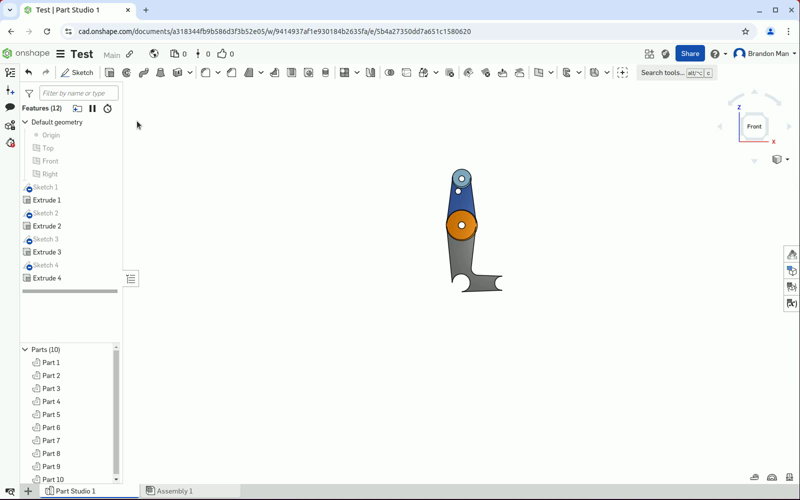
key(shift+h)
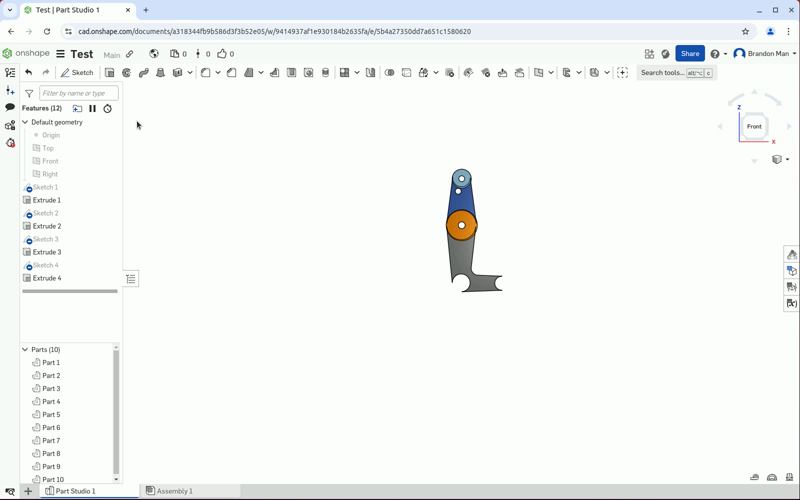
mouse_move(73, 189)
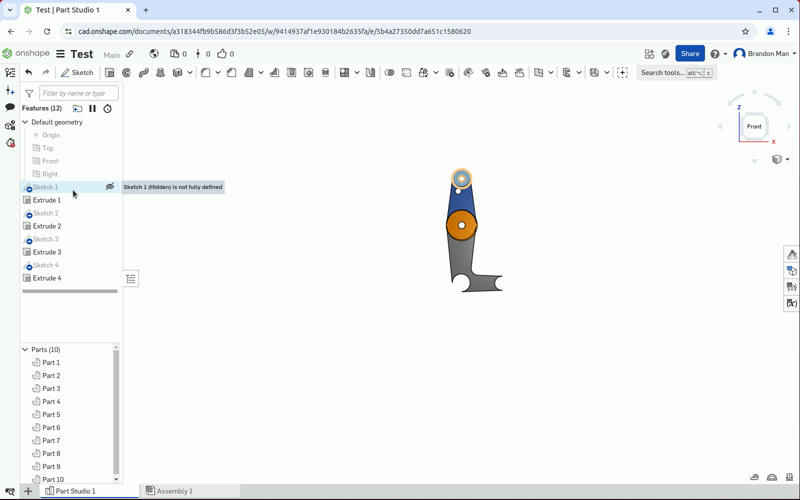
click(73, 189)
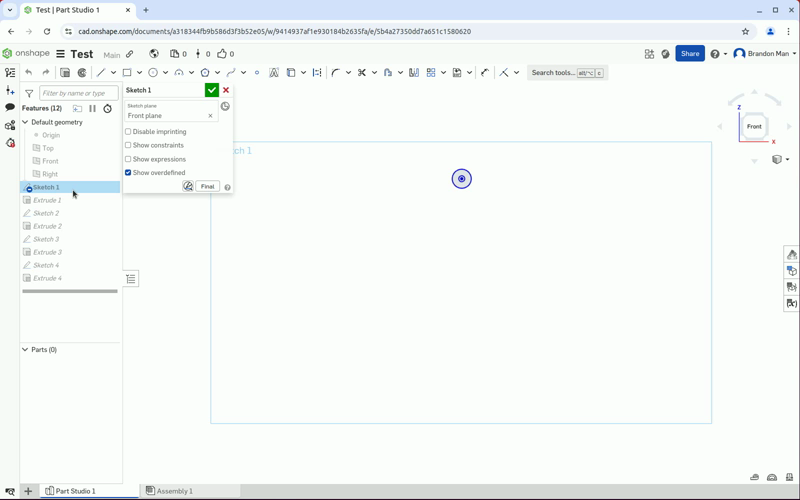
mouse_move(229, 92)
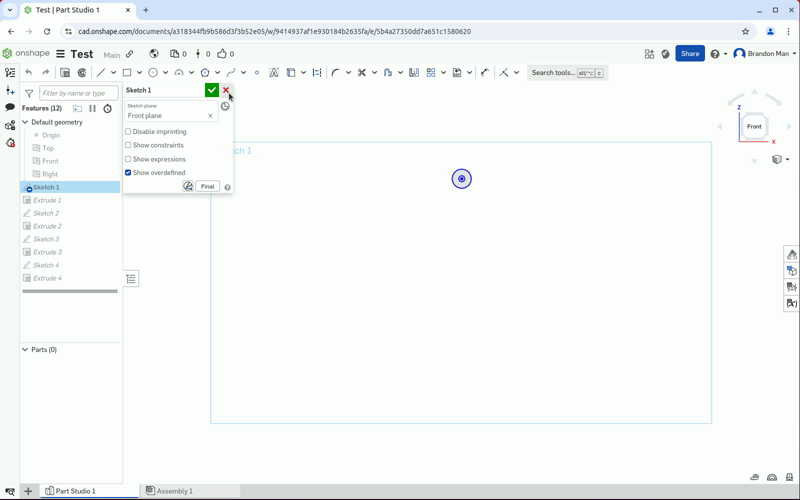
click(229, 92)
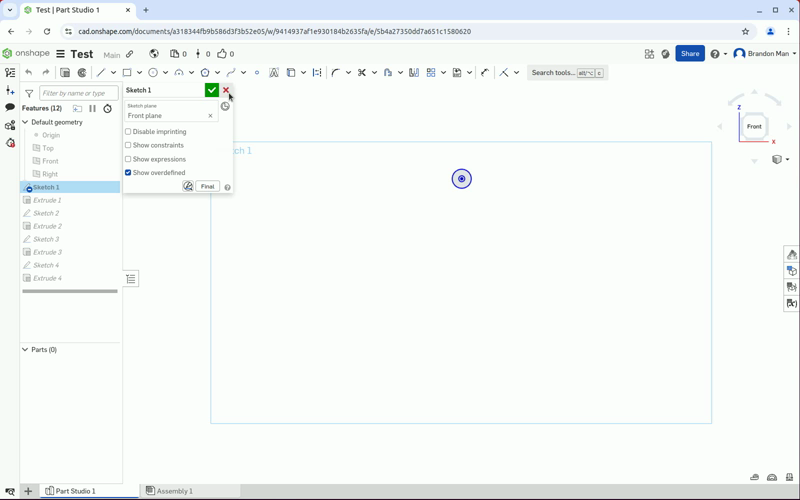
key(shift+s)
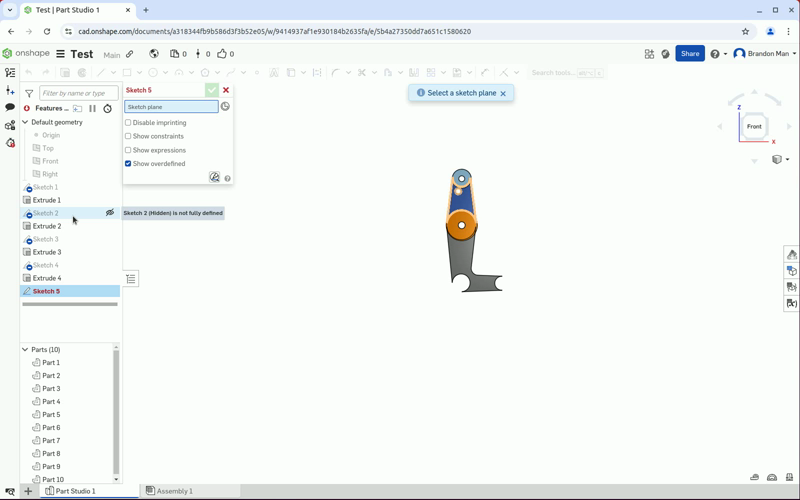
scroll(3)
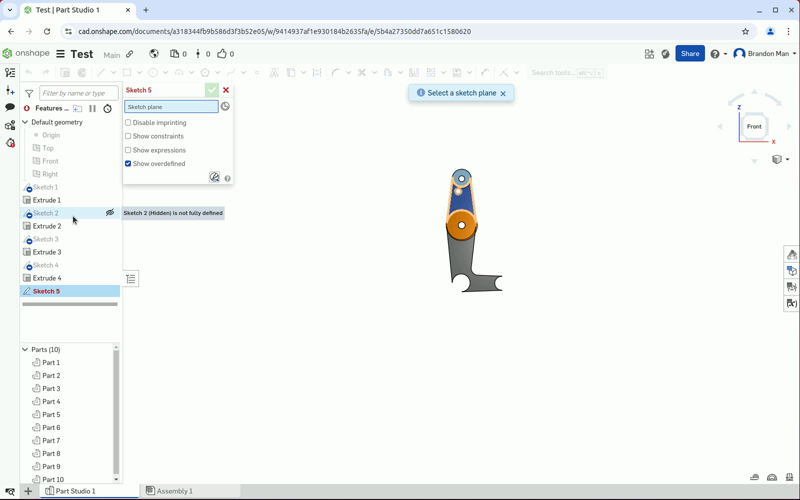
mouse_move(73, 163)
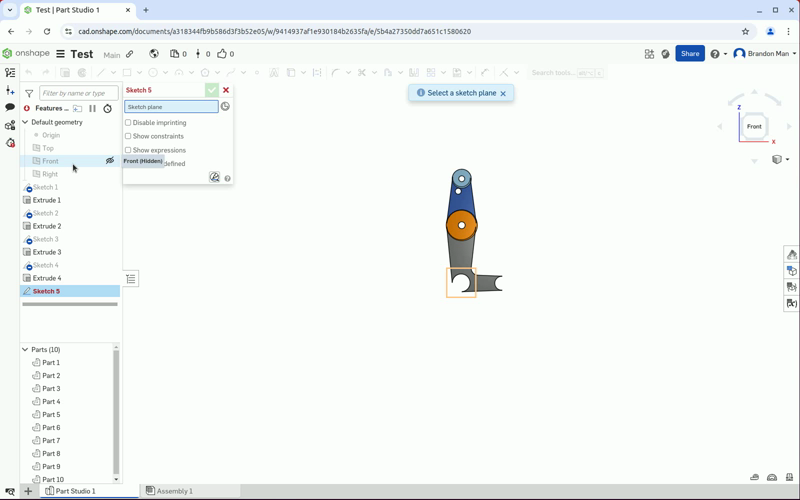
click(73, 163)
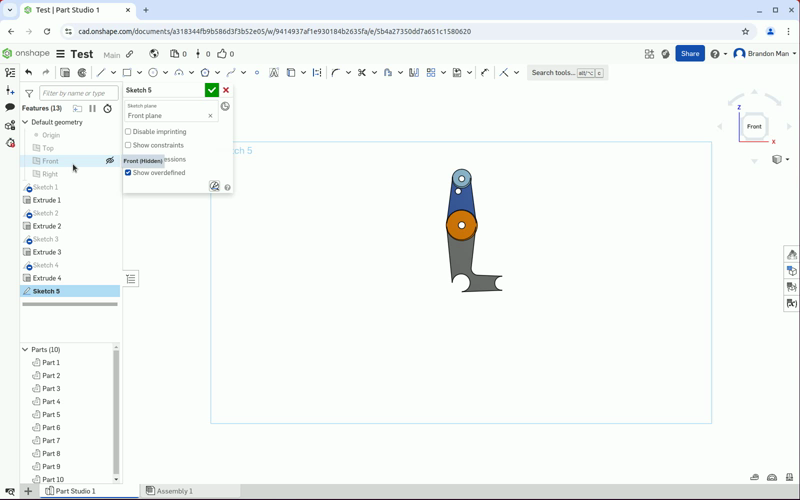
mouse_move(69, 352)
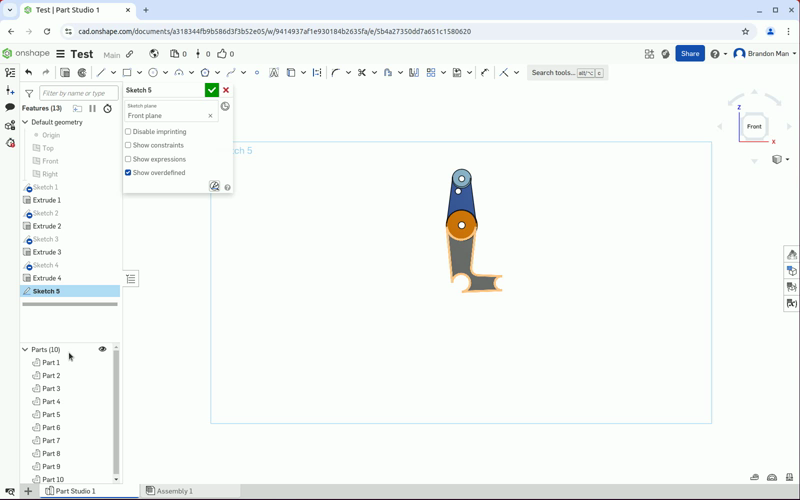
key(y)
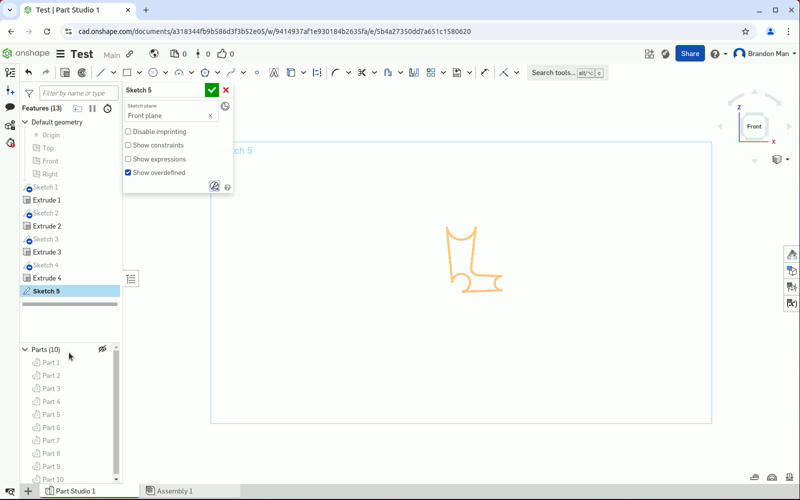
key(l)
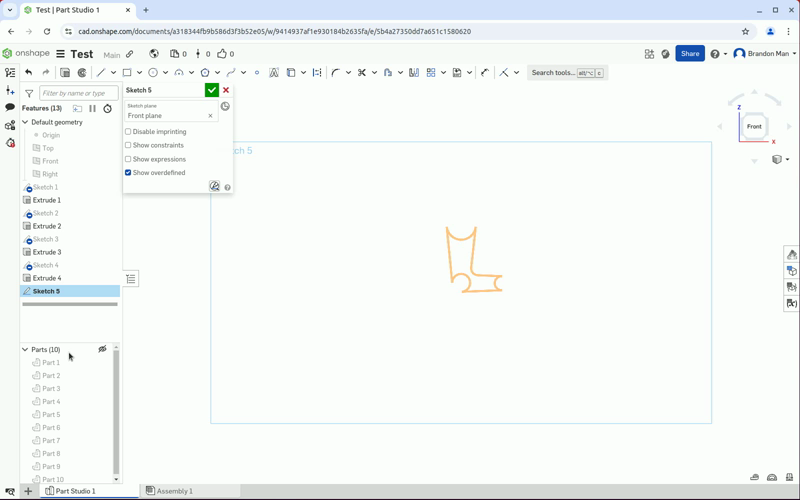
key_down(shift)
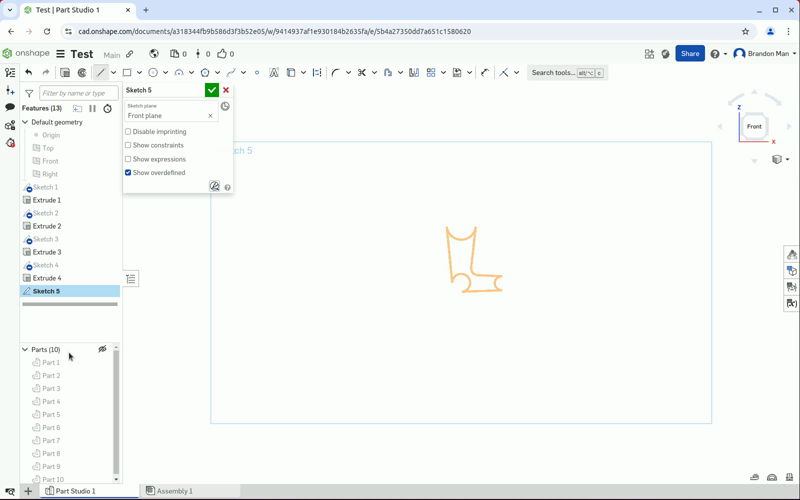
mouse_move(460, 291)
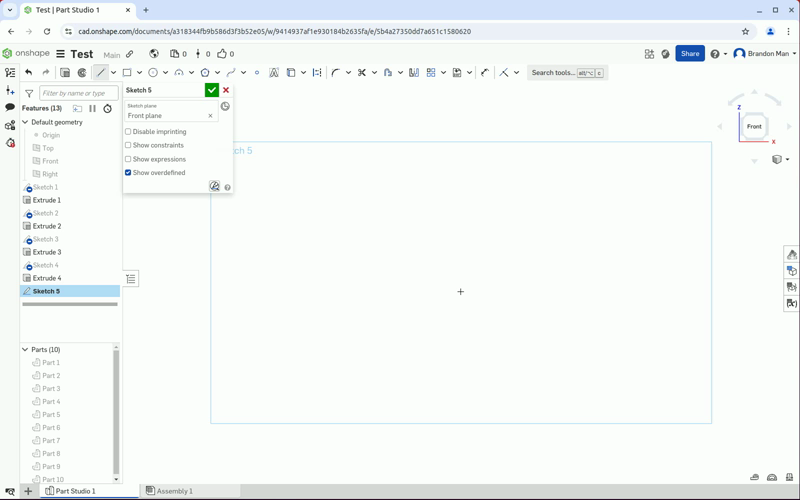
click(460, 291)
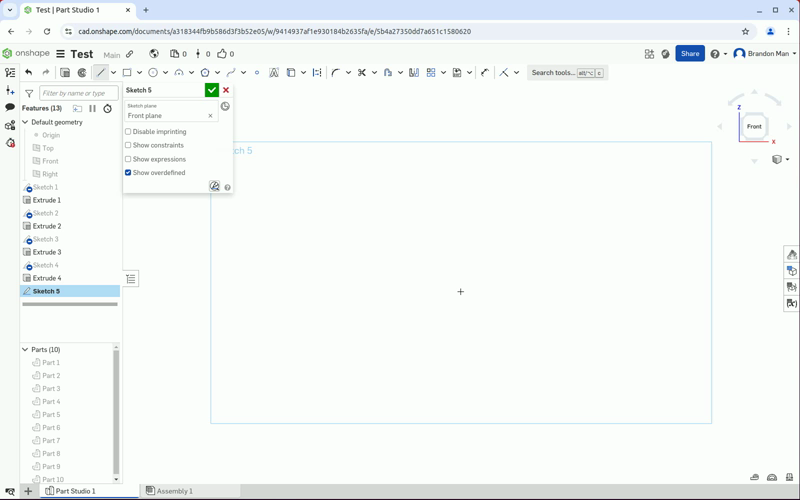
key_up(shift)
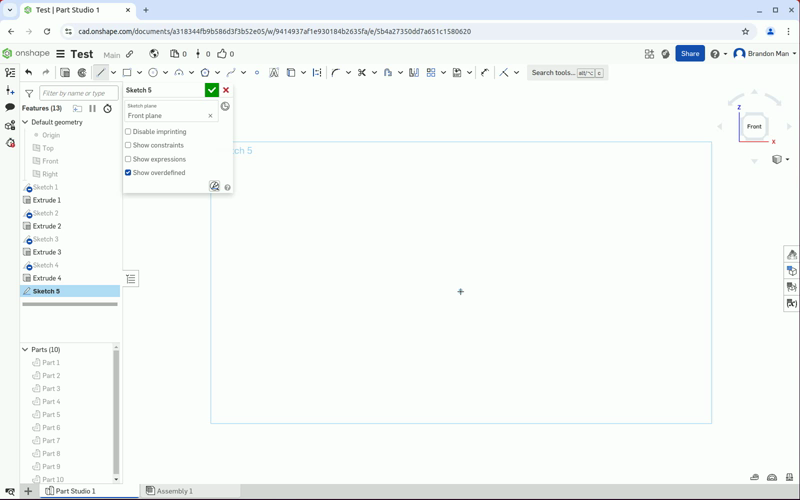
key_down(shift)
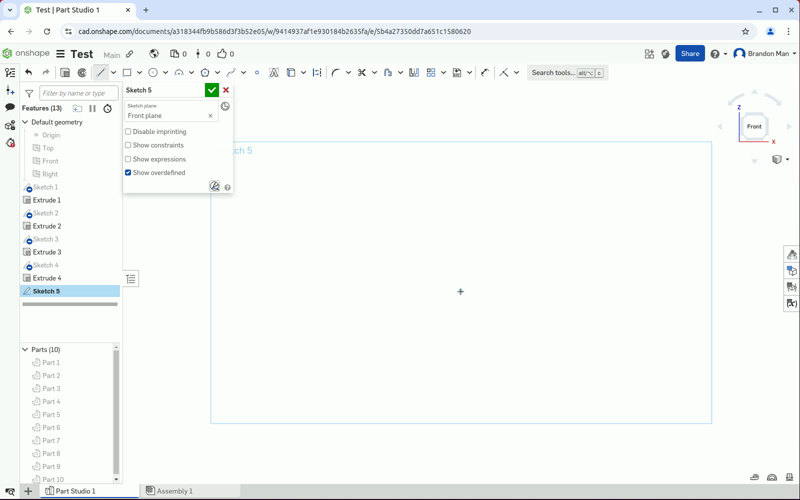
mouse_move(490, 291)
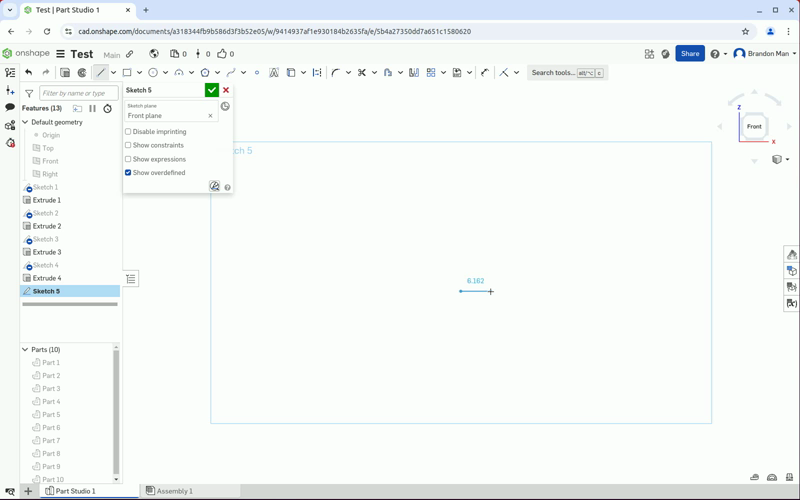
mouse_move(461, 291)
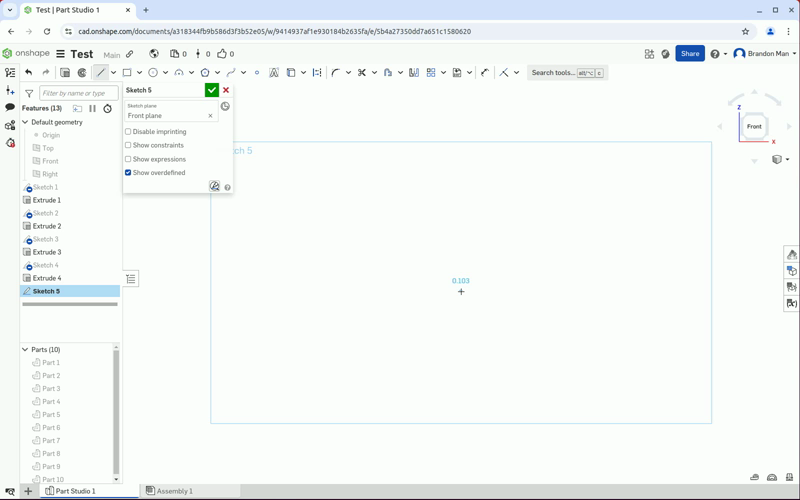
scroll(6)
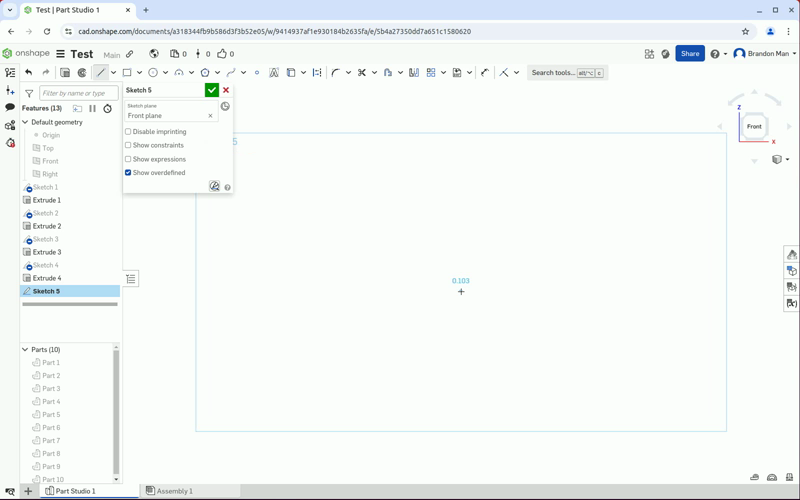
scroll(6)
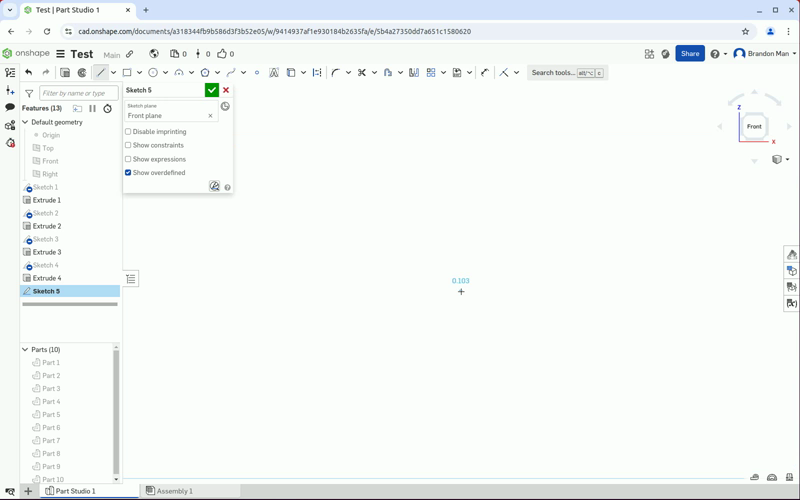
scroll(6)
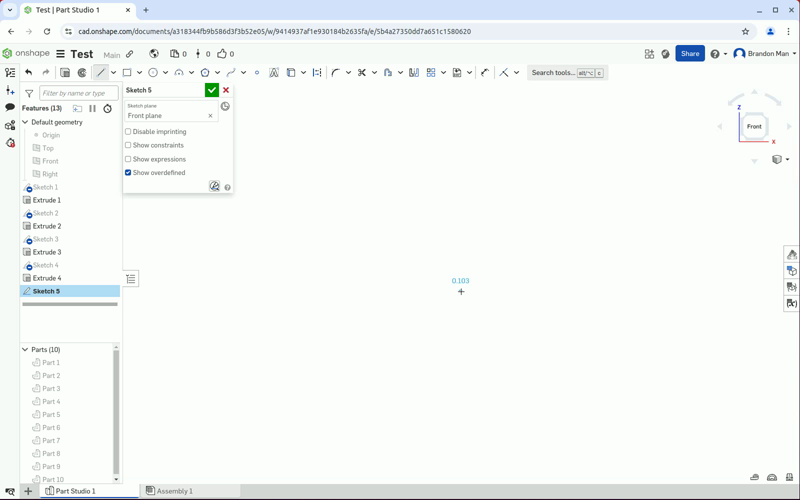
scroll(6)
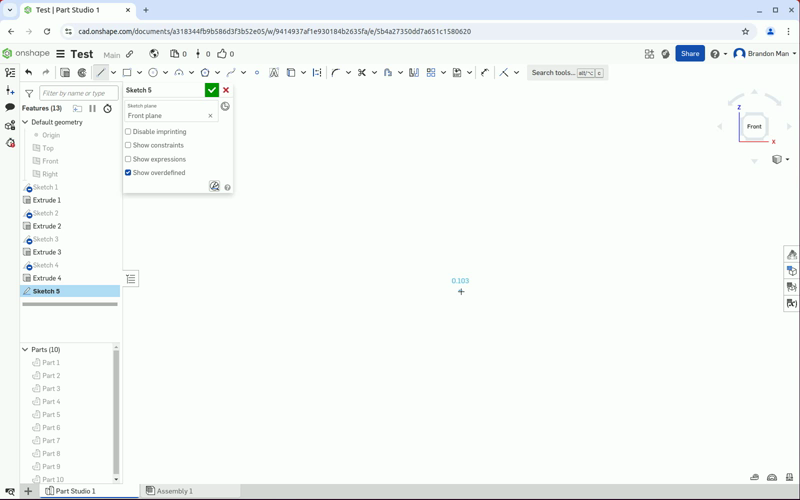
scroll(6)
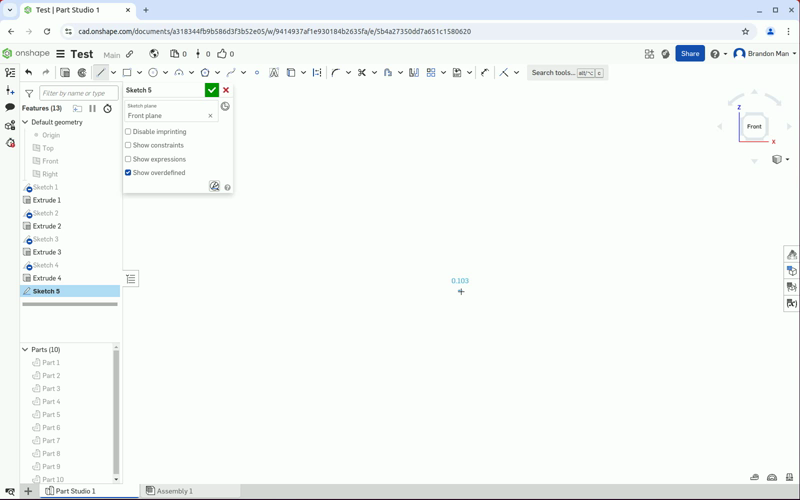
scroll(6)
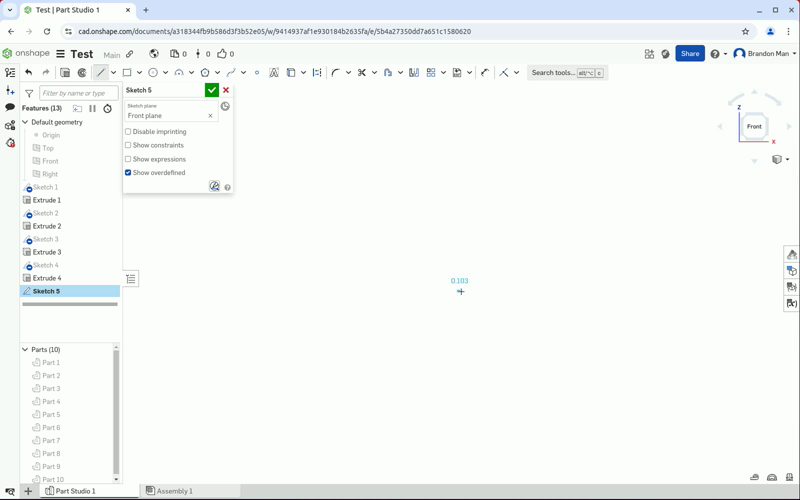
scroll(6)
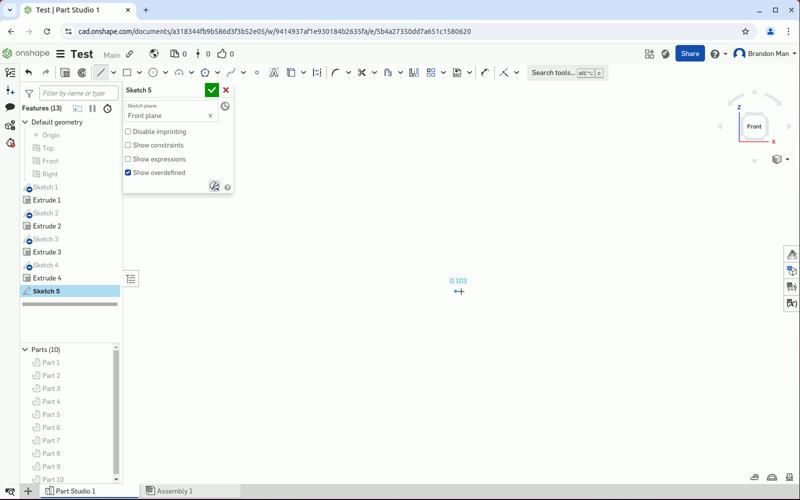
click(461, 291)
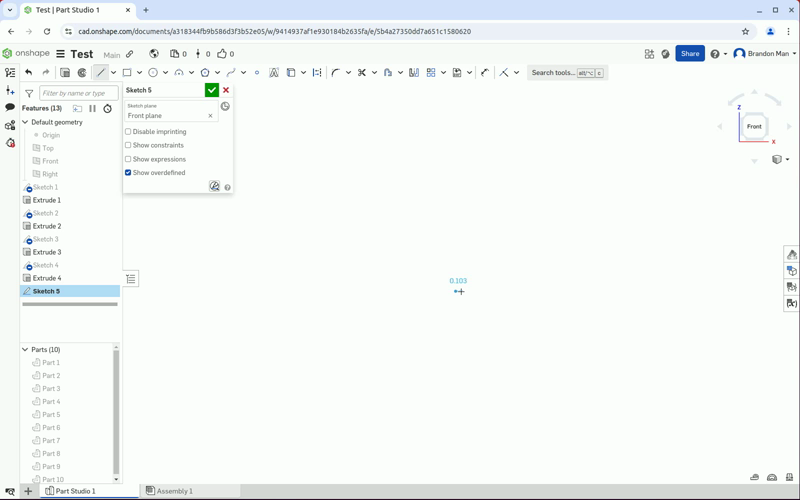
scroll(-6)
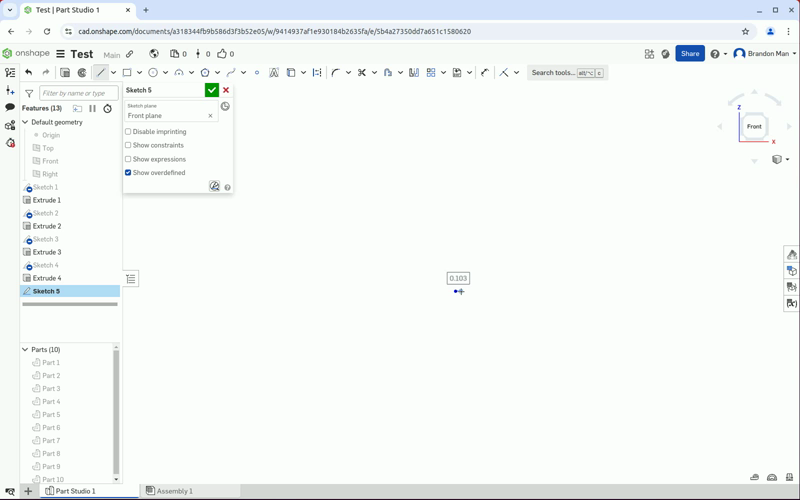
scroll(-6)
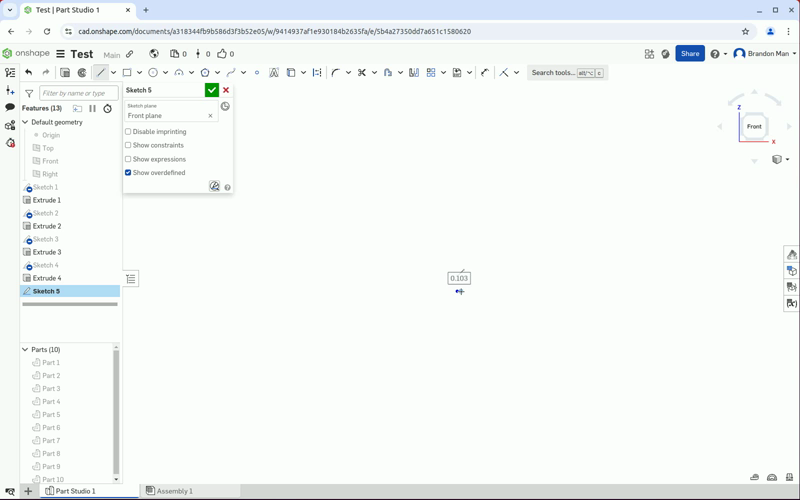
scroll(-6)
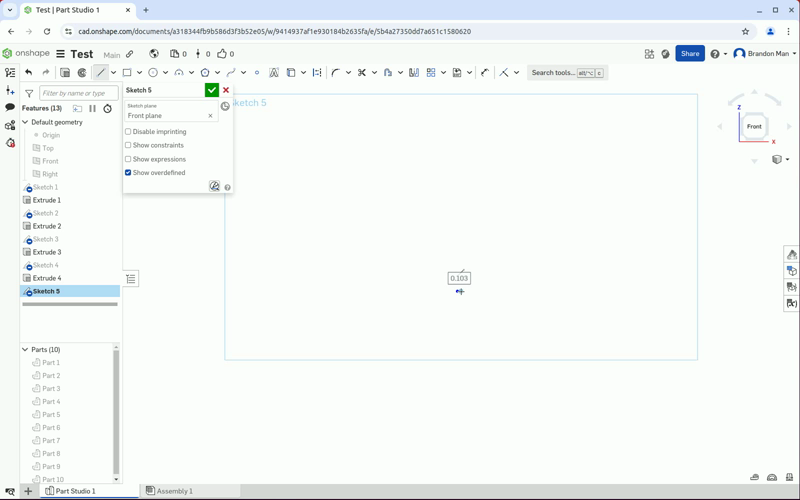
scroll(-6)
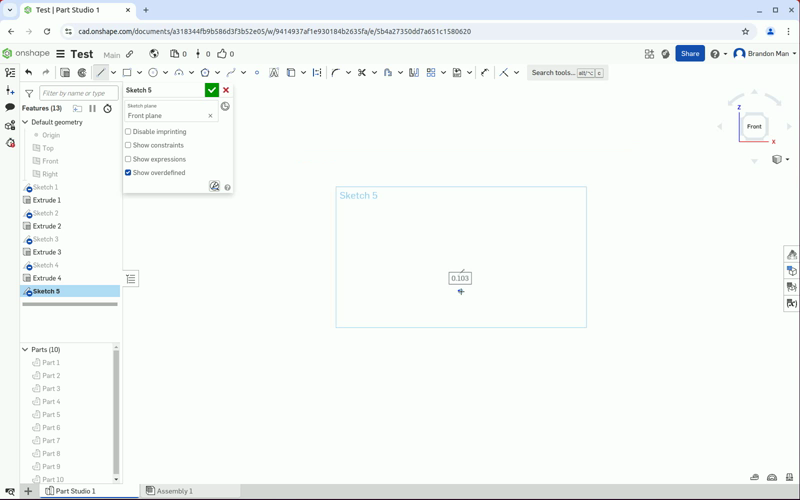
scroll(-6)
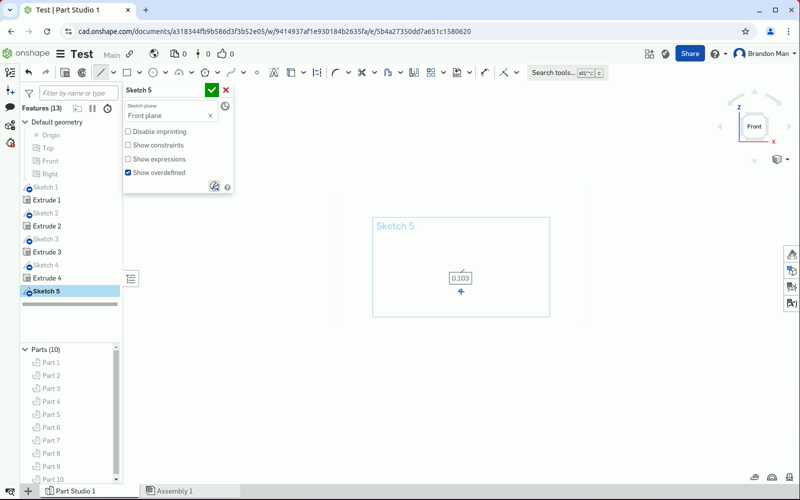
scroll(-6)
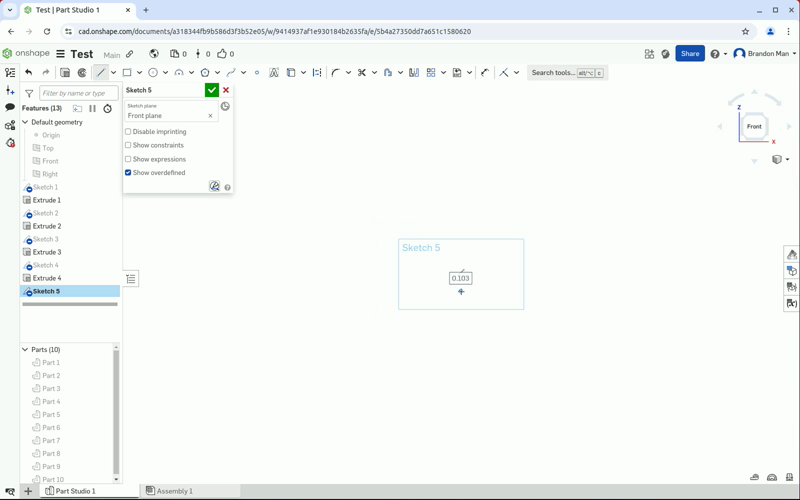
scroll(-6)
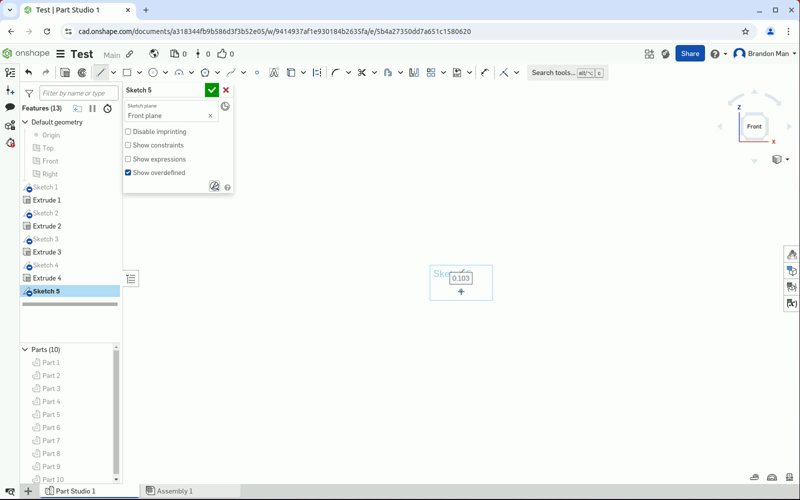
key_up(shift)
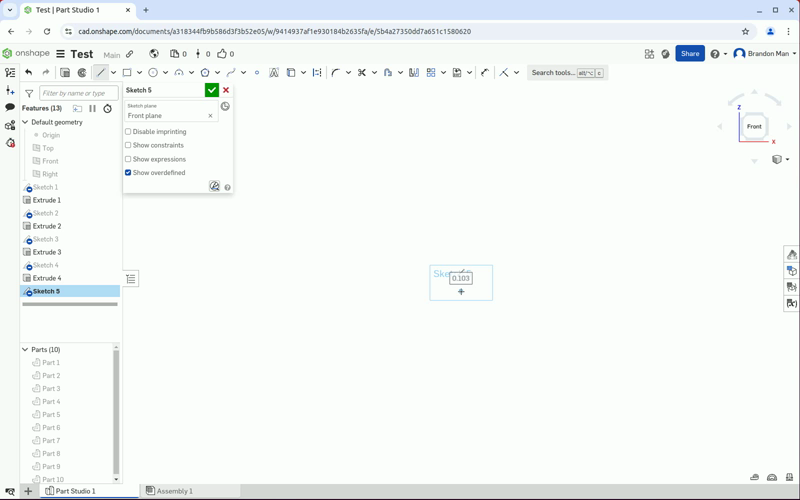
key(esc)
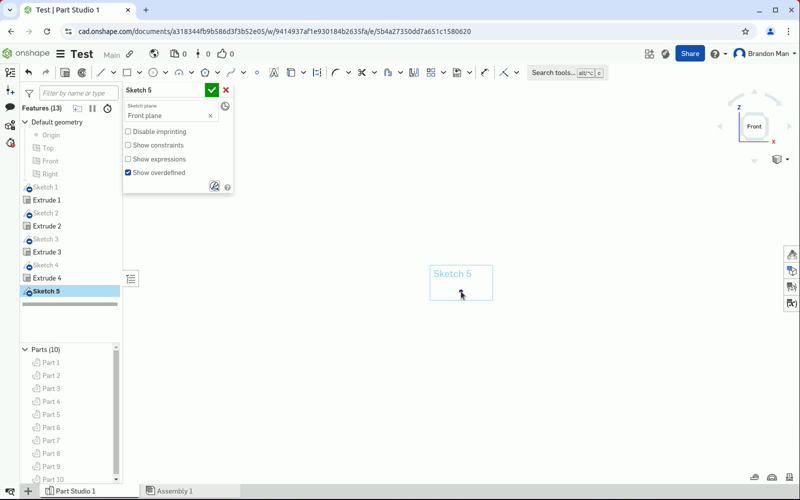
key(a)
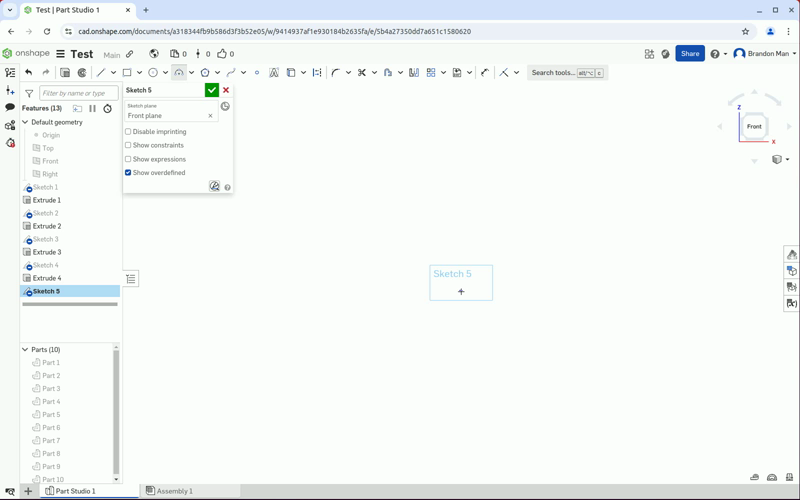
mouse_move(461, 291)
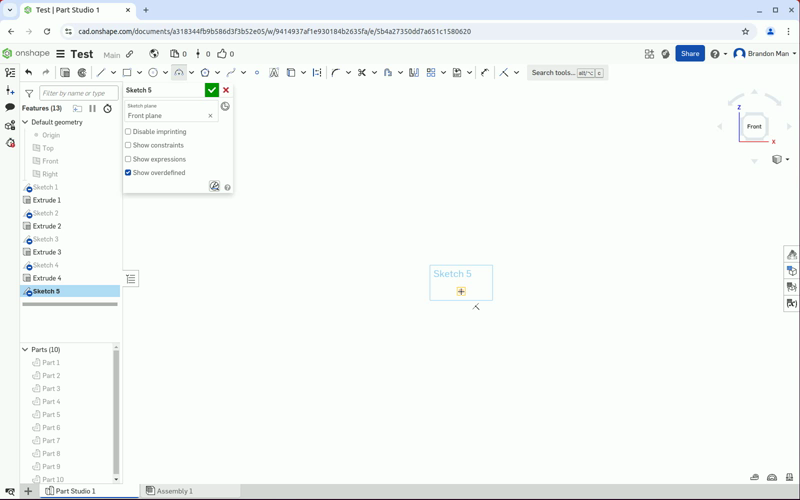
scroll(6)
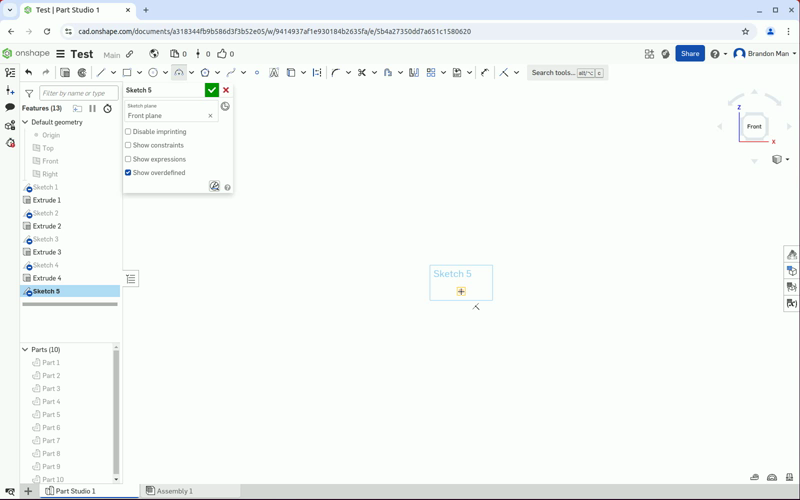
scroll(6)
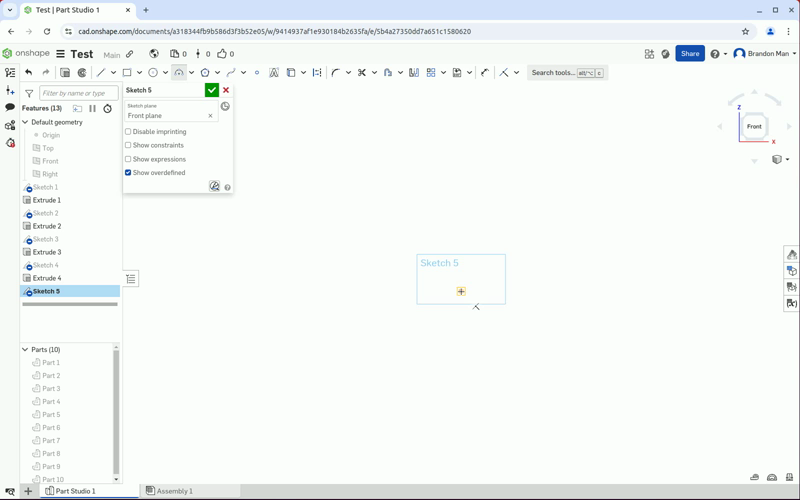
scroll(6)
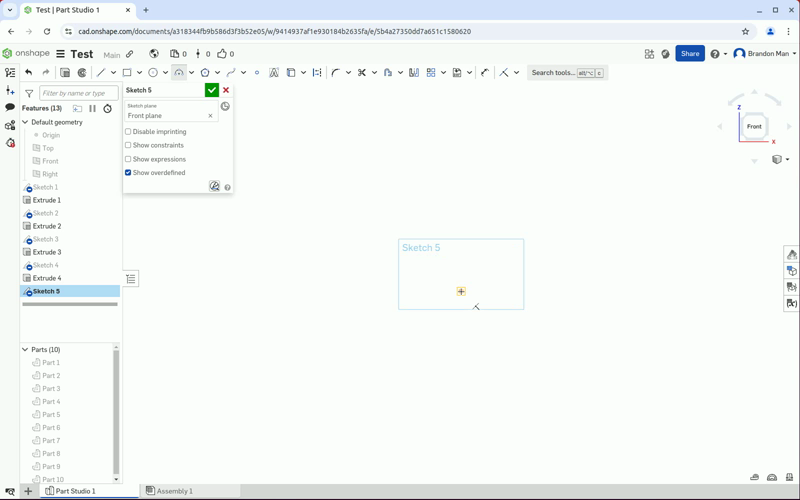
scroll(6)
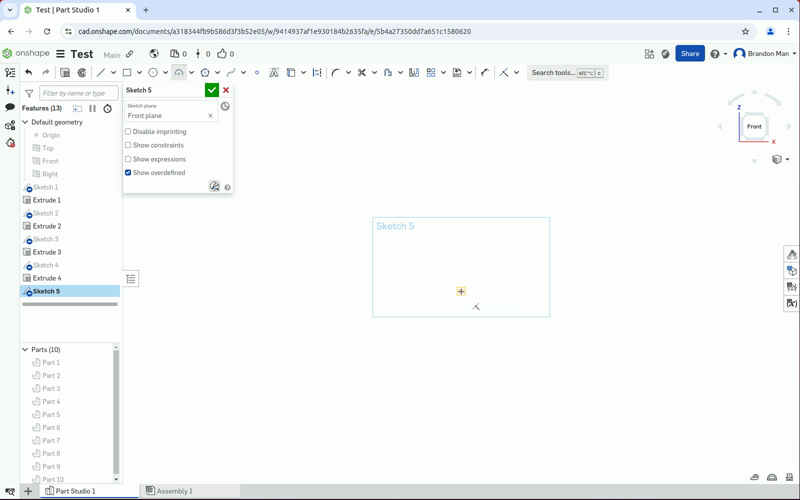
scroll(6)
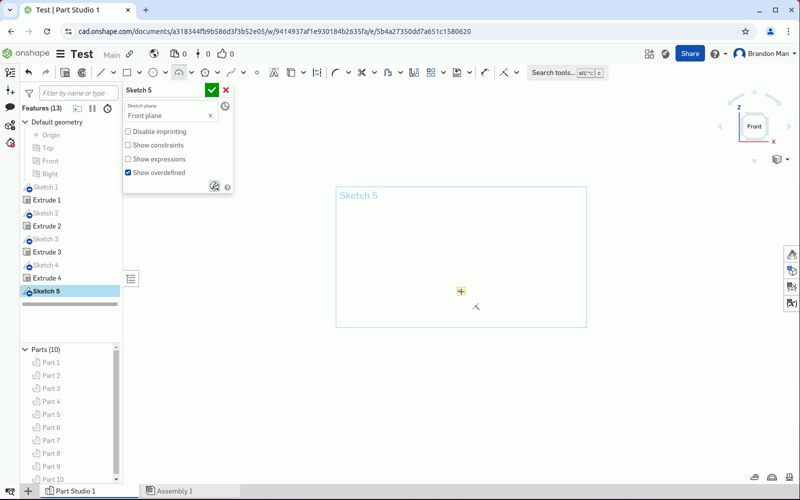
scroll(6)
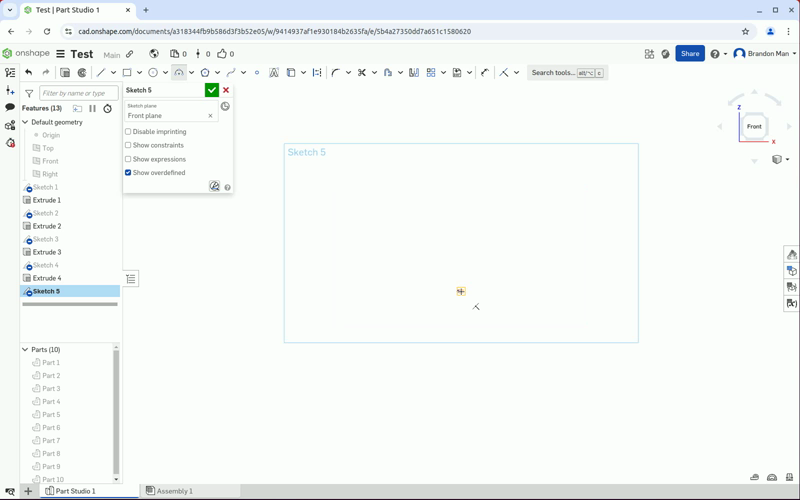
scroll(6)
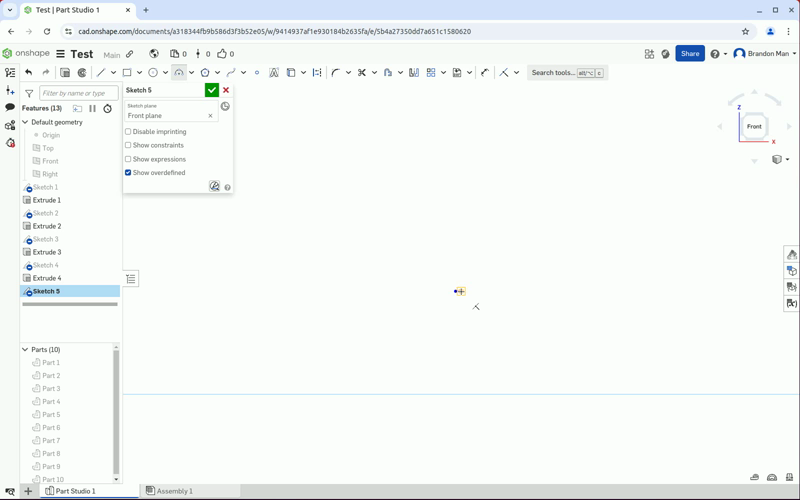
click(461, 291)
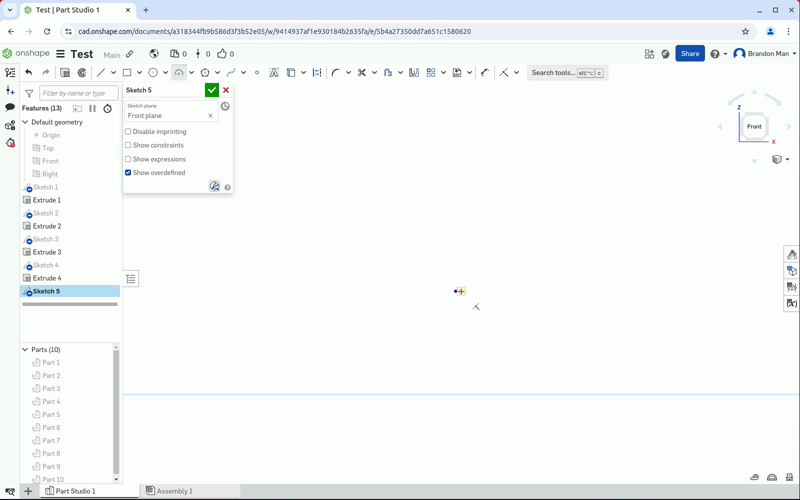
scroll(-6)
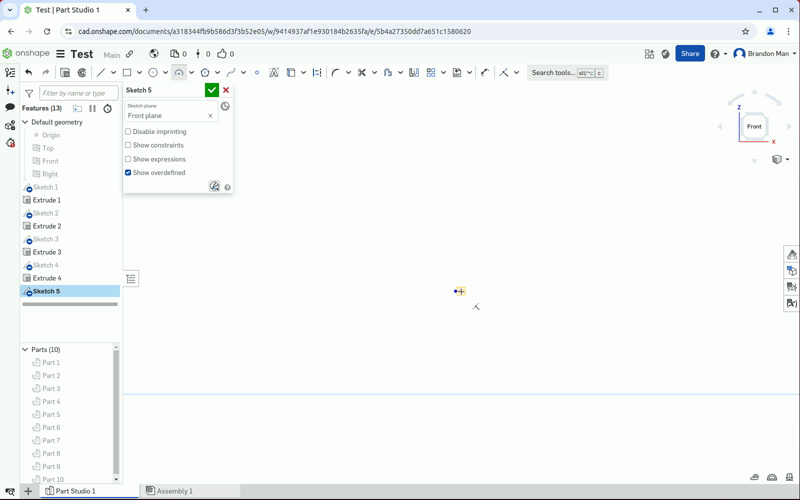
scroll(-6)
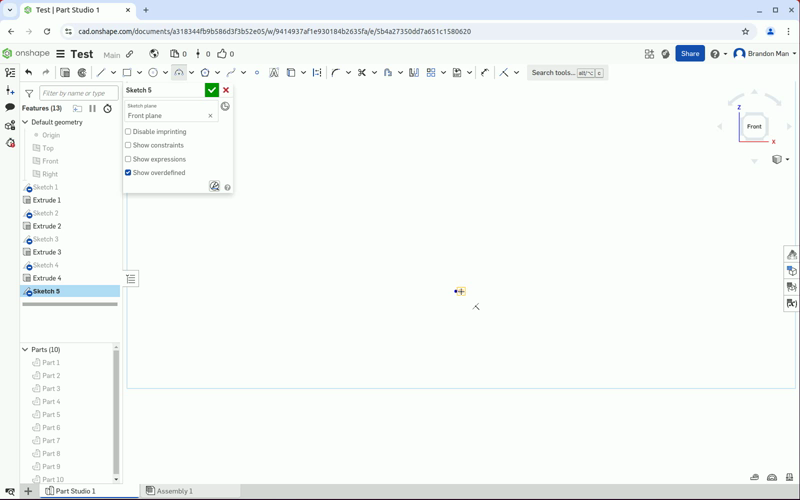
scroll(-6)
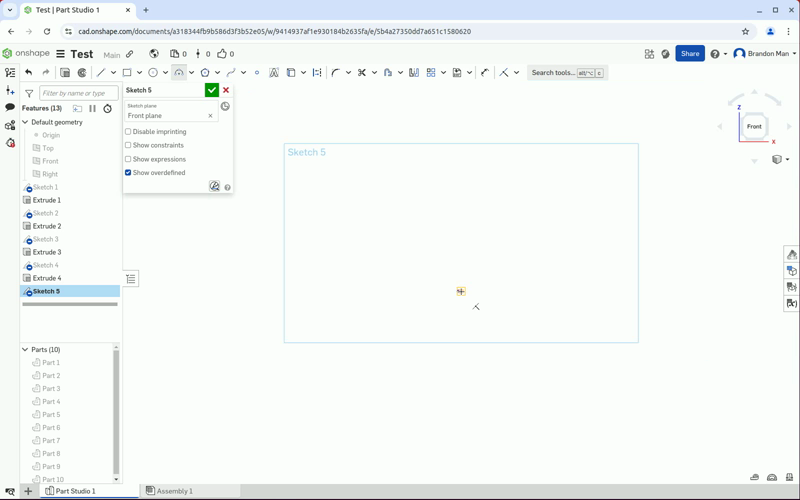
scroll(-6)
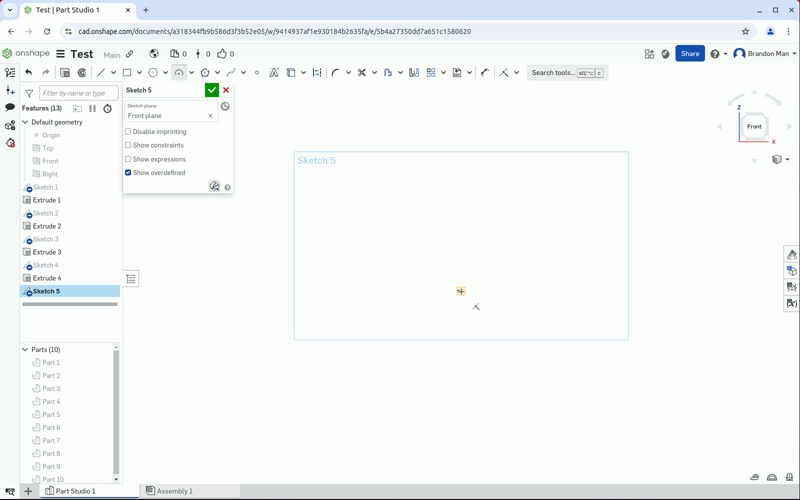
scroll(-6)
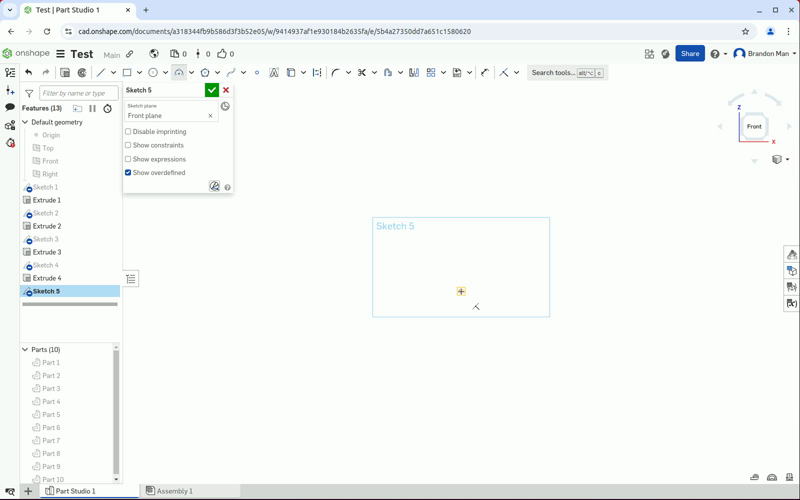
scroll(-6)
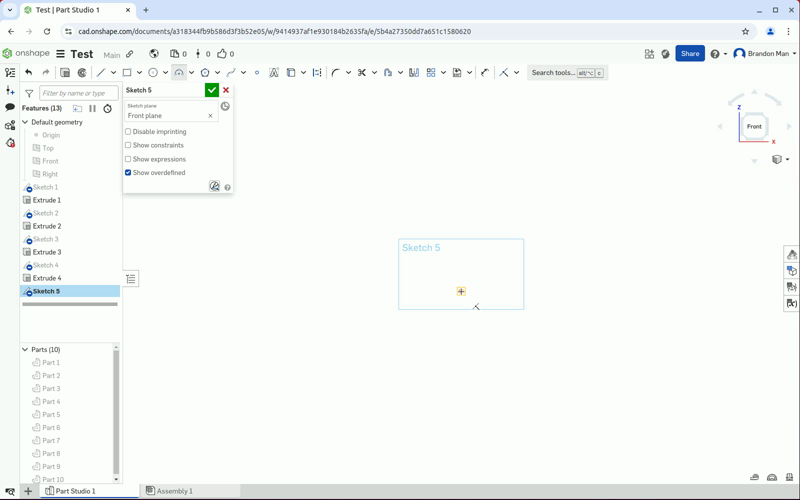
scroll(-6)
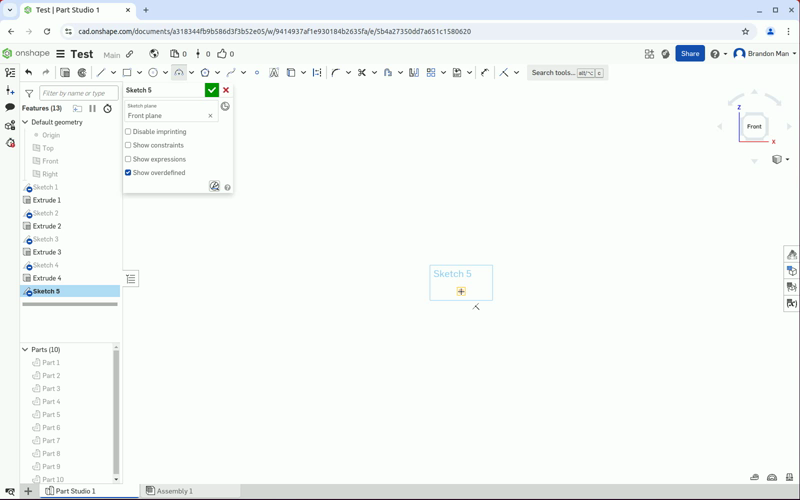
mouse_move(460, 291)
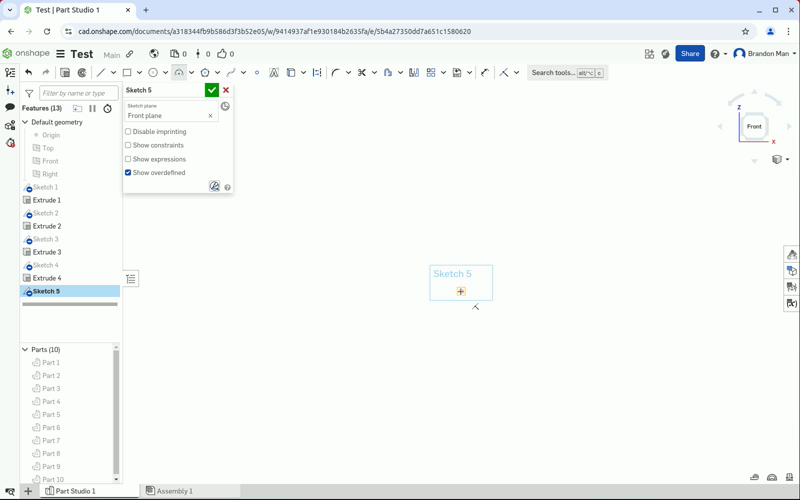
scroll(6)
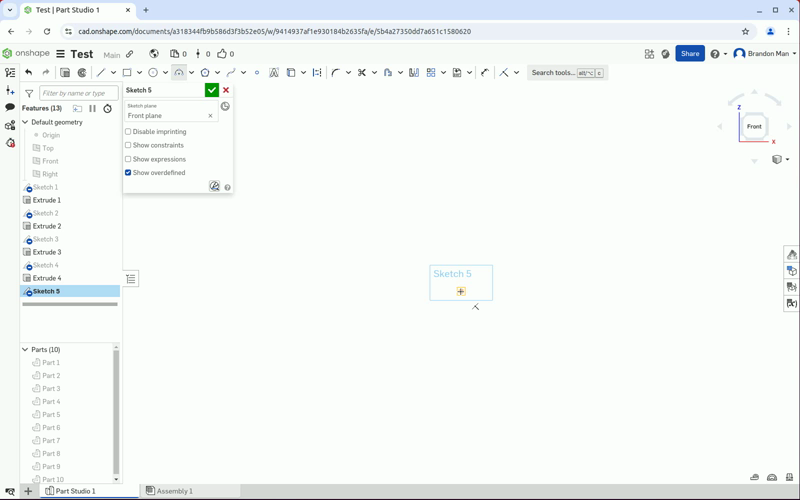
scroll(6)
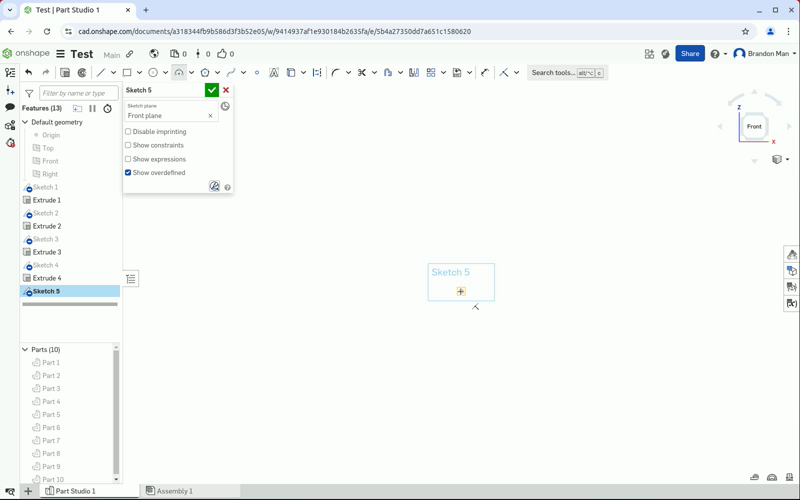
scroll(6)
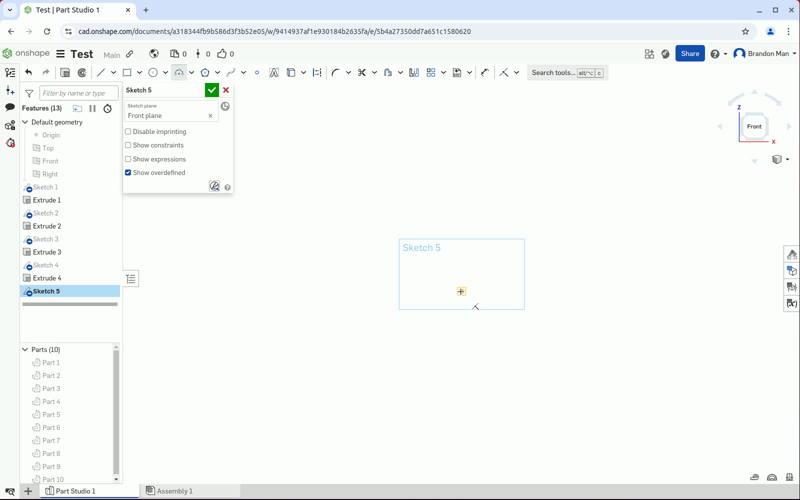
scroll(6)
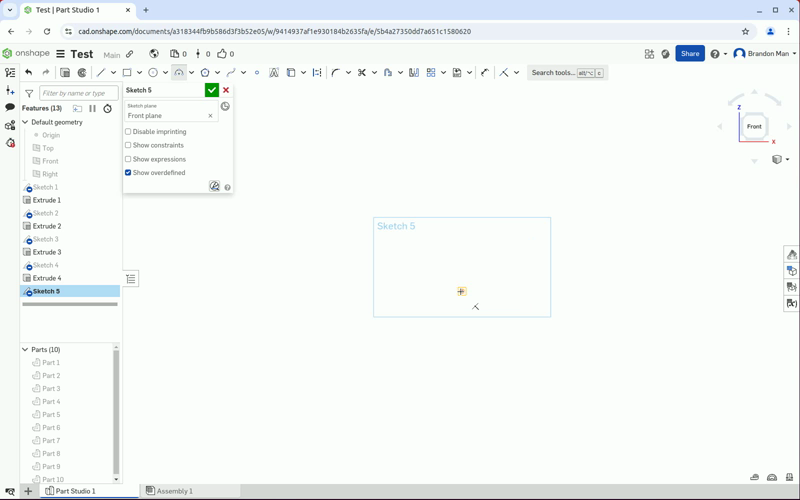
scroll(6)
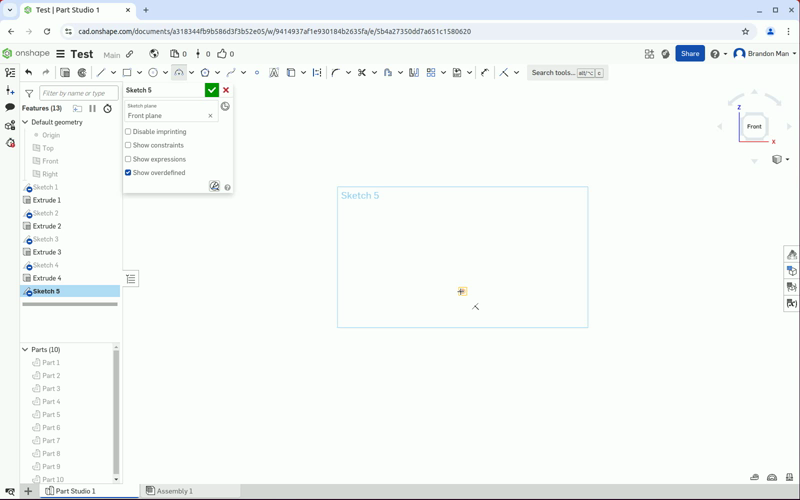
scroll(6)
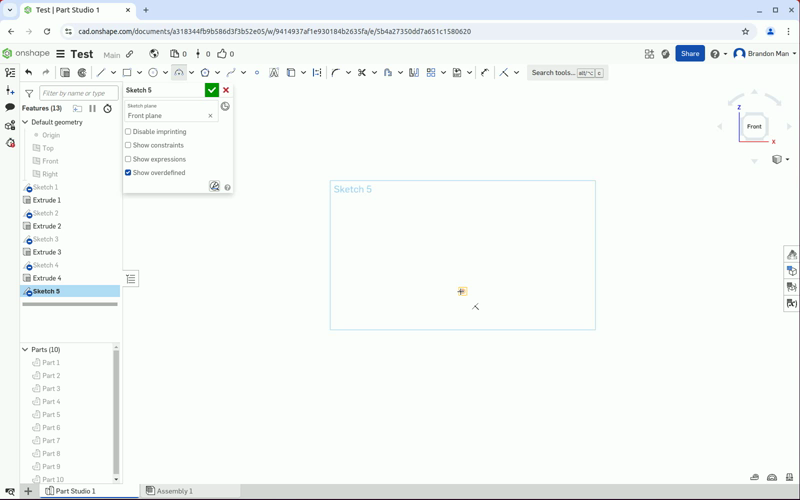
scroll(6)
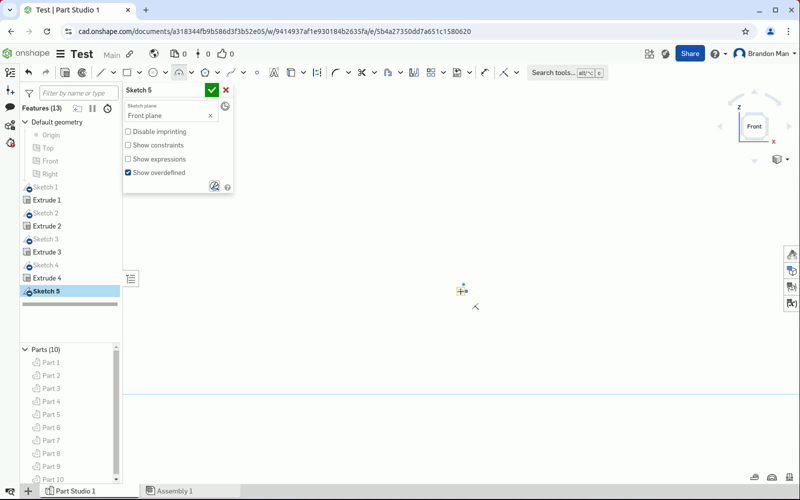
click(460, 291)
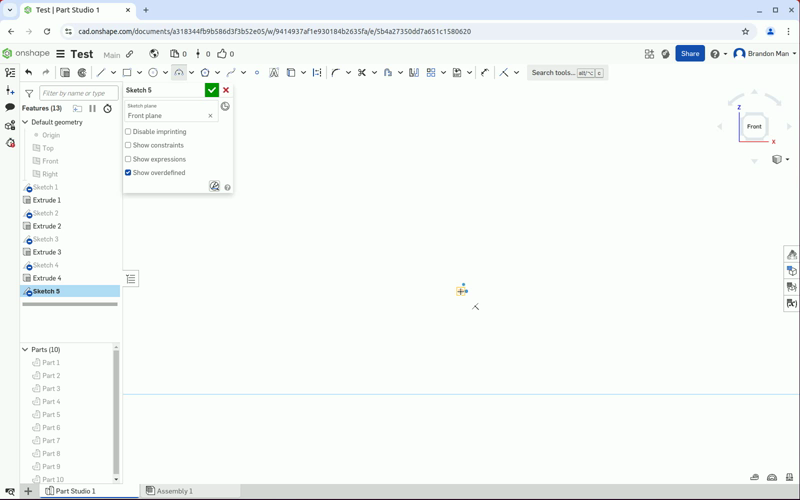
scroll(-6)
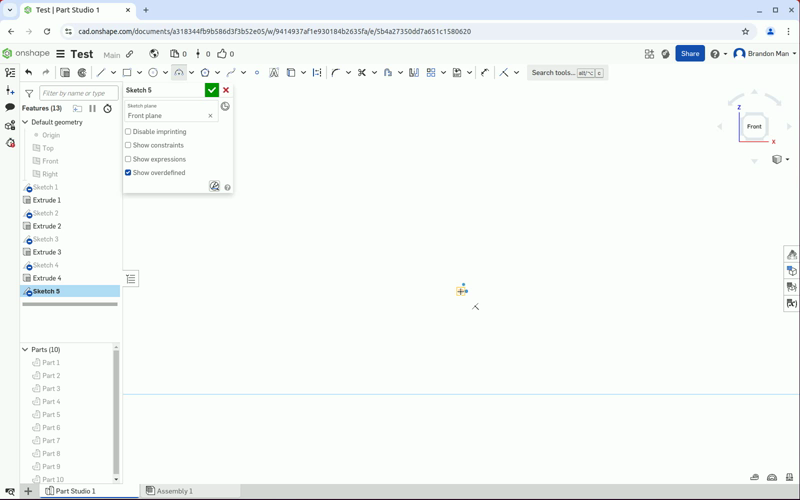
scroll(-6)
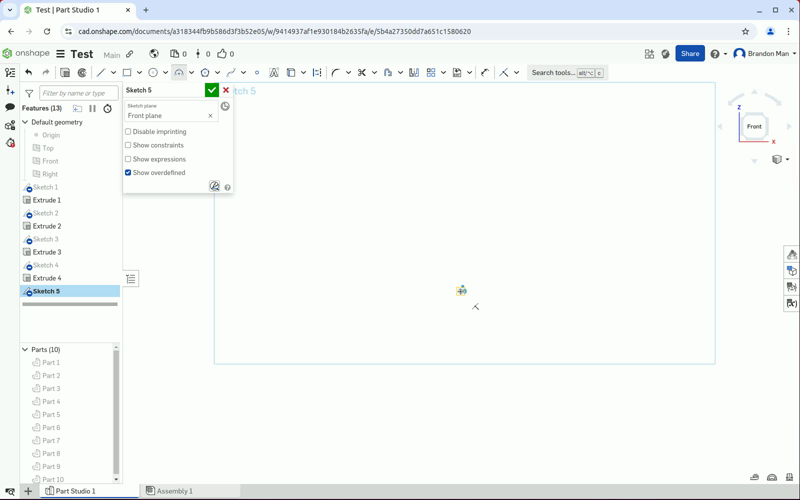
scroll(-6)
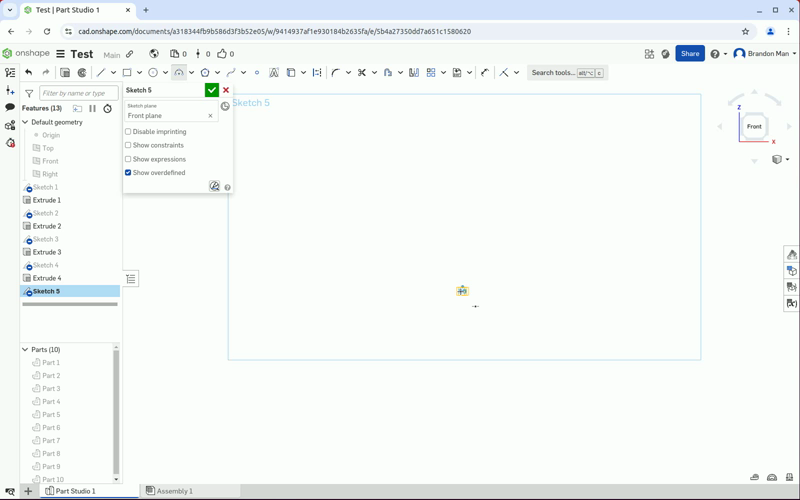
scroll(-6)
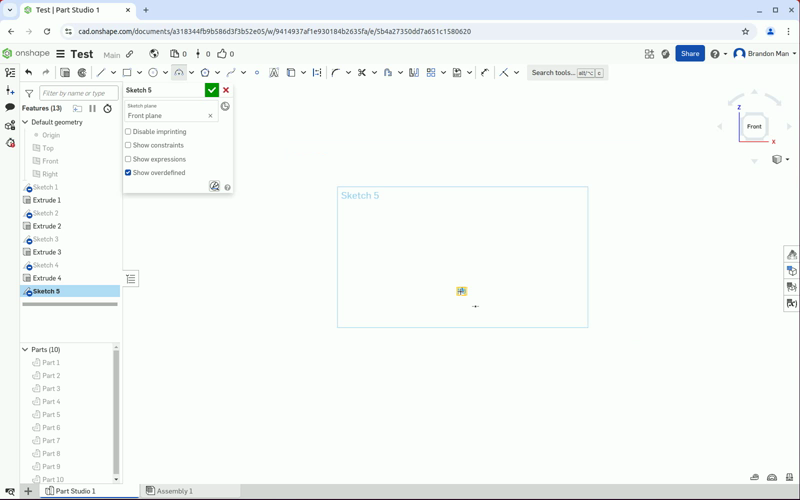
scroll(-6)
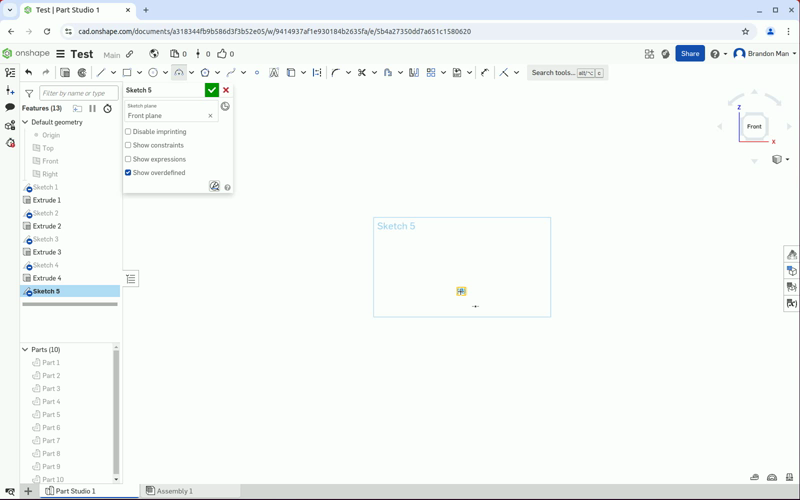
scroll(-6)
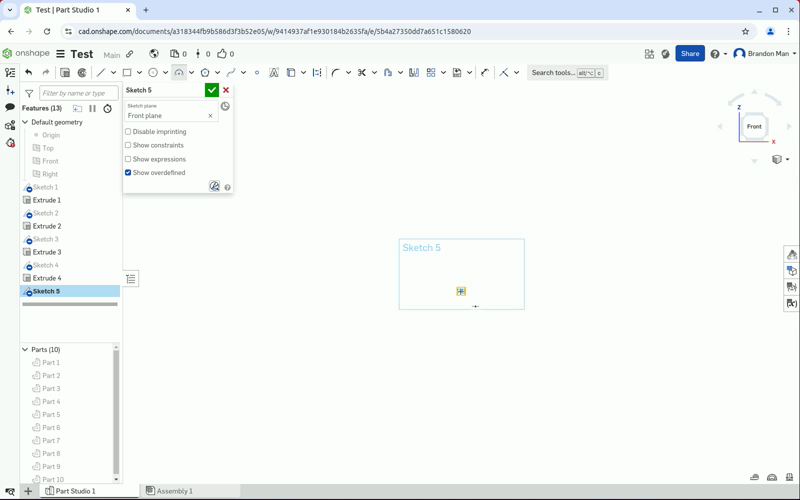
scroll(-6)
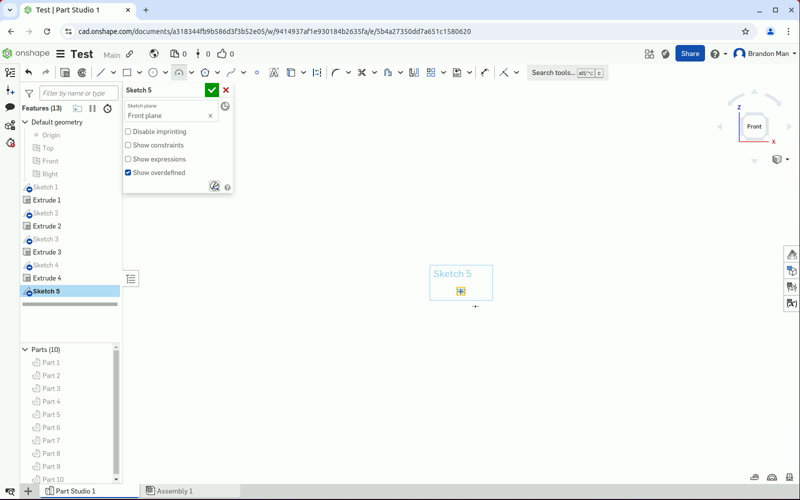
key_down(shift)
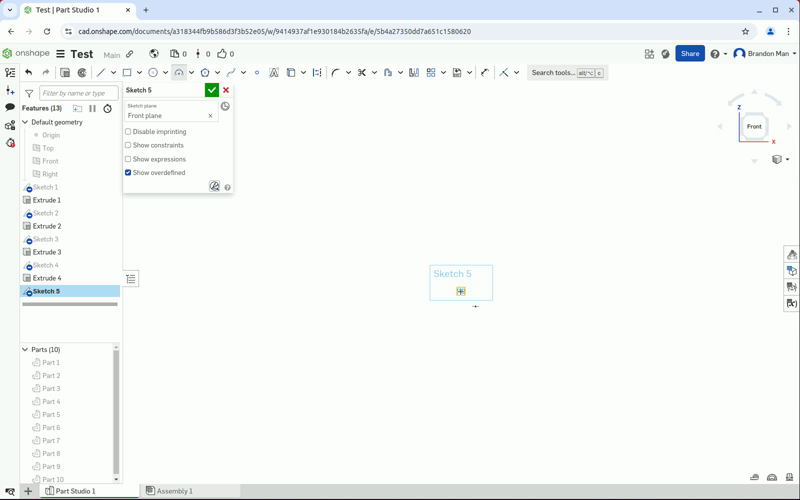
mouse_move(461, 275)
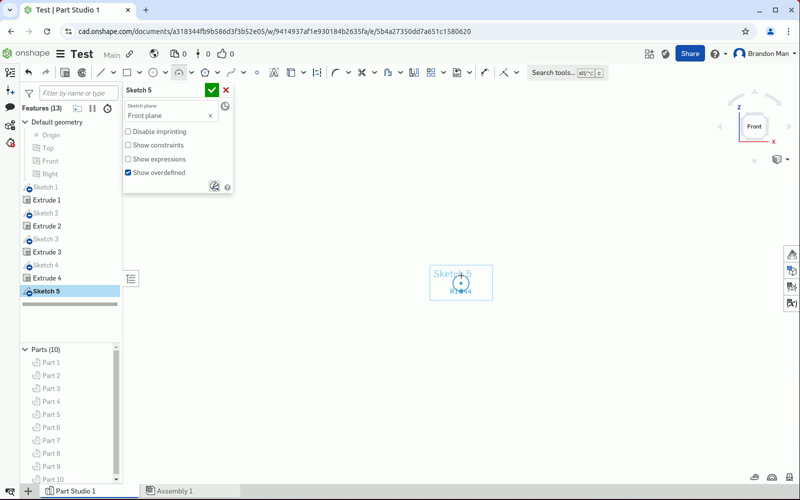
scroll(6)
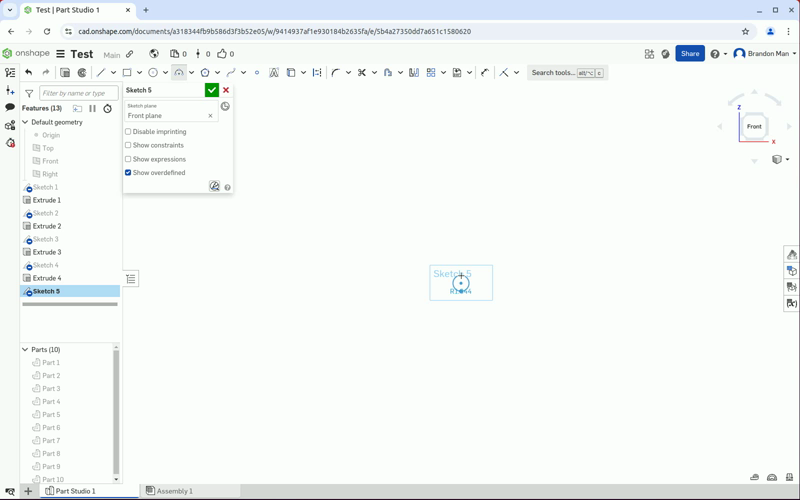
scroll(6)
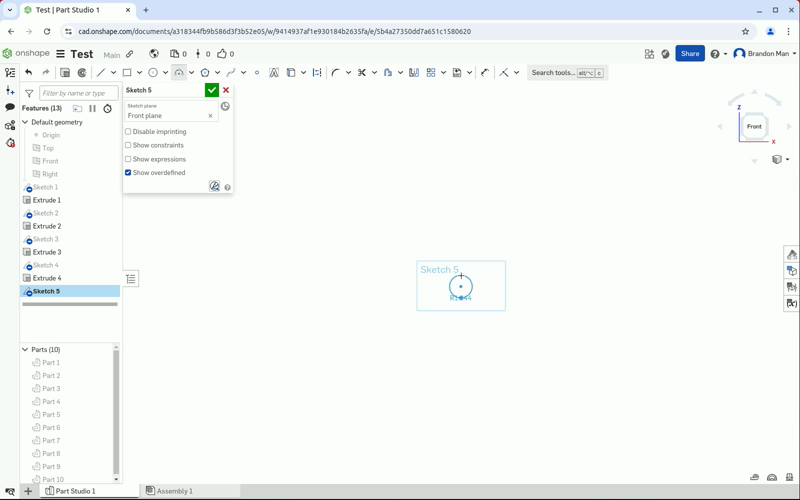
scroll(6)
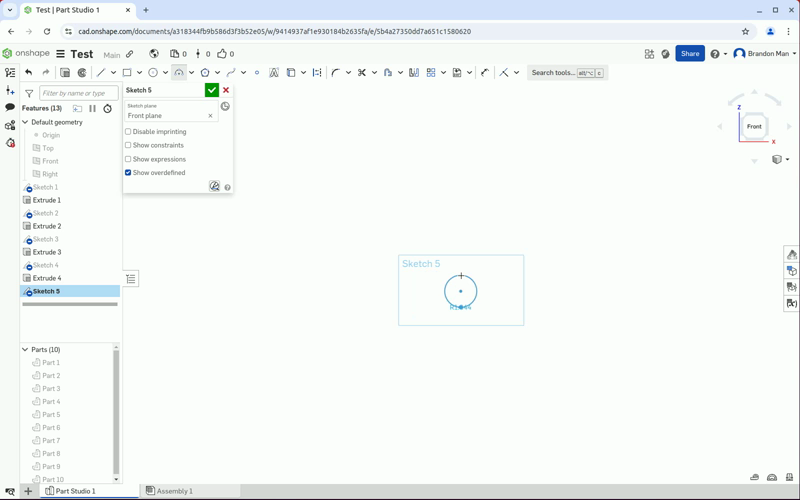
scroll(6)
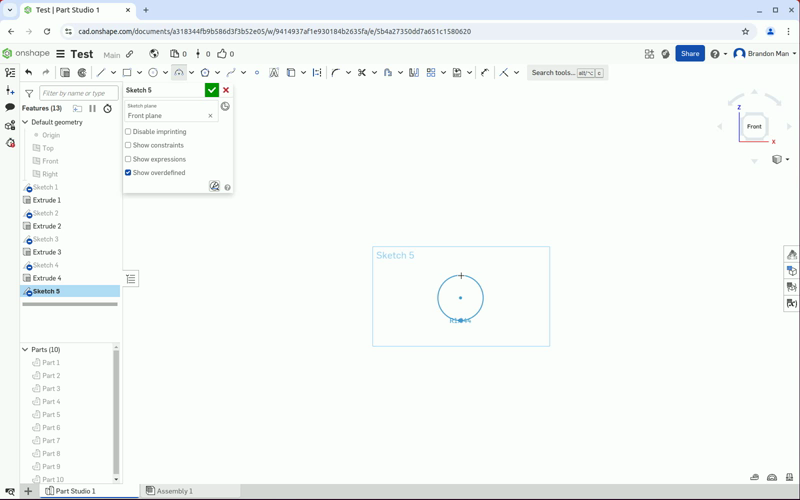
scroll(6)
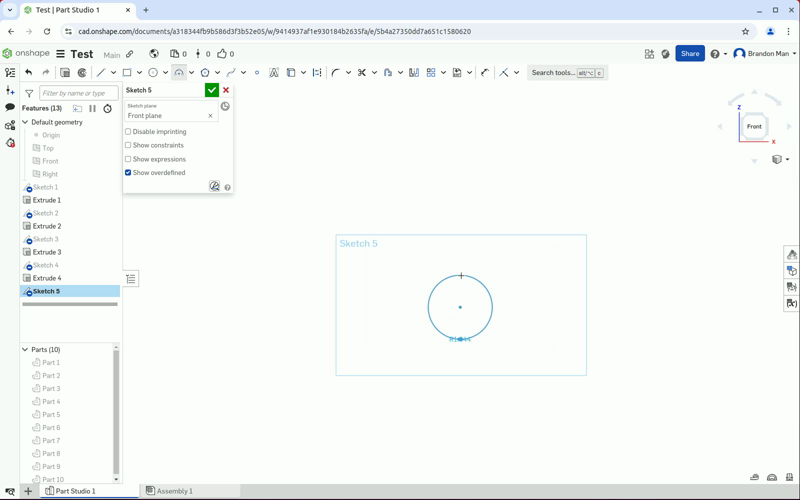
scroll(6)
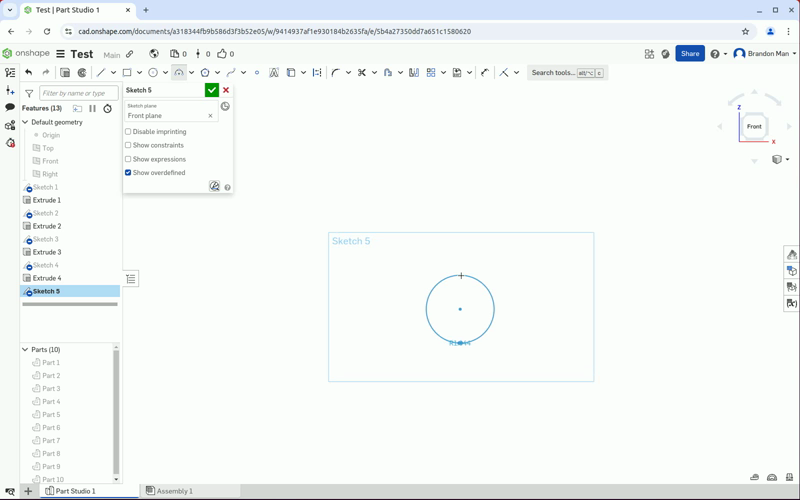
scroll(6)
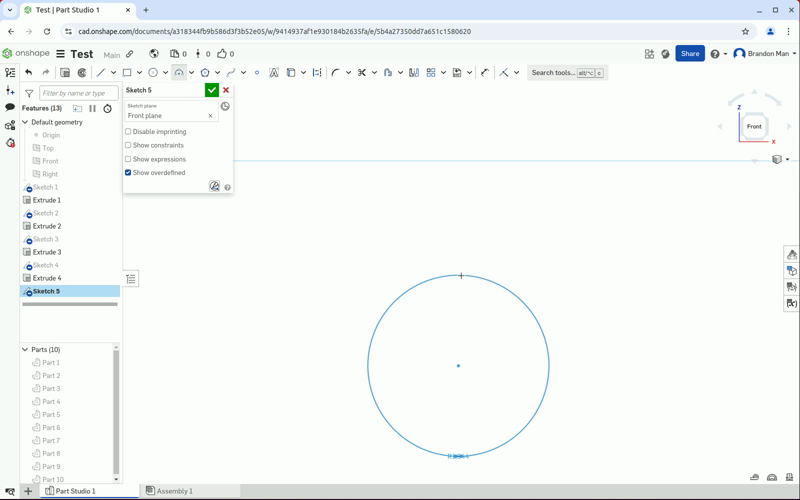
click(461, 275)
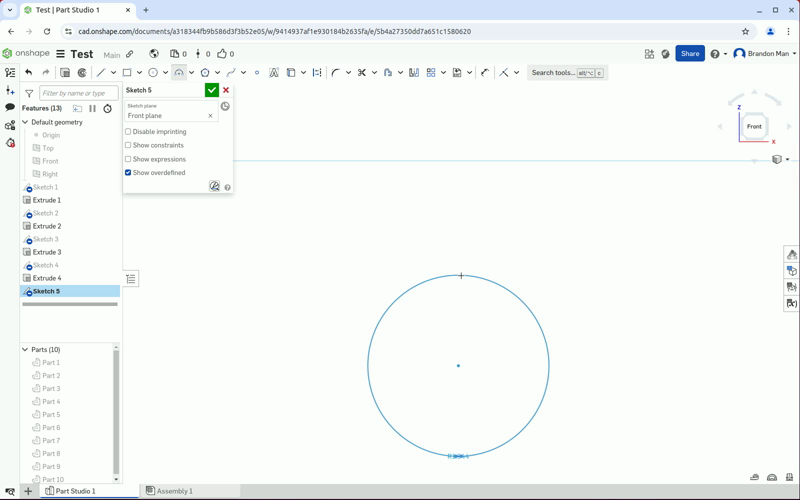
scroll(-6)
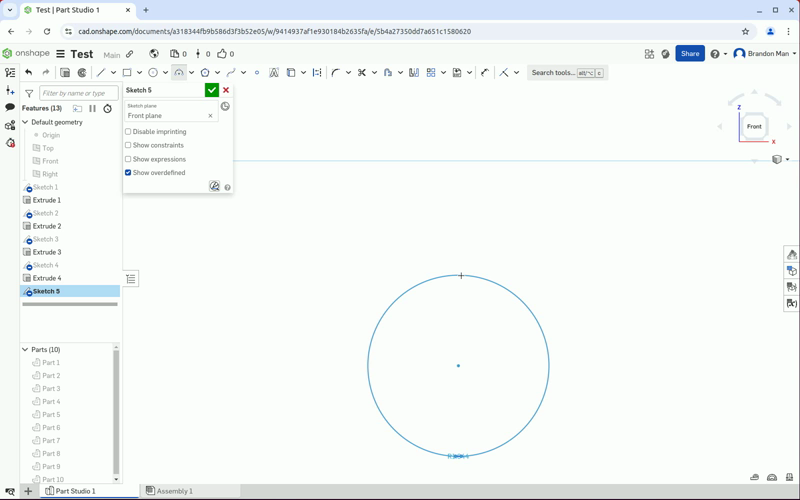
scroll(-6)
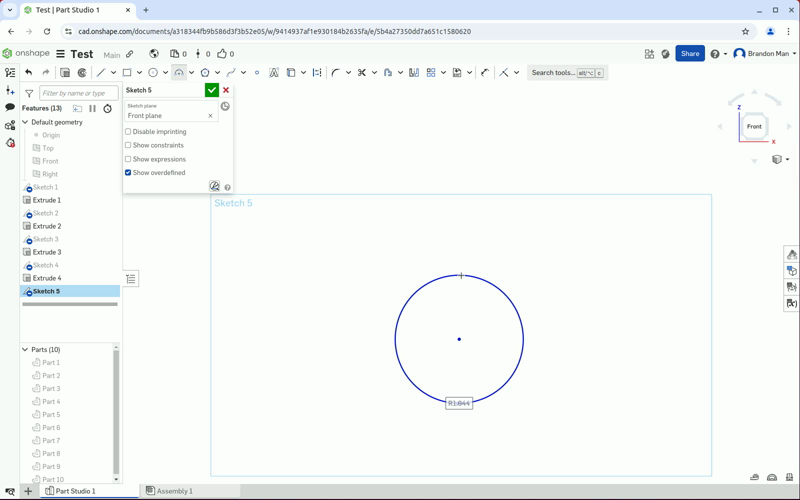
scroll(-6)
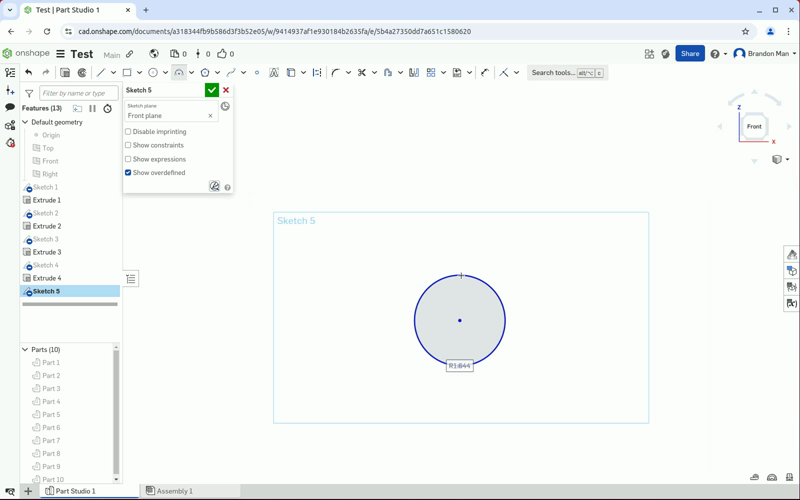
scroll(-6)
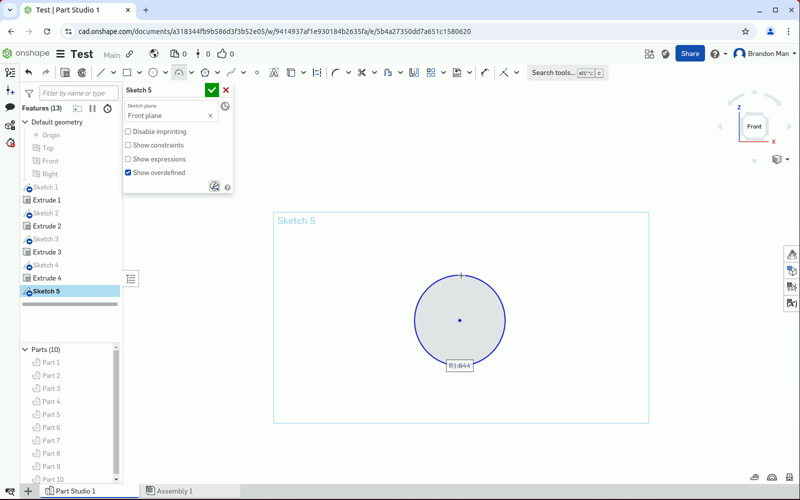
scroll(-6)
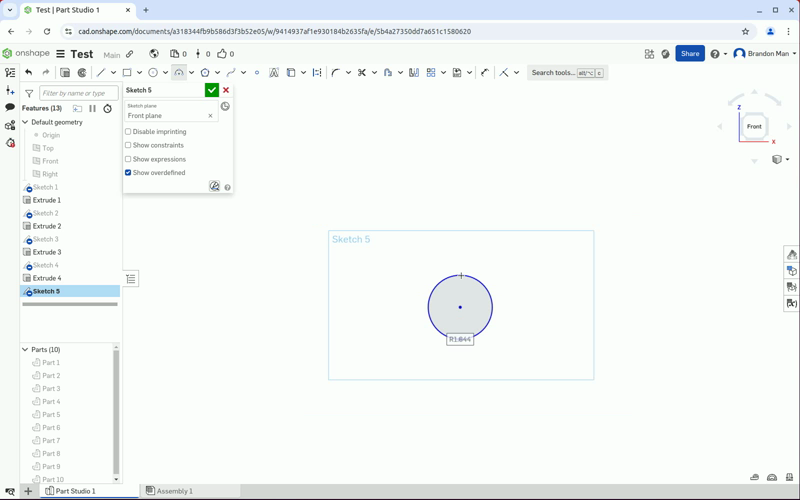
scroll(-6)
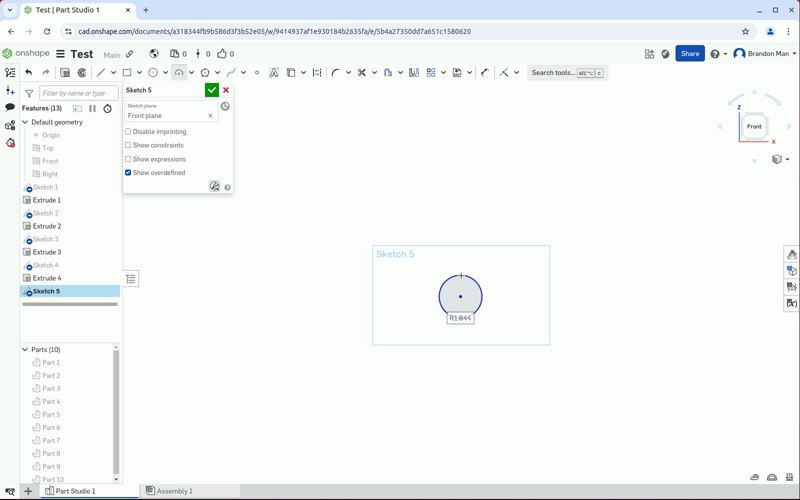
scroll(-6)
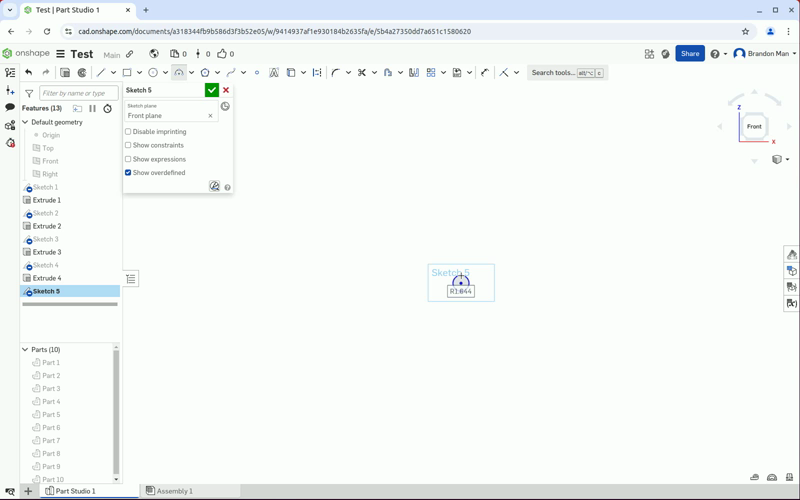
key_up(shift)
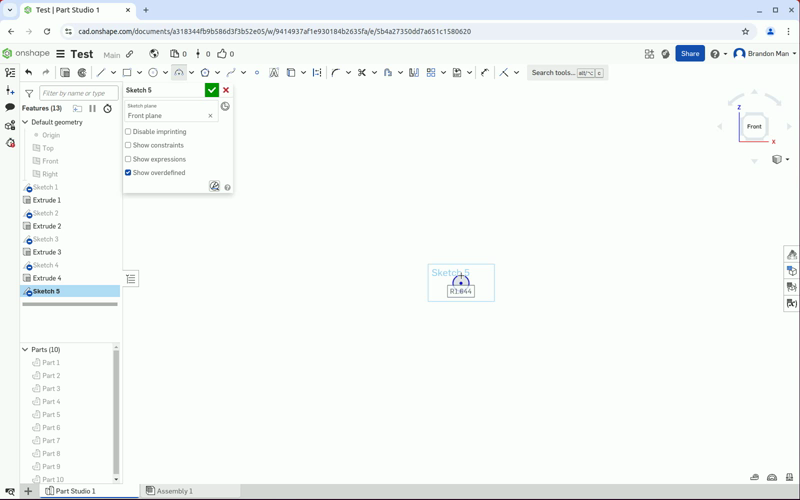
key(esc)
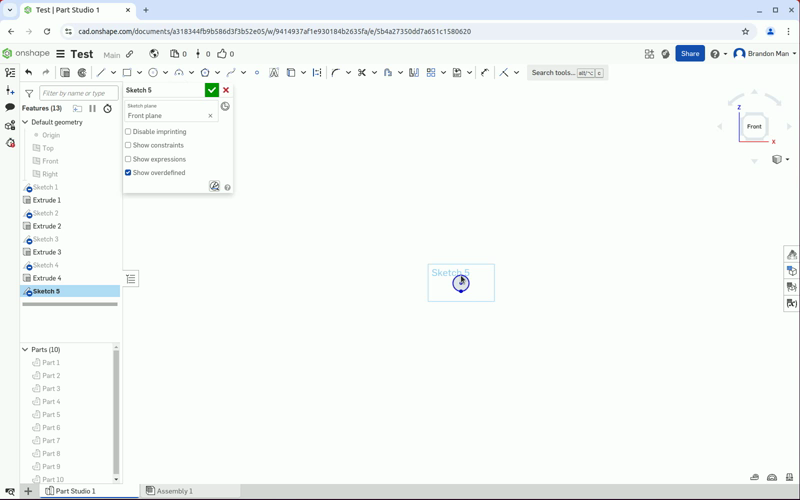
key(c)
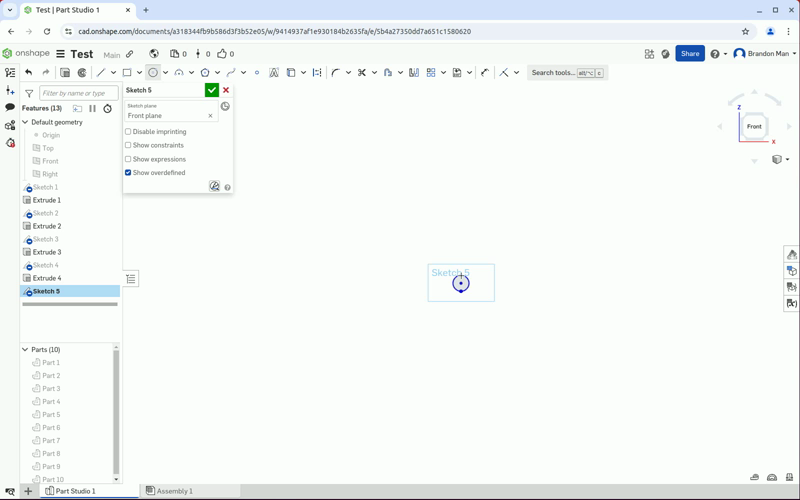
key_down(shift)
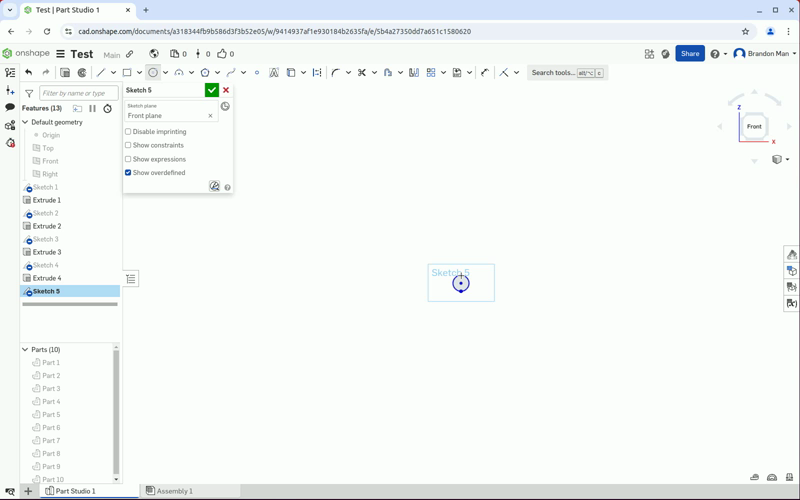
mouse_move(460, 281)
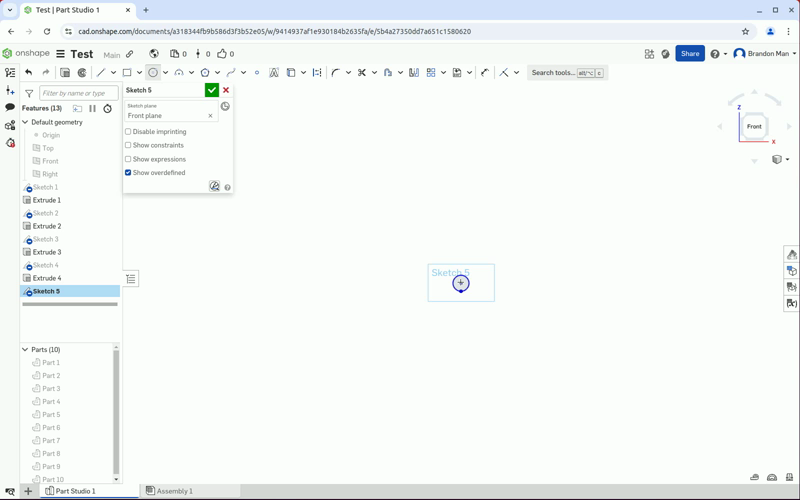
scroll(6)
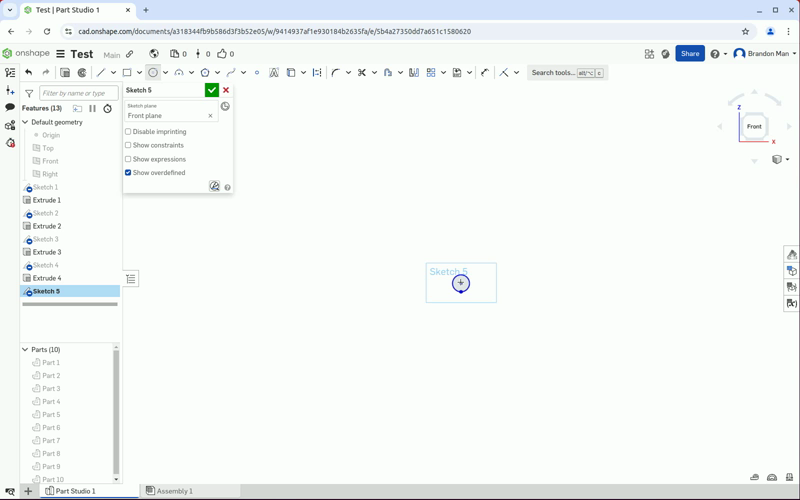
scroll(6)
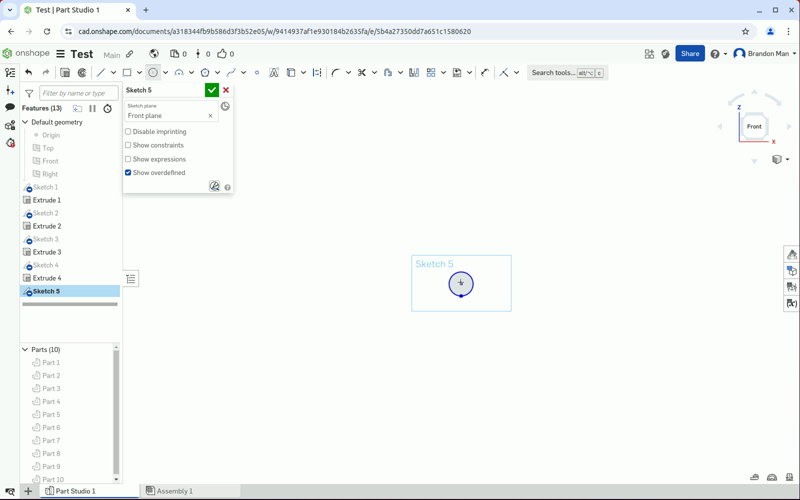
scroll(6)
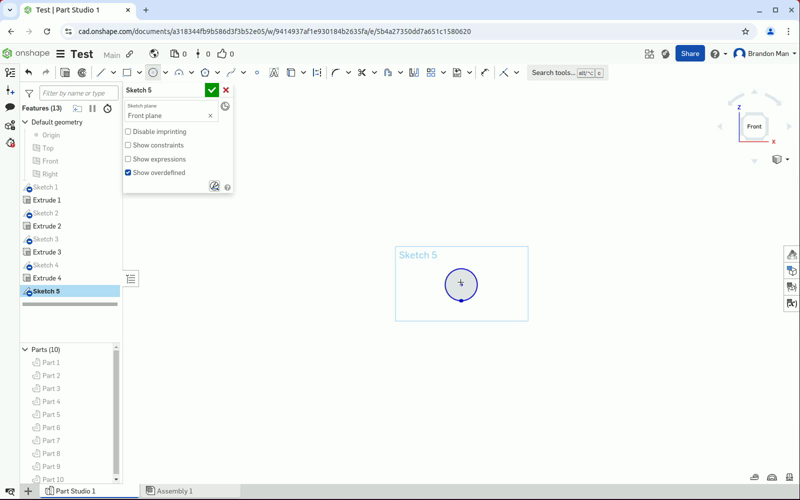
scroll(6)
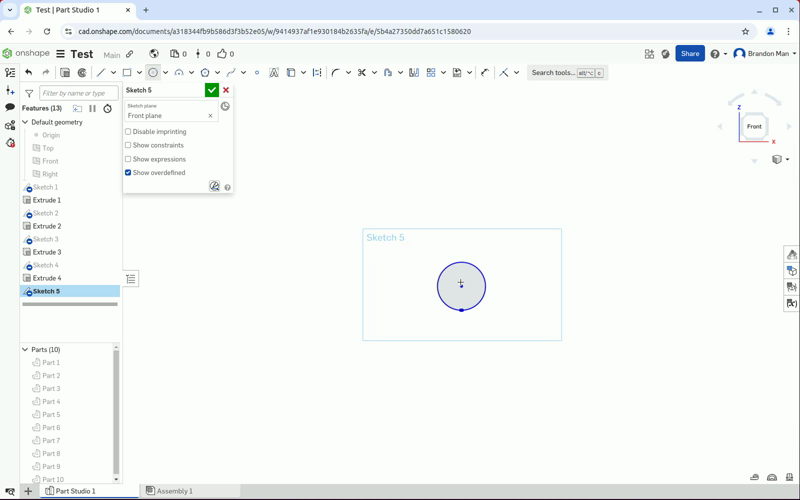
scroll(6)
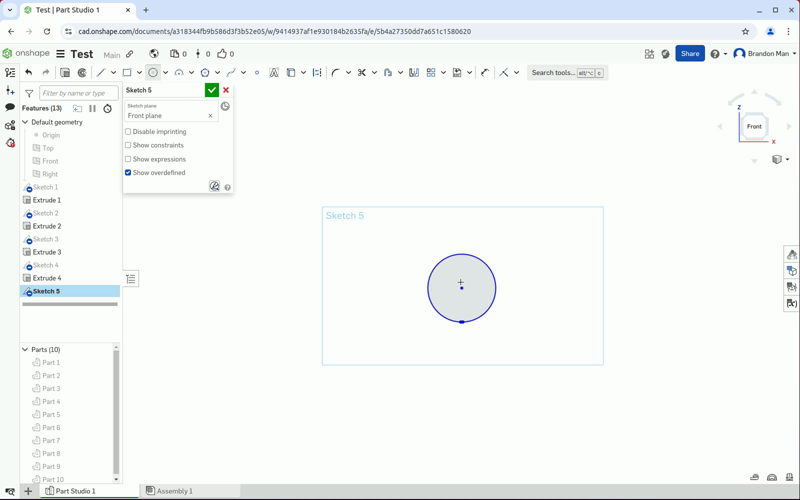
scroll(6)
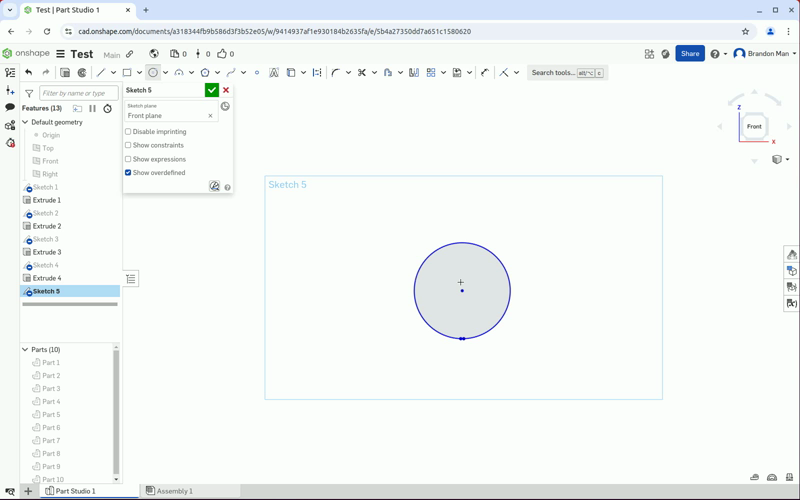
scroll(6)
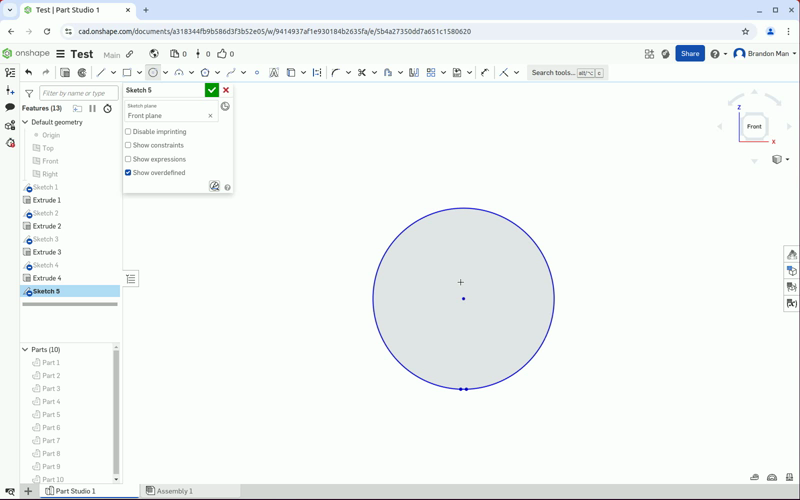
click(460, 281)
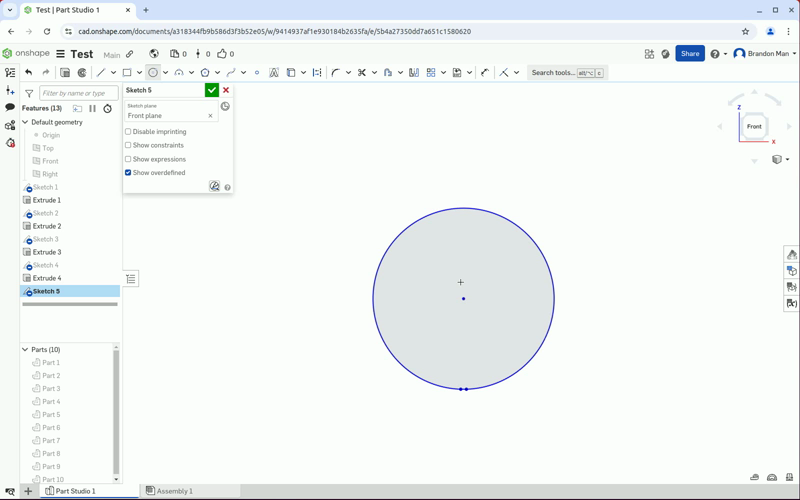
scroll(-6)
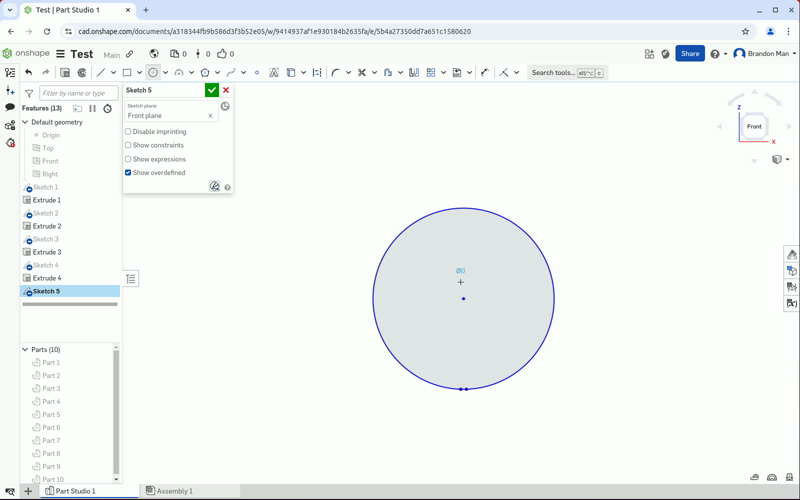
scroll(-6)
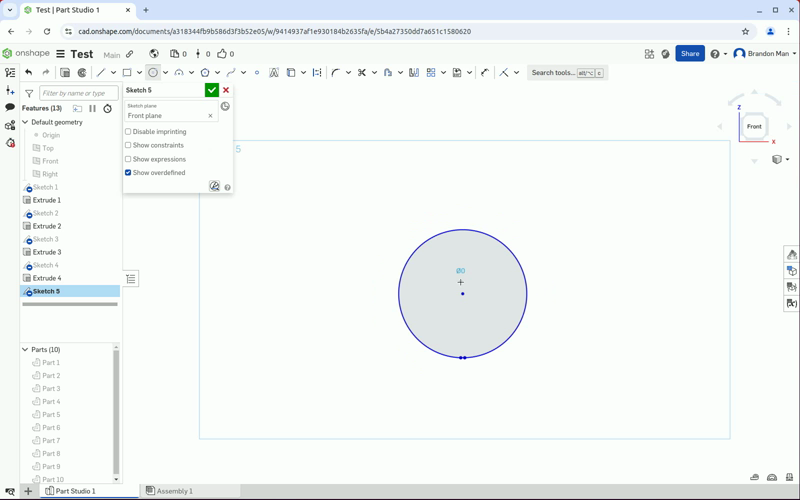
scroll(-6)
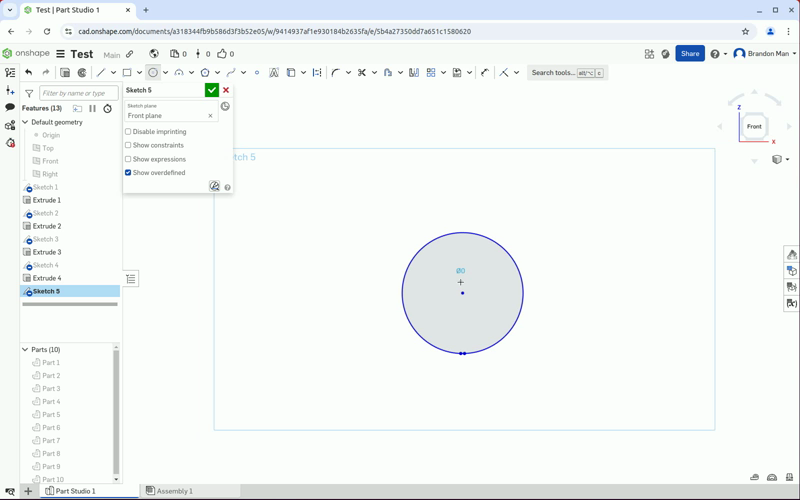
scroll(-6)
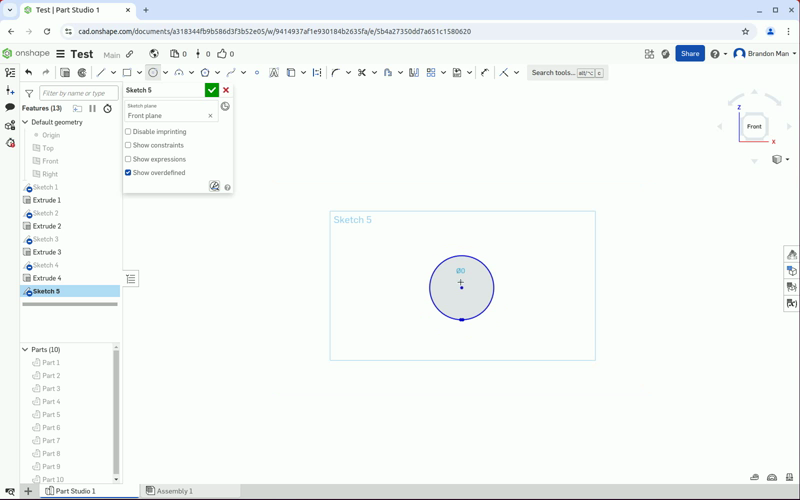
scroll(-6)
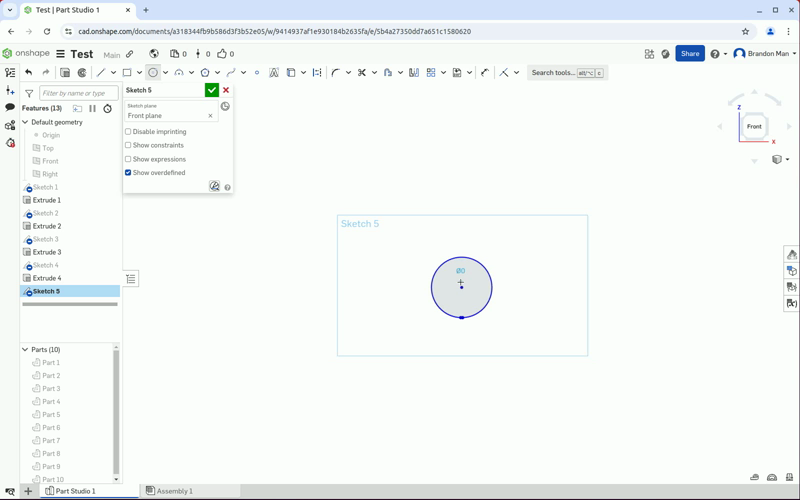
scroll(-6)
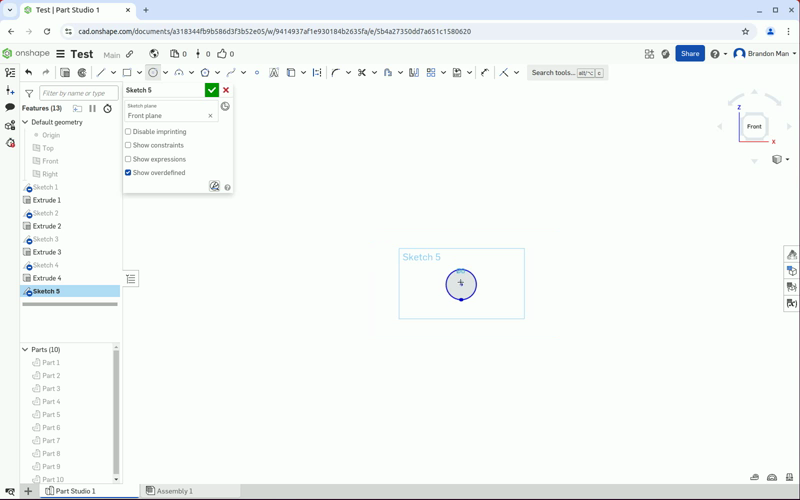
scroll(-6)
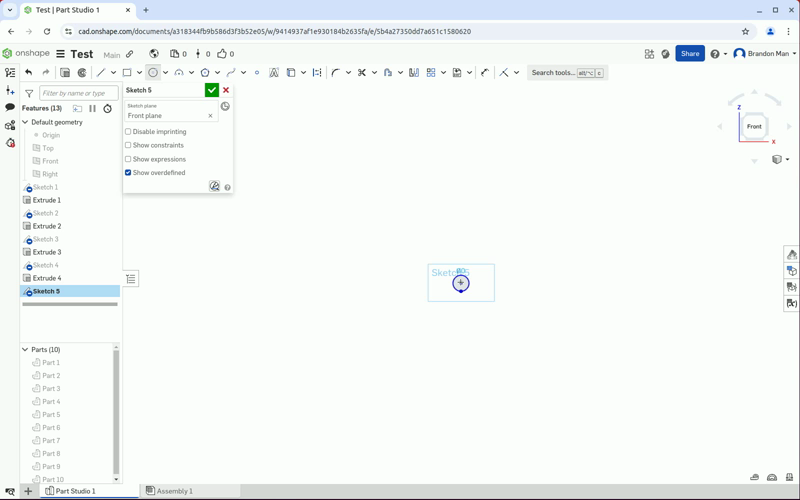
key_up(shift)
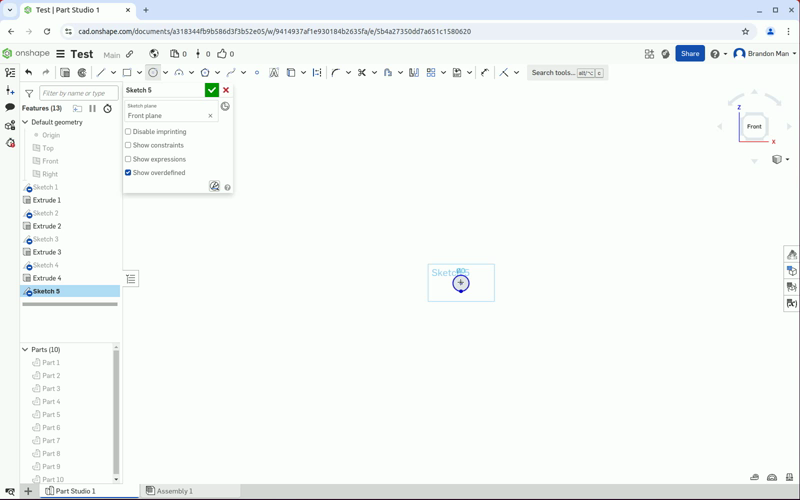
mouse_move(463, 281)
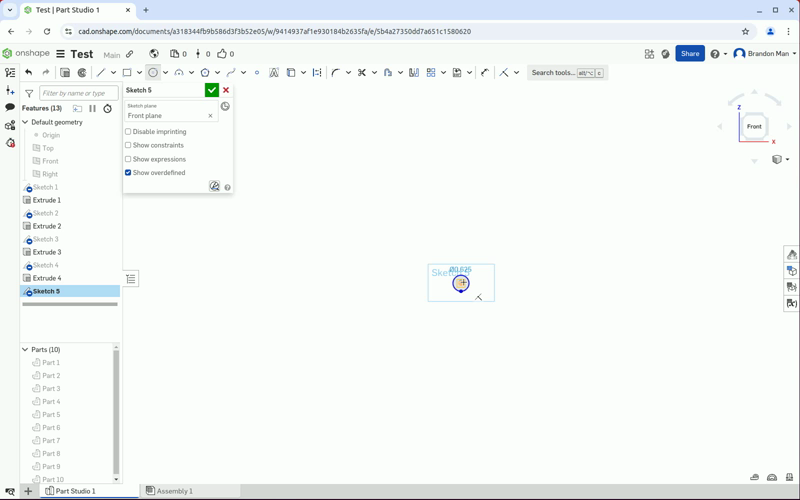
scroll(6)
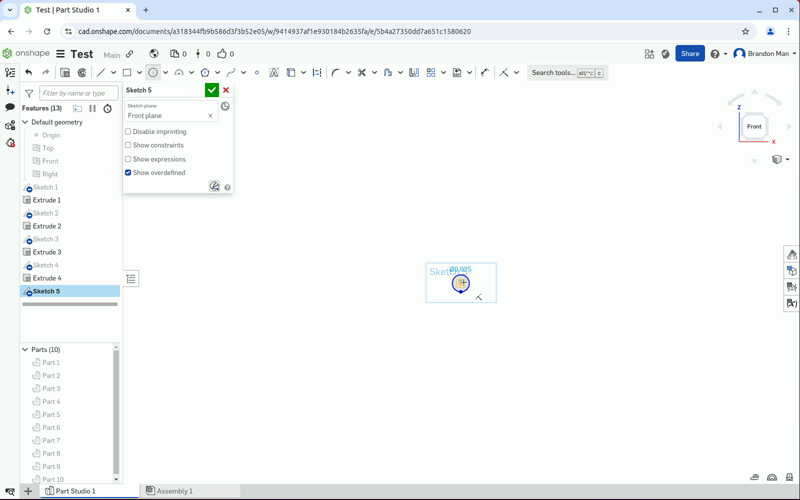
scroll(6)
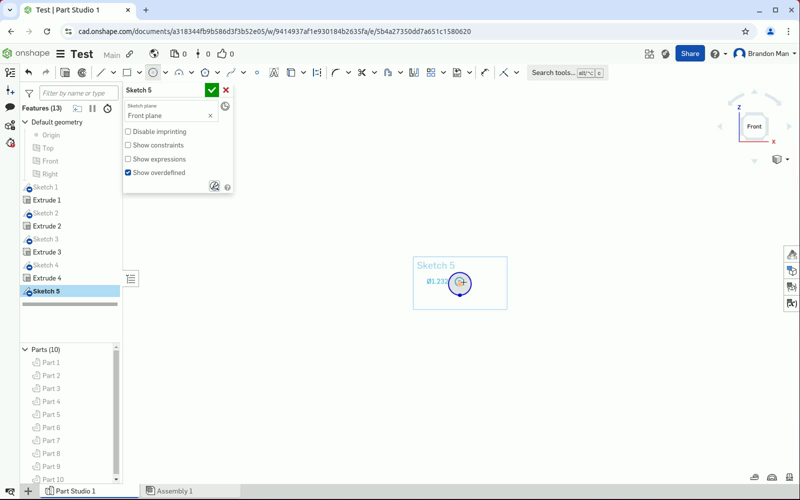
scroll(6)
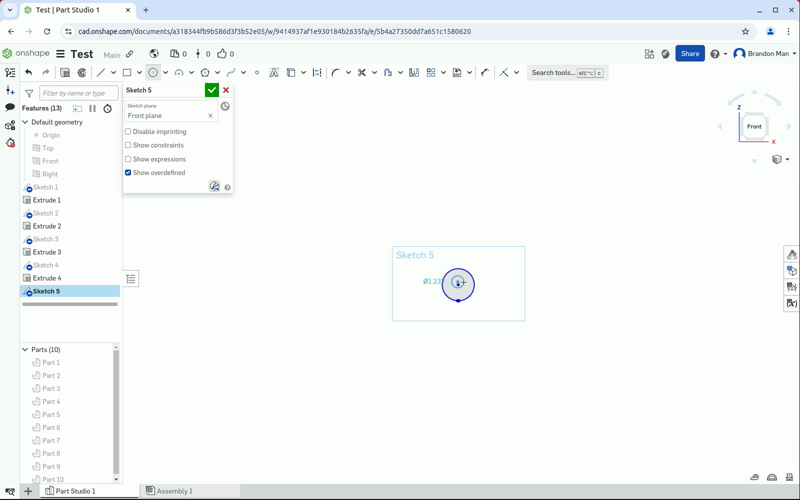
scroll(6)
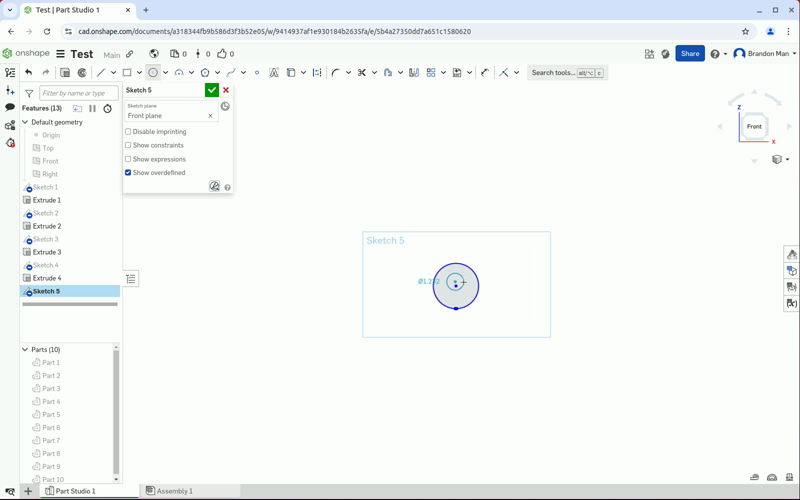
scroll(6)
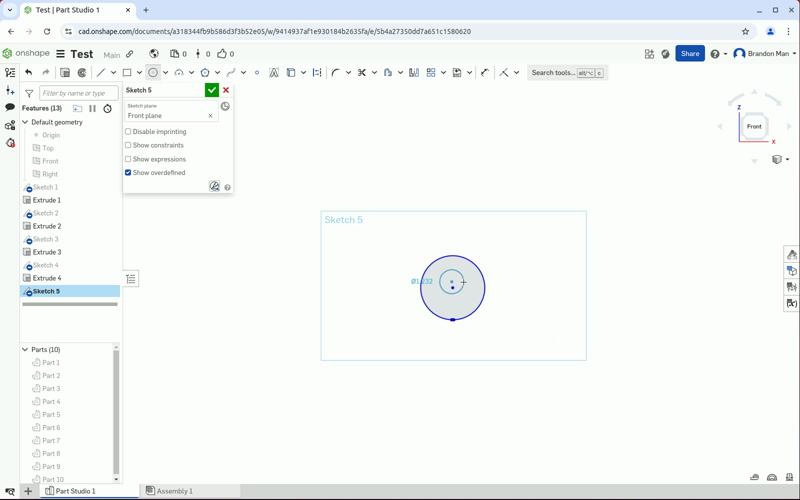
scroll(6)
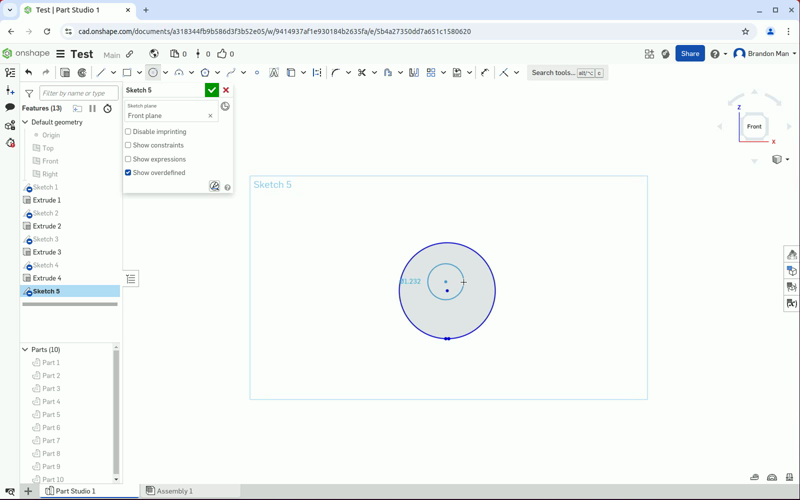
scroll(6)
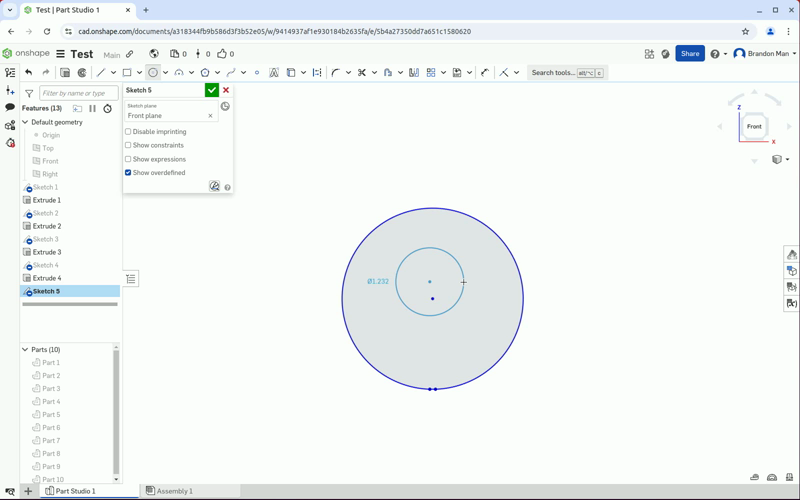
click(463, 281)
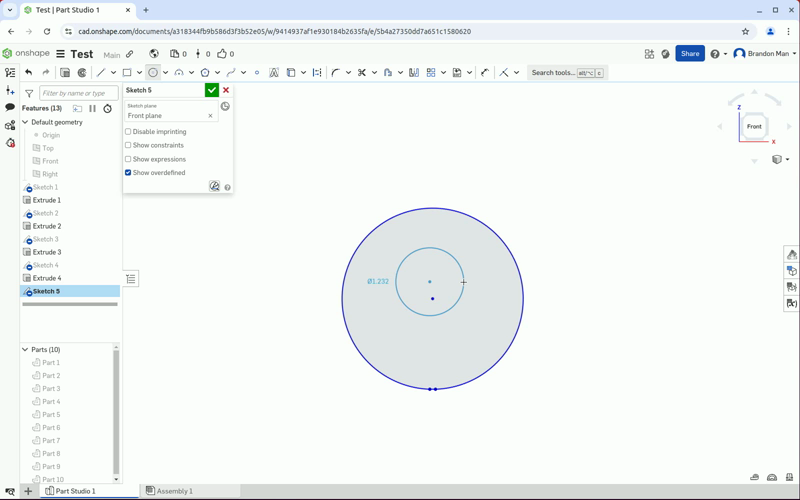
scroll(-6)
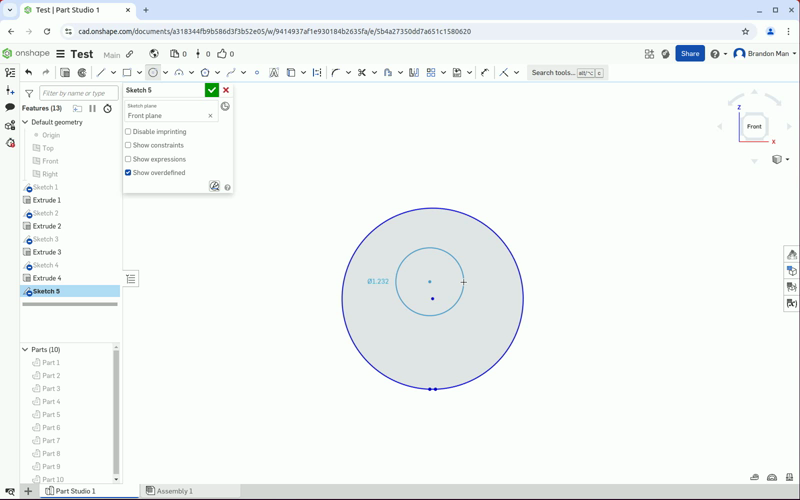
scroll(-6)
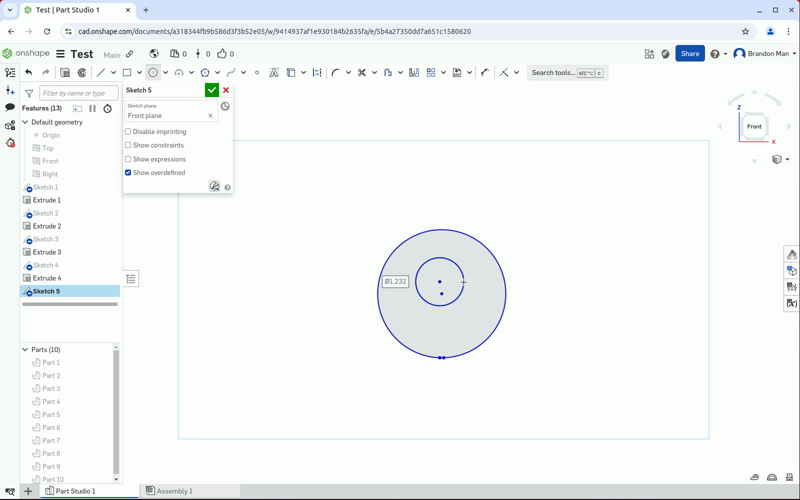
scroll(-6)
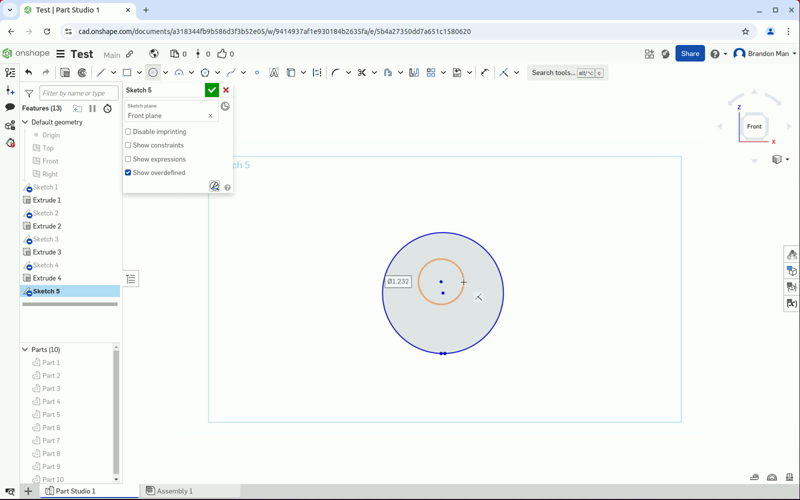
scroll(-6)
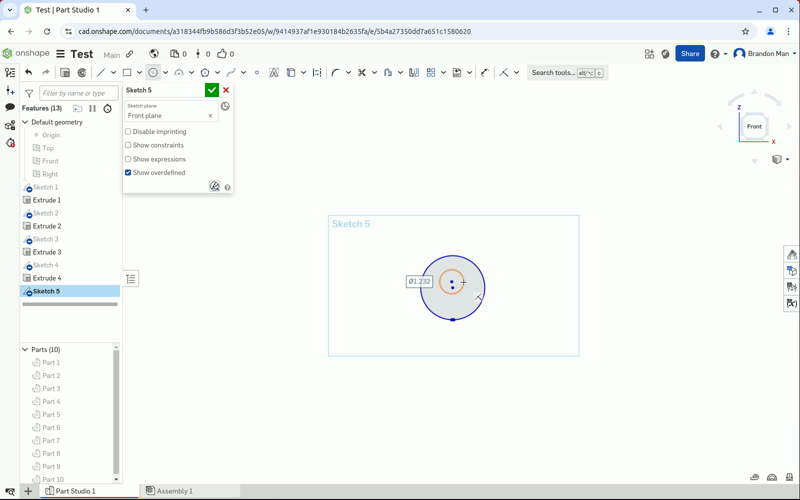
scroll(-6)
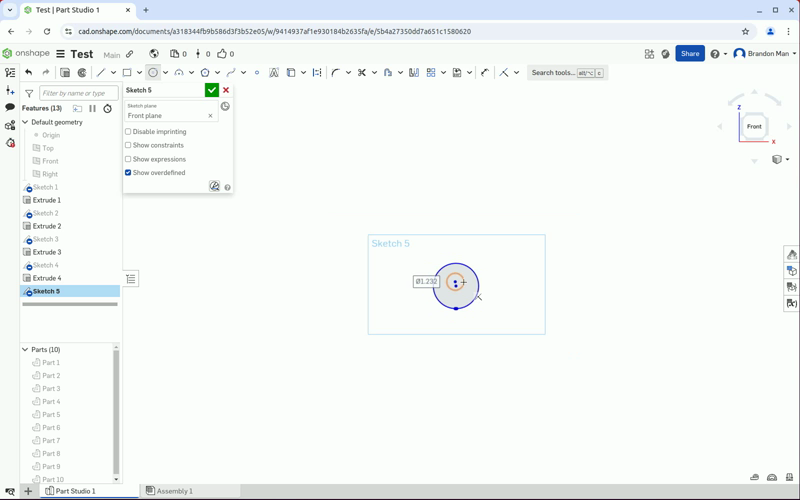
scroll(-6)
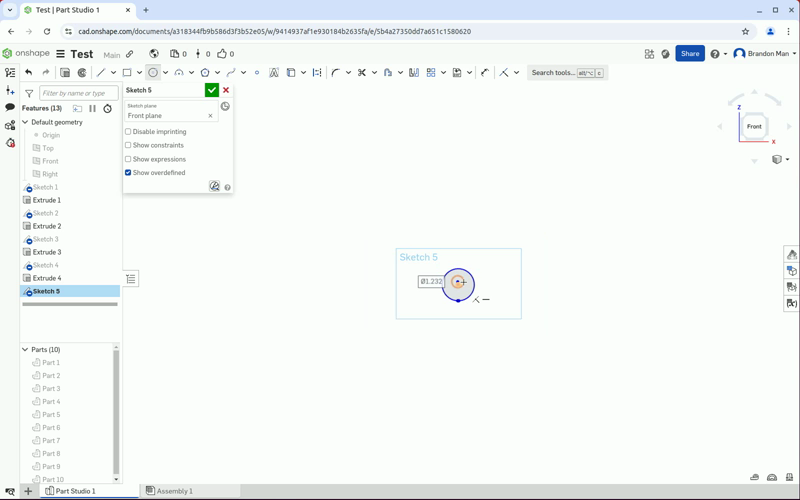
scroll(-6)
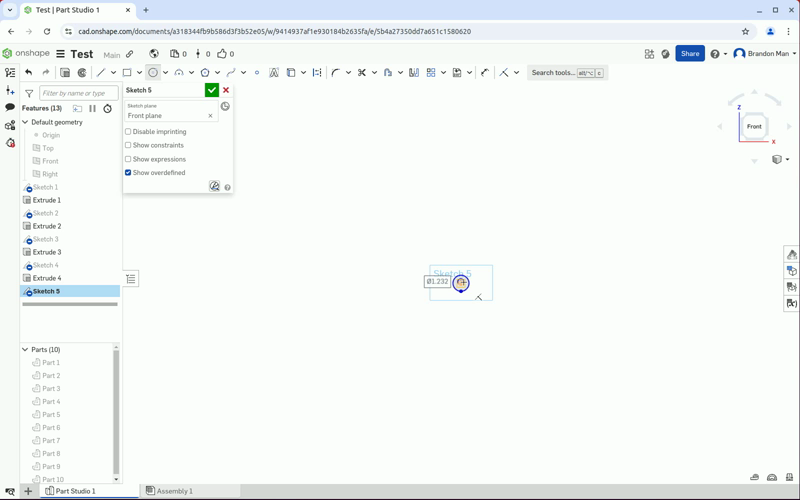
key(esc)
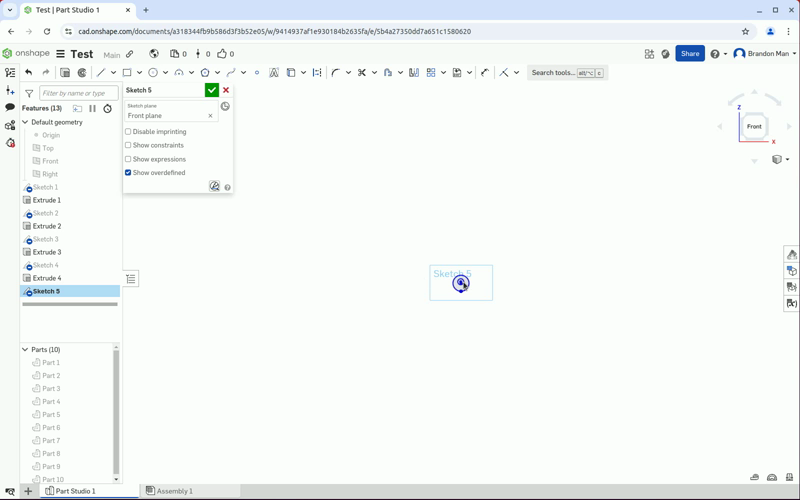
mouse_move(459, 289)
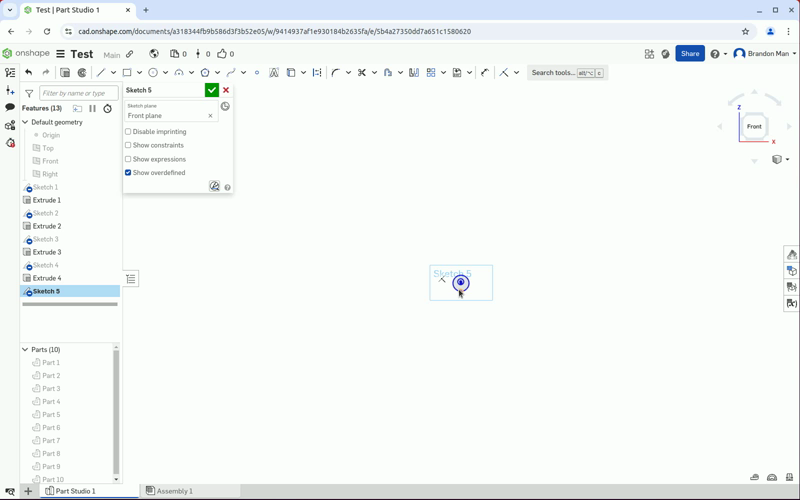
scroll(6)
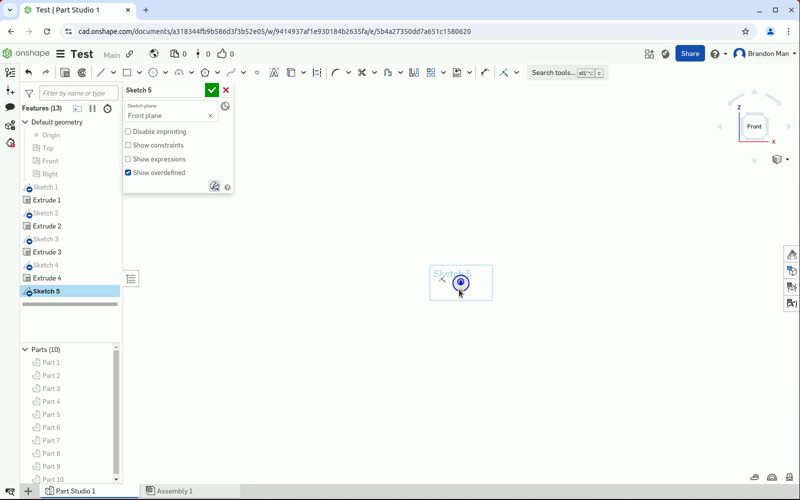
scroll(6)
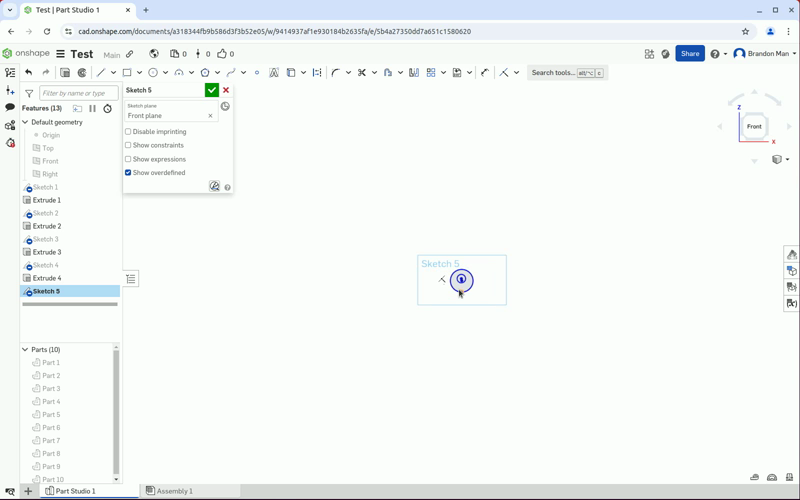
scroll(6)
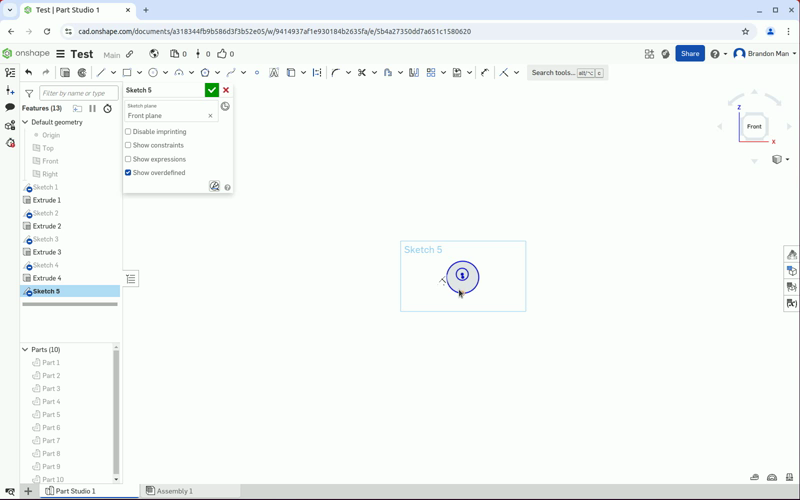
scroll(6)
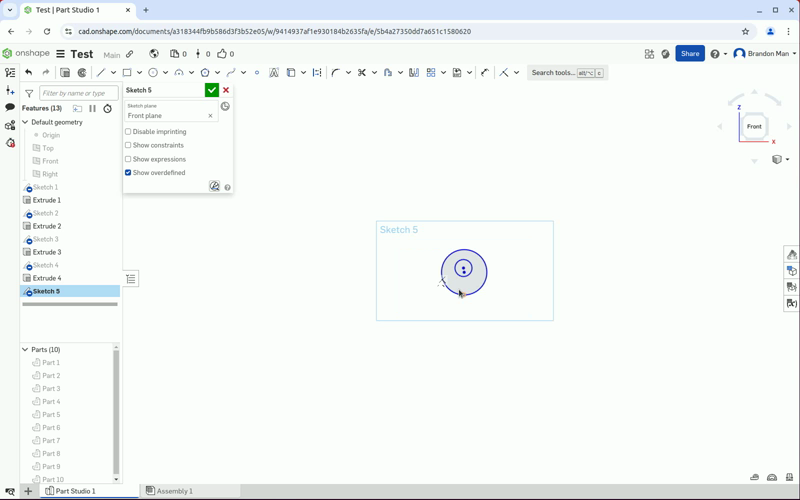
scroll(6)
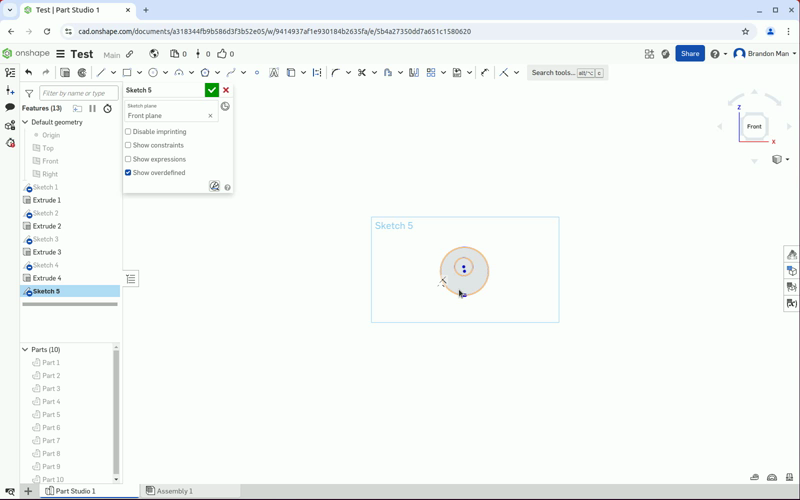
scroll(6)
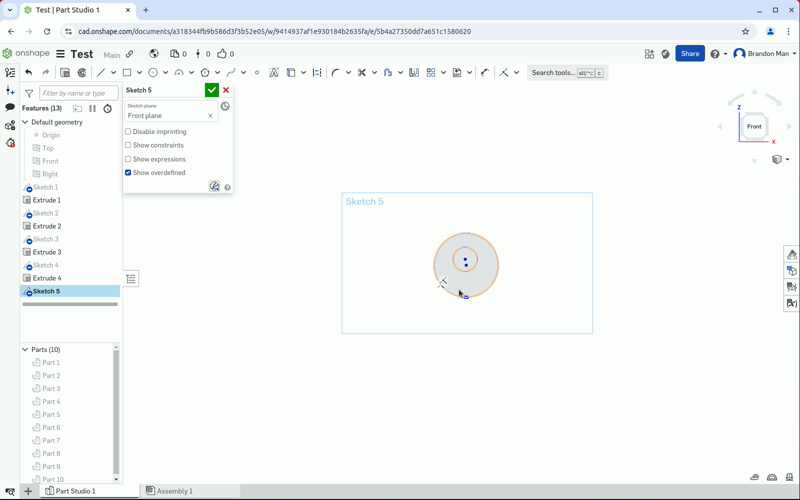
scroll(6)
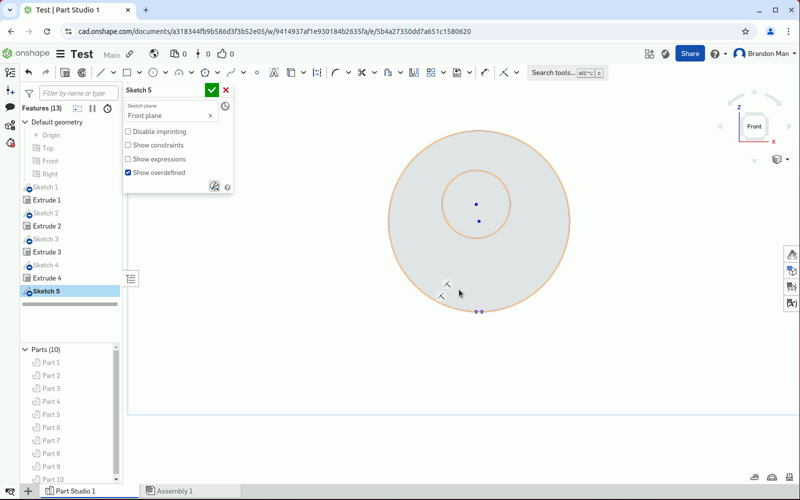
click(459, 289)
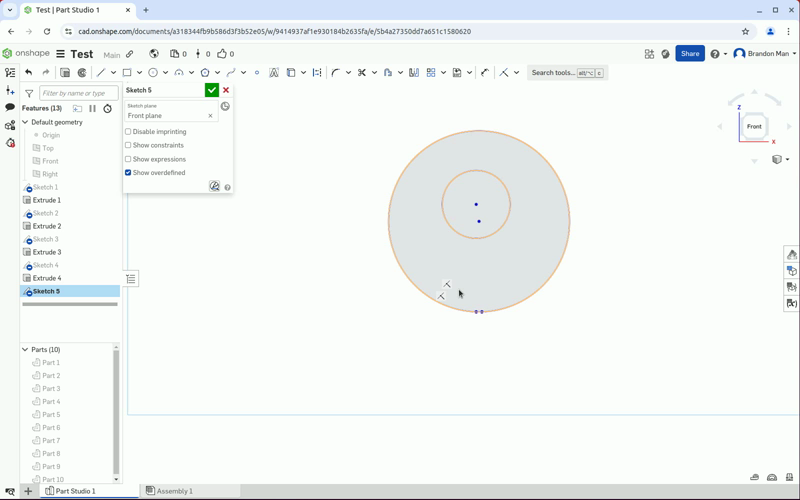
scroll(-6)
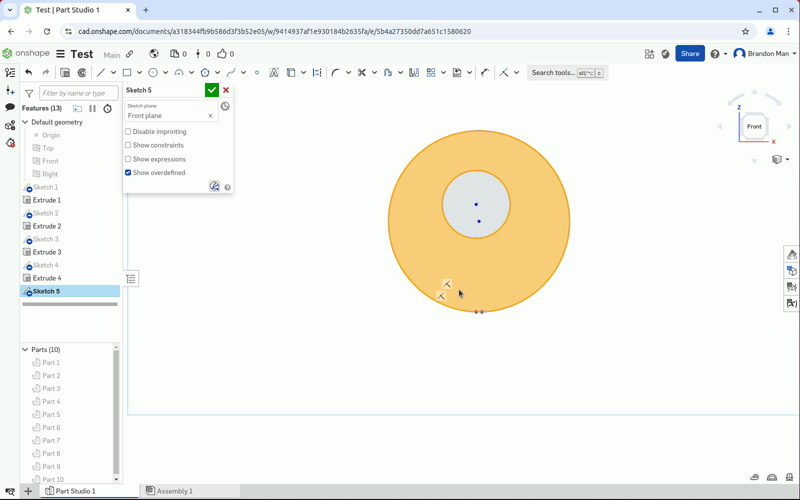
scroll(-6)
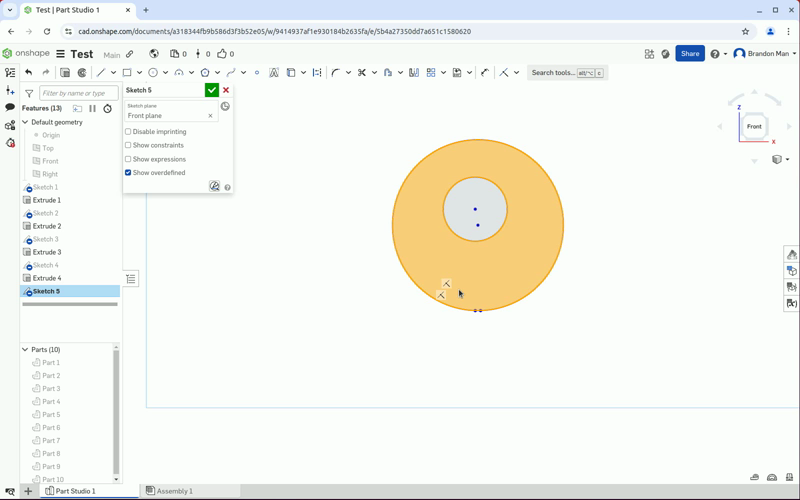
scroll(-6)
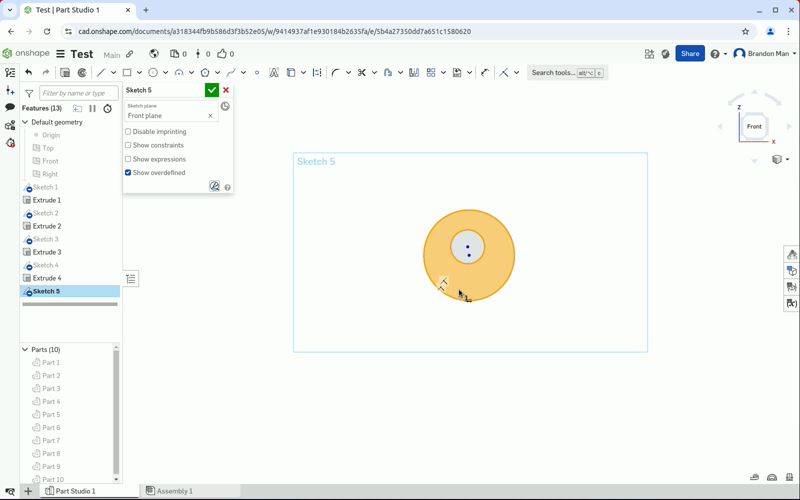
scroll(-6)
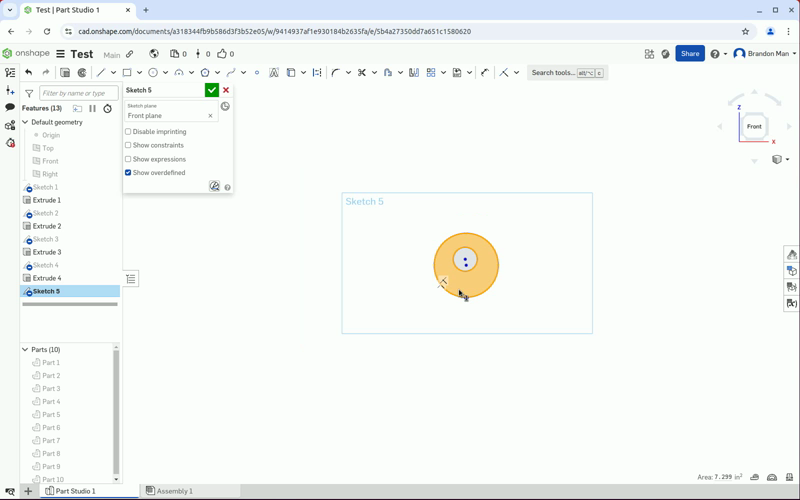
scroll(-6)
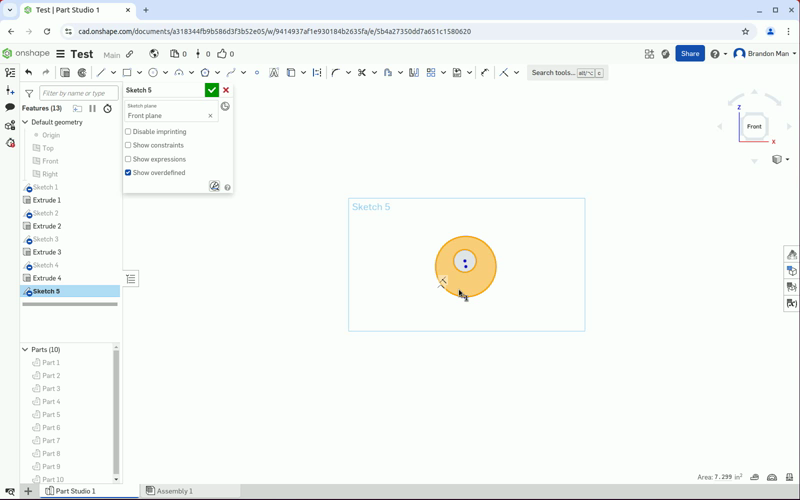
scroll(-6)
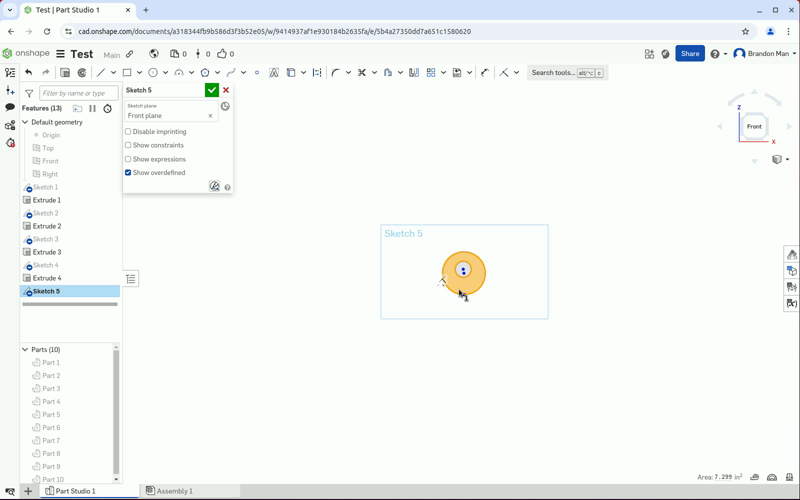
scroll(-6)
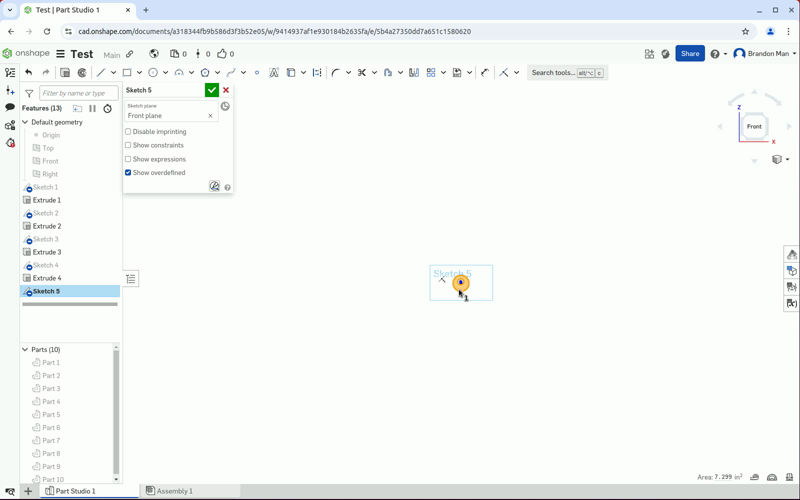
mouse_move(69, 352)
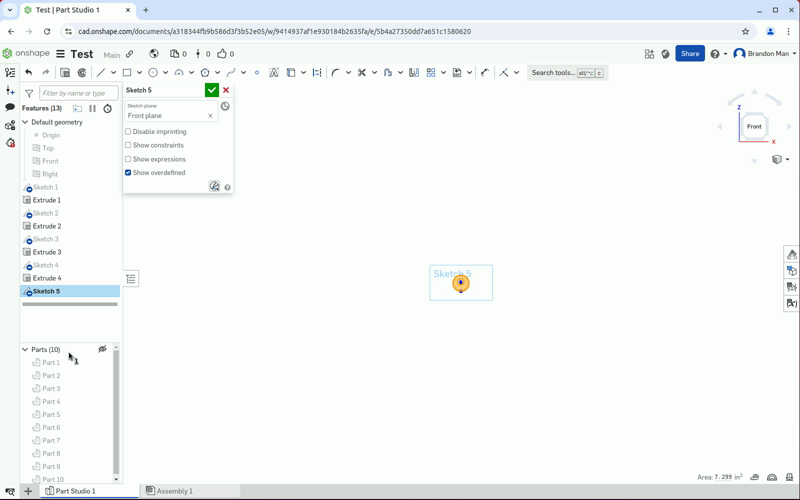
key(shift+y)
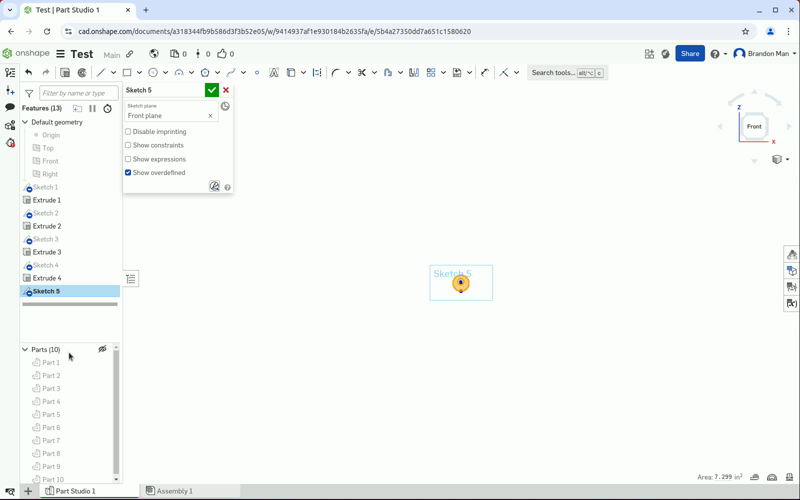
key(shift+e)
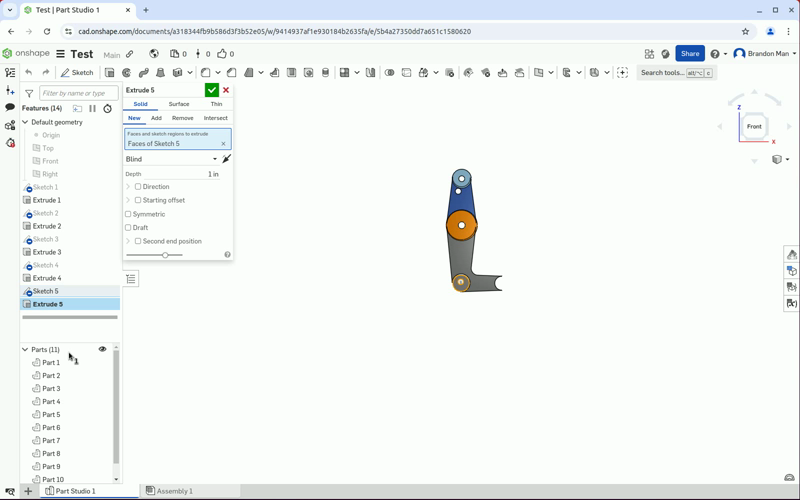
mouse_move(143, 106)
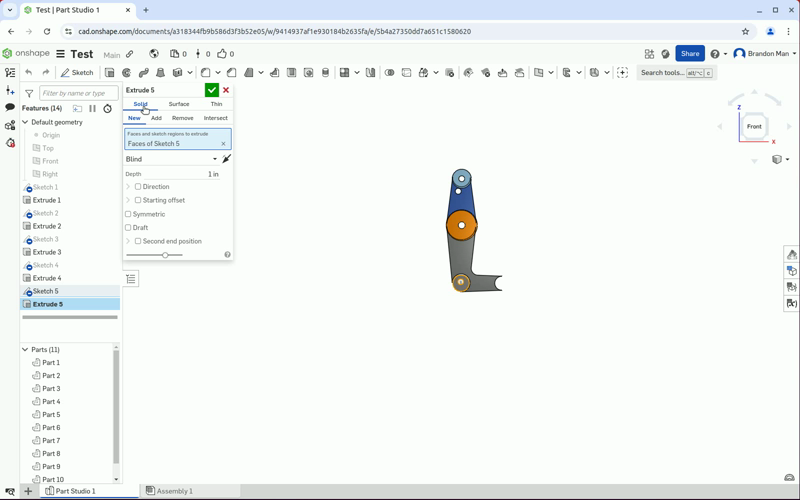
click(143, 106)
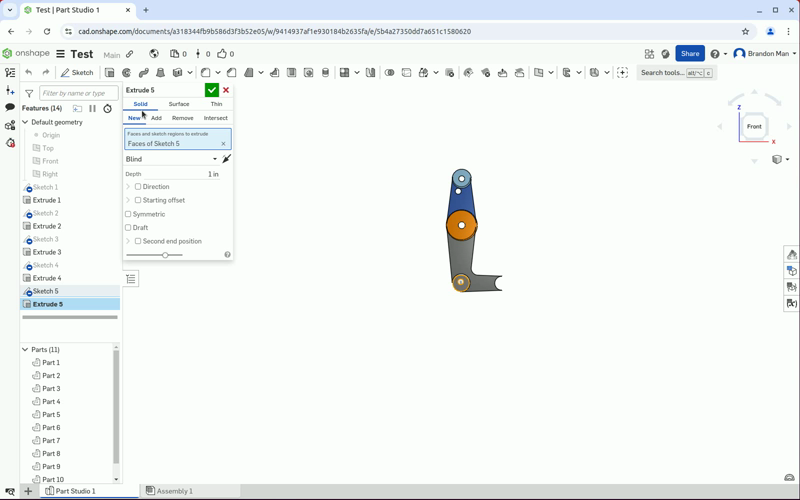
mouse_move(137, 120)
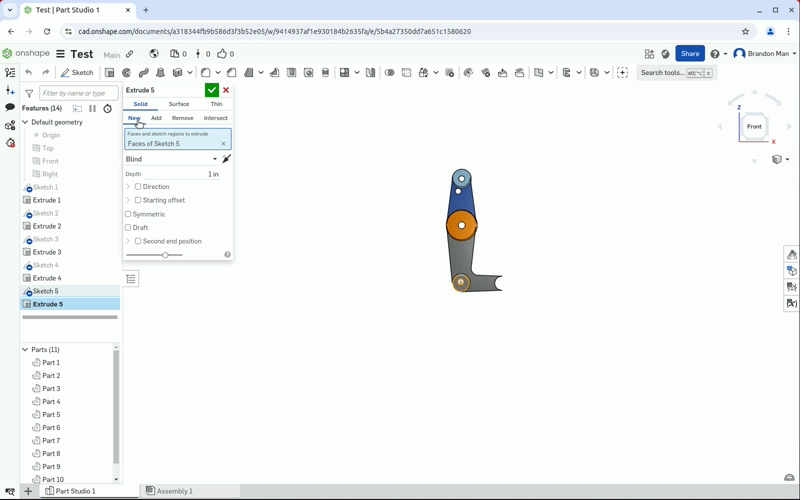
click(137, 120)
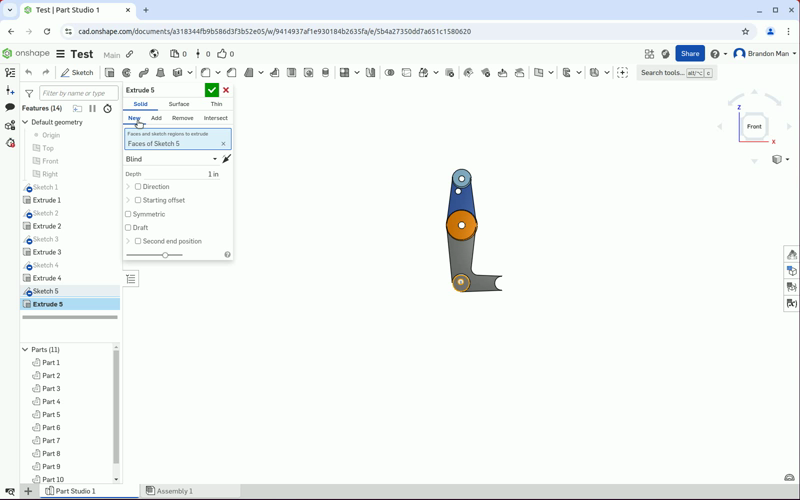
key(tab, 4)
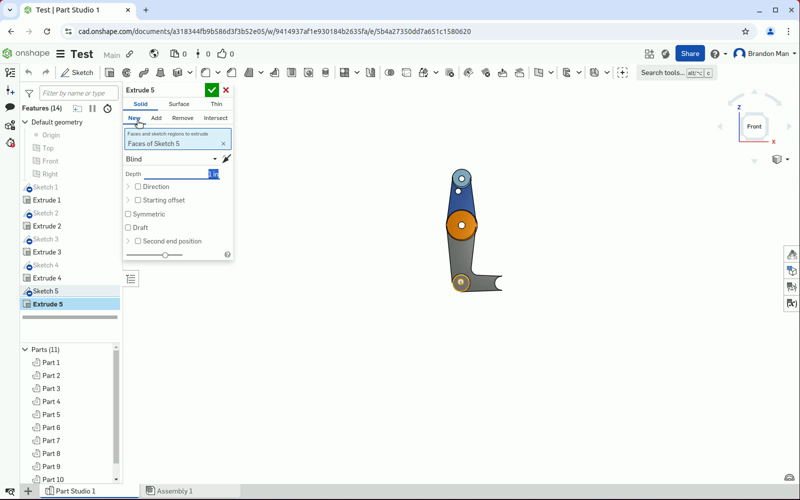
text(0.481)
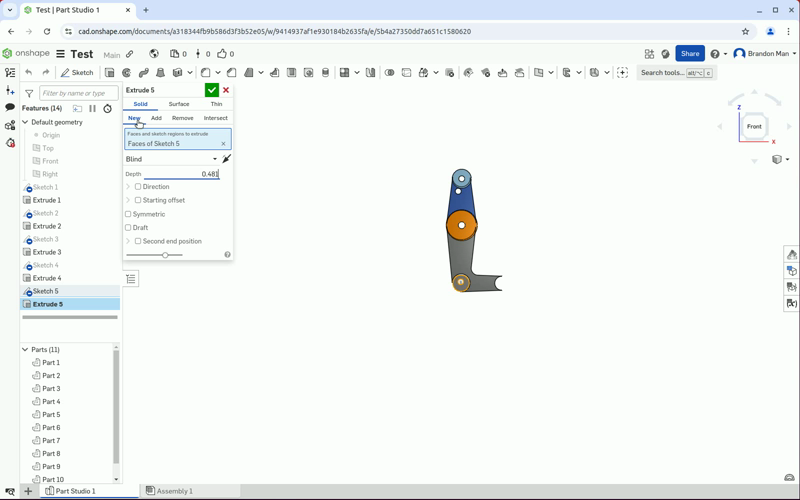
key(enter)
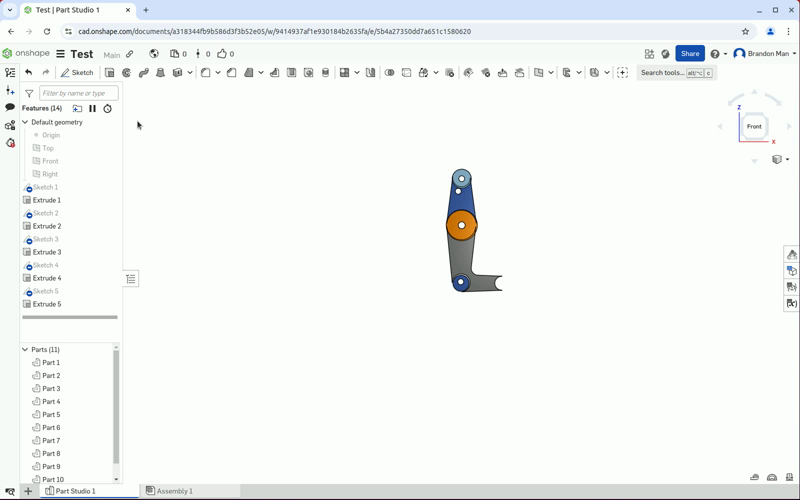
key(shift+h)
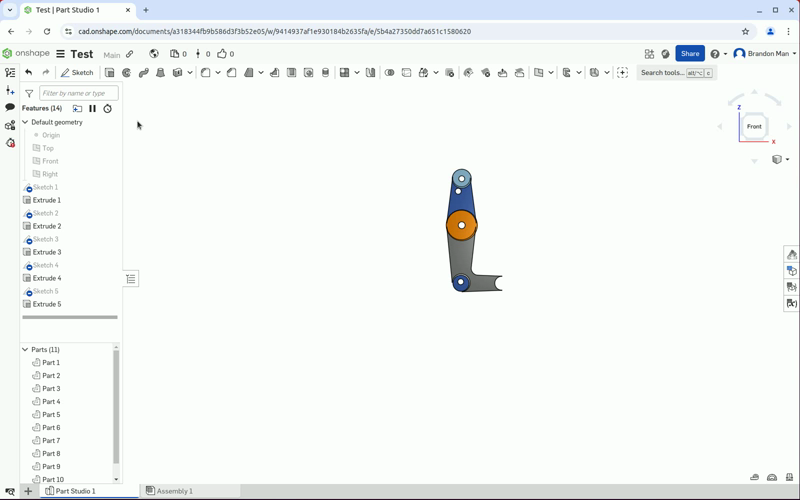
key(shift+h)
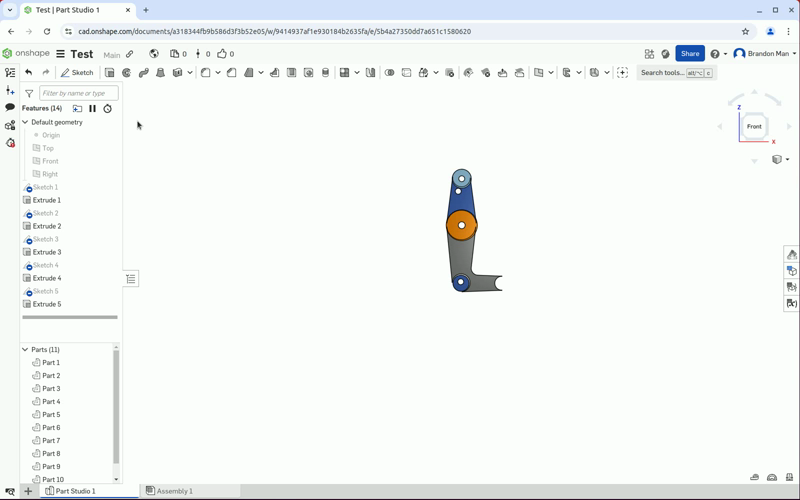
mouse_move(73, 189)
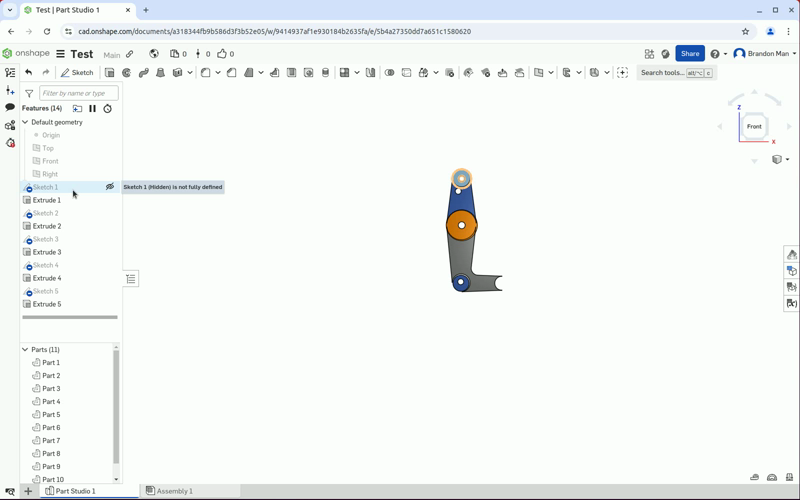
click(73, 189)
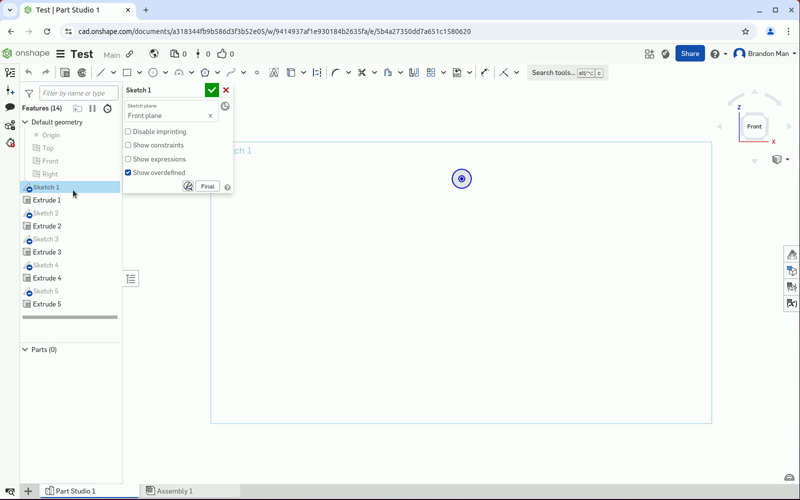
mouse_move(229, 92)
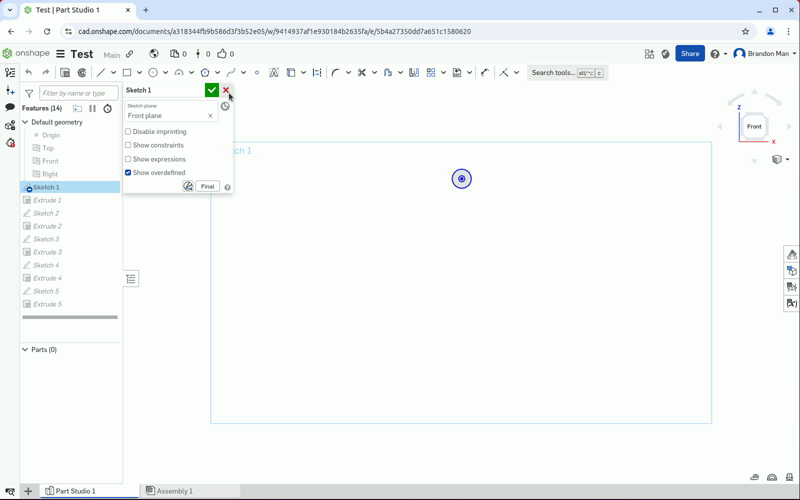
click(229, 92)
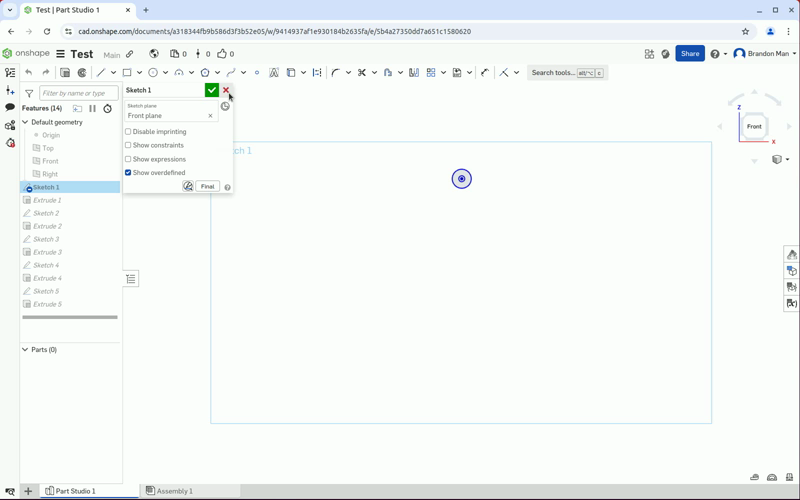
key(shift+s)
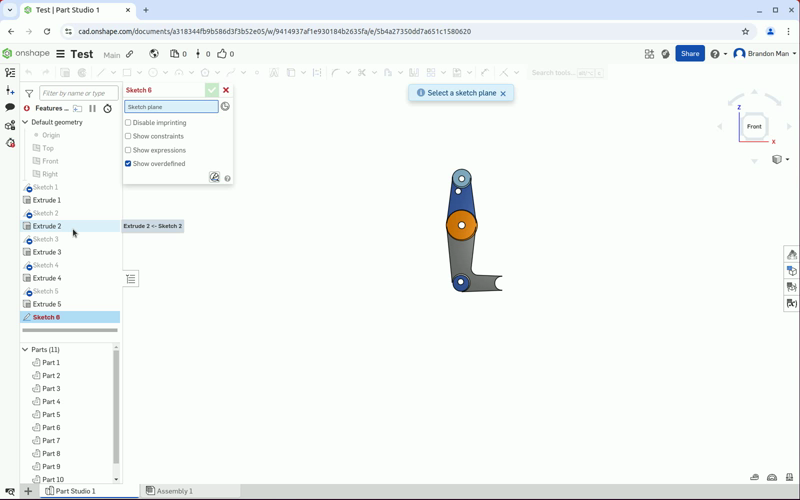
scroll(3)
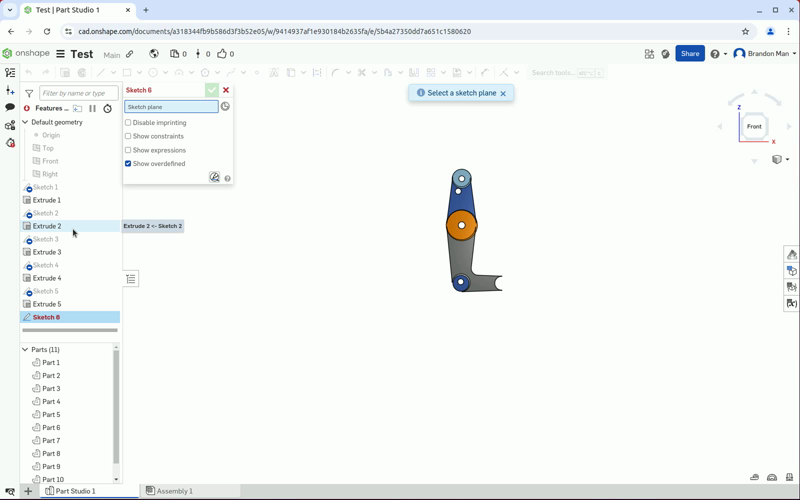
mouse_move(73, 163)
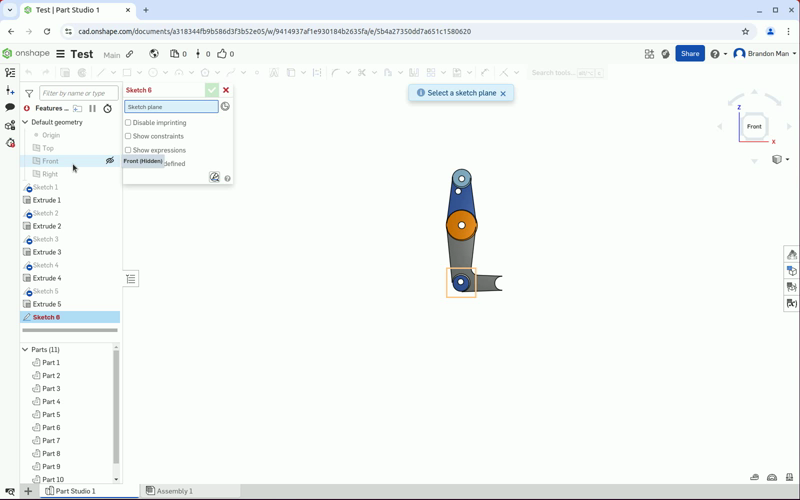
click(73, 163)
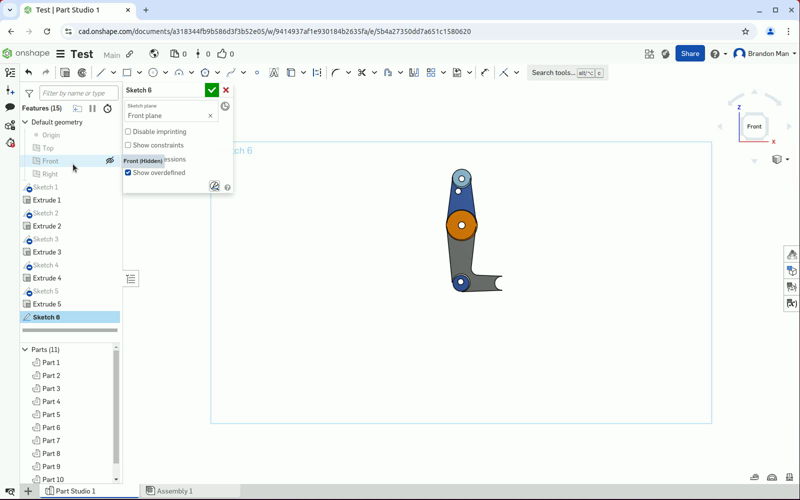
mouse_move(69, 352)
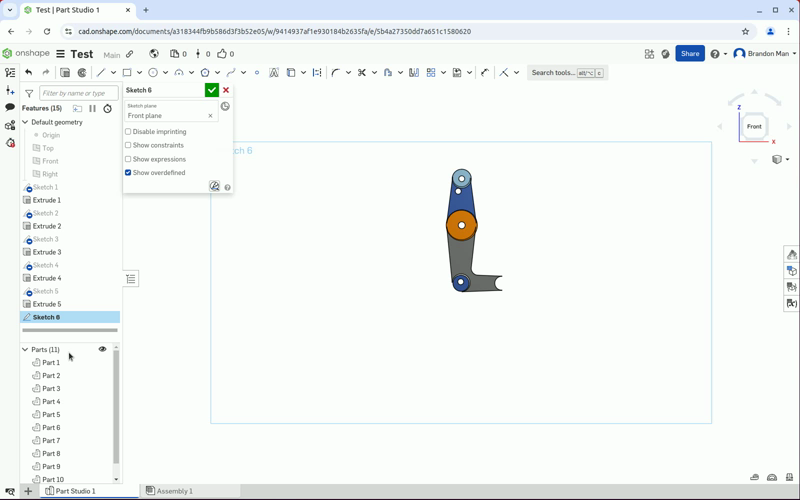
key(y)
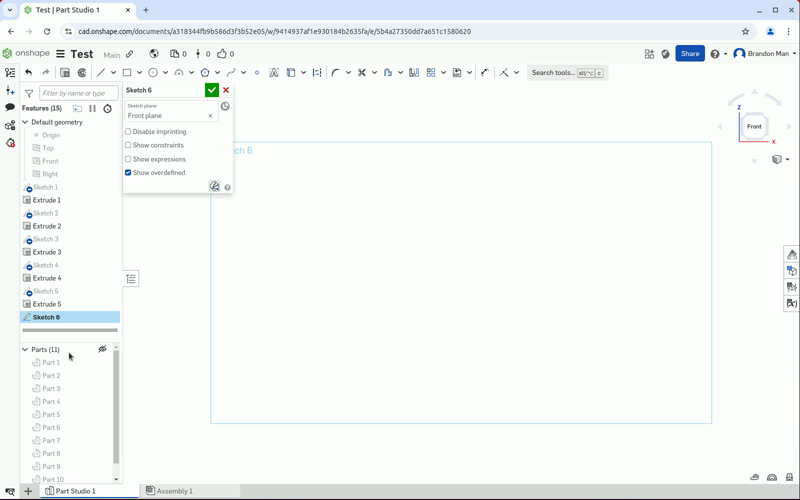
key(c)
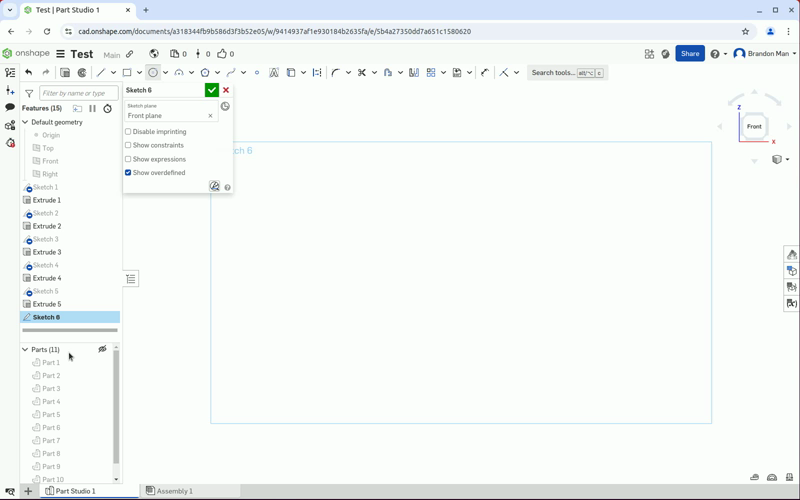
key_down(shift)
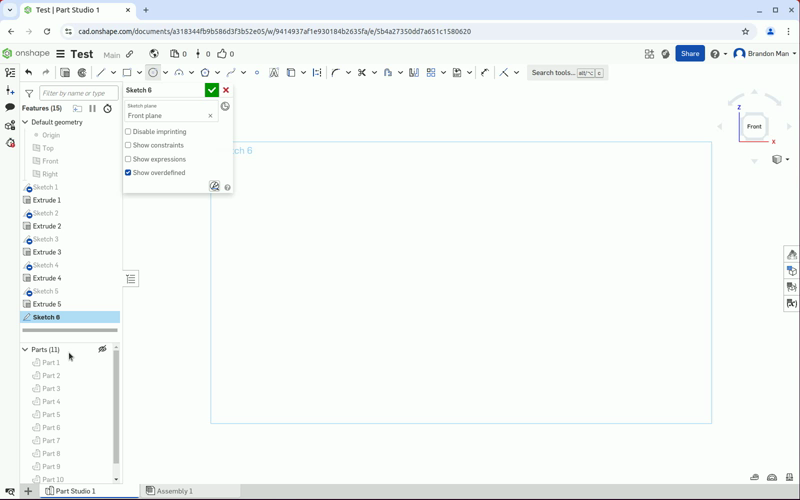
mouse_move(501, 282)
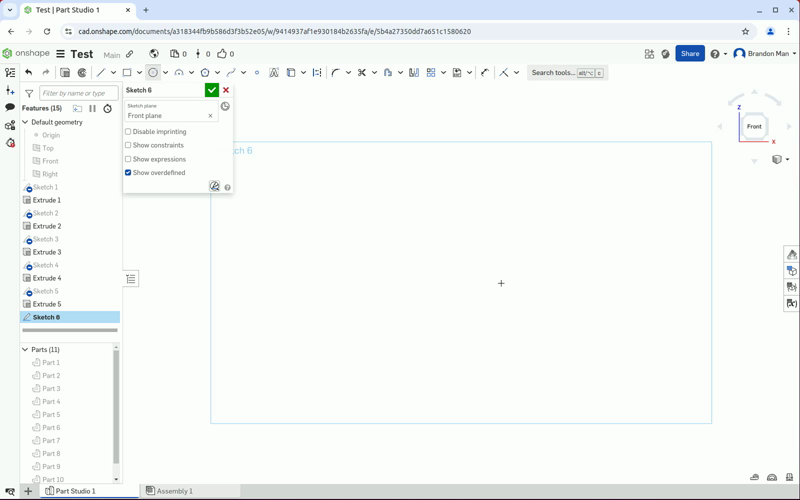
click(501, 282)
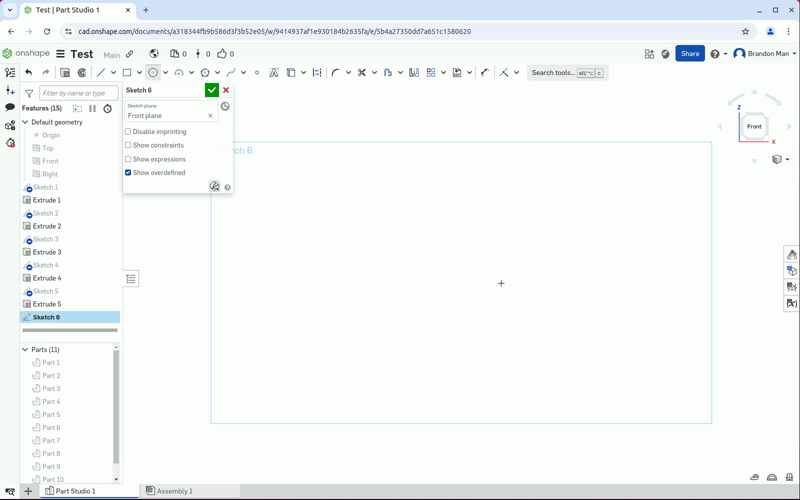
key_up(shift)
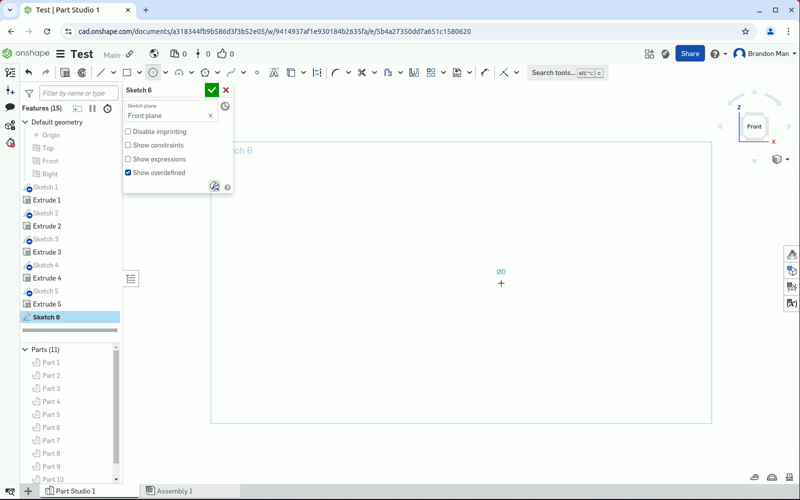
mouse_move(508, 282)
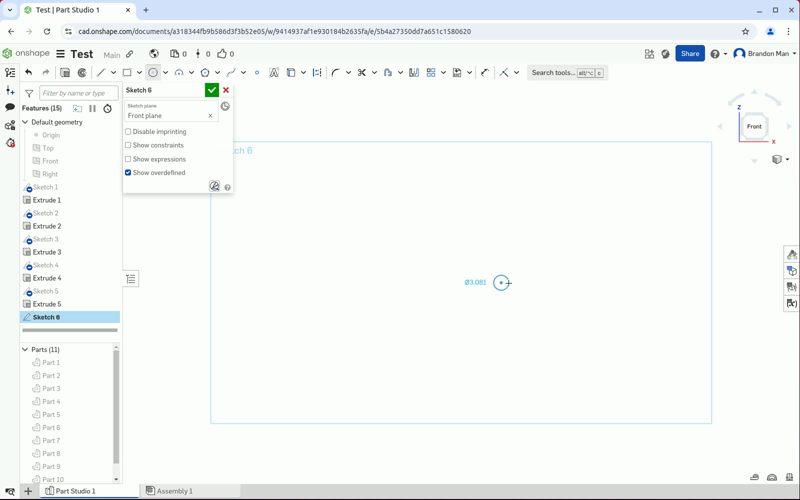
click(508, 282)
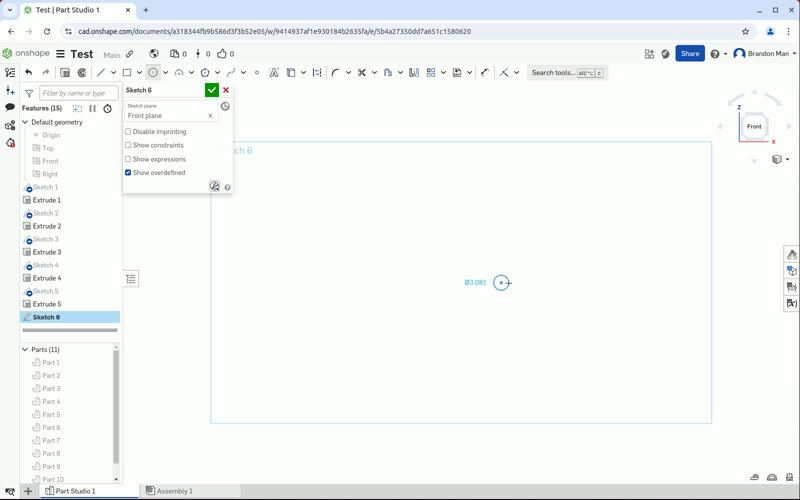
key(esc)
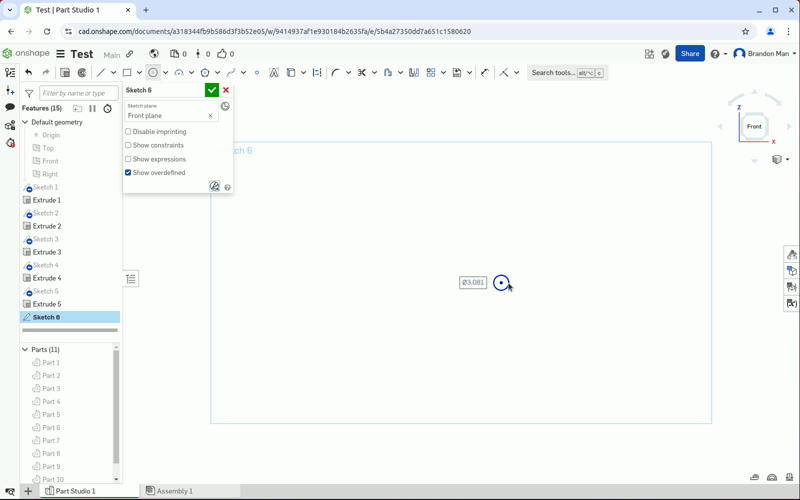
key(c)
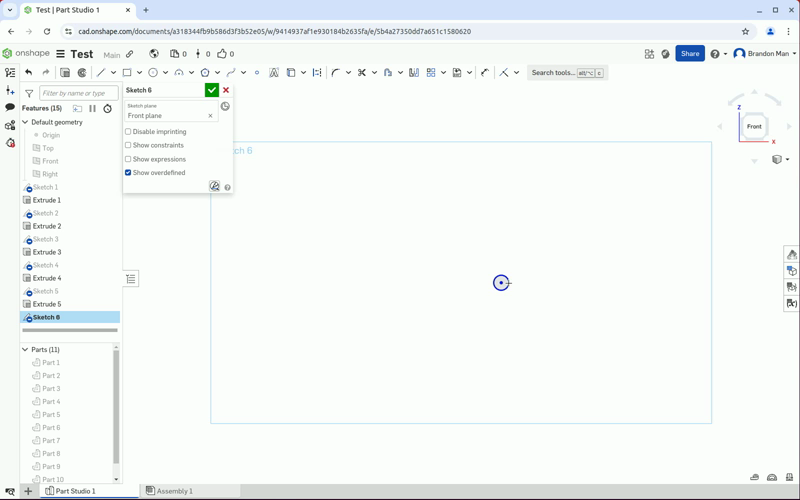
key_down(shift)
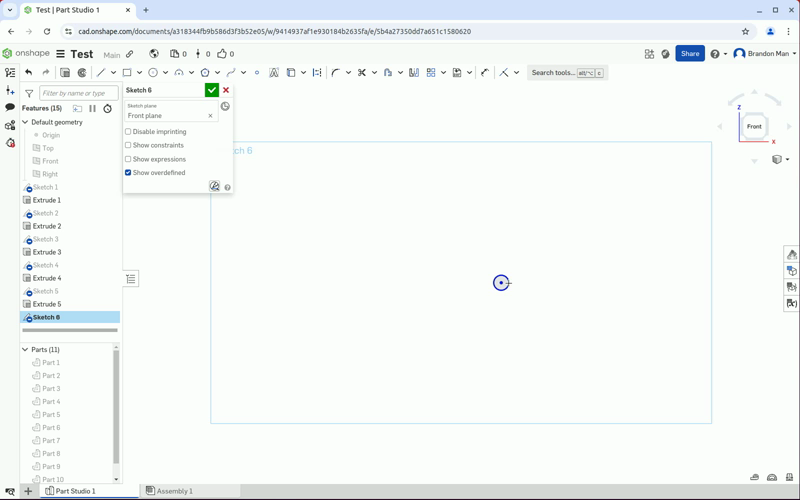
mouse_move(501, 282)
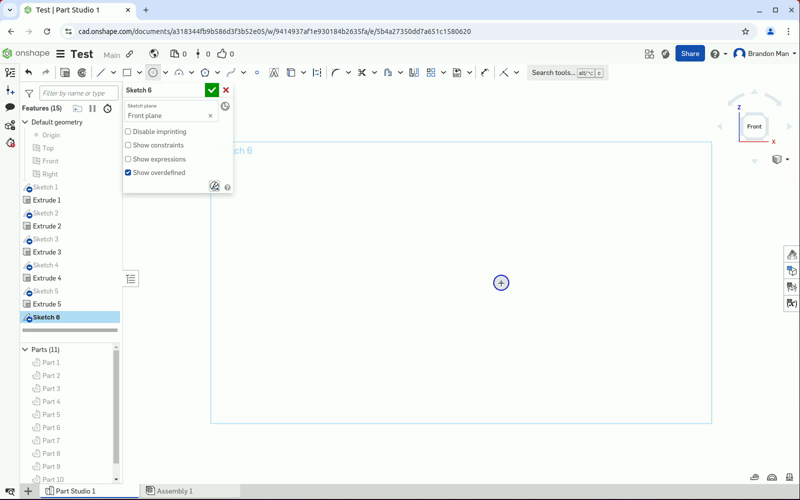
click(501, 282)
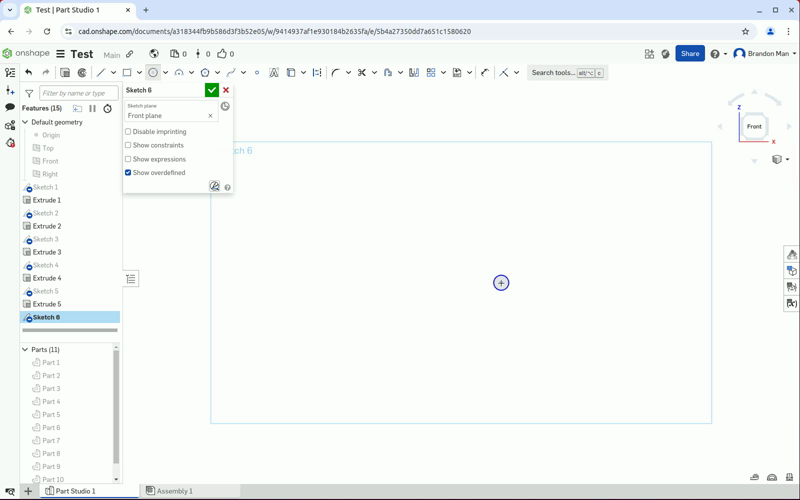
key_up(shift)
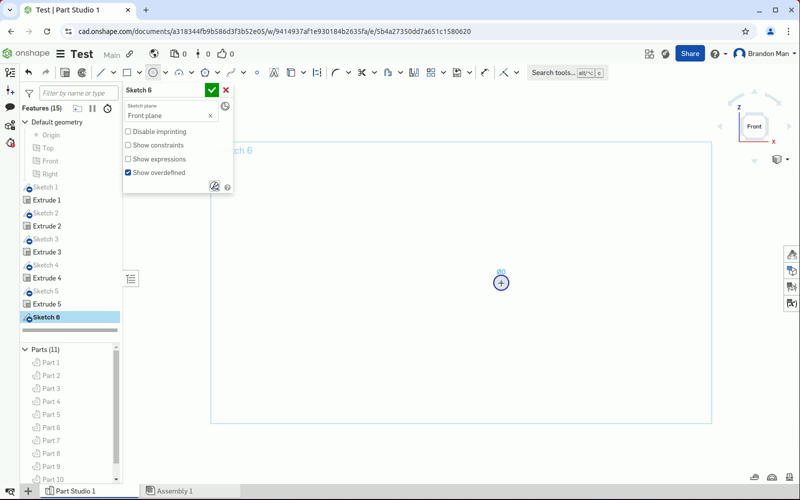
mouse_move(504, 282)
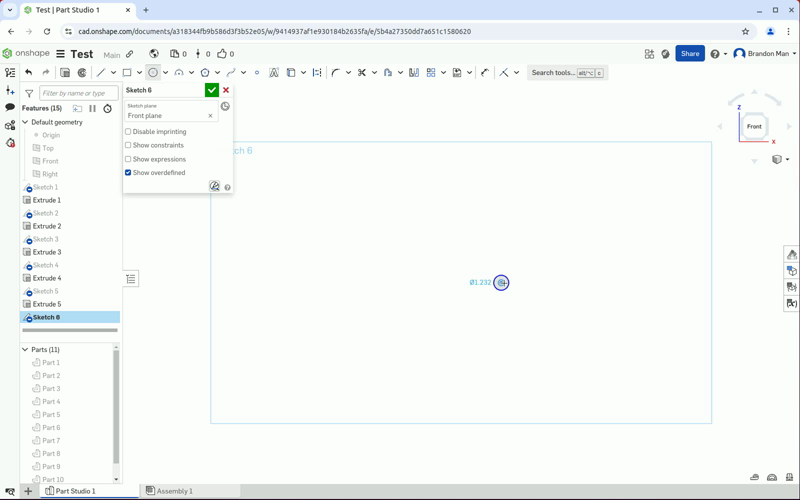
scroll(6)
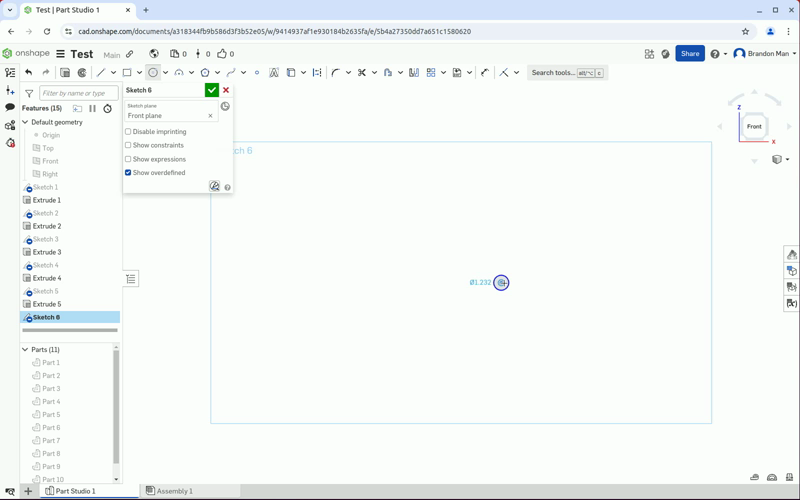
scroll(6)
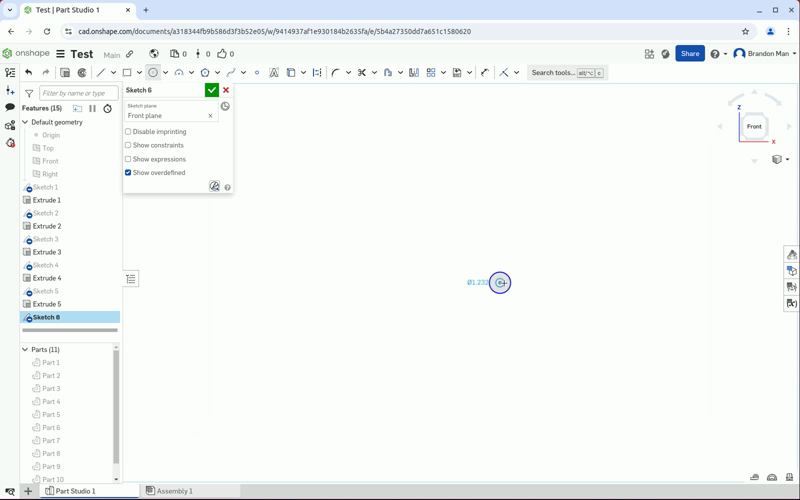
scroll(6)
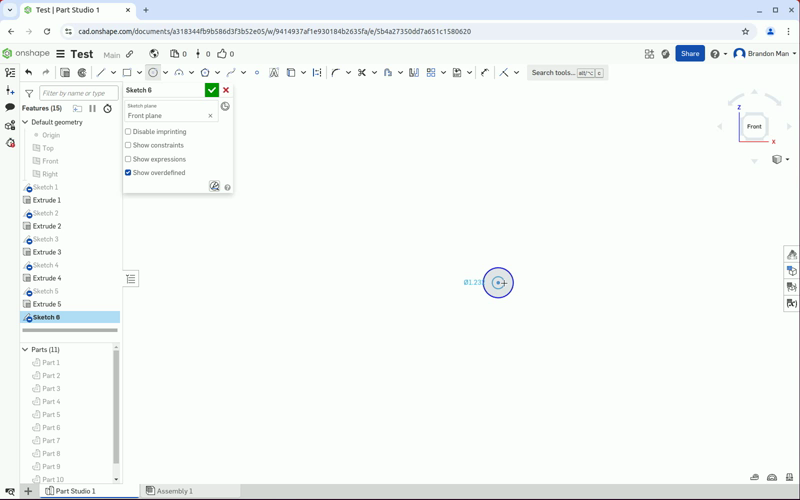
scroll(6)
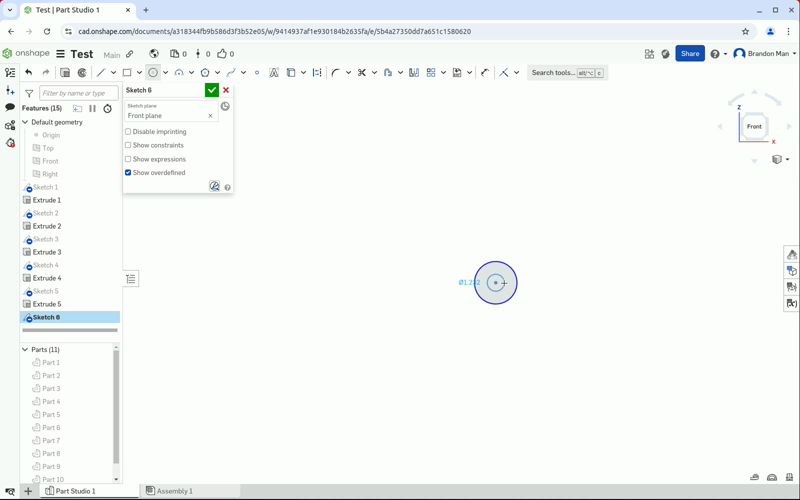
scroll(6)
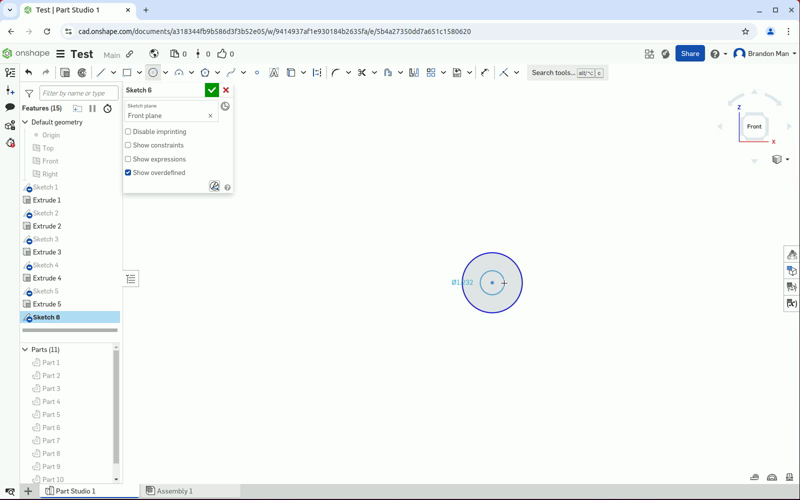
scroll(6)
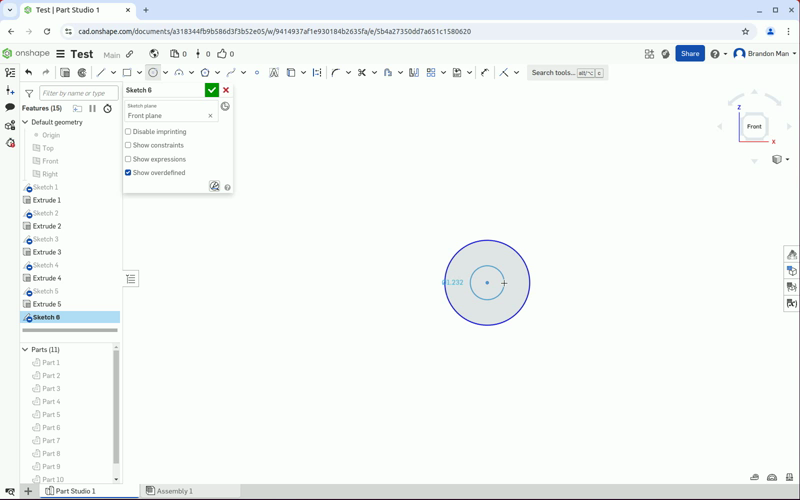
scroll(6)
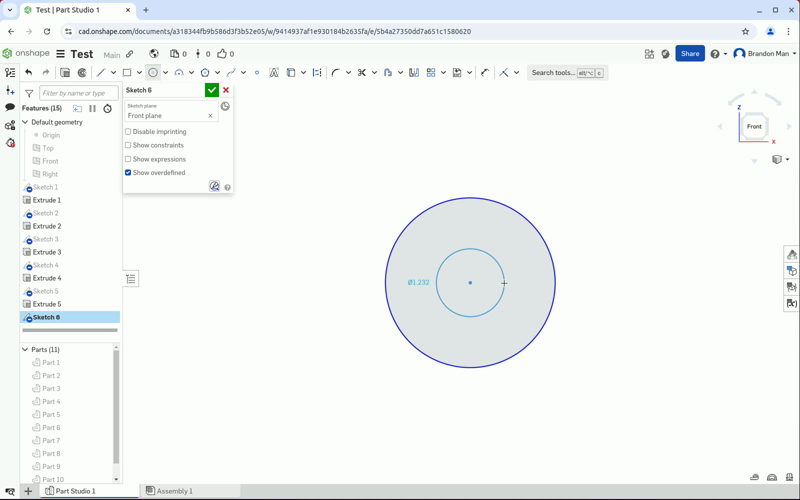
click(504, 282)
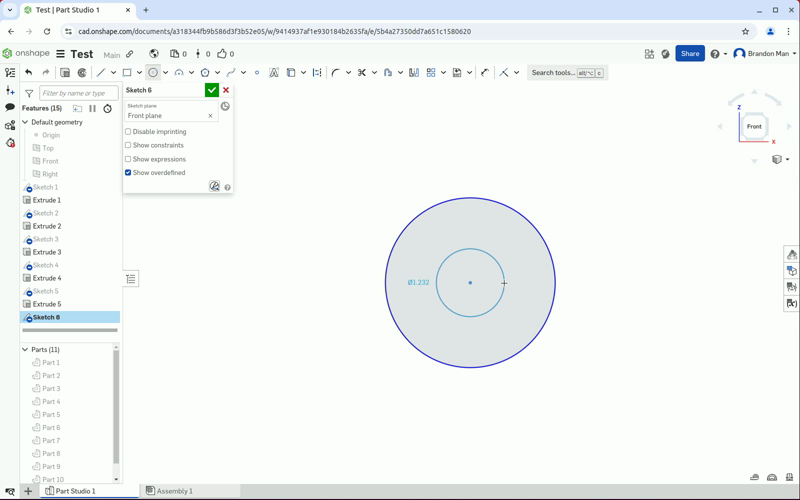
scroll(-6)
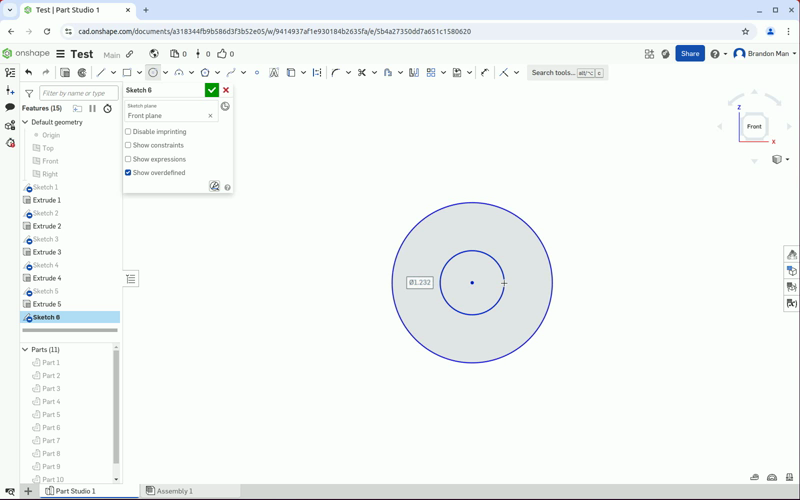
scroll(-6)
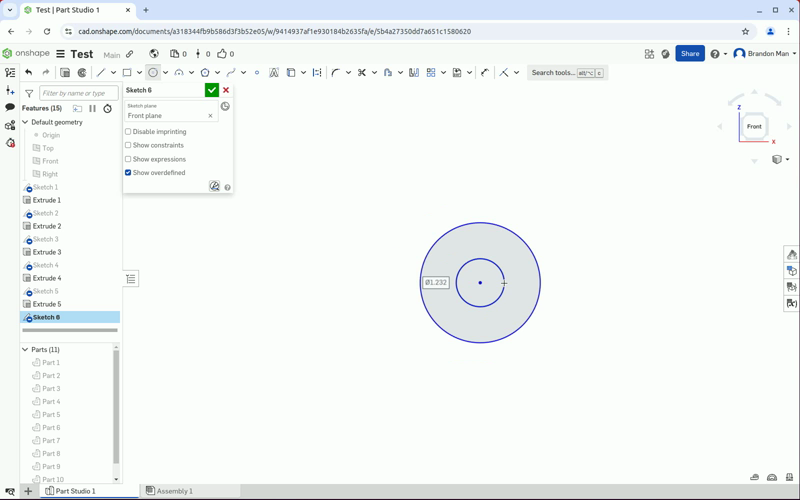
scroll(-6)
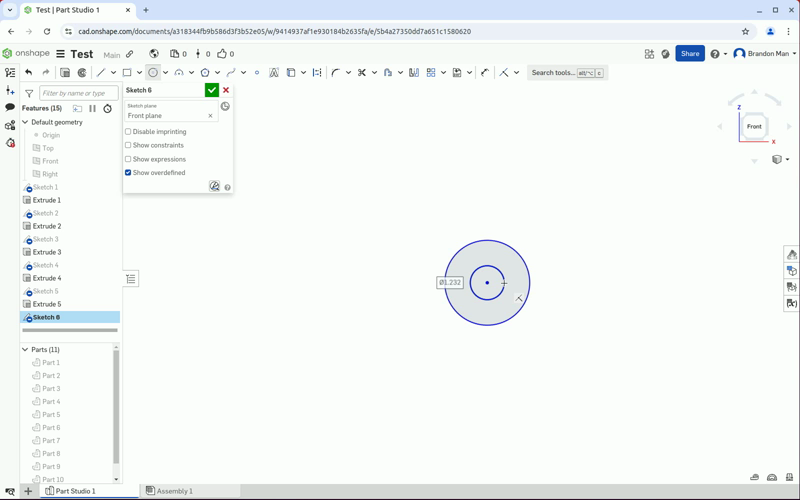
scroll(-6)
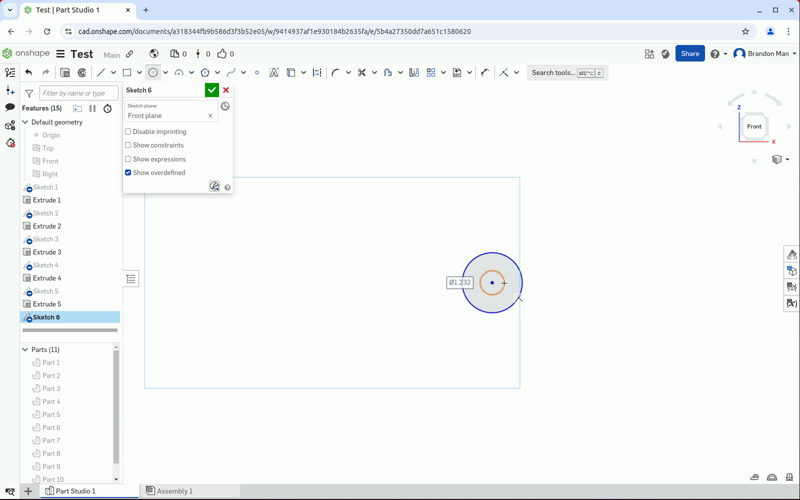
scroll(-6)
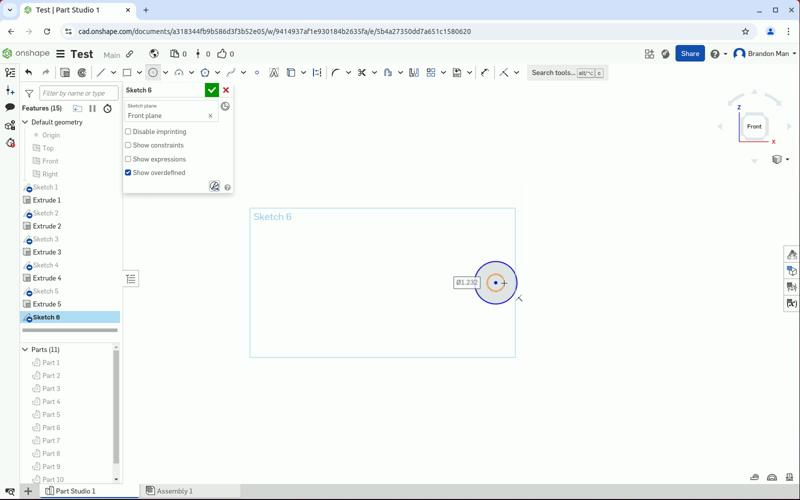
scroll(-6)
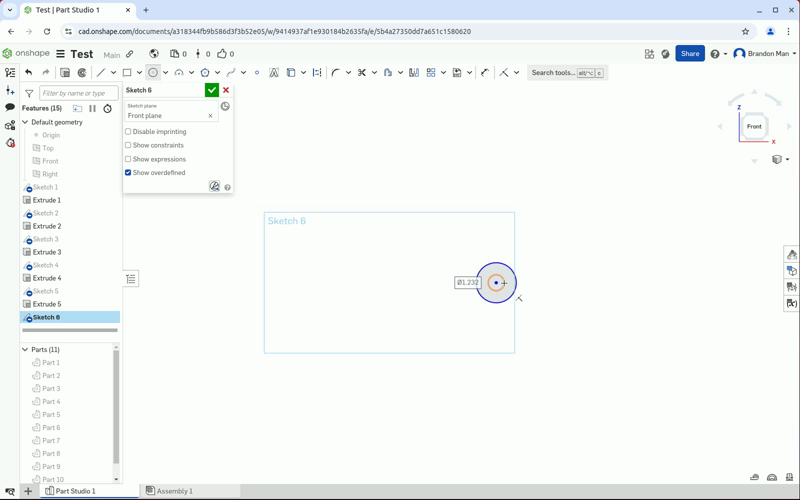
scroll(-6)
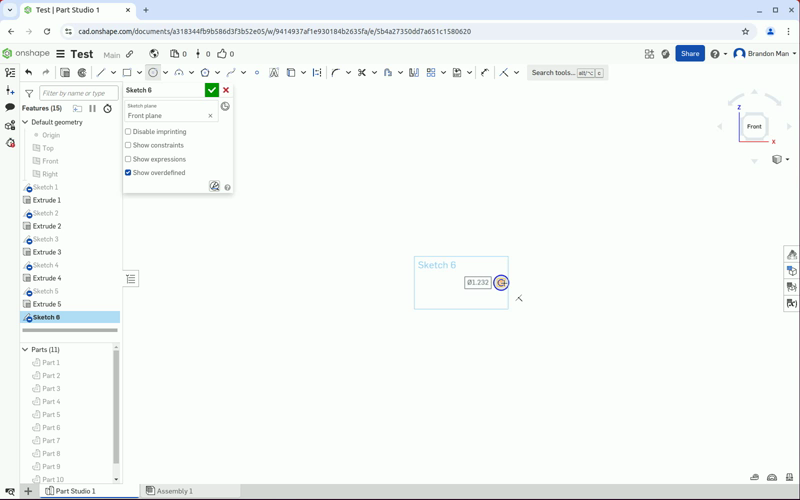
key(esc)
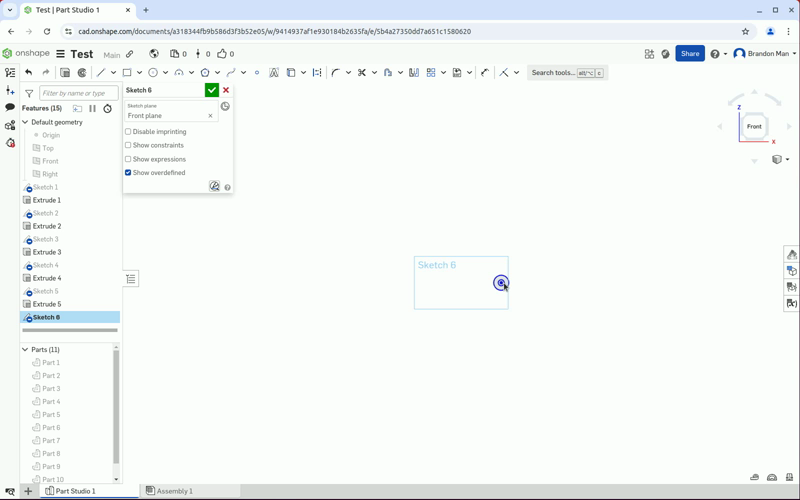
mouse_move(503, 278)
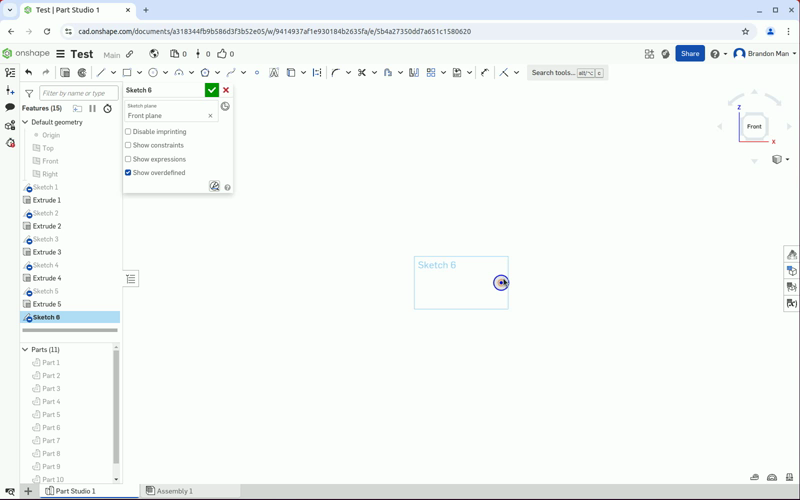
scroll(6)
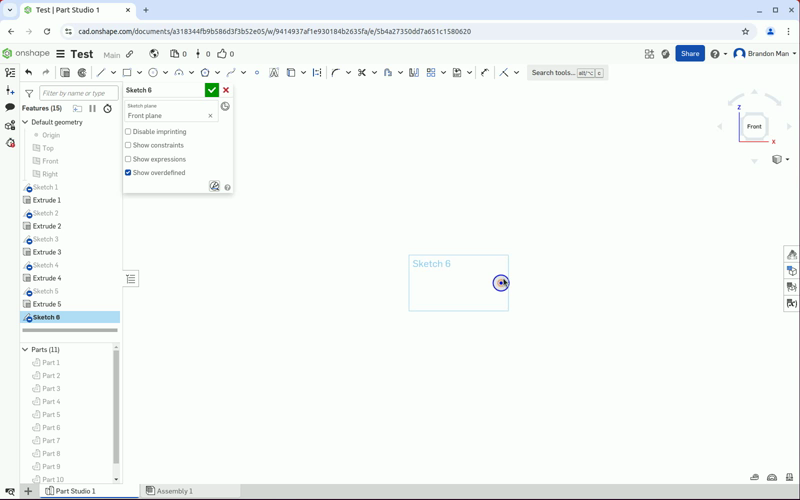
scroll(6)
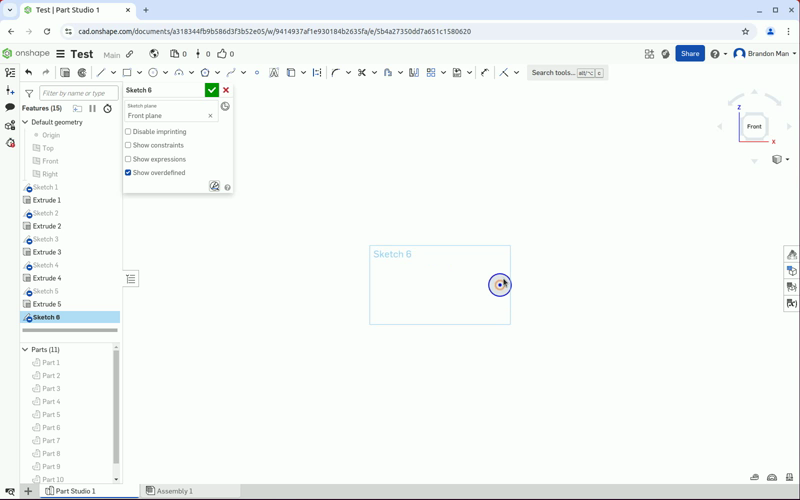
scroll(6)
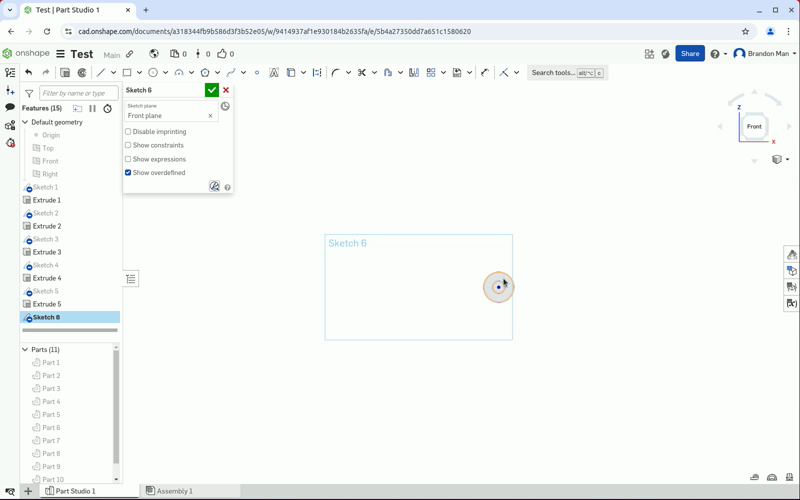
scroll(6)
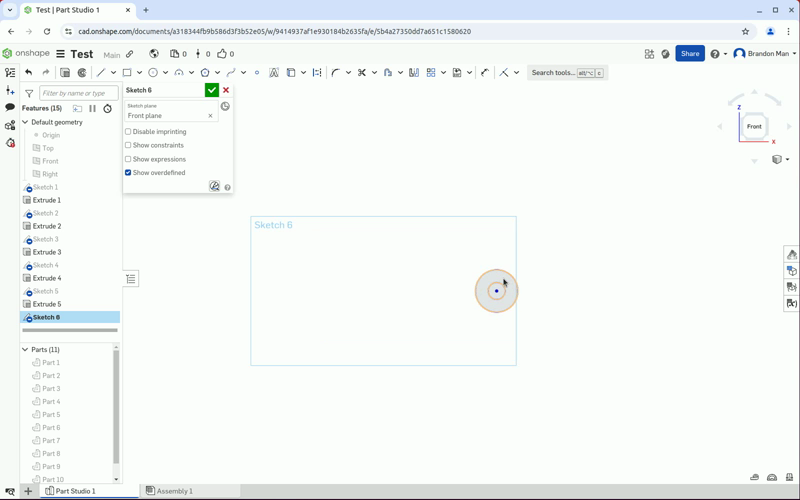
scroll(6)
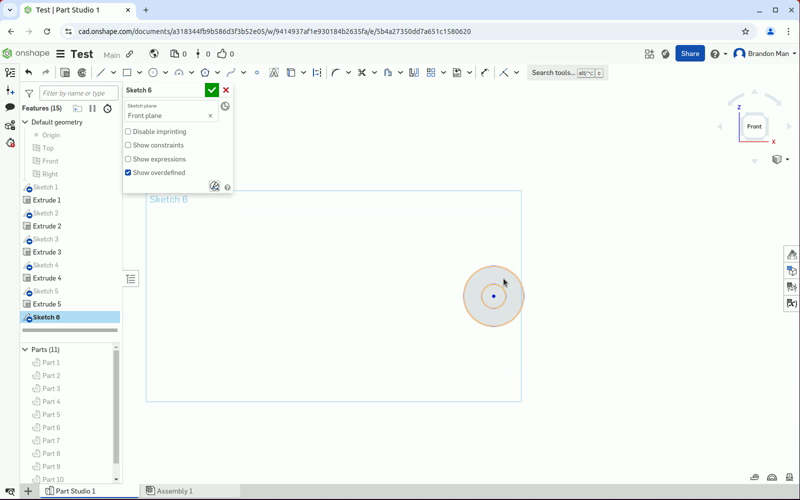
scroll(6)
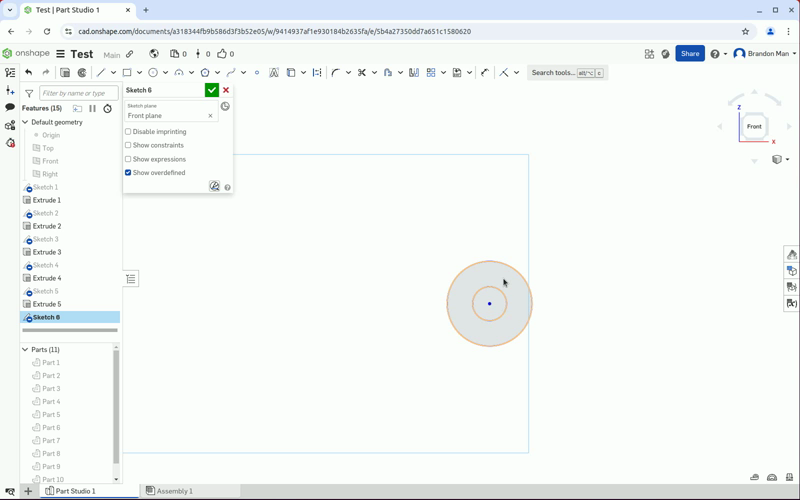
scroll(6)
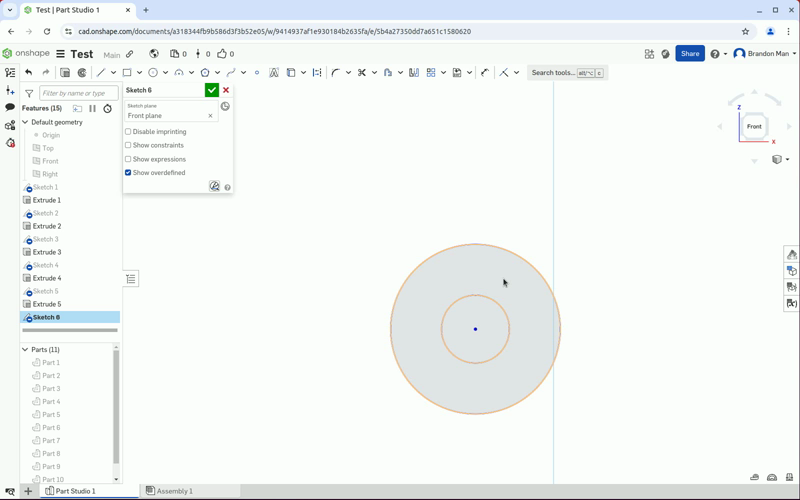
click(503, 278)
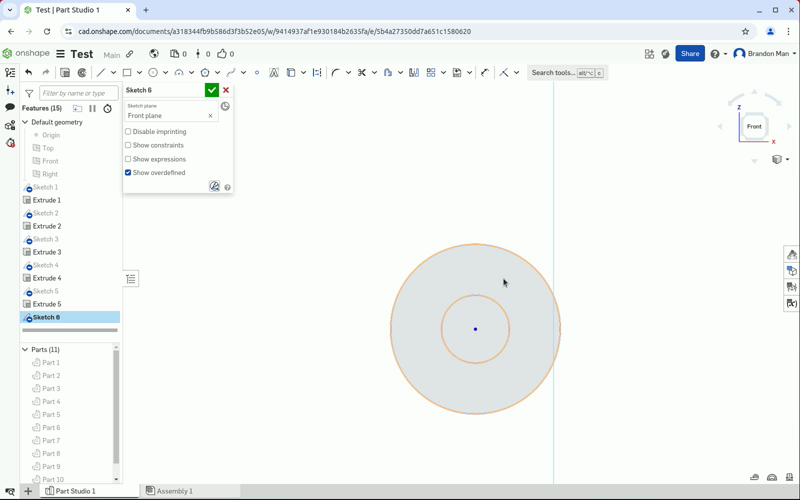
scroll(-6)
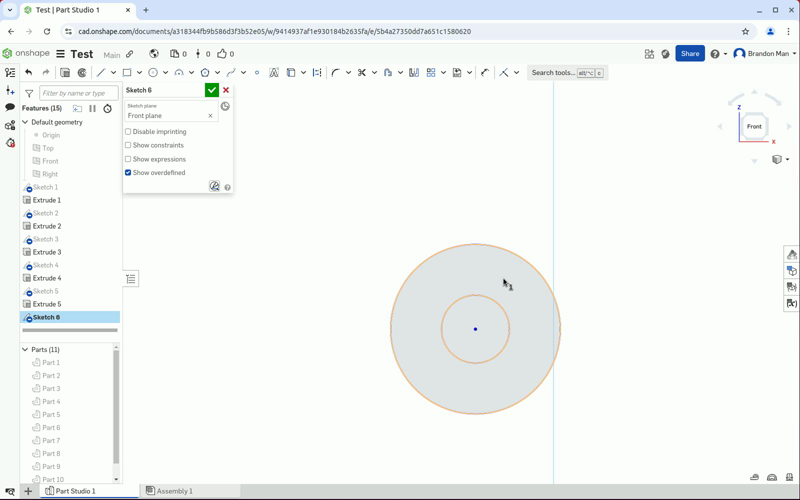
scroll(-6)
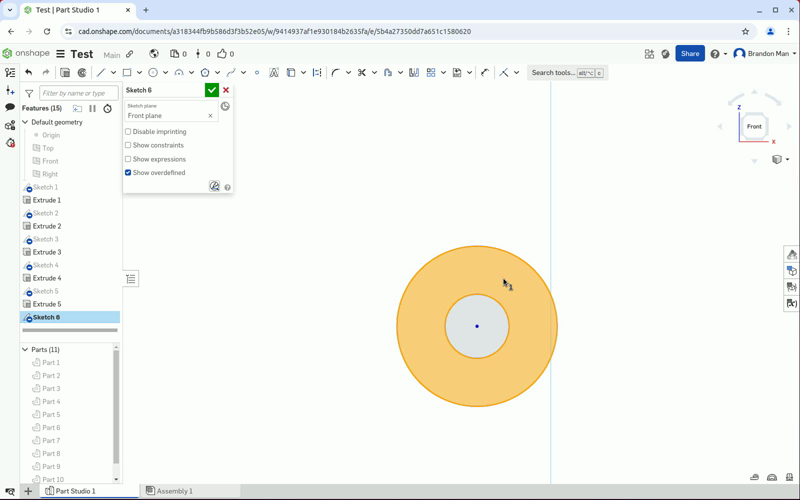
scroll(-6)
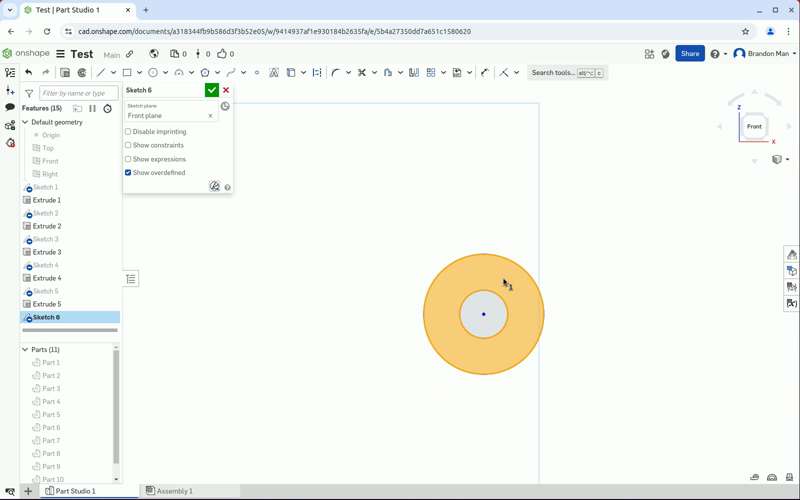
scroll(-6)
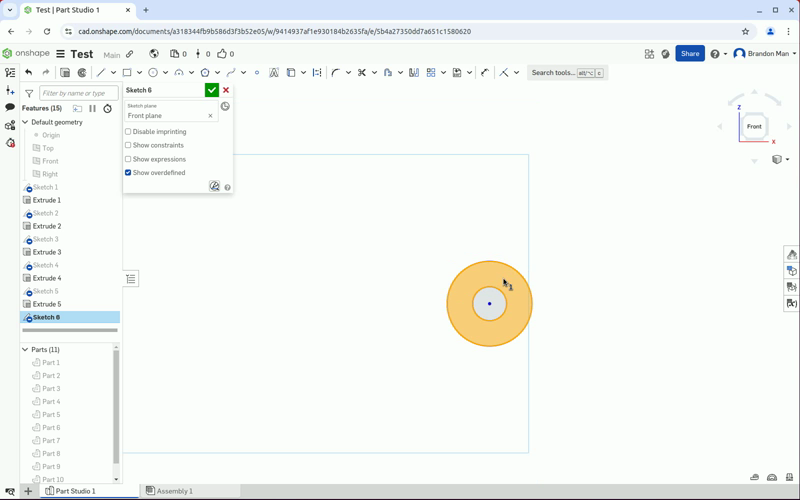
scroll(-6)
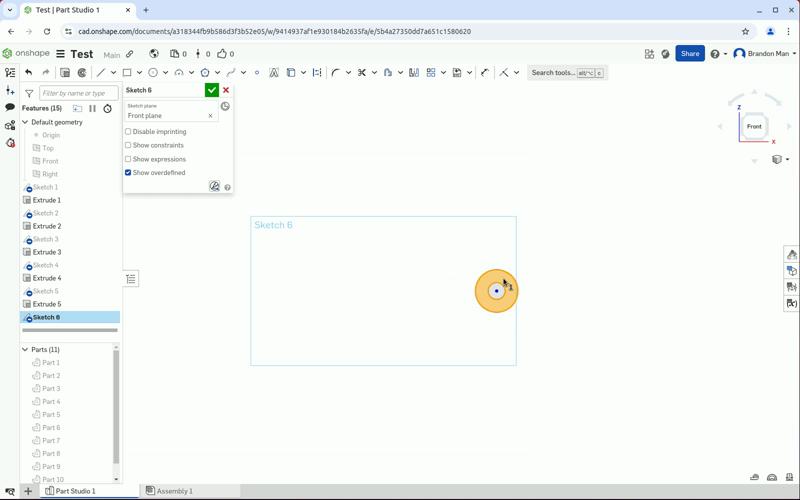
scroll(-6)
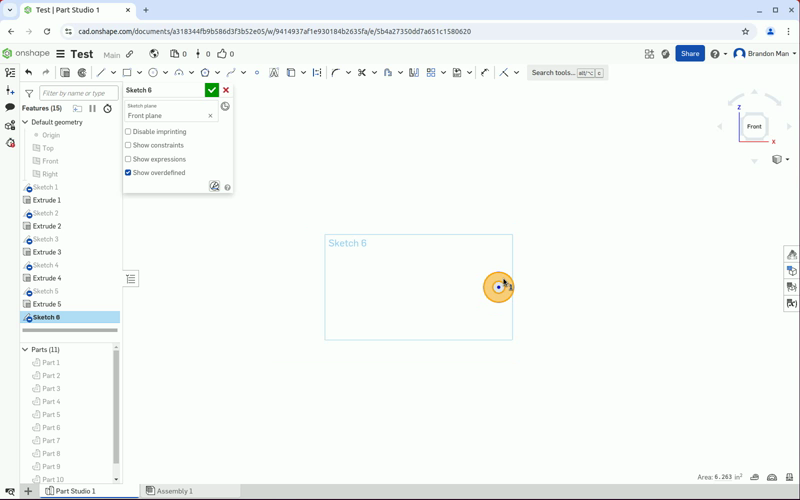
scroll(-6)
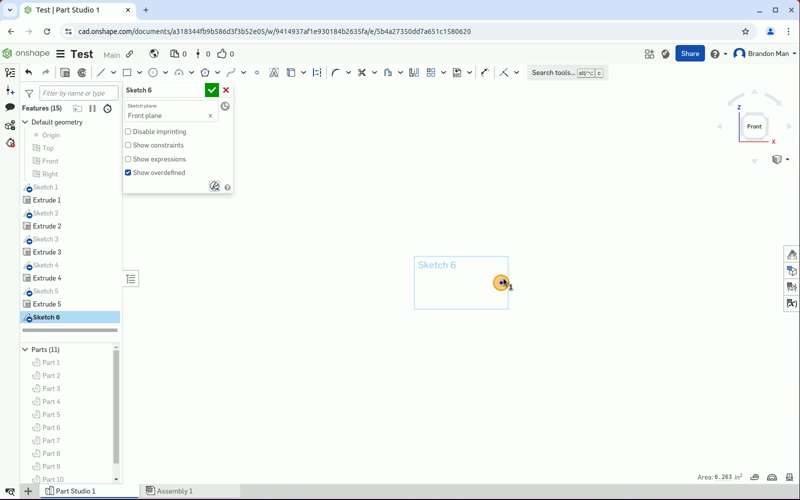
mouse_move(69, 352)
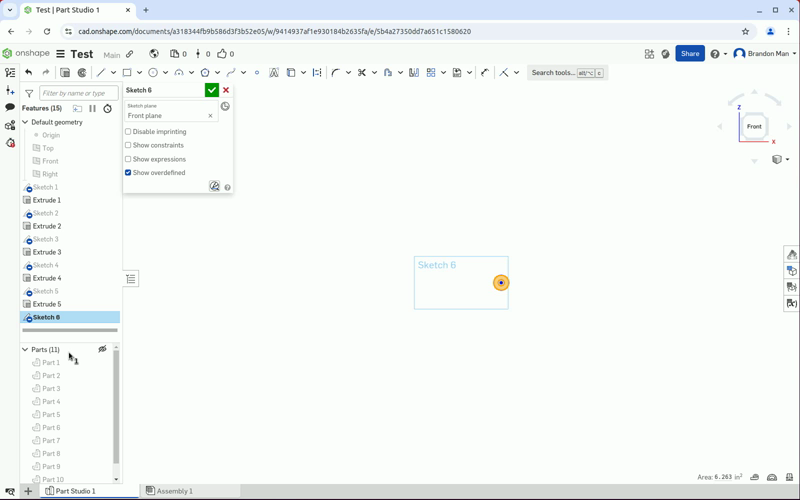
key(shift+y)
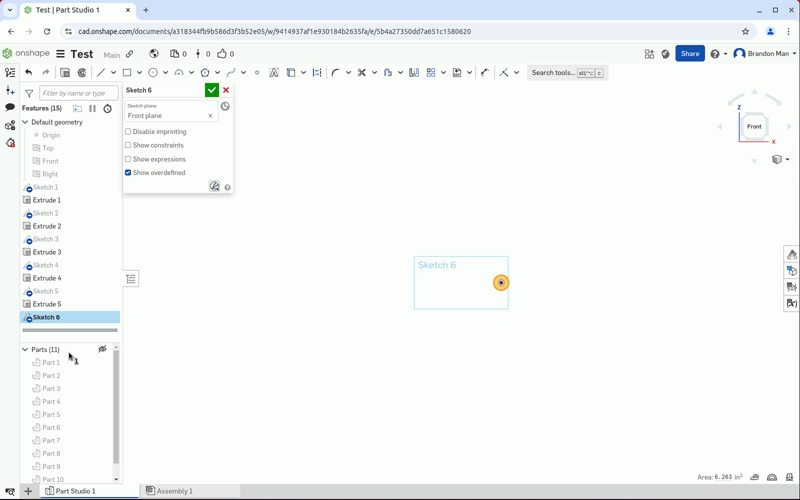
key(shift+e)
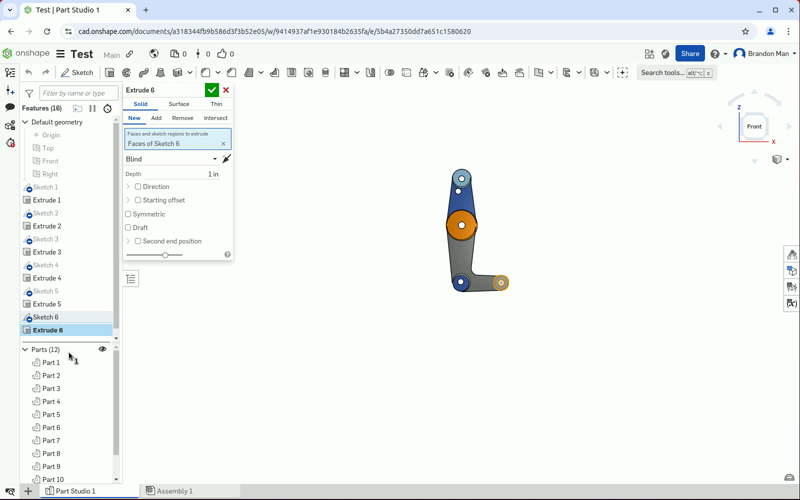
mouse_move(143, 106)
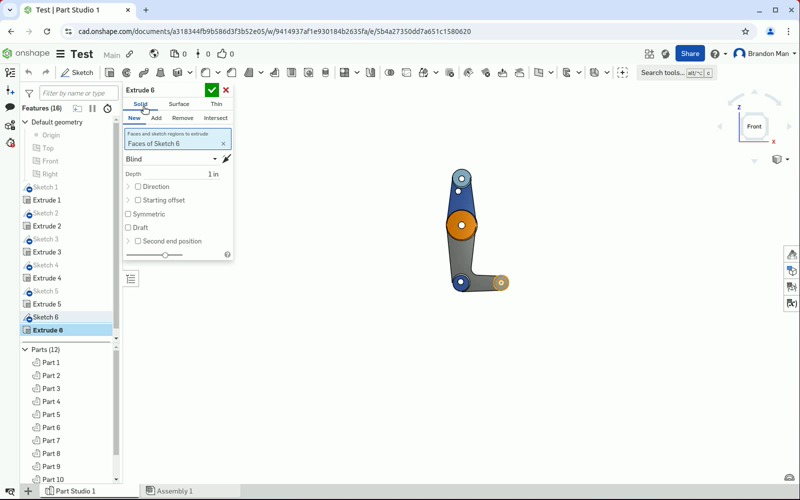
click(143, 106)
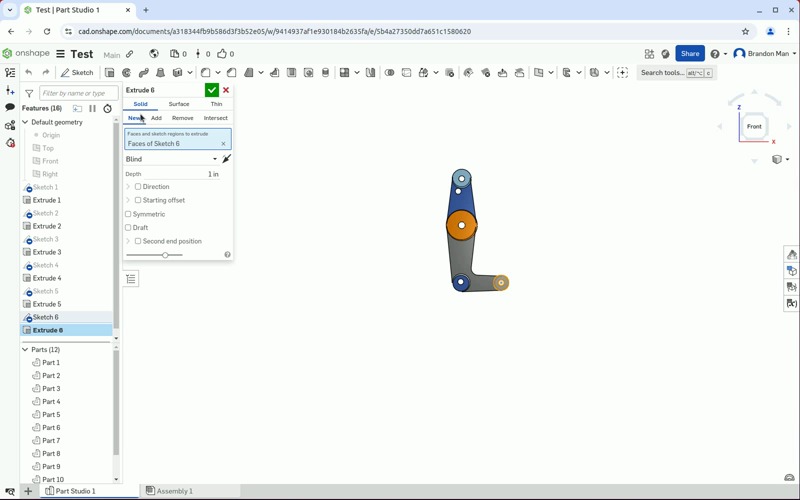
mouse_move(137, 120)
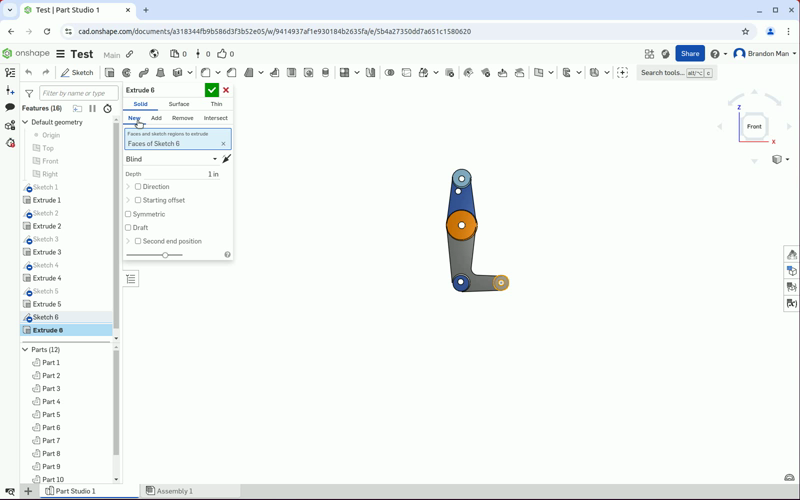
click(137, 120)
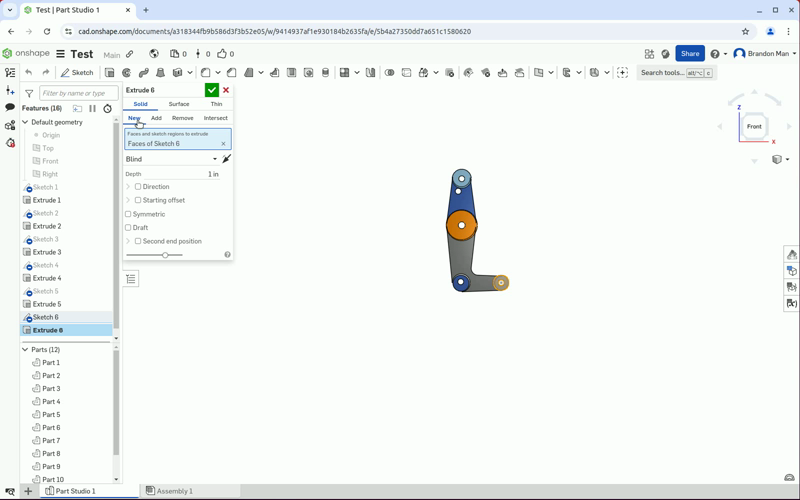
key(tab, 4)
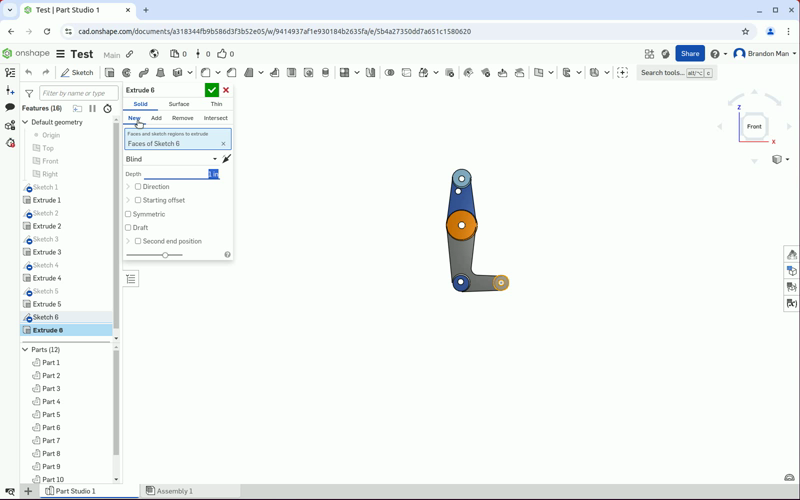
text(0.481)
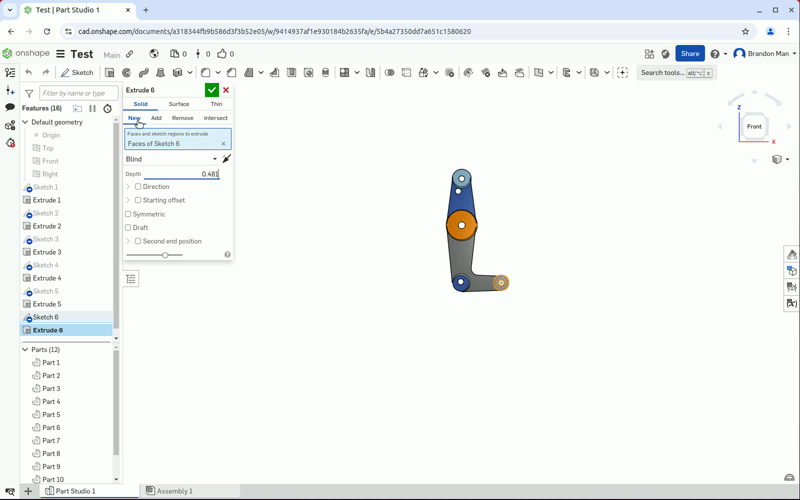
key(enter)
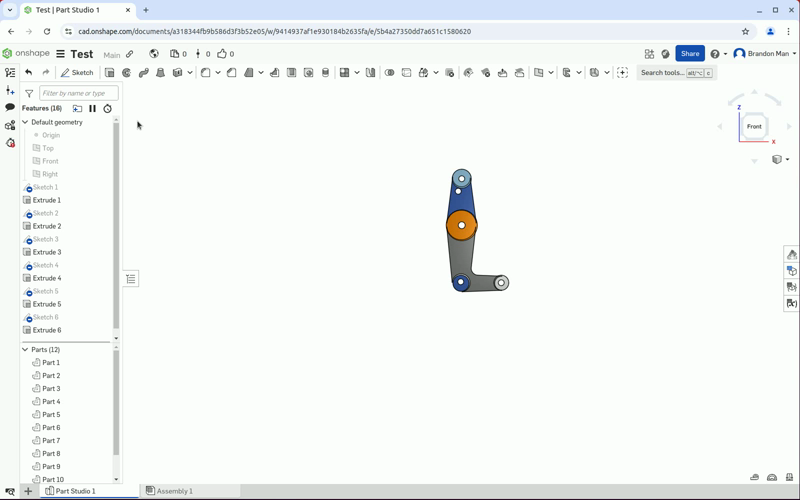
key(shift+h)
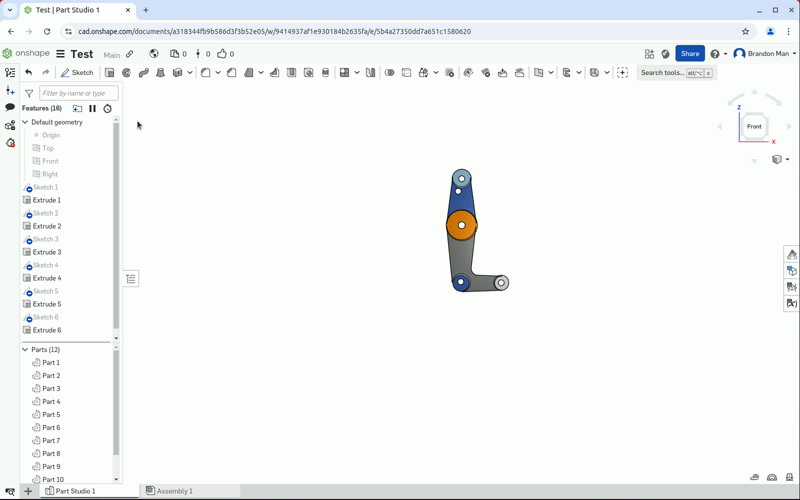
key(shift+h)
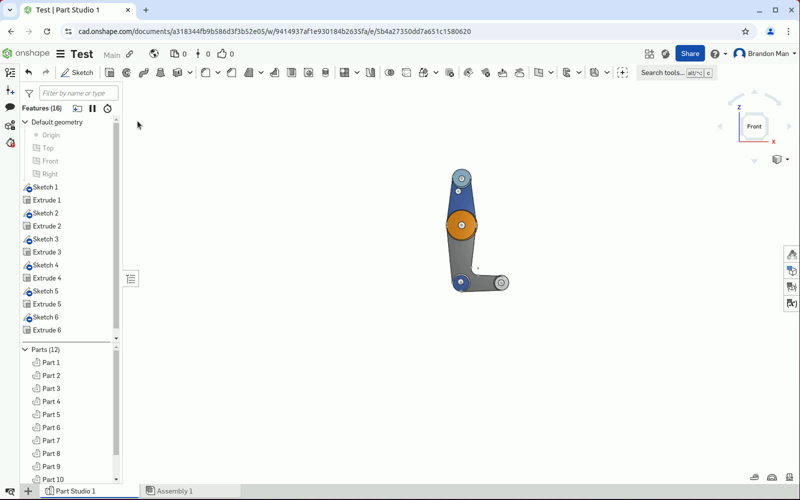
key(shift+7)
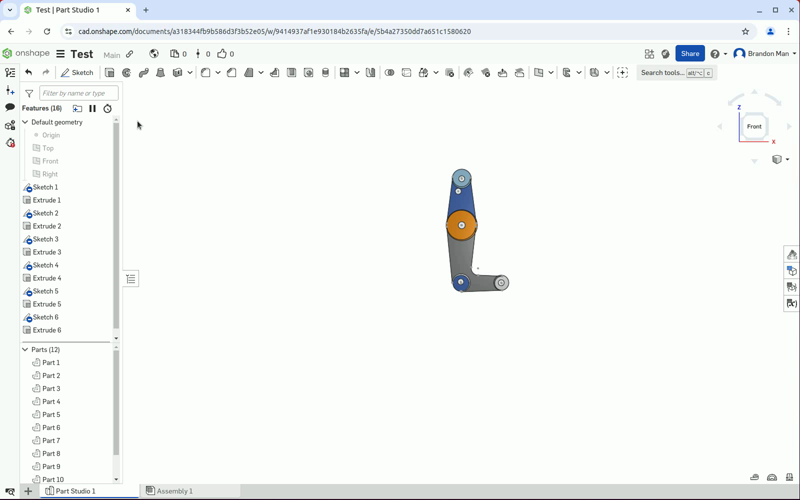
key(left, 2)
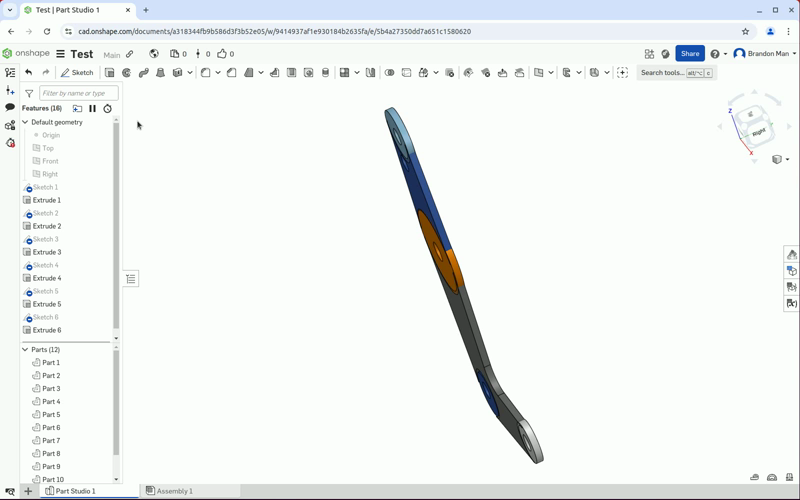
key(down, 2)
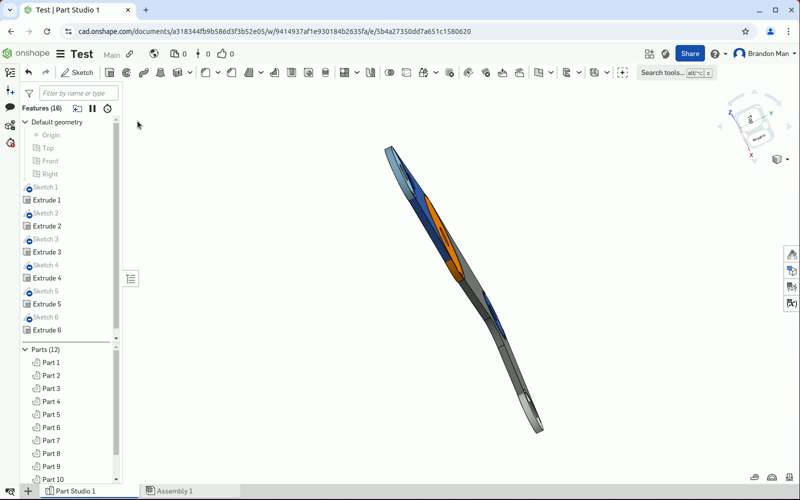
key(up, 2)
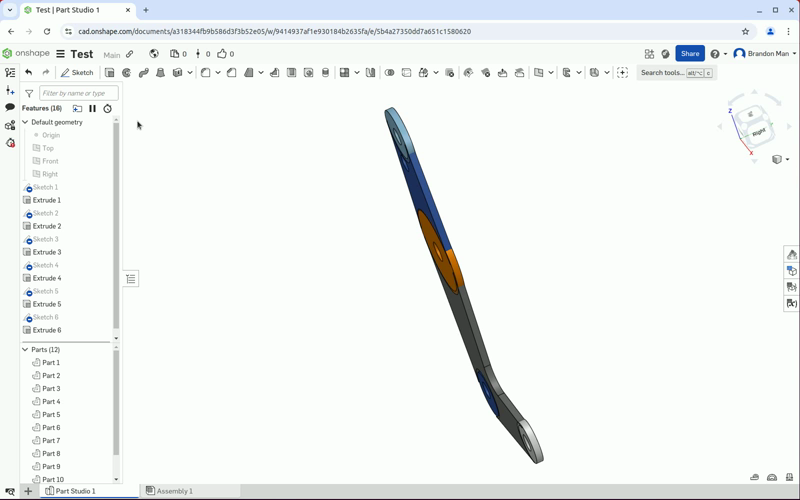
key(right, 2)
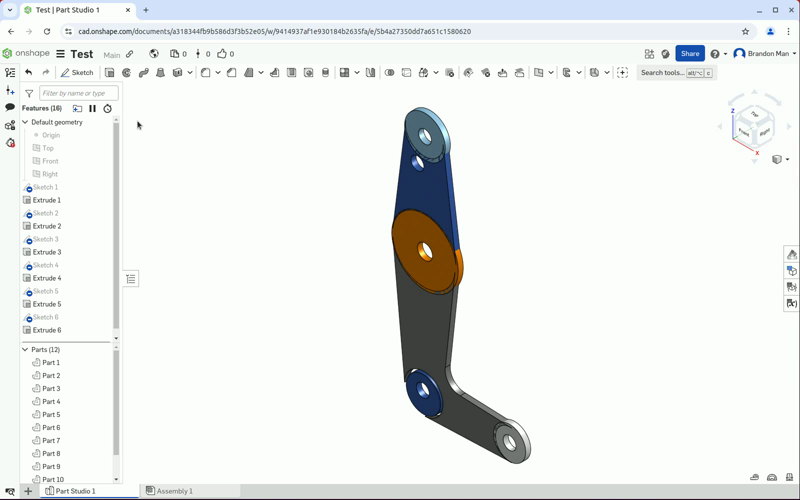
mouse_move(69, 189)
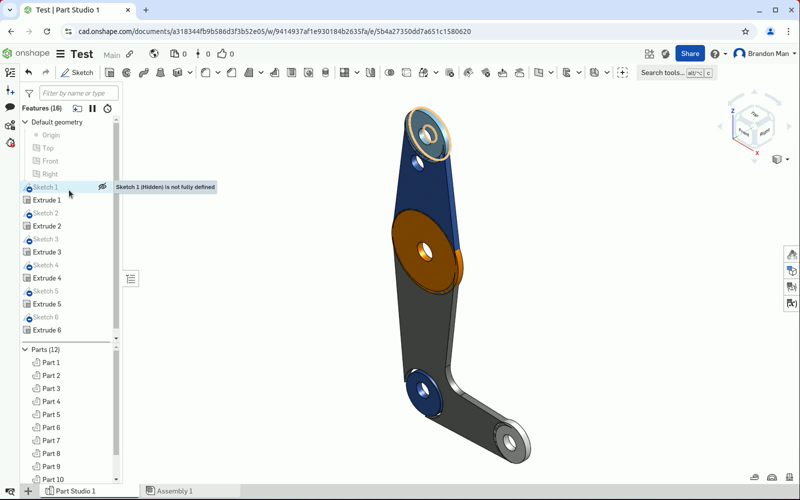
click(69, 189)